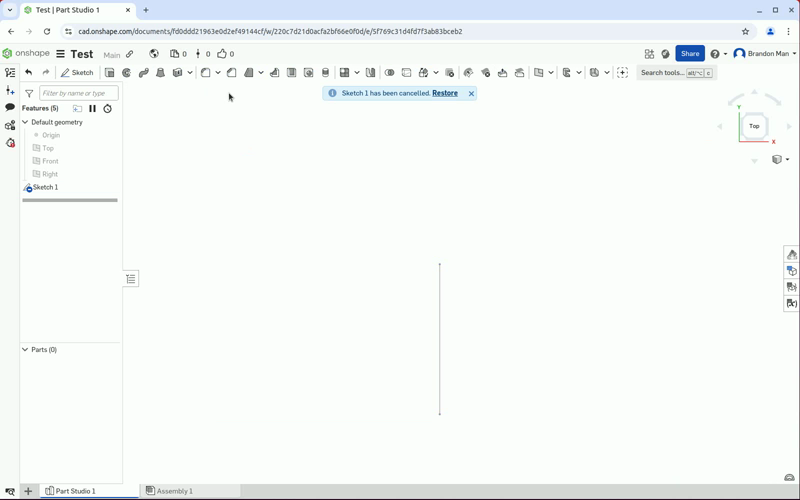
key(shift+h)
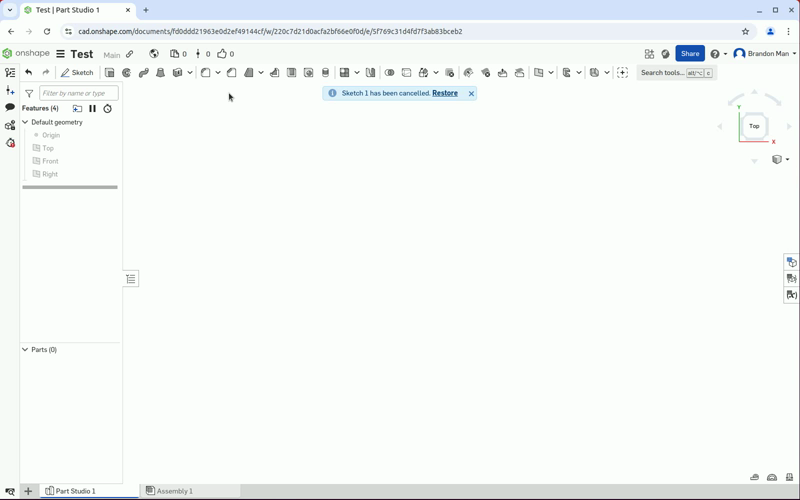
mouse_move(73, 352)
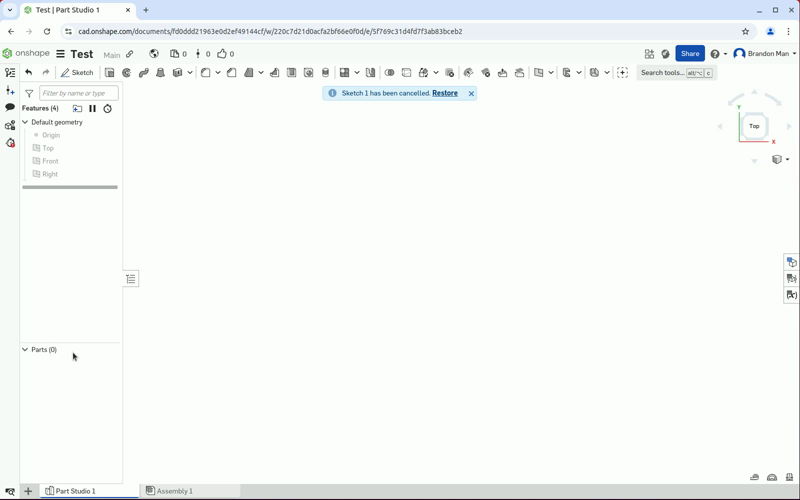
key(y)
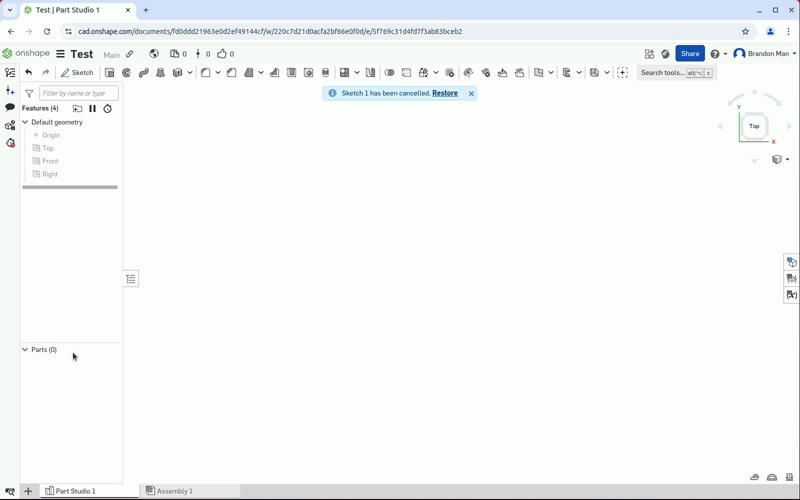
key(shift+p)
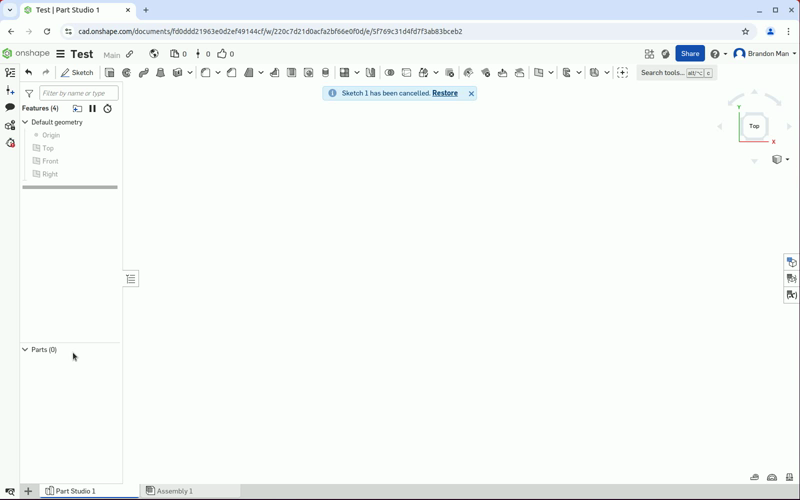
key(space)
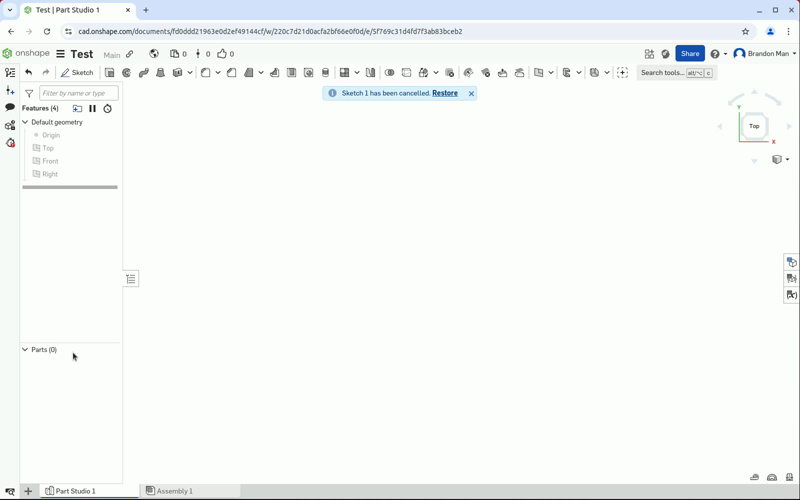
key_down(shift)
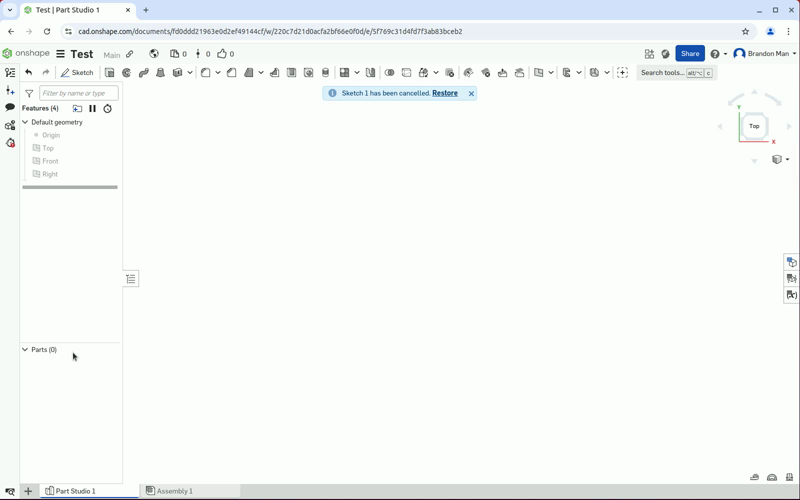
key(up)
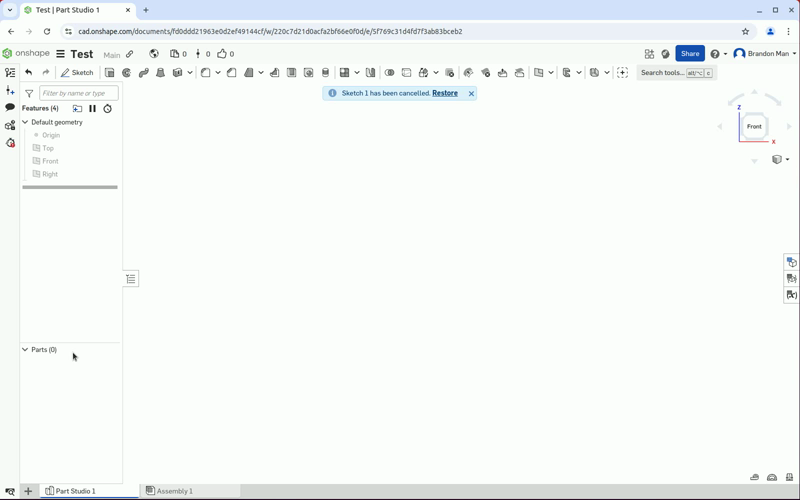
key_up(shift)
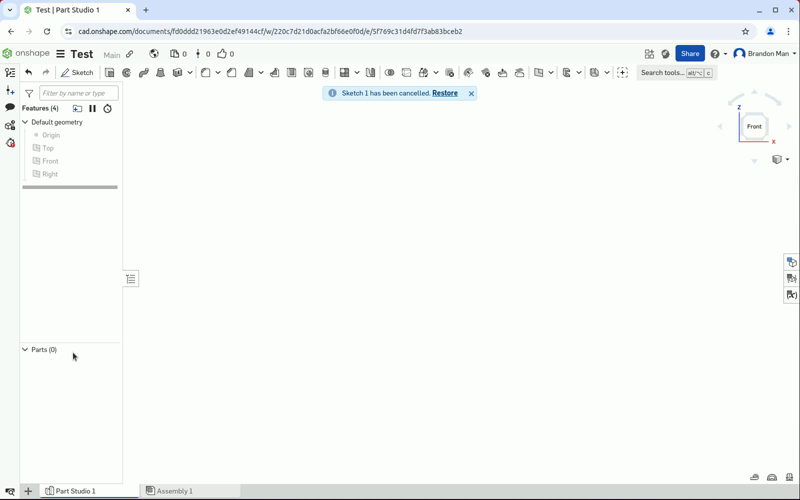
mouse_move(73, 352)
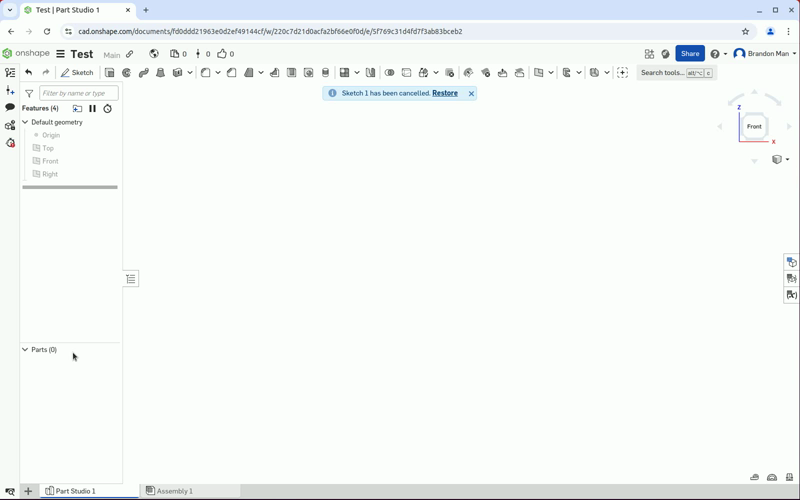
key(shift+y)
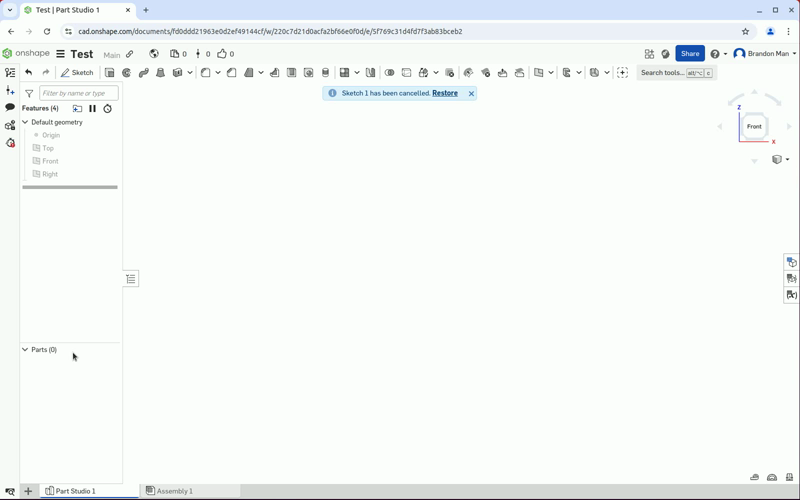
key(shift+s)
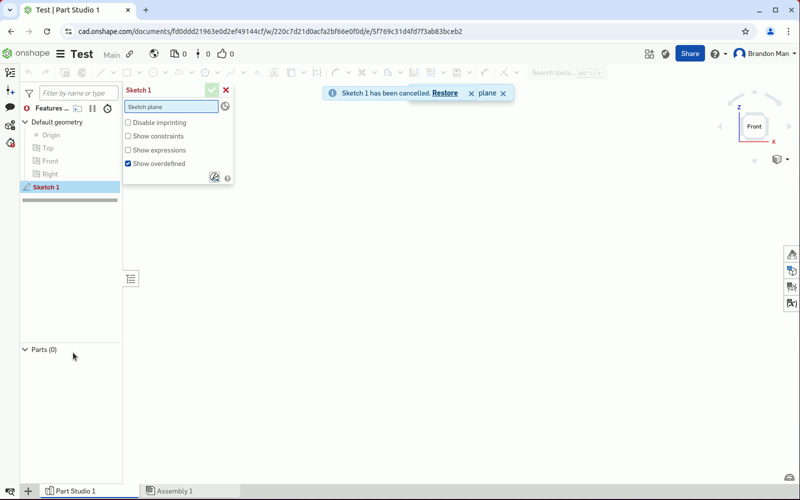
mouse_move(73, 163)
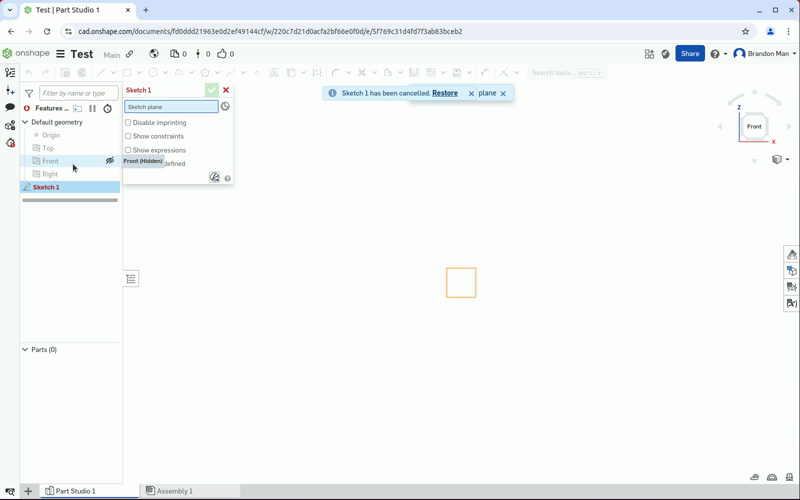
click(73, 163)
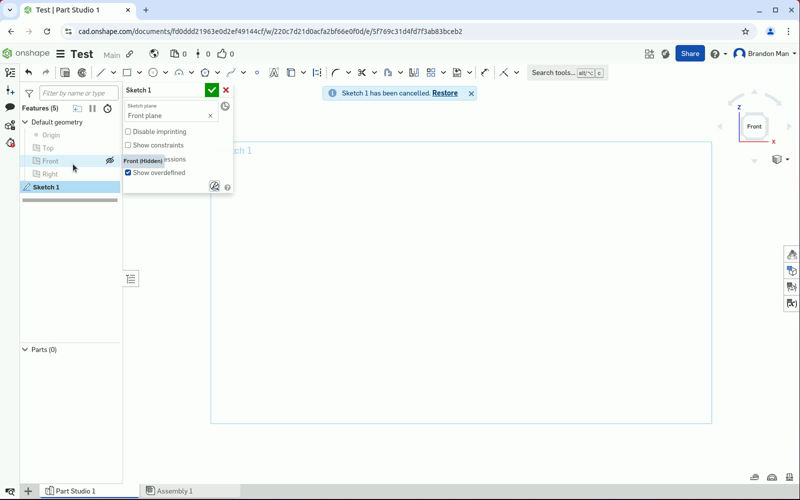
mouse_move(73, 352)
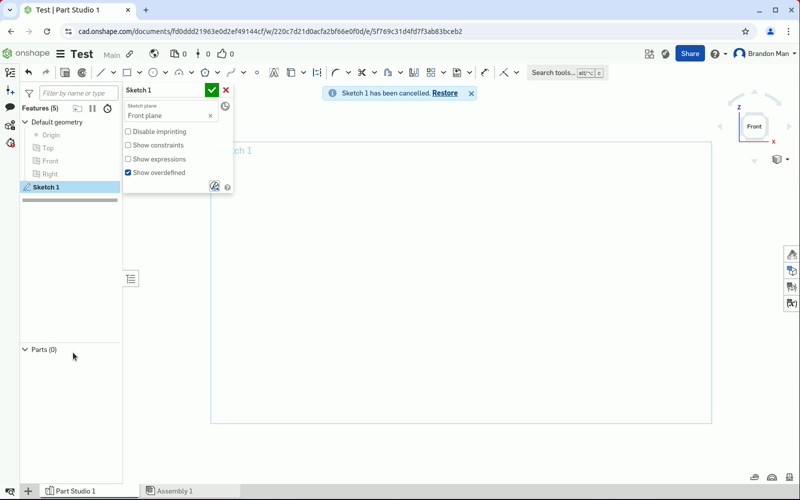
key(y)
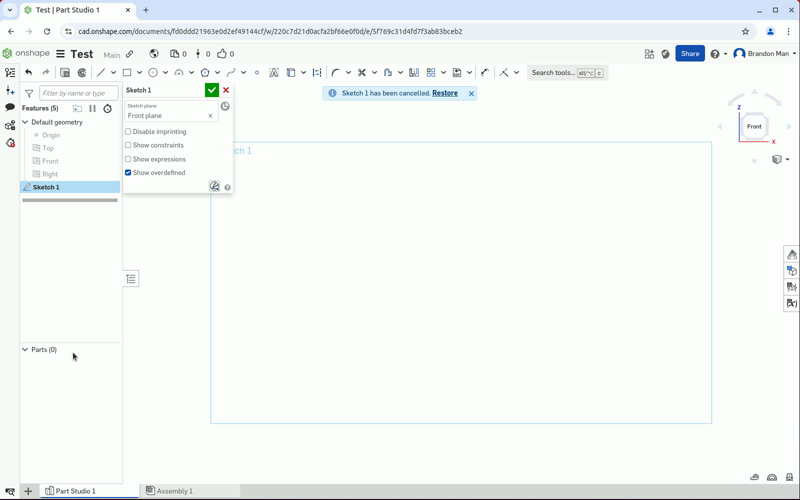
key(l)
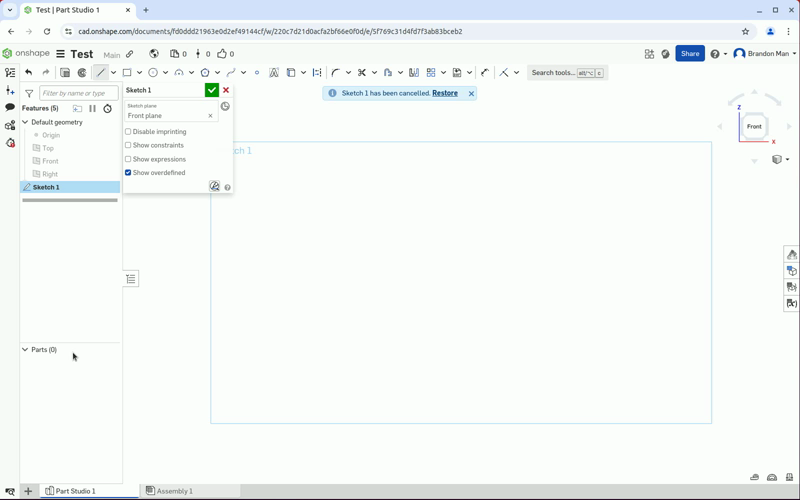
key_down(shift)
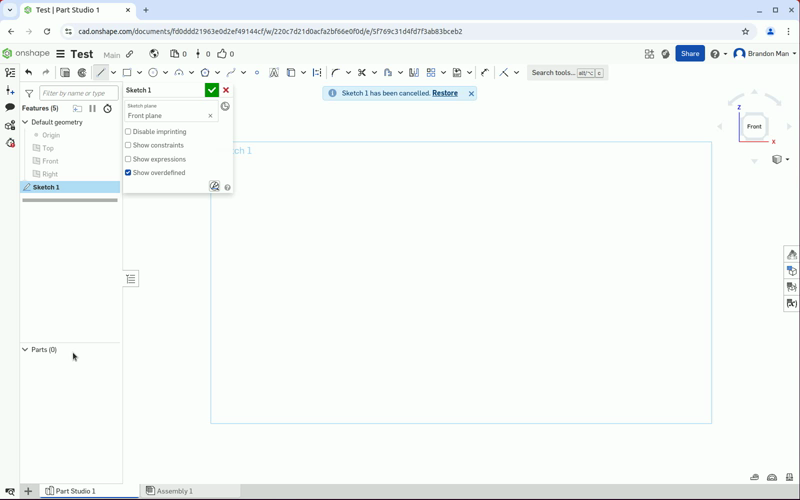
mouse_move(450, 282)
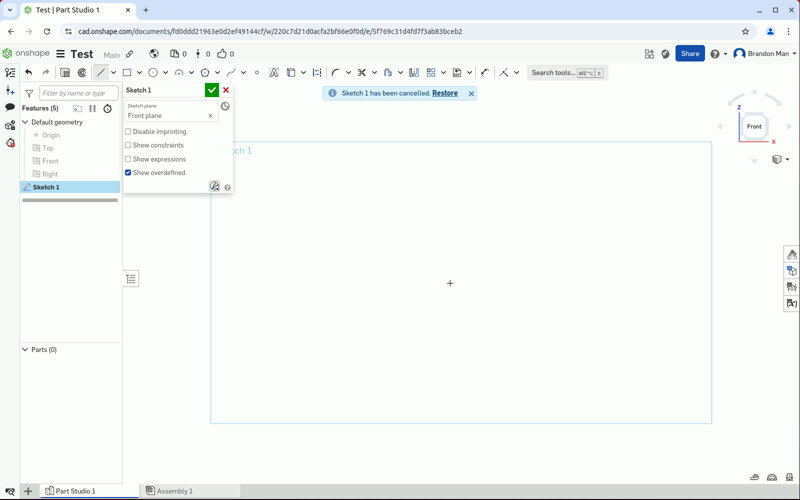
click(450, 282)
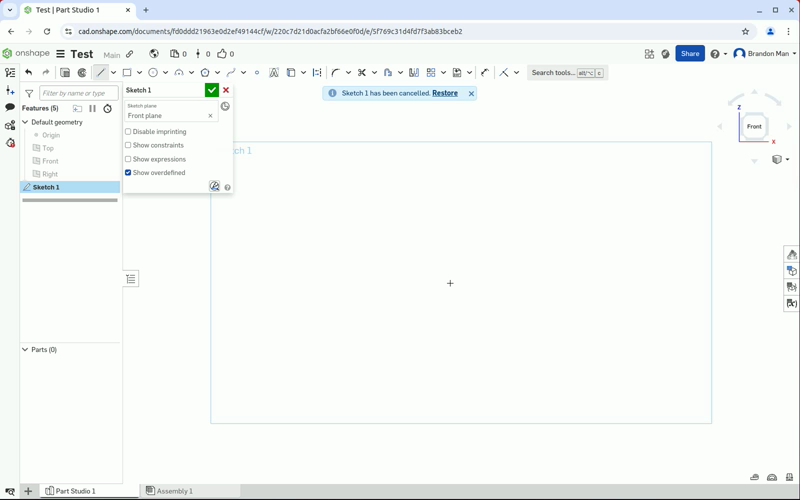
key_up(shift)
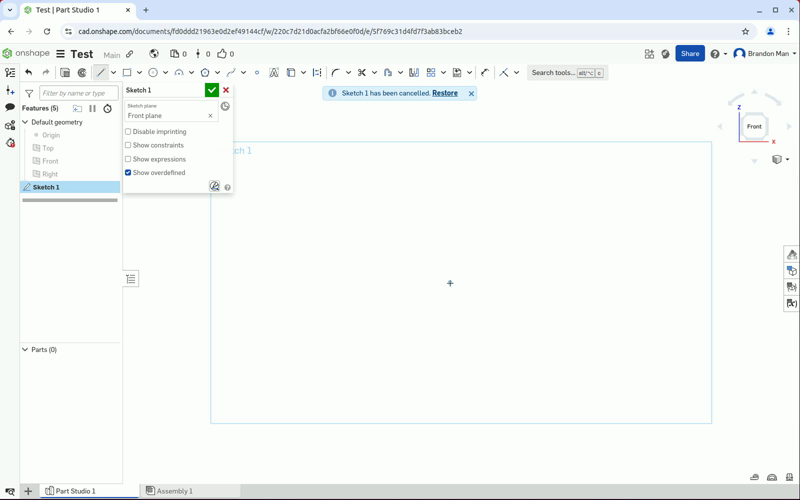
key_down(shift)
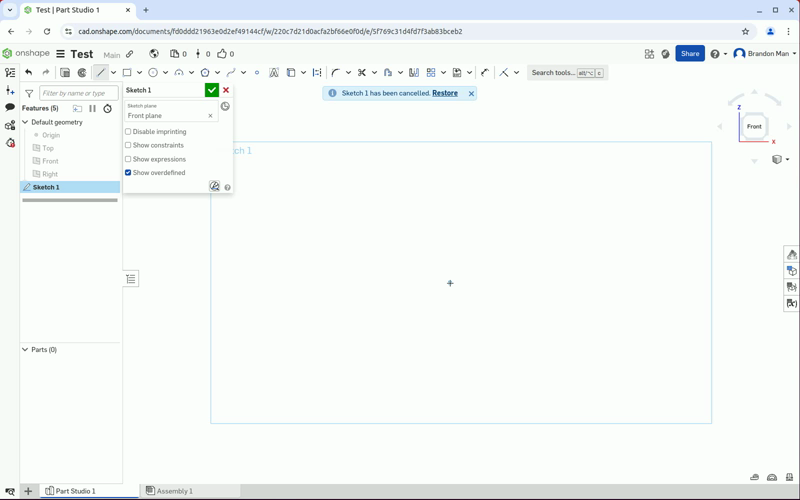
mouse_move(480, 282)
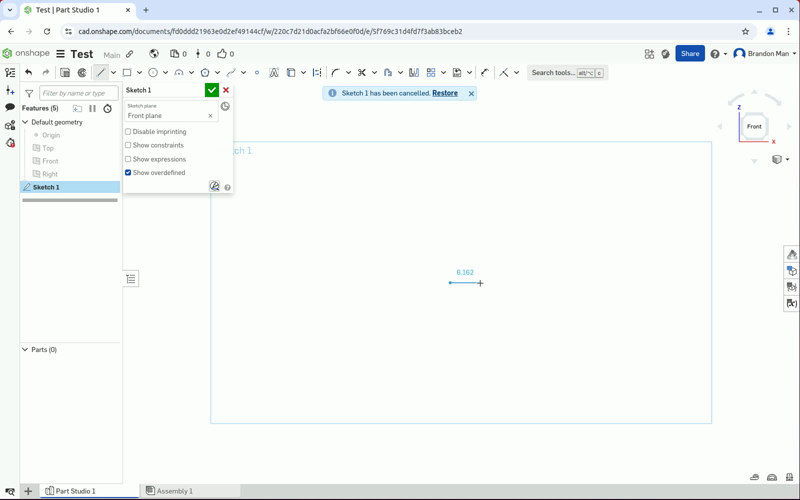
mouse_move(456, 282)
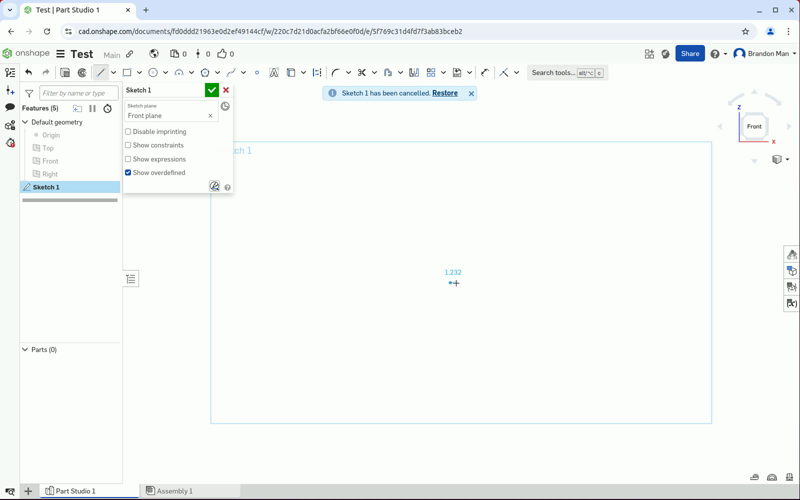
scroll(6)
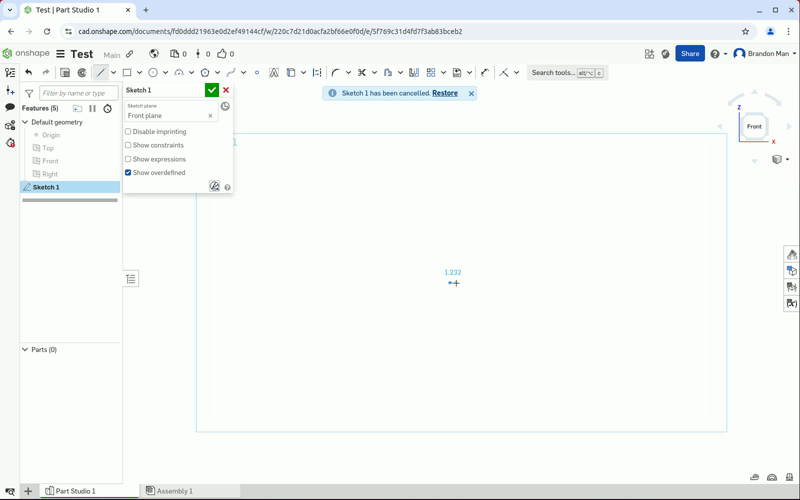
scroll(6)
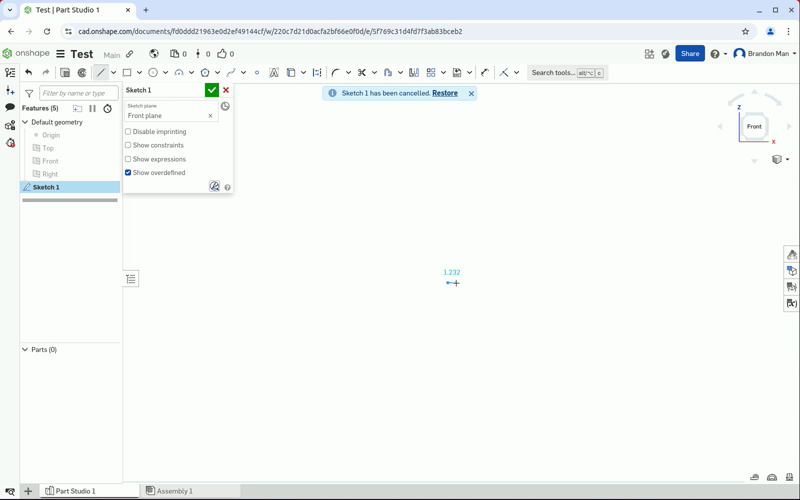
scroll(6)
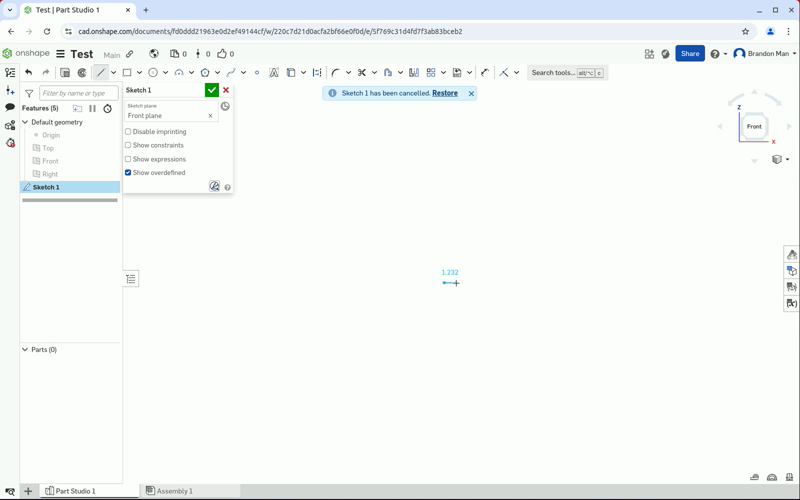
scroll(6)
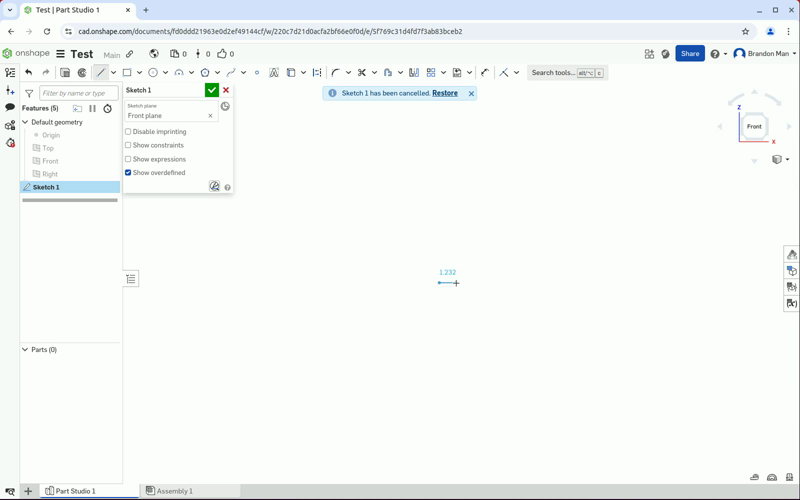
scroll(6)
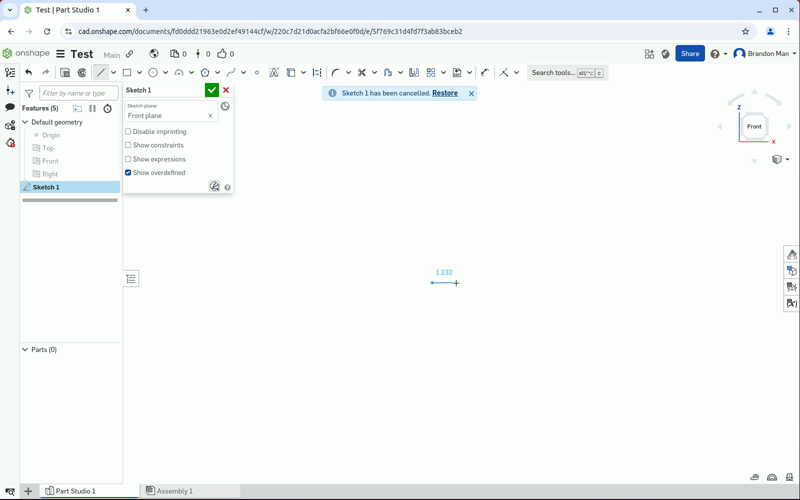
scroll(6)
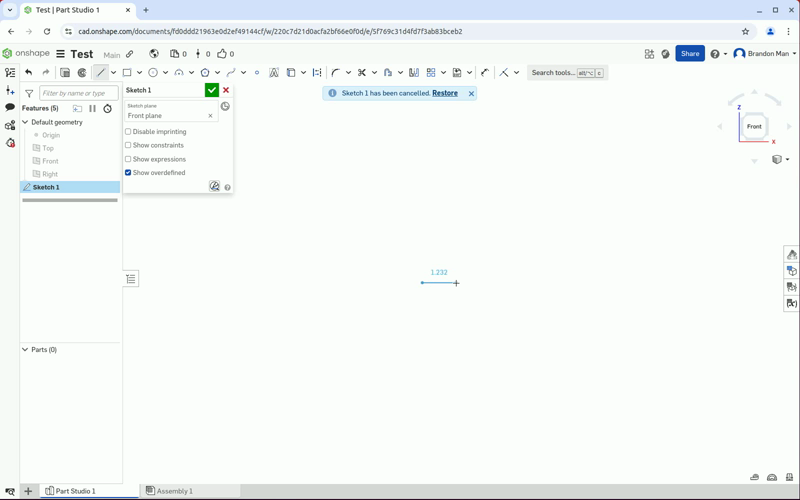
scroll(6)
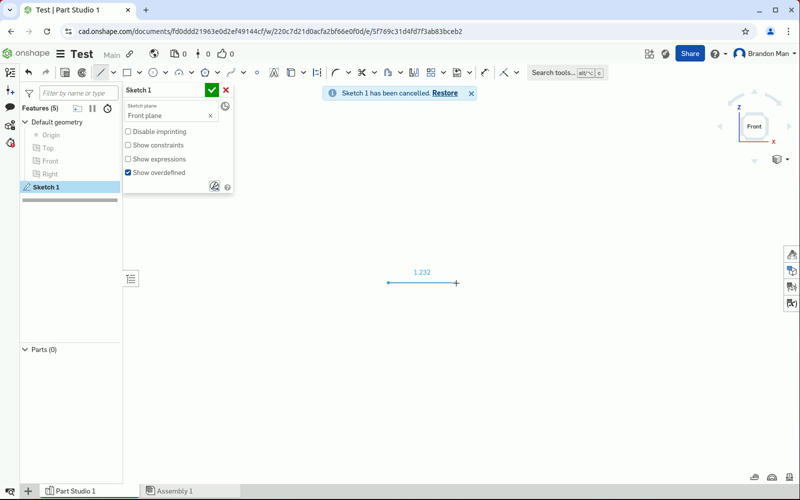
click(456, 282)
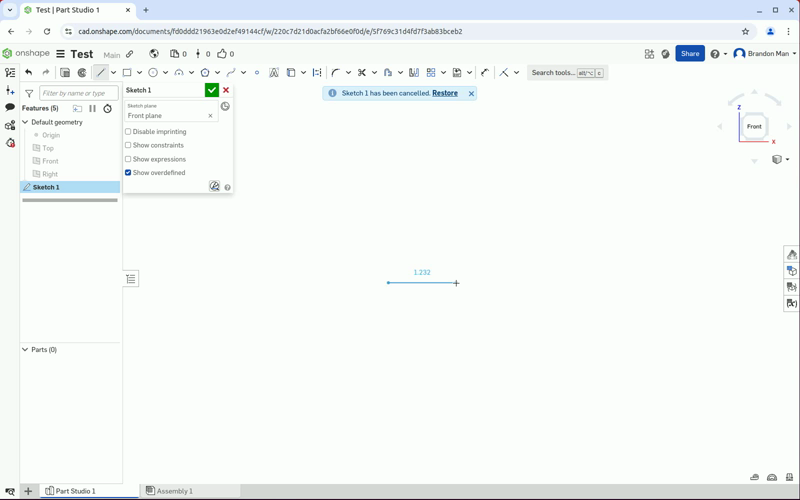
scroll(-6)
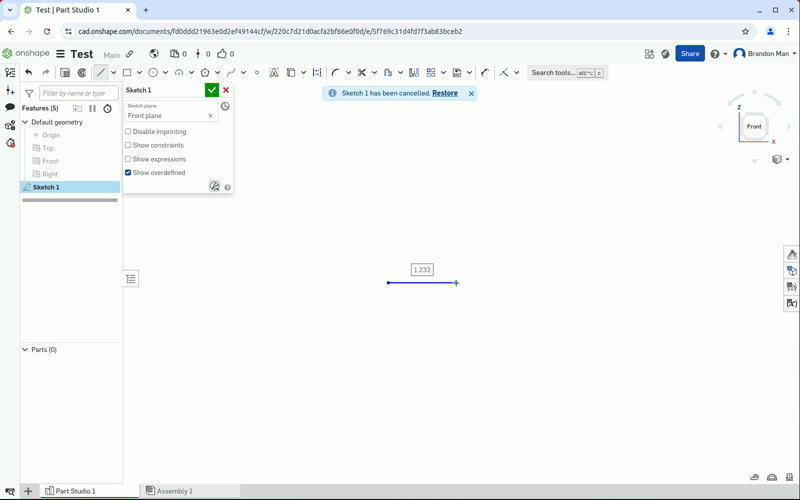
scroll(-6)
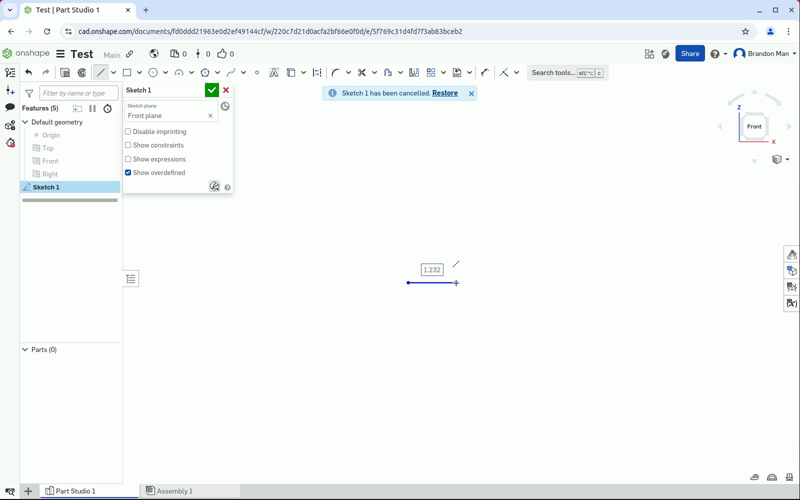
scroll(-6)
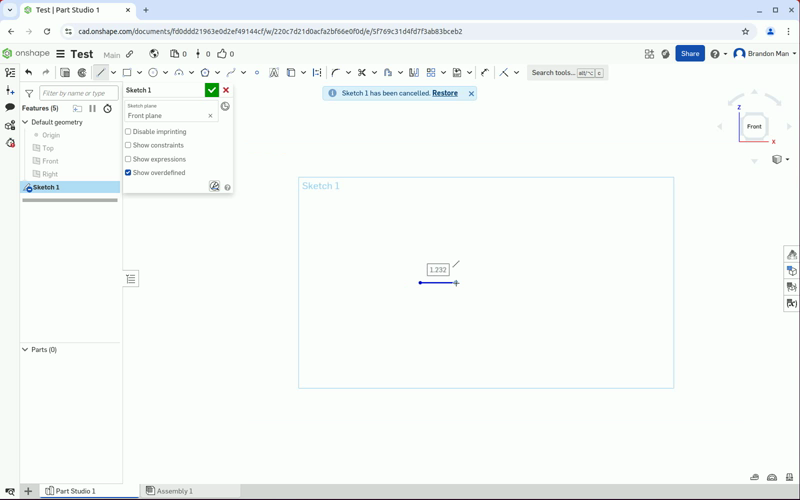
scroll(-6)
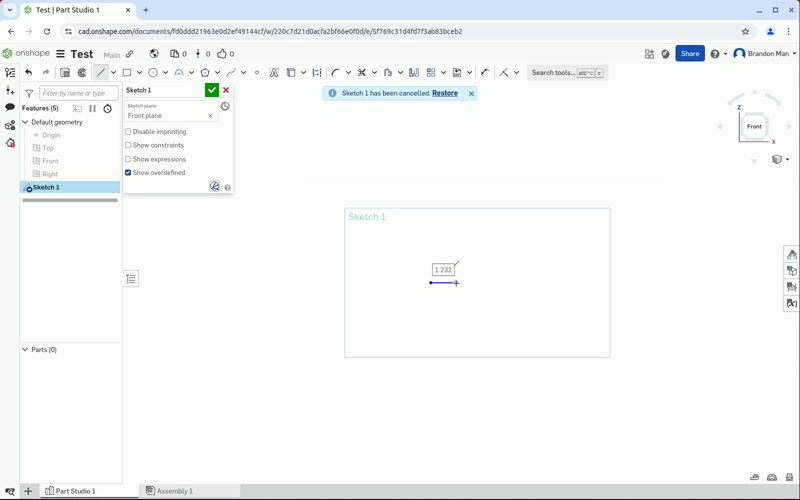
scroll(-6)
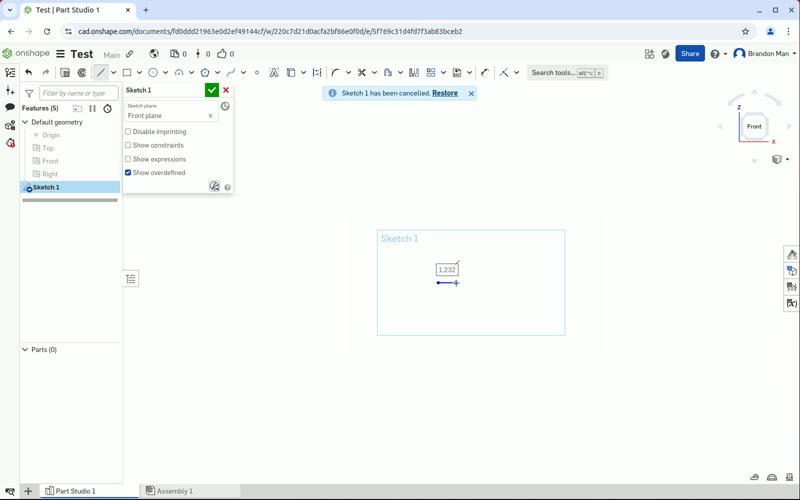
scroll(-6)
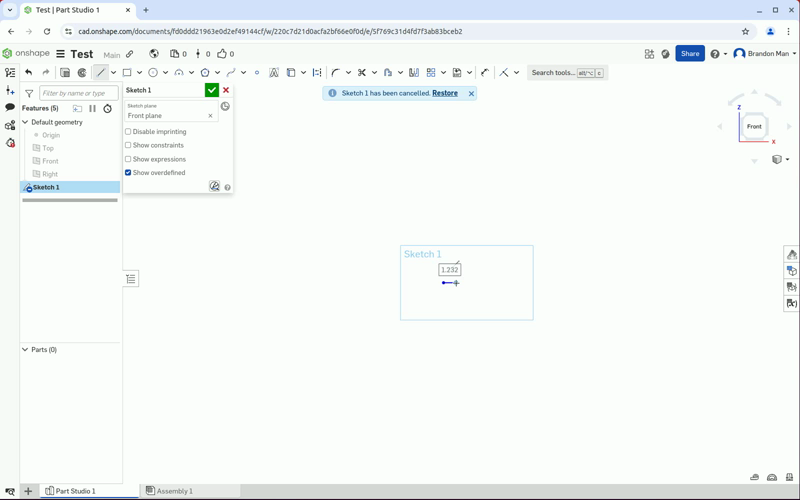
scroll(-6)
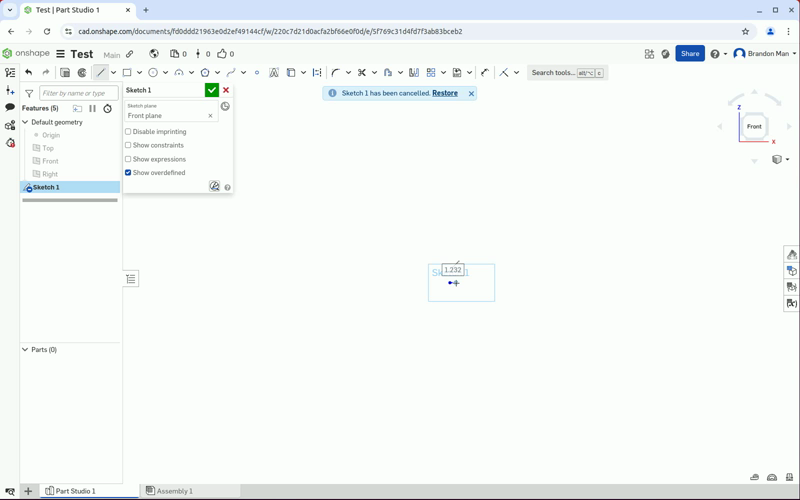
key_up(shift)
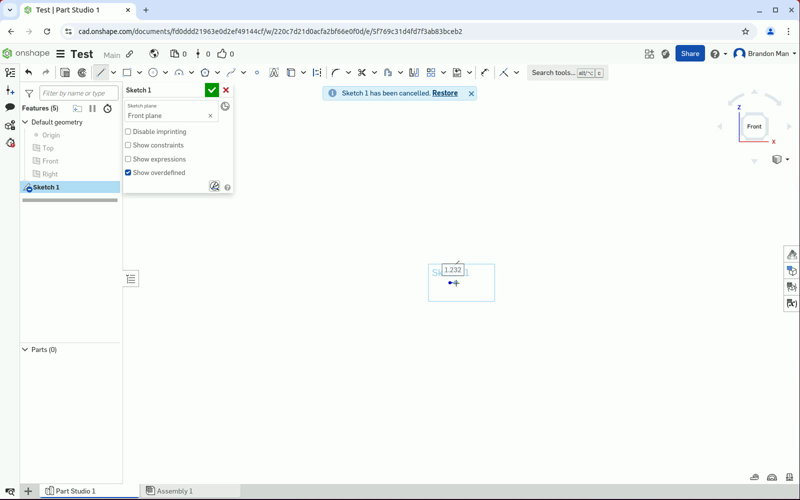
key(esc)
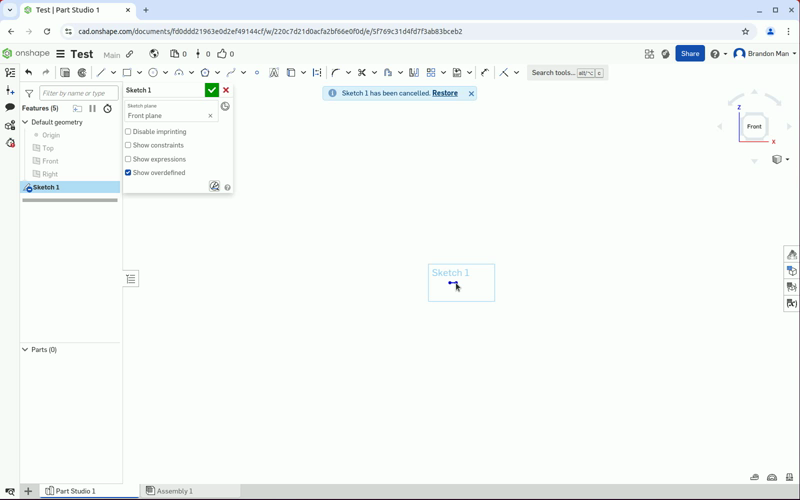
key(a)
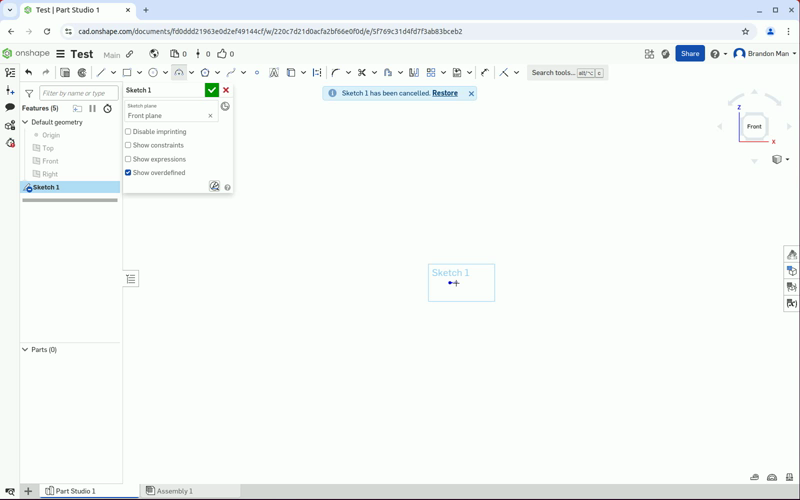
mouse_move(456, 282)
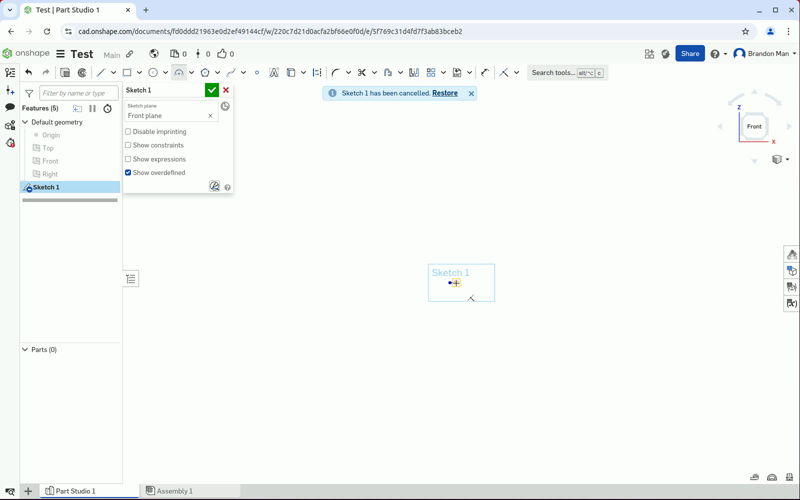
click(456, 282)
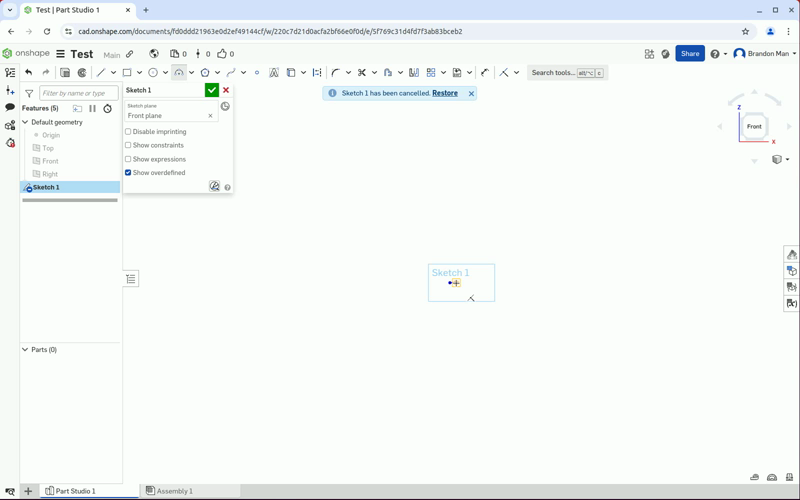
key_down(shift)
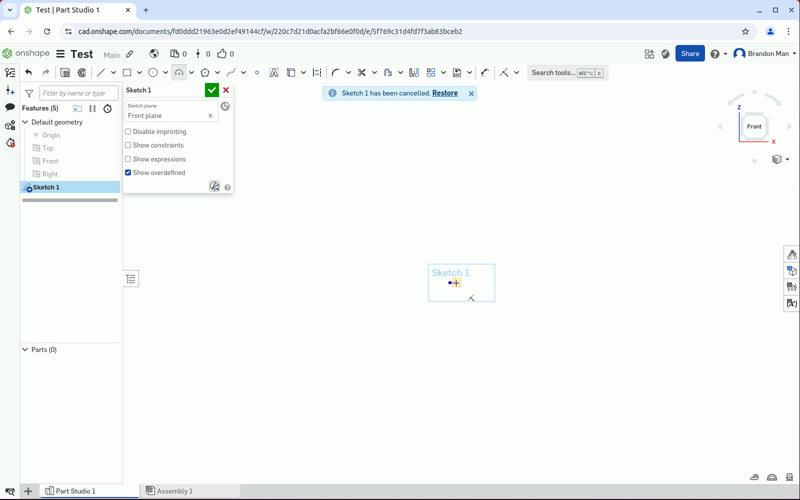
mouse_move(465, 282)
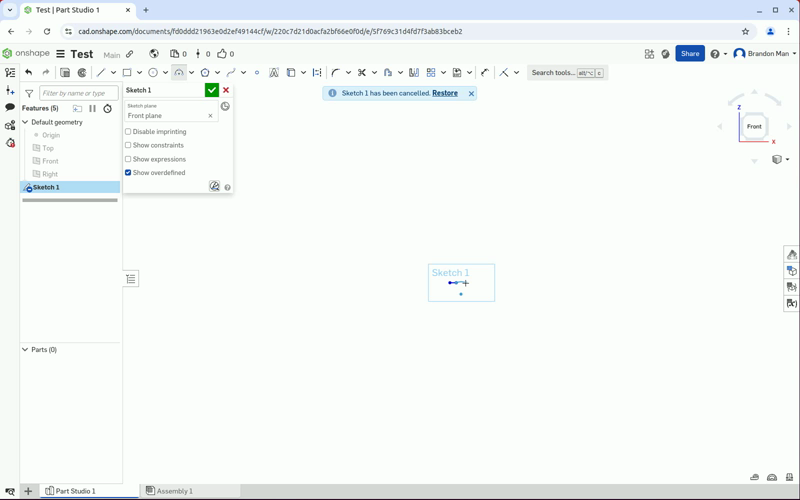
click(465, 282)
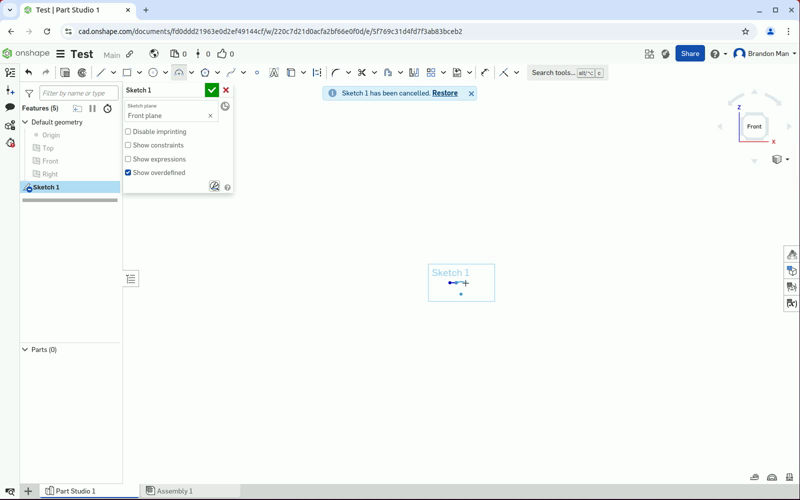
mouse_move(461, 278)
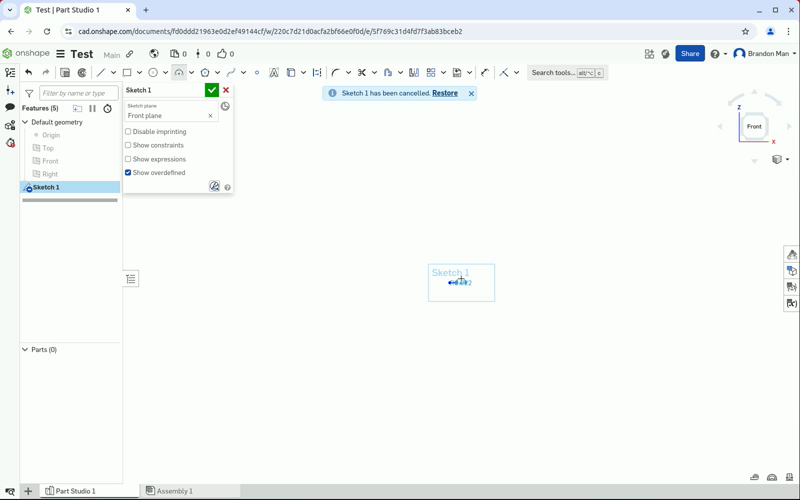
click(461, 278)
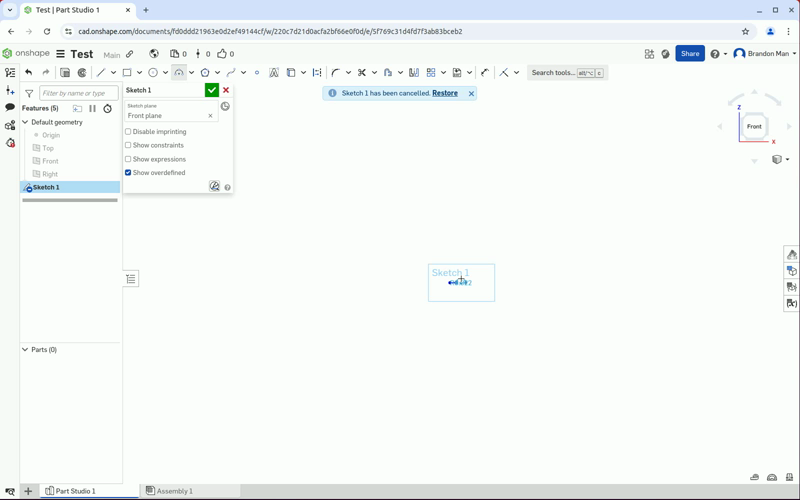
key_up(shift)
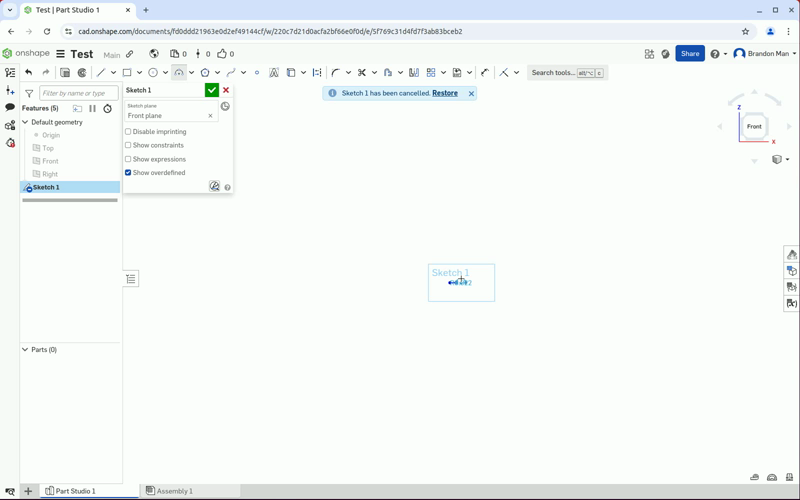
key(esc)
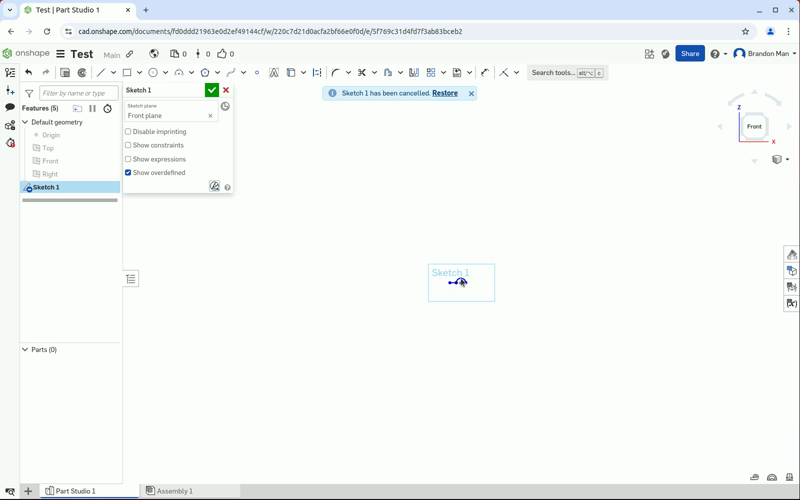
key(l)
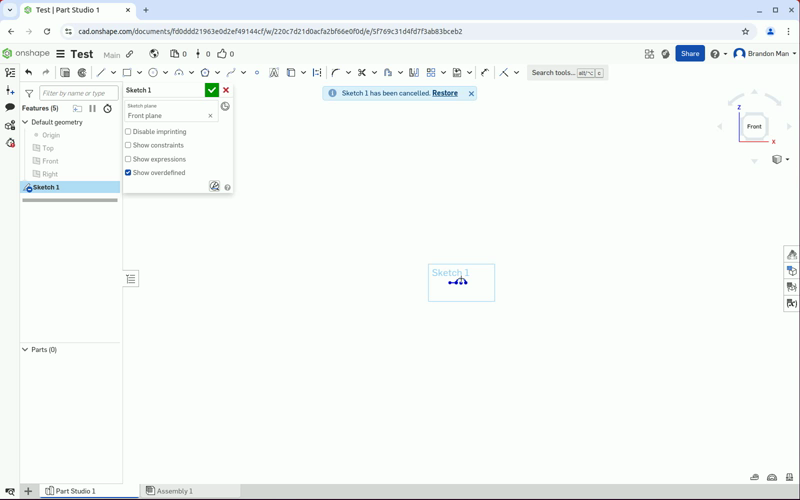
mouse_move(465, 282)
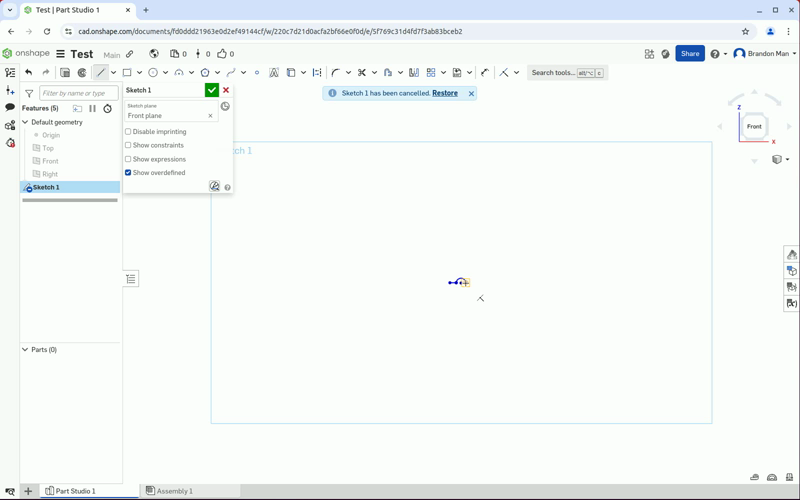
click(465, 282)
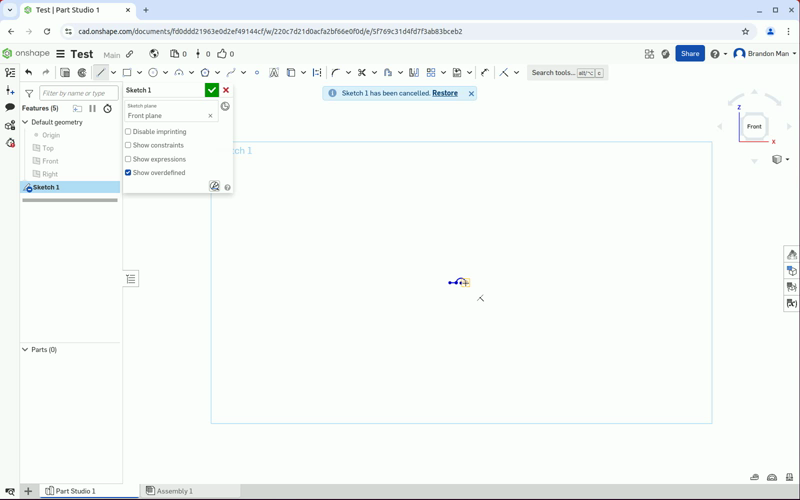
key_down(shift)
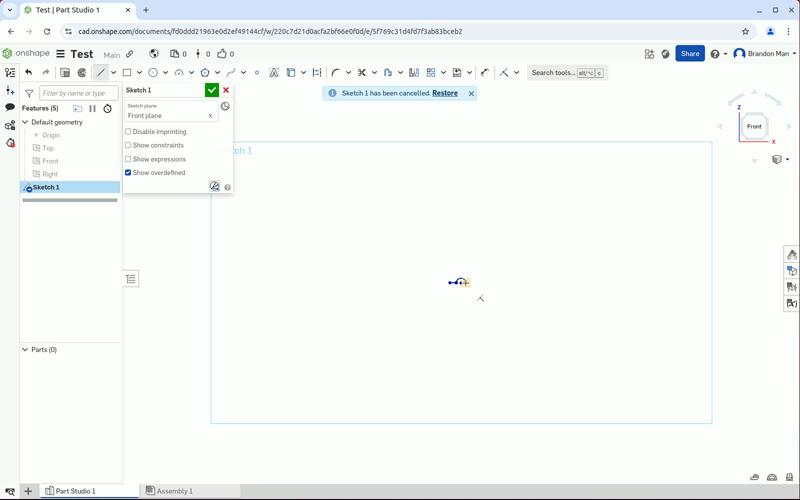
mouse_move(495, 282)
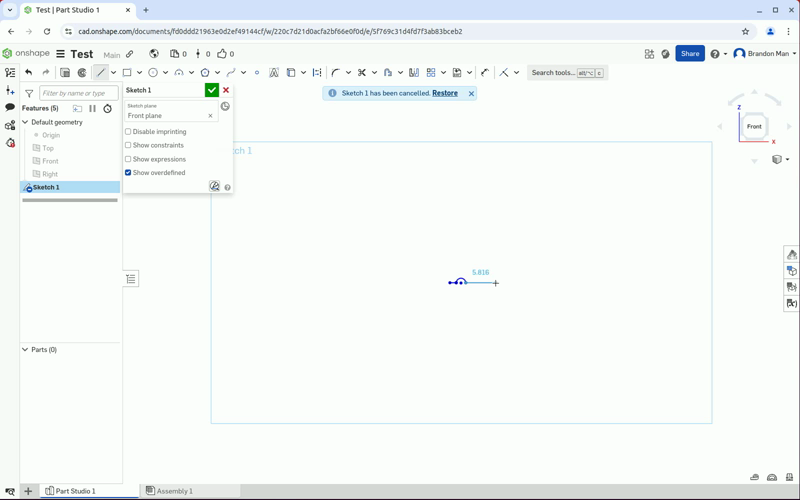
mouse_move(471, 282)
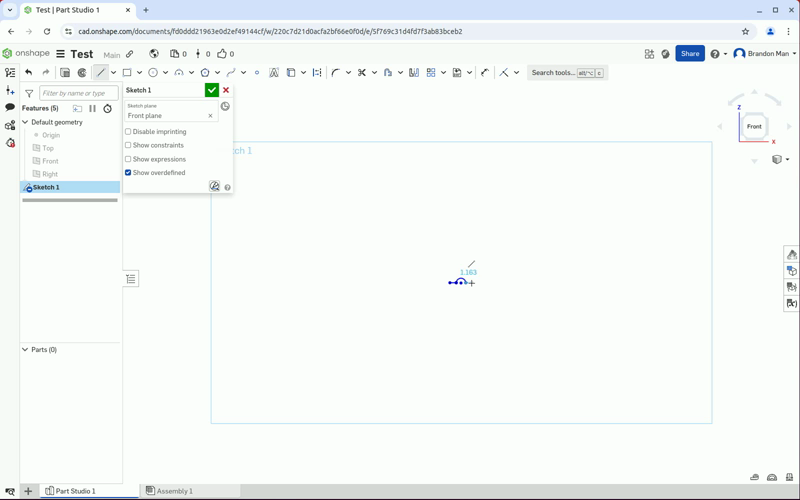
scroll(6)
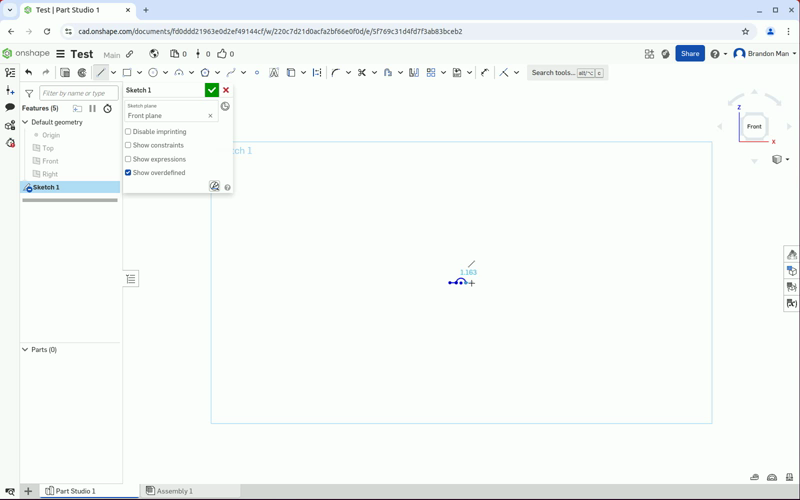
scroll(6)
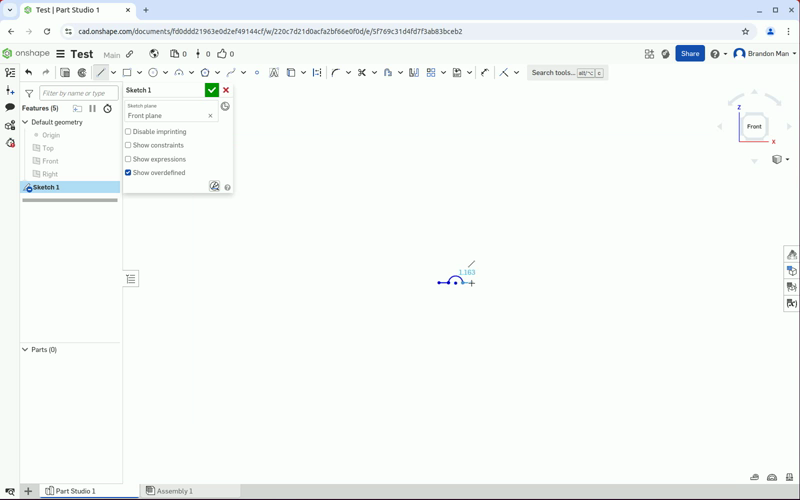
scroll(6)
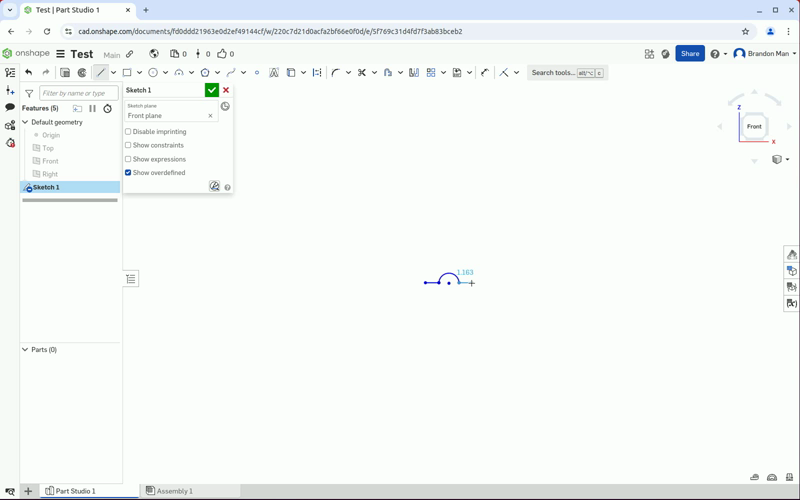
scroll(6)
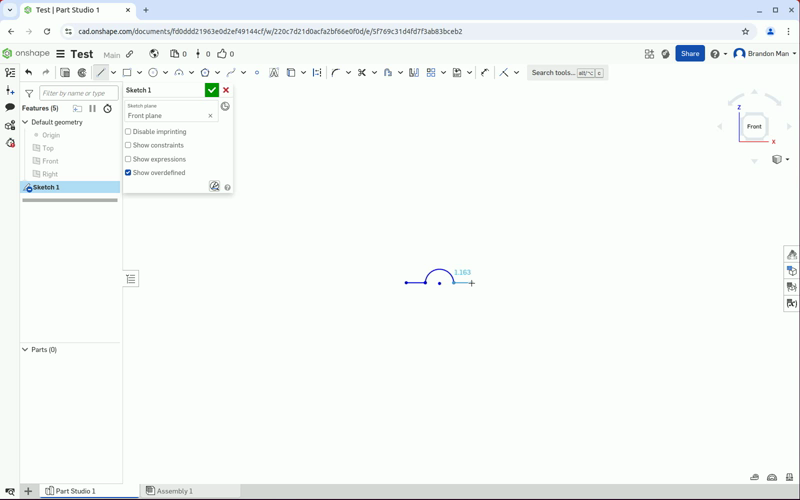
scroll(6)
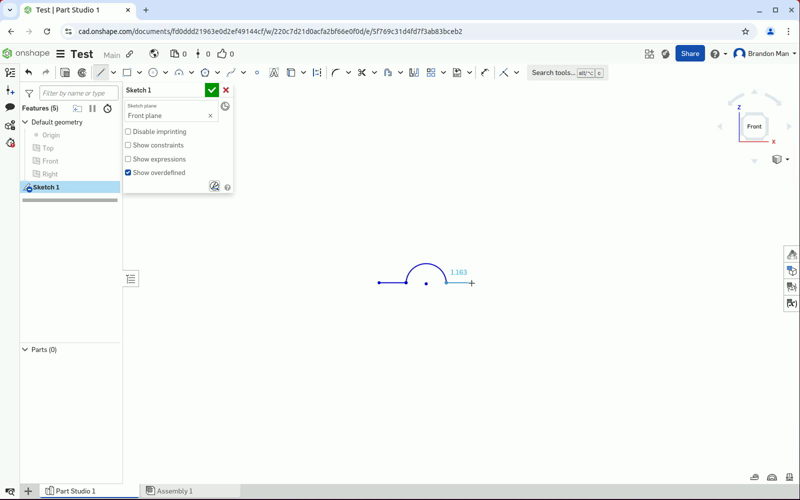
scroll(6)
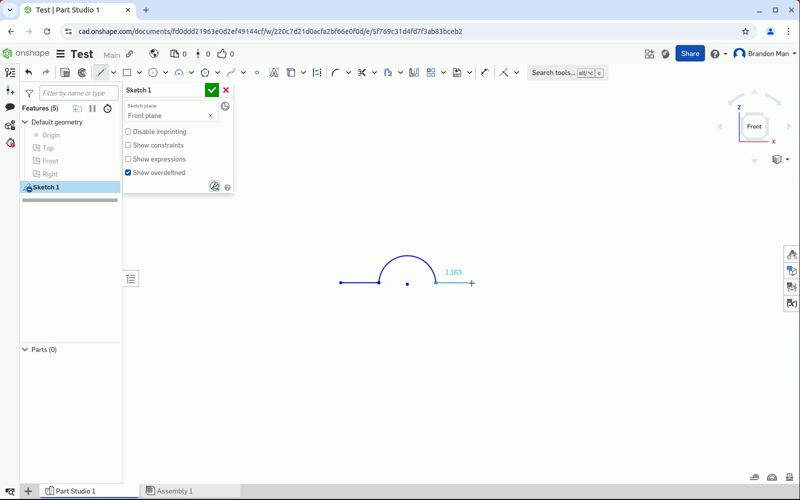
scroll(6)
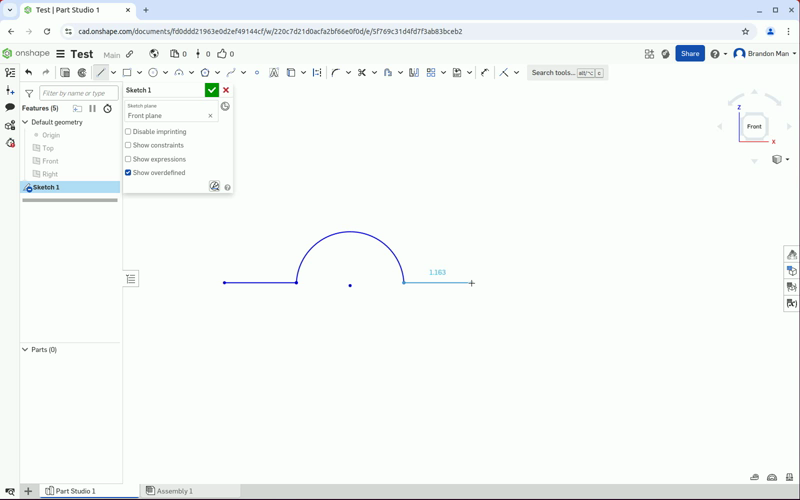
click(471, 282)
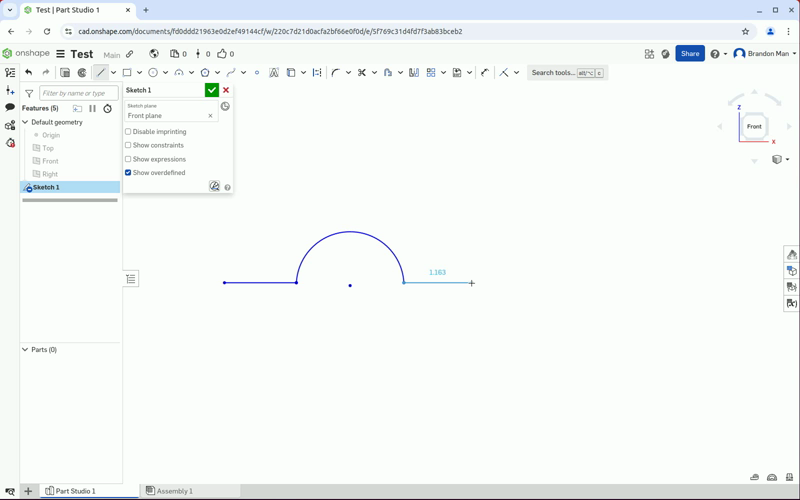
scroll(-6)
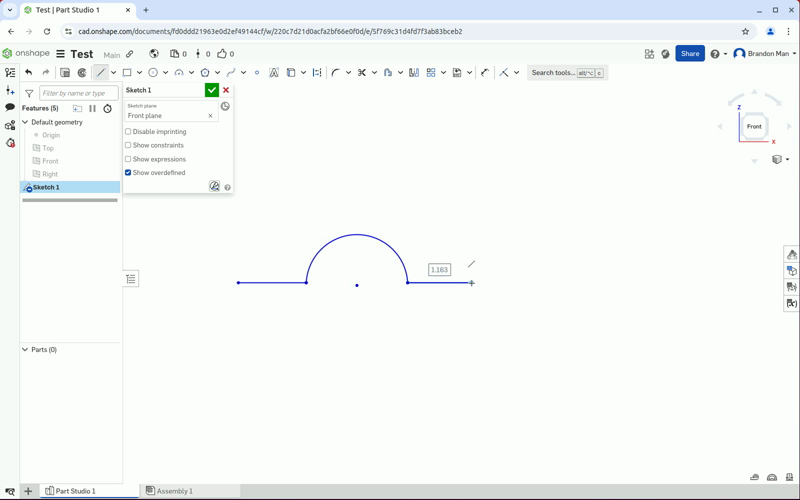
scroll(-6)
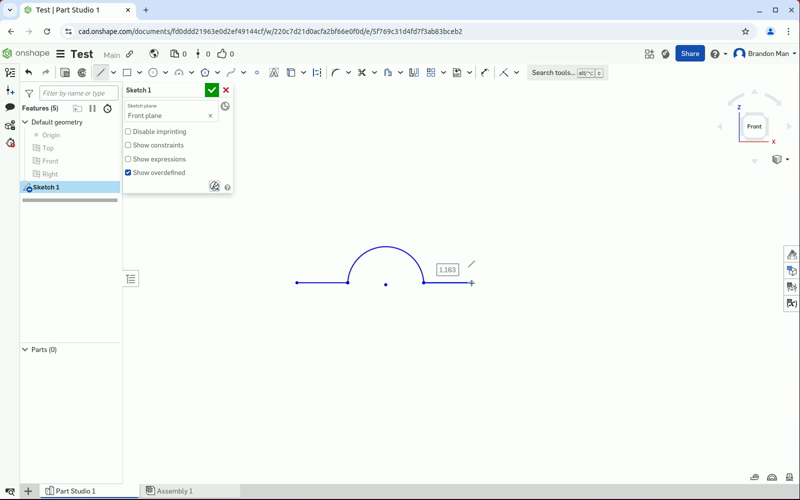
scroll(-6)
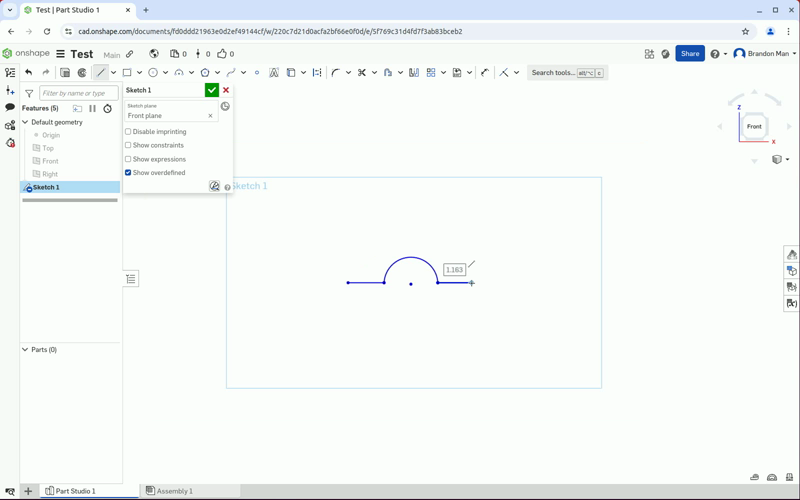
scroll(-6)
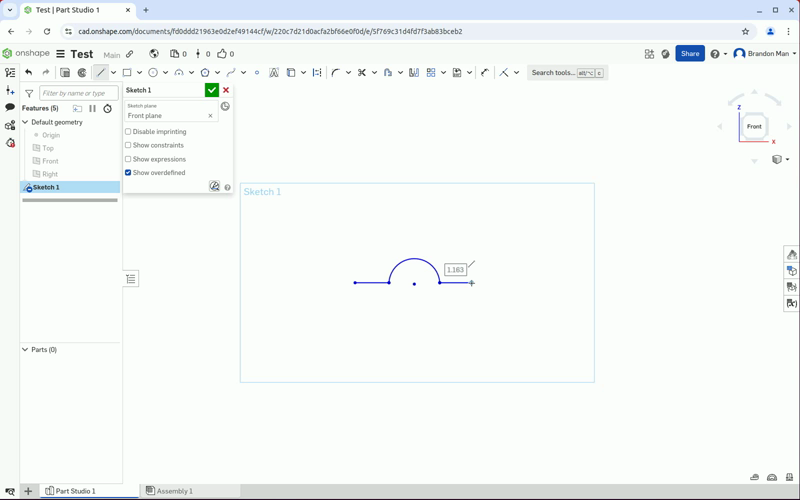
scroll(-6)
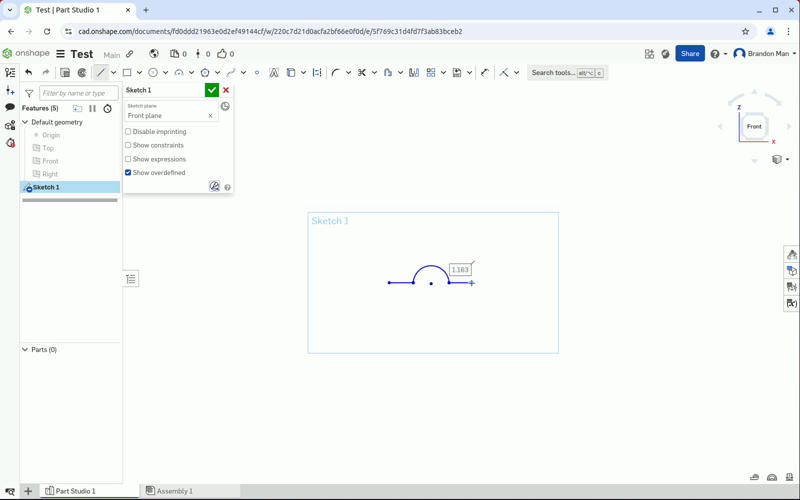
scroll(-6)
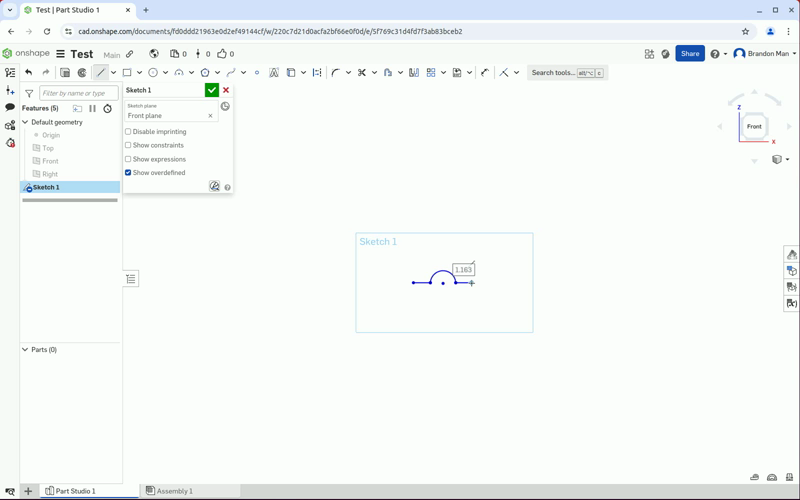
scroll(-6)
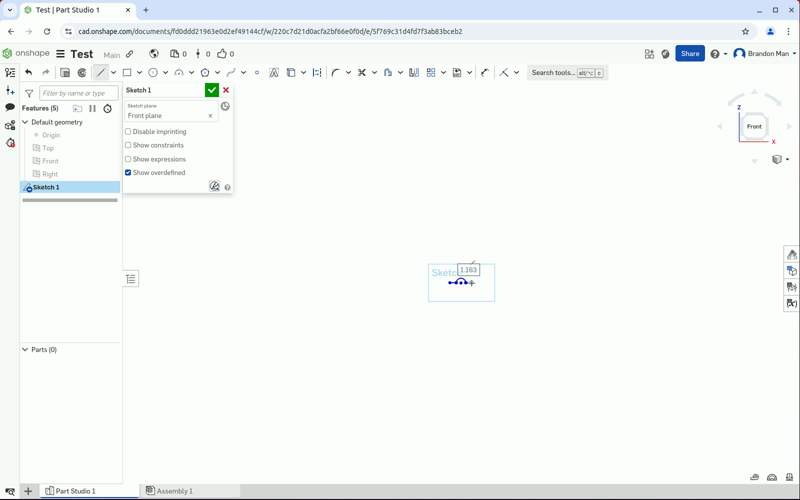
key_up(shift)
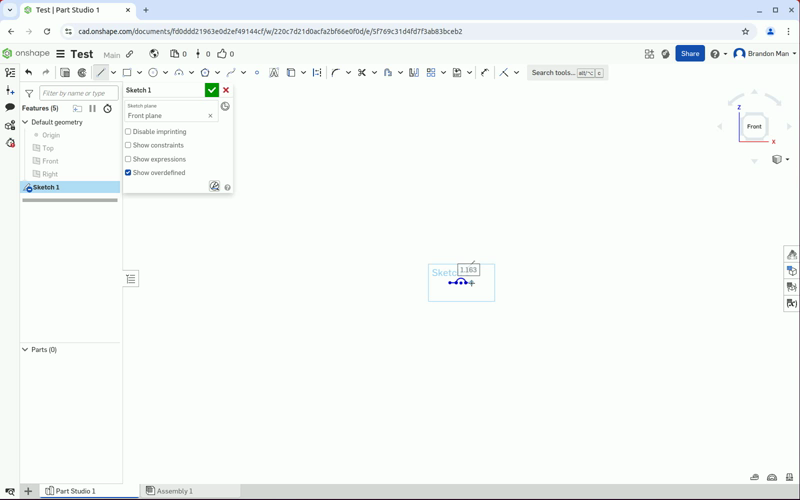
key_down(shift)
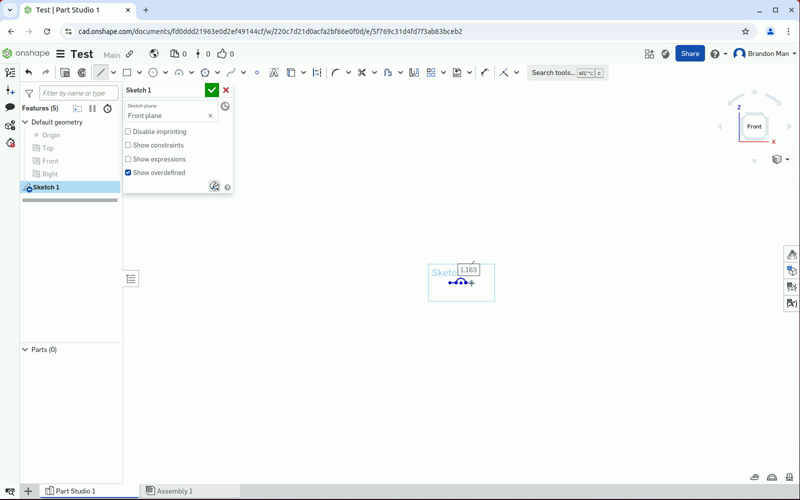
mouse_move(465, 175)
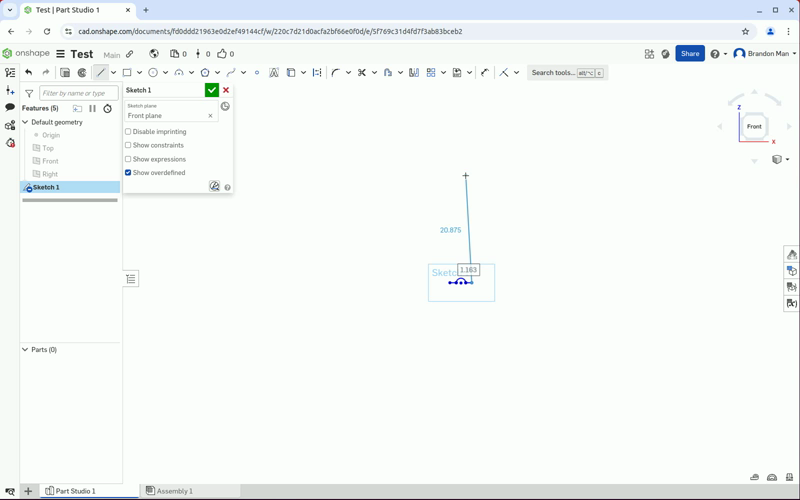
click(465, 175)
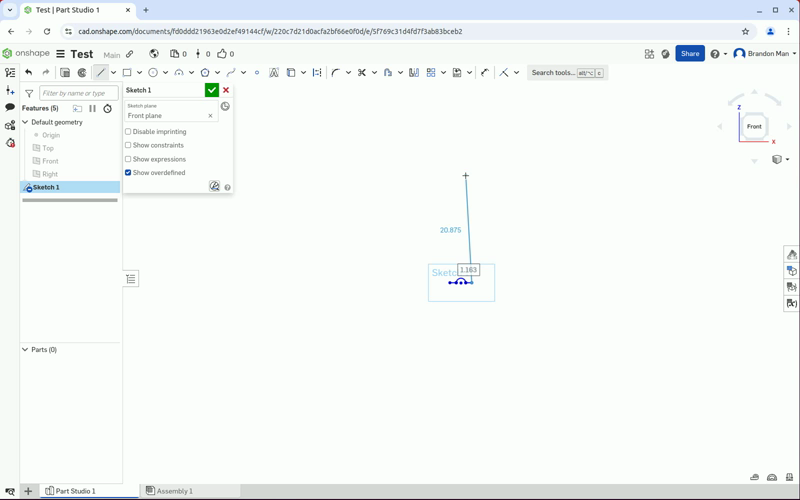
key_up(shift)
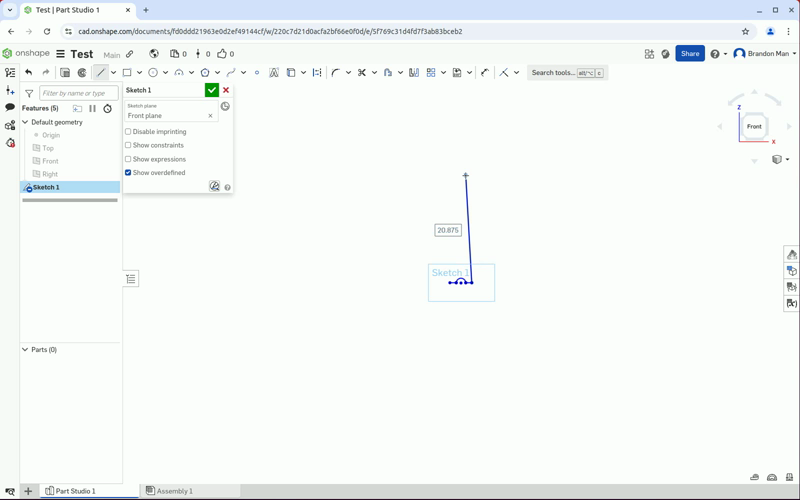
key(esc)
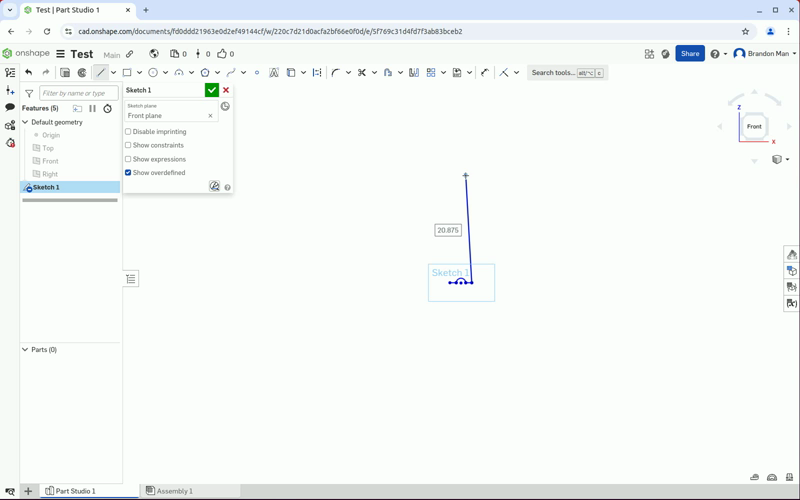
key(a)
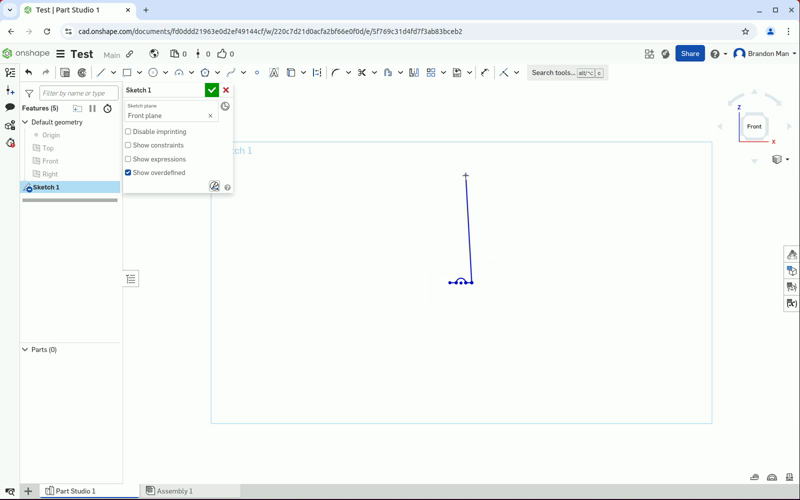
mouse_move(465, 175)
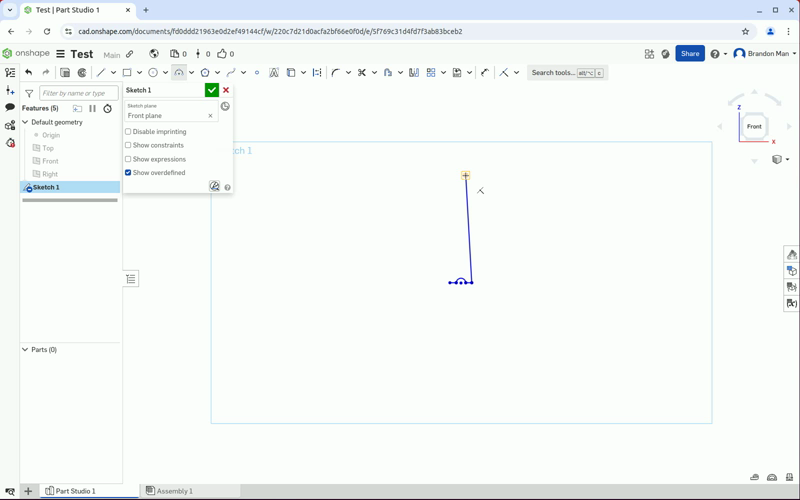
click(465, 175)
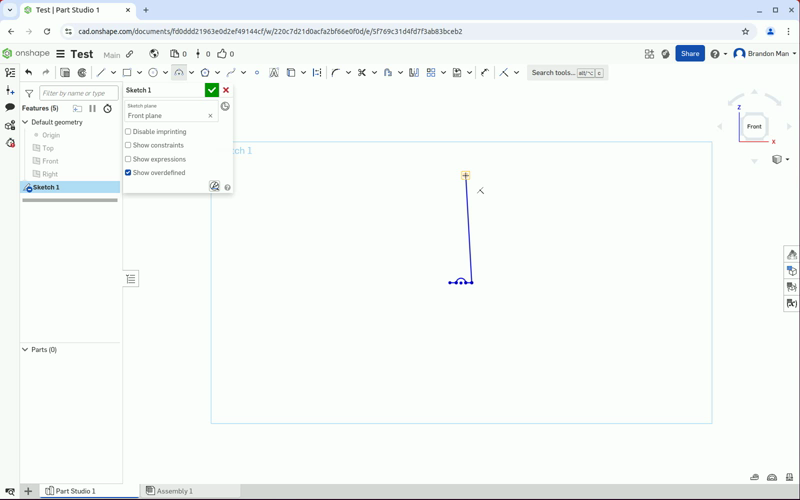
key_down(shift)
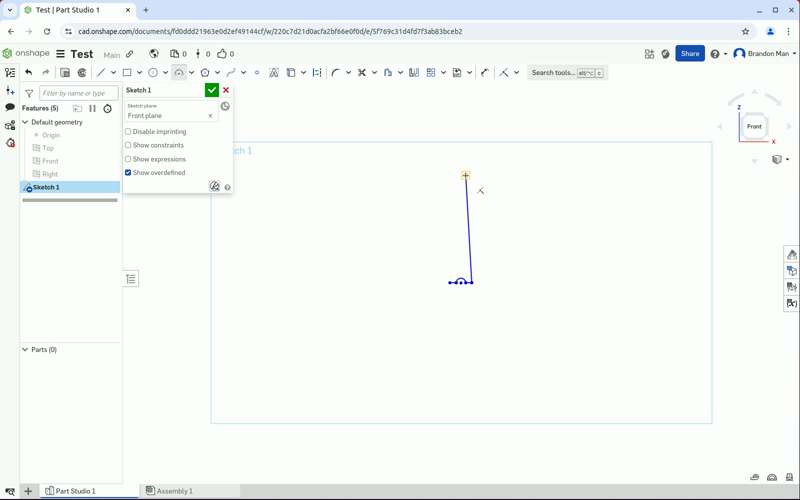
mouse_move(456, 175)
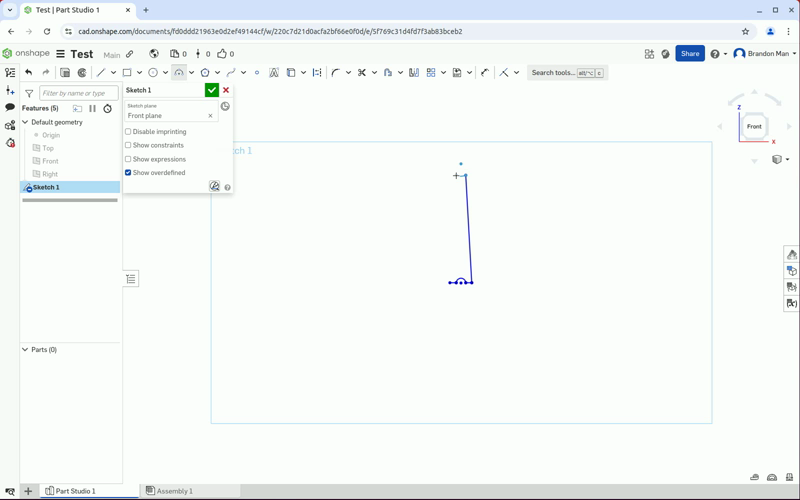
click(456, 175)
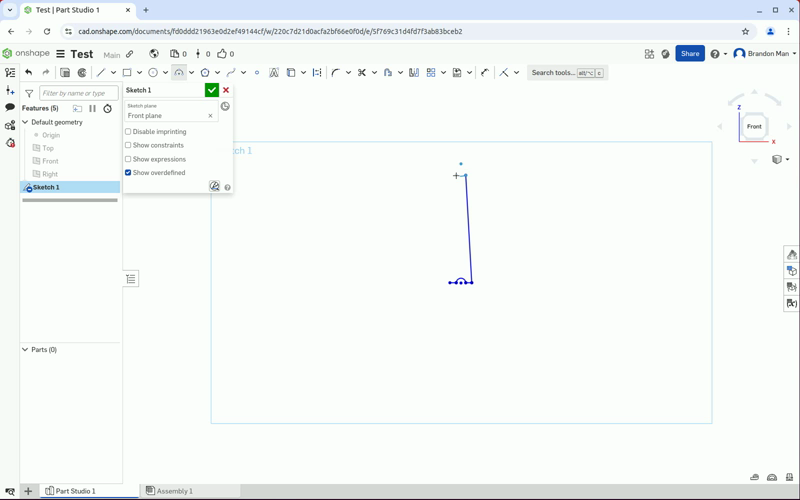
mouse_move(461, 170)
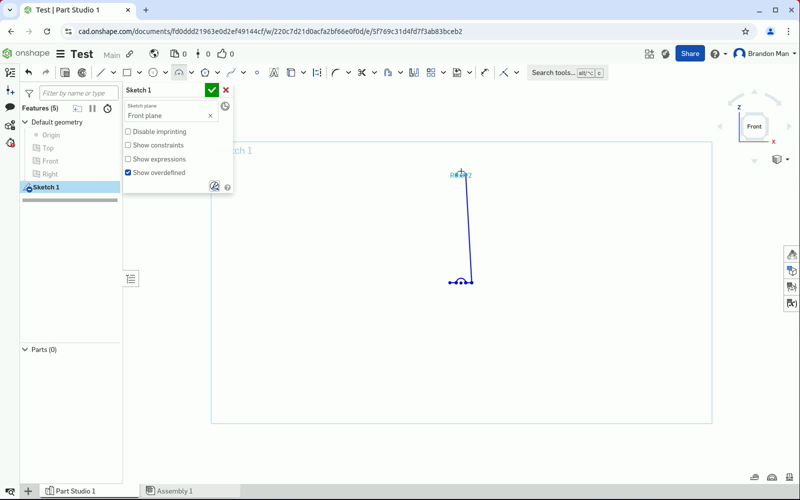
click(461, 170)
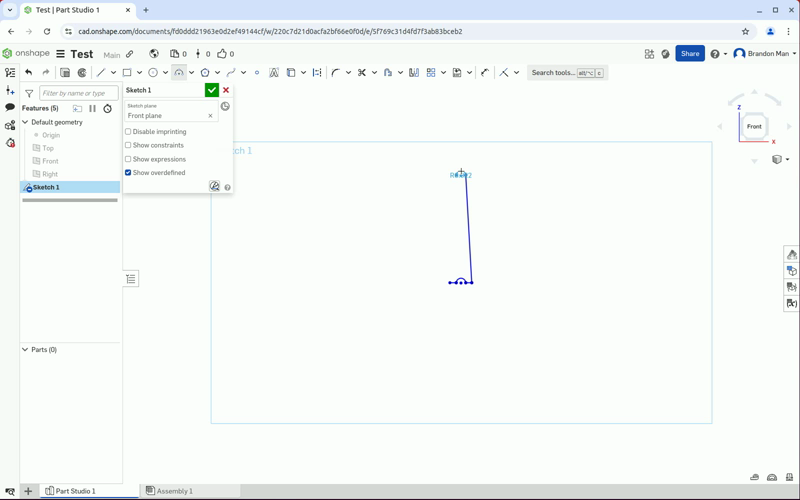
key_up(shift)
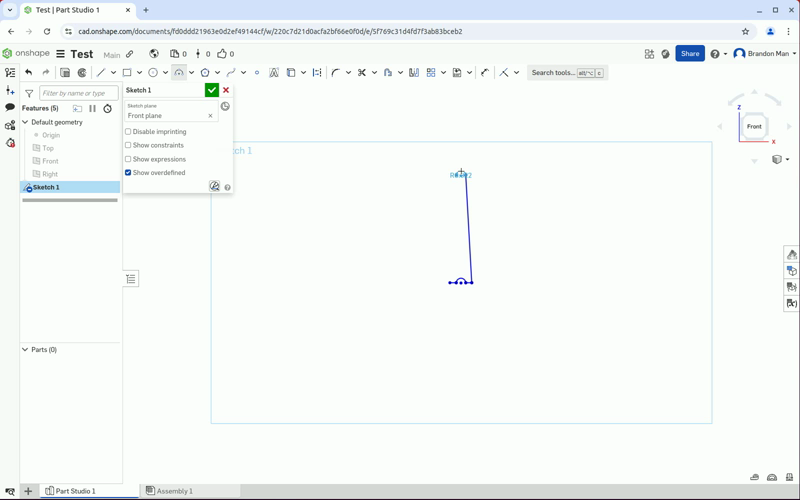
key(esc)
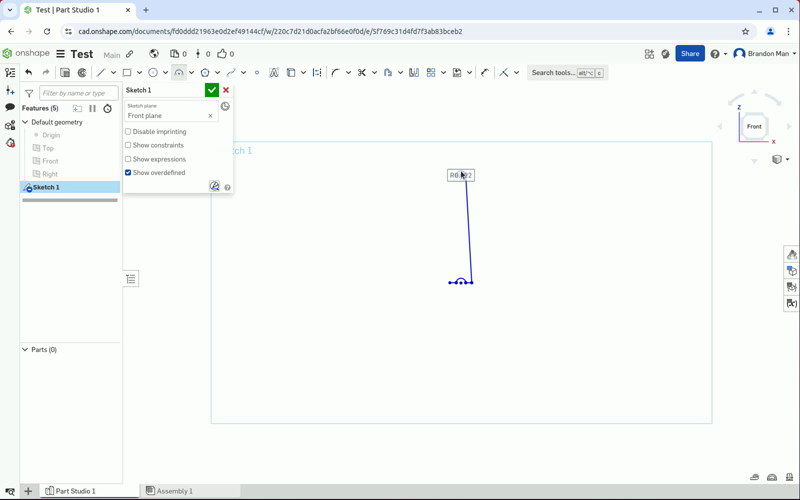
key(l)
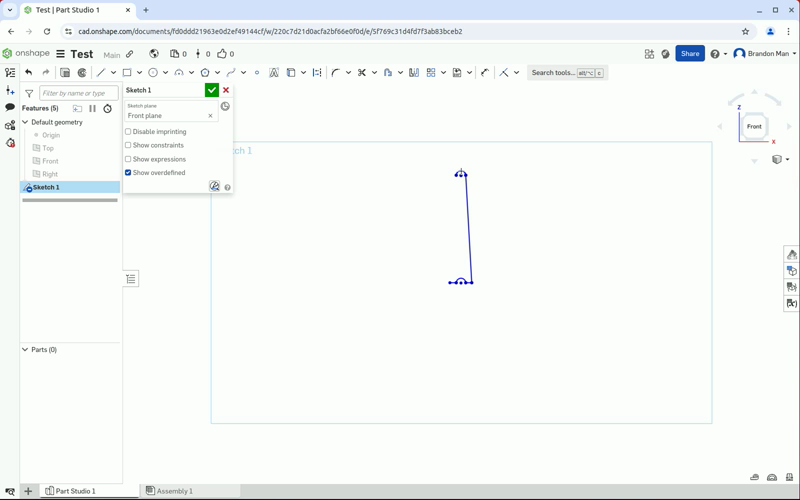
mouse_move(456, 175)
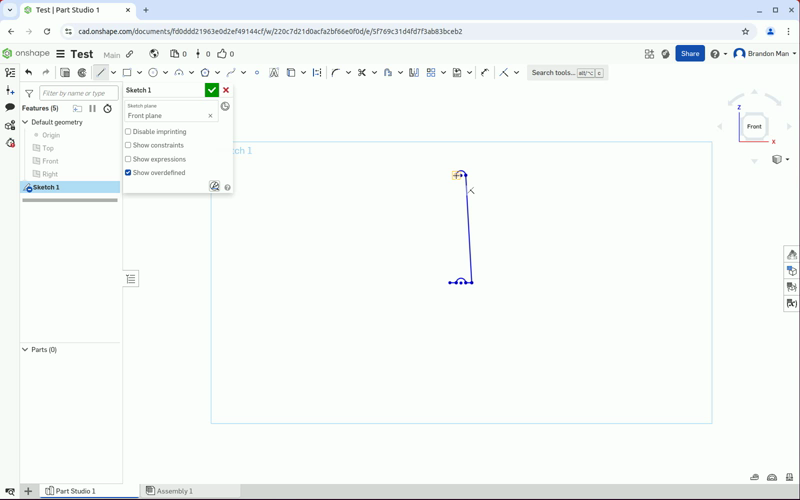
click(456, 175)
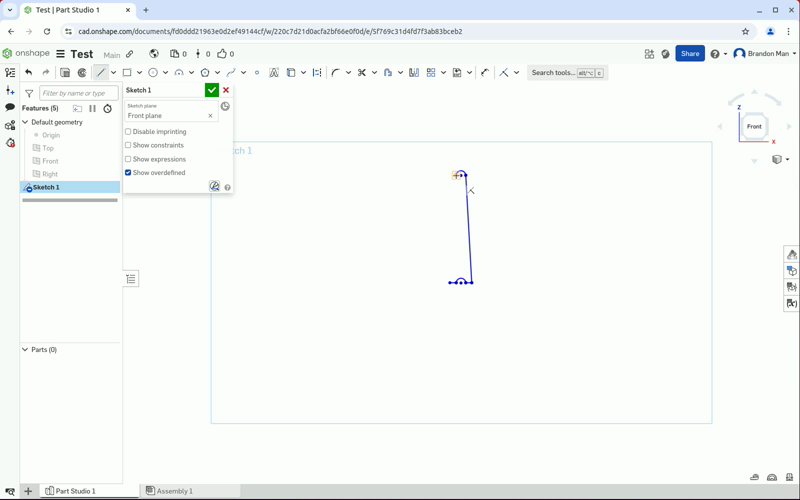
key_down(shift)
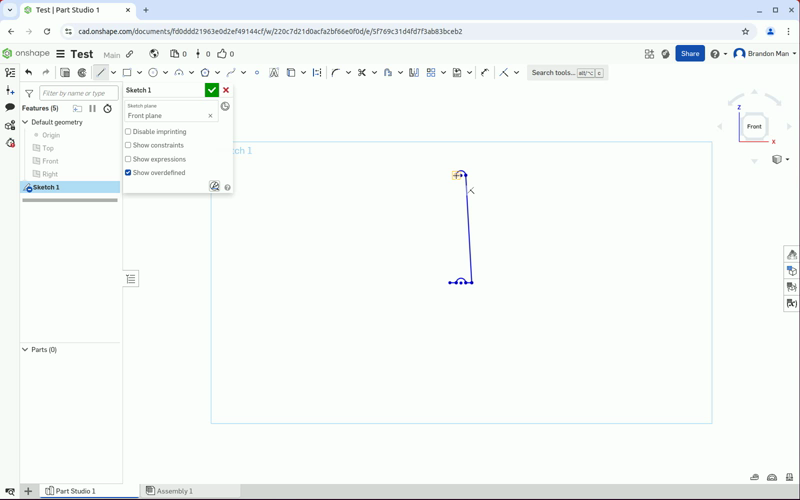
mouse_move(450, 282)
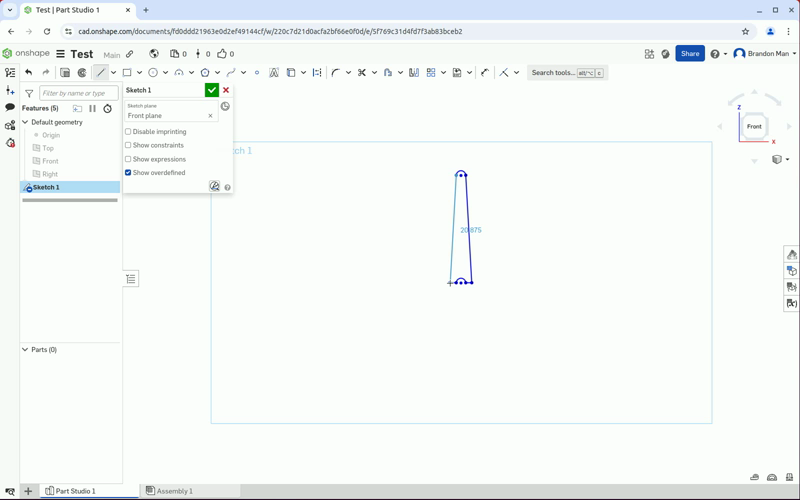
key_up(shift)
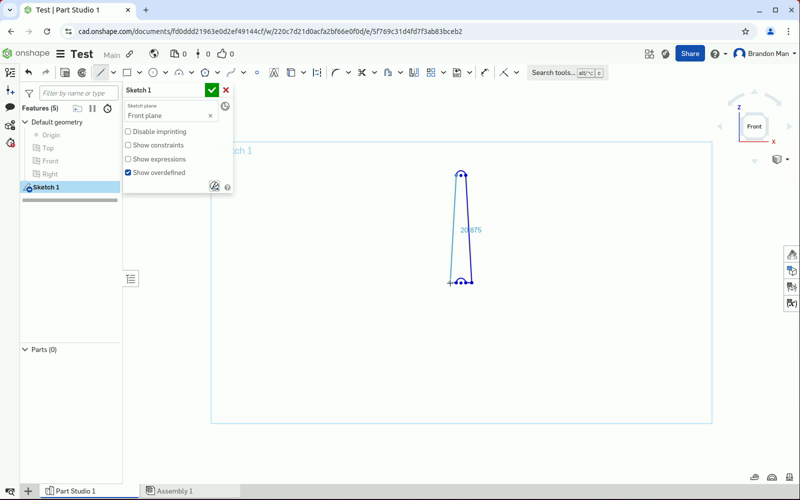
click(450, 282)
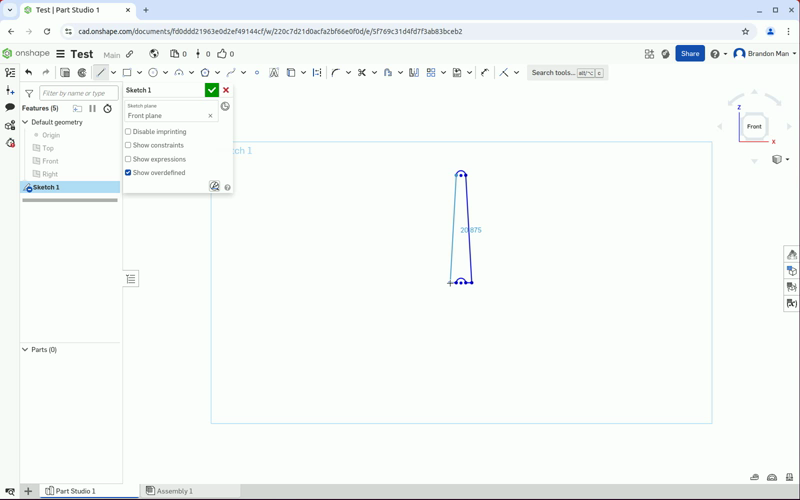
key(esc)
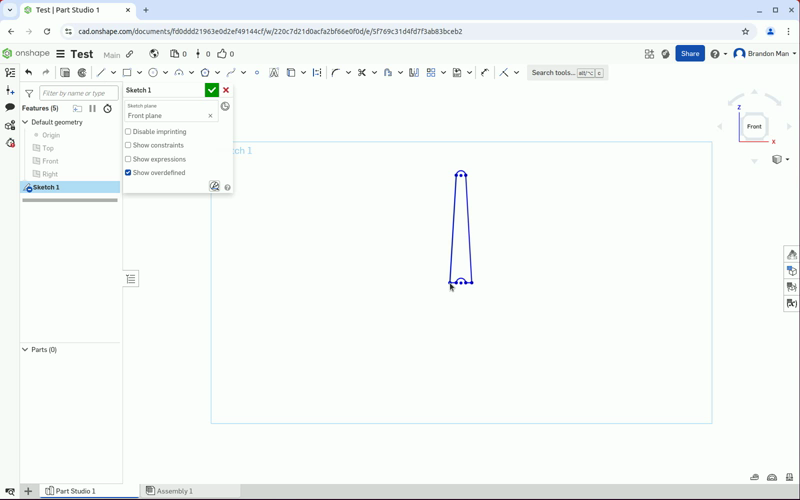
mouse_move(458, 189)
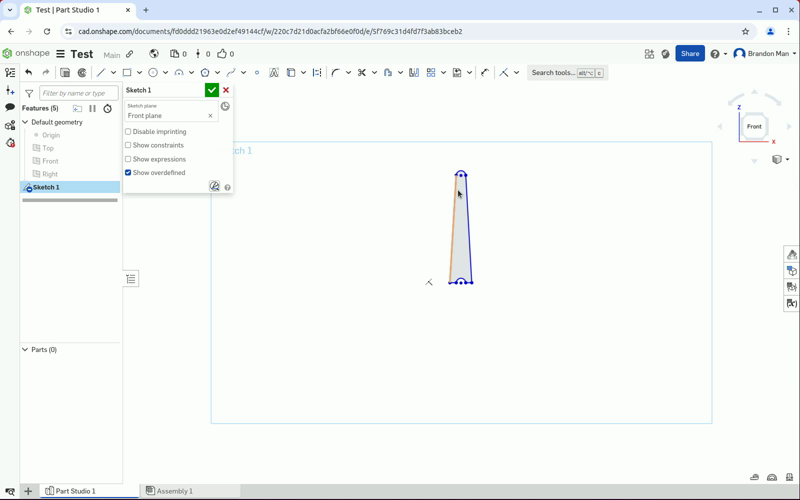
scroll(6)
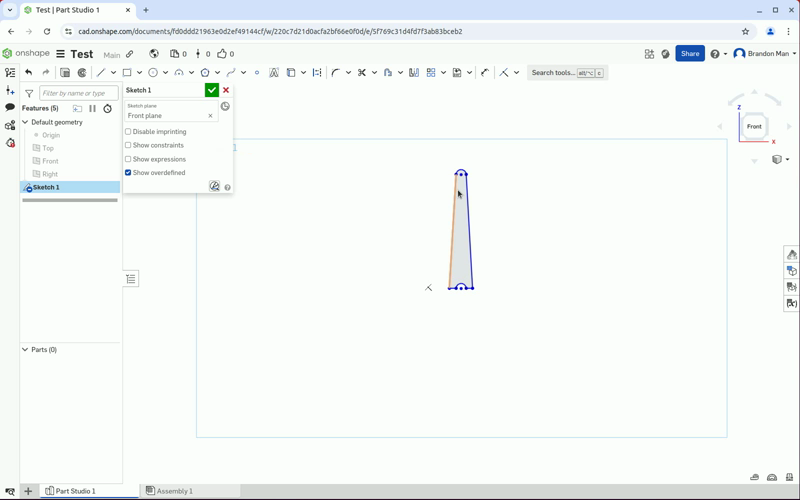
scroll(6)
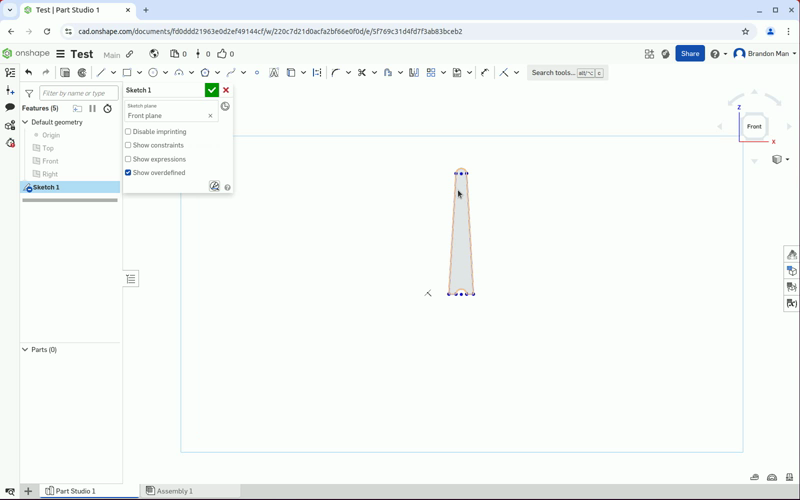
scroll(6)
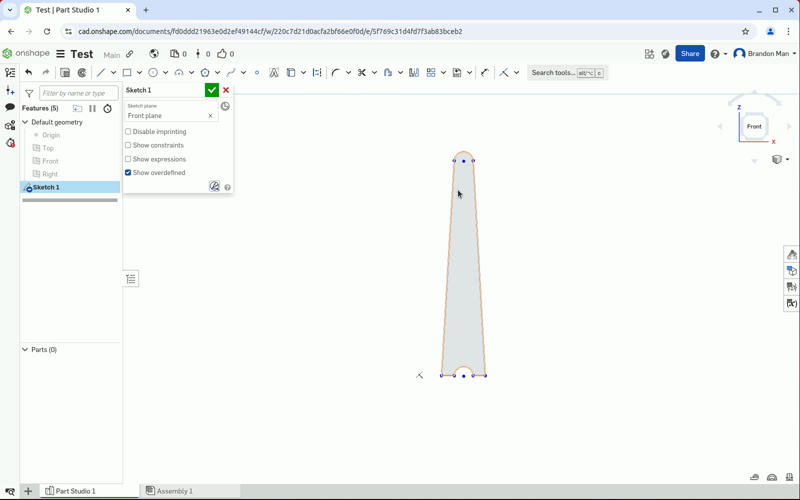
scroll(6)
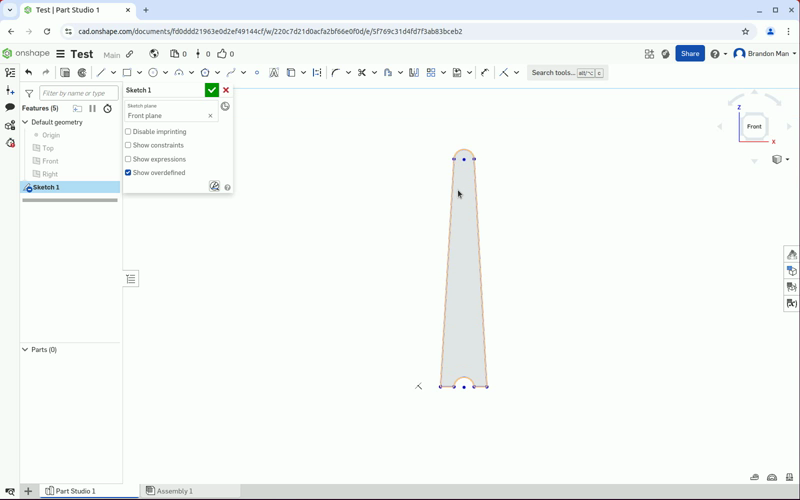
scroll(6)
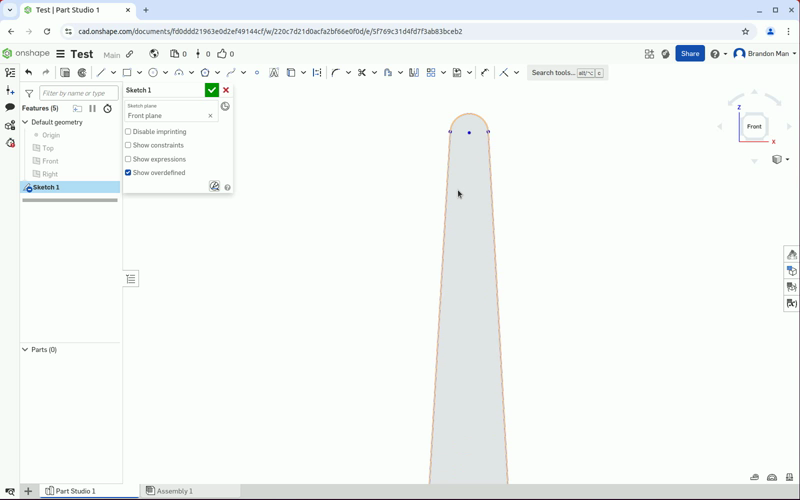
scroll(6)
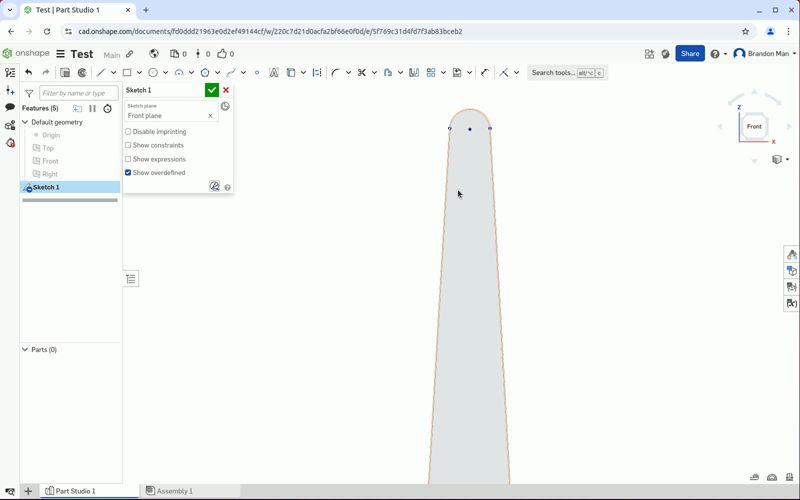
scroll(6)
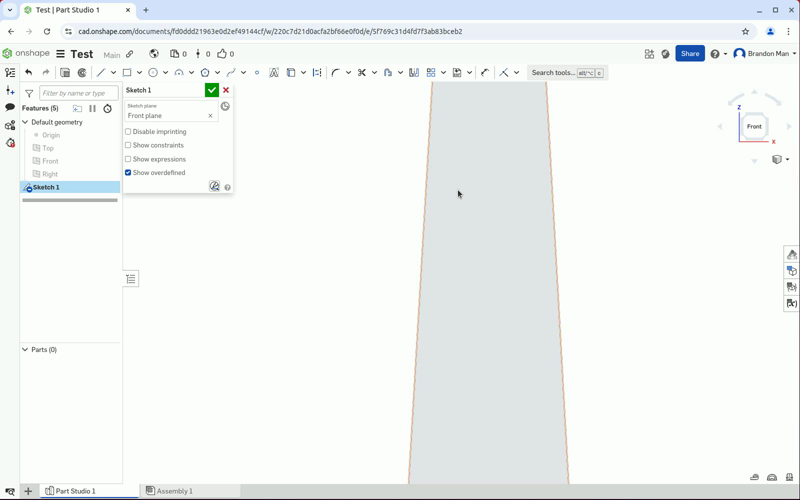
click(458, 189)
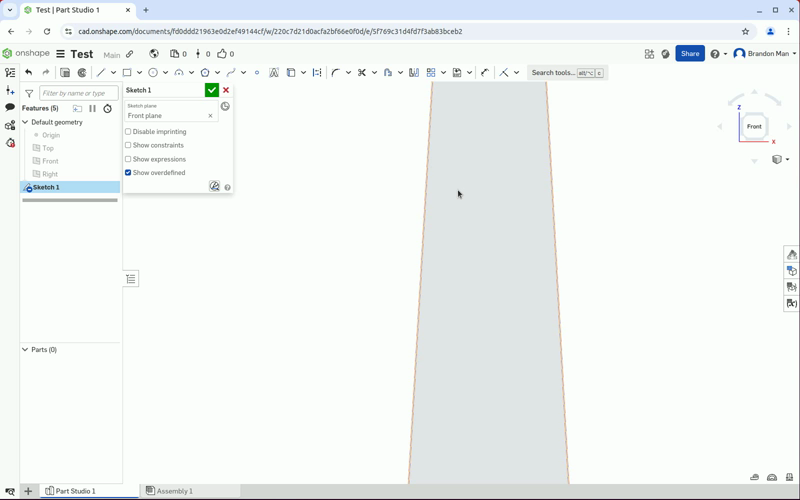
scroll(-6)
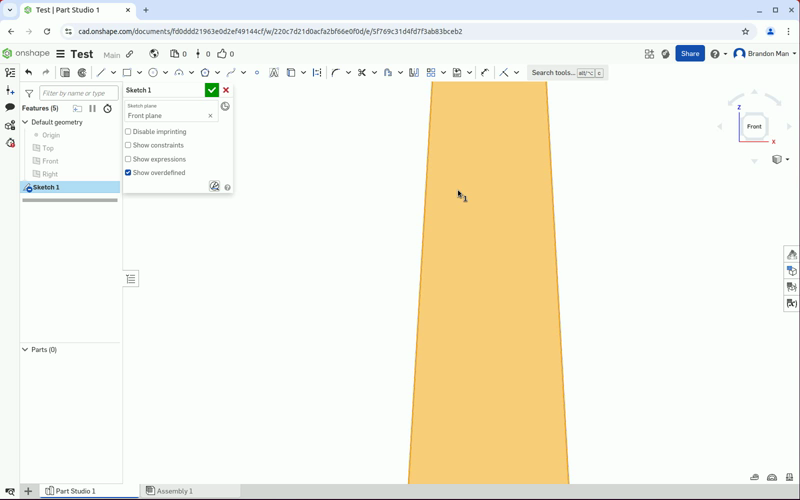
scroll(-6)
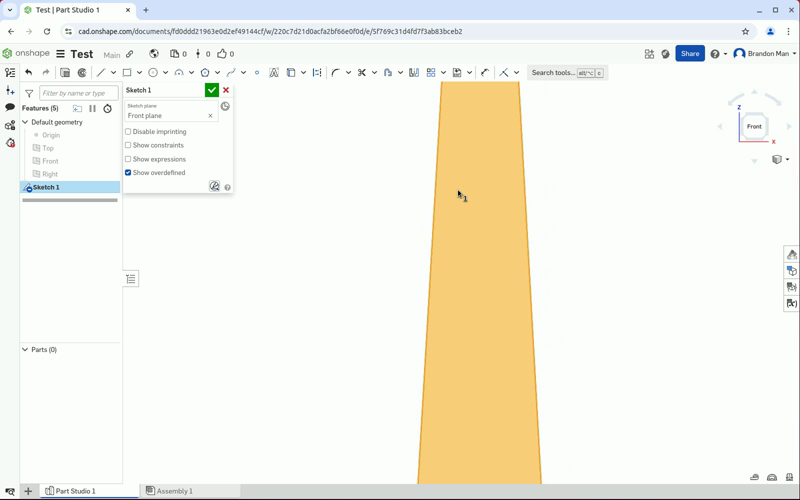
scroll(-6)
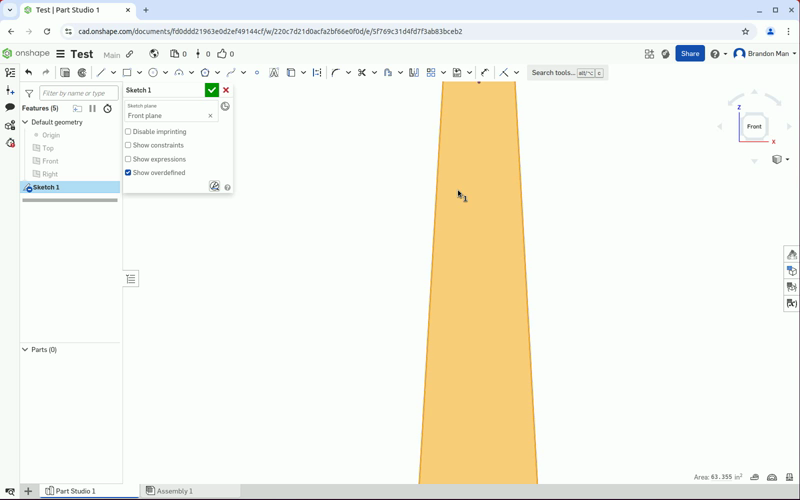
scroll(-6)
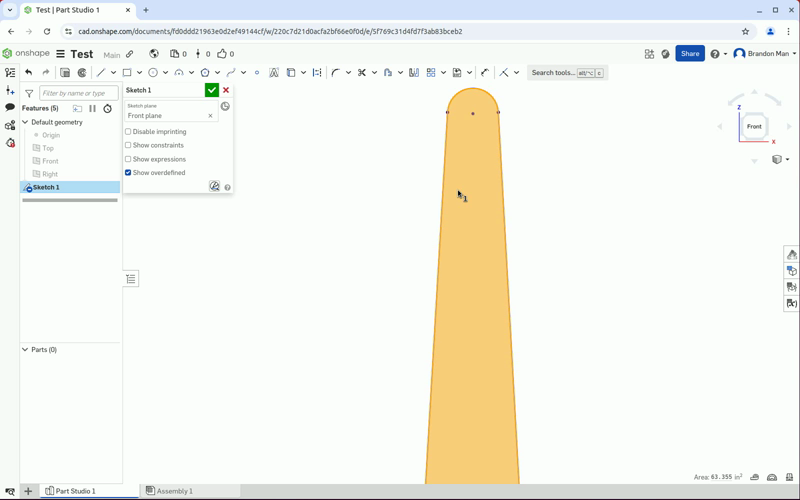
scroll(-6)
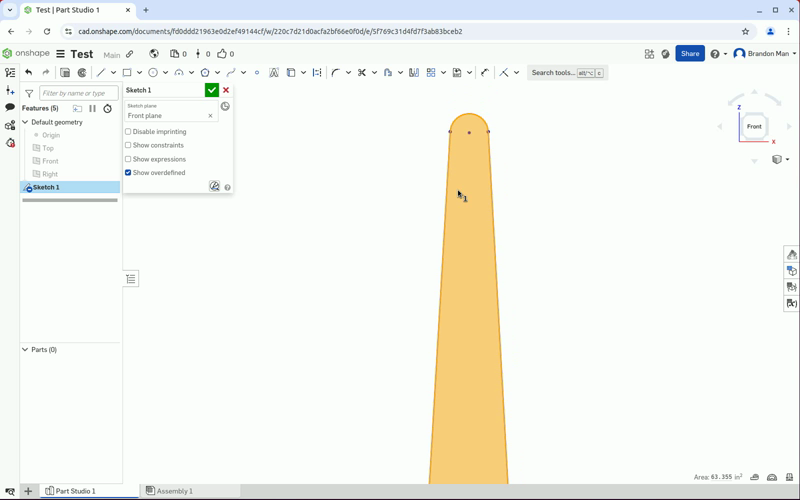
scroll(-6)
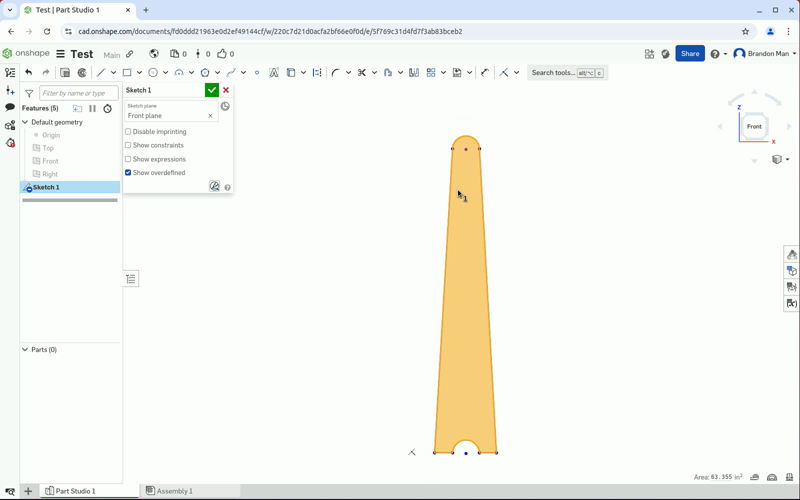
scroll(-6)
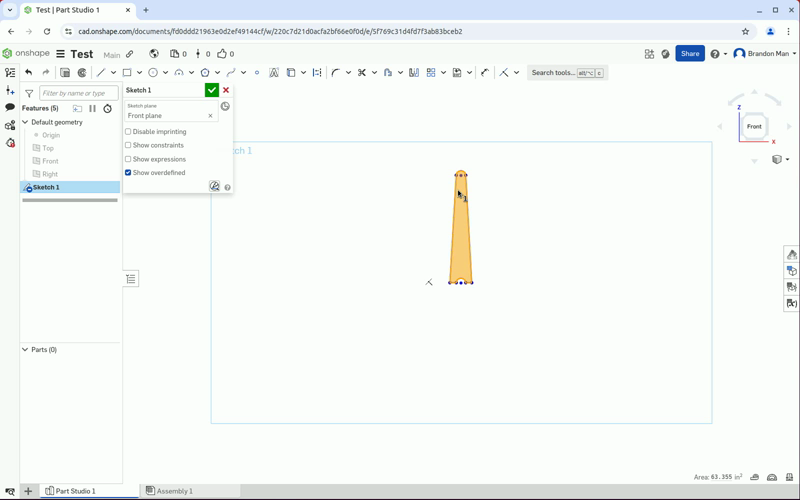
mouse_move(73, 352)
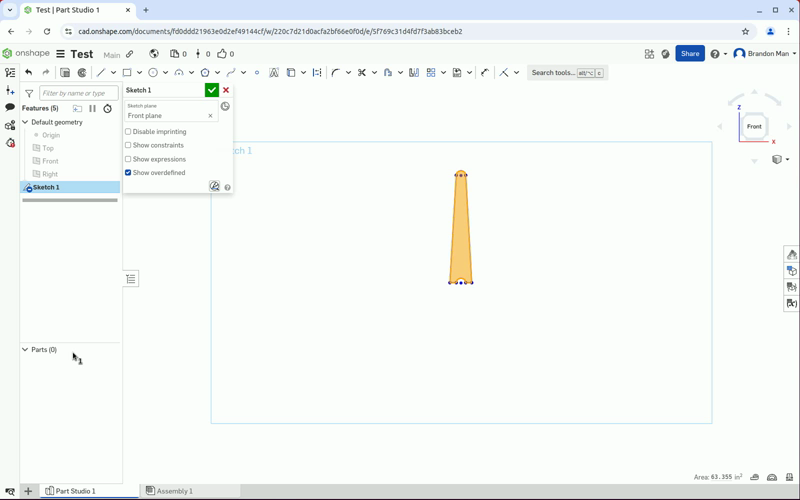
key(shift+y)
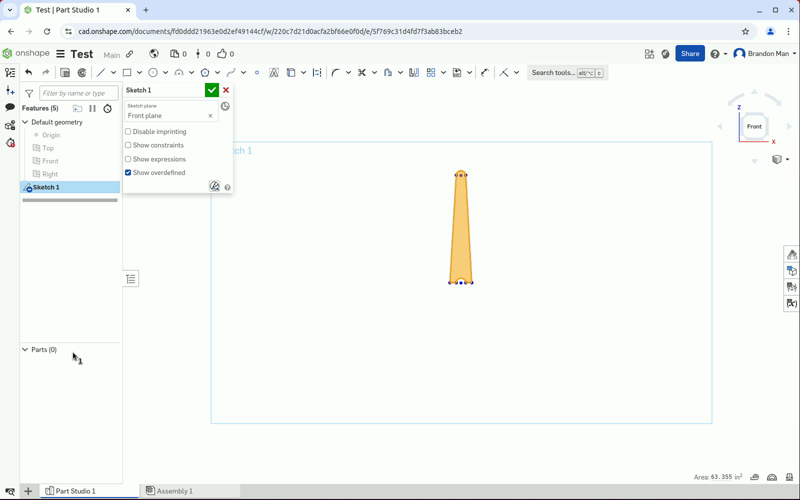
key(shift+e)
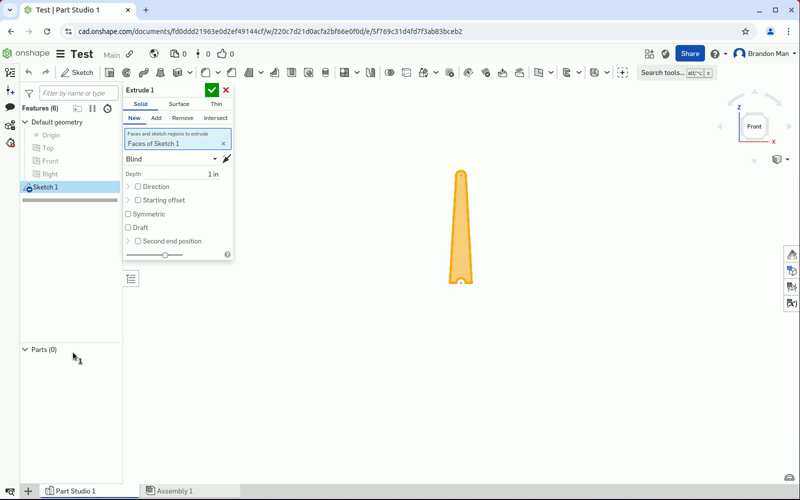
mouse_move(143, 106)
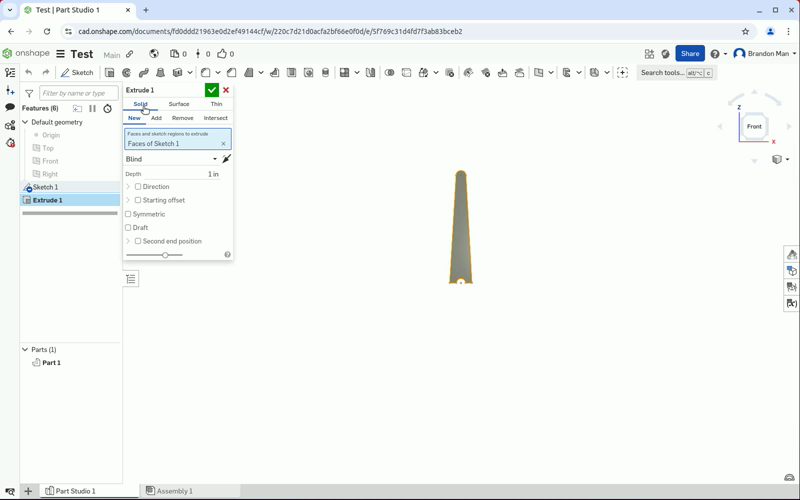
click(143, 106)
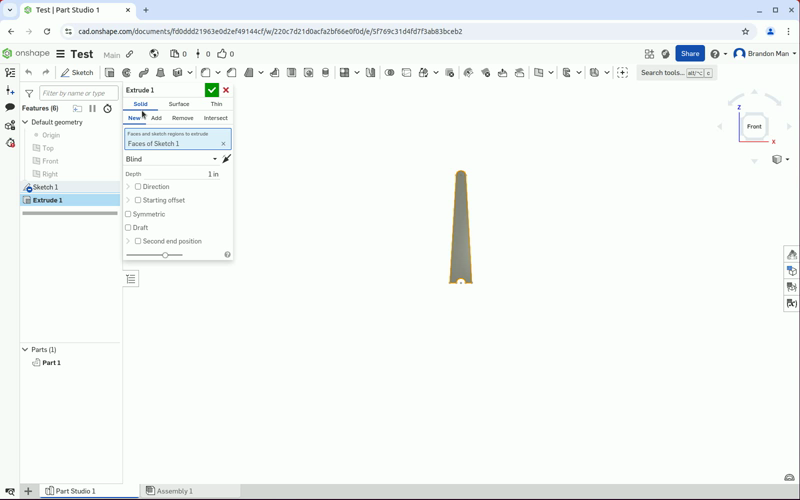
mouse_move(137, 120)
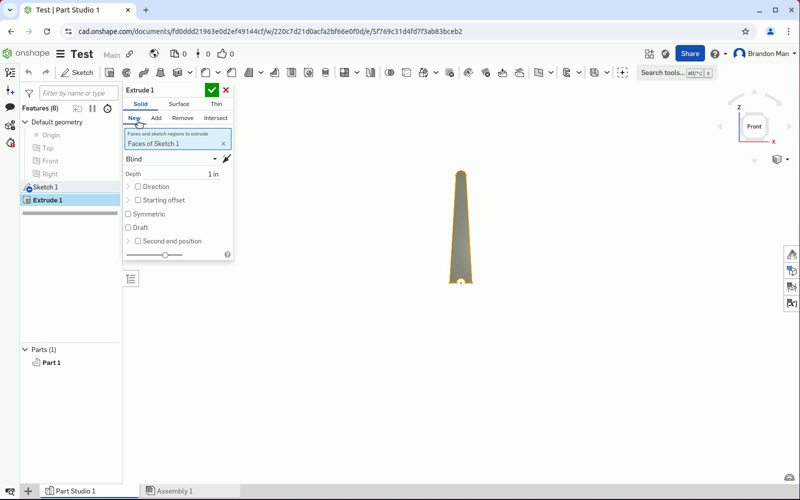
click(137, 120)
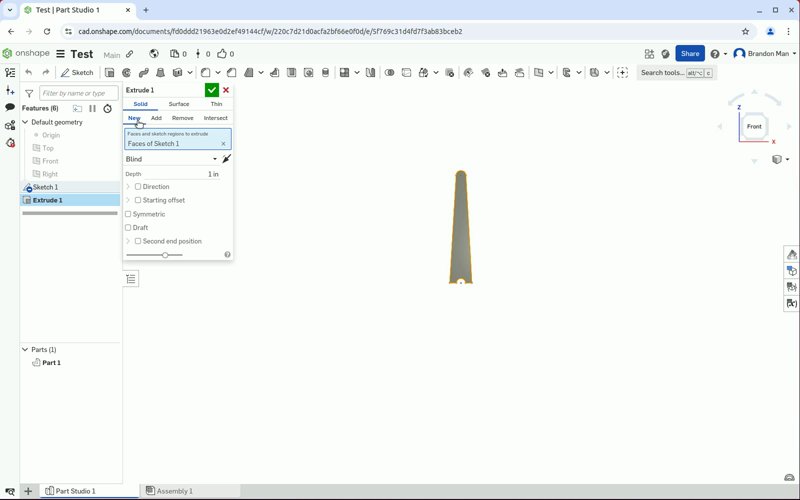
key(tab, 4)
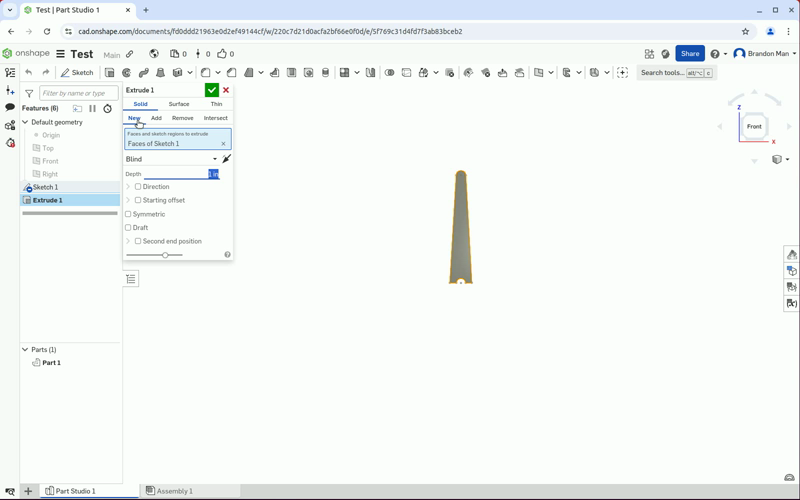
text(0.722)
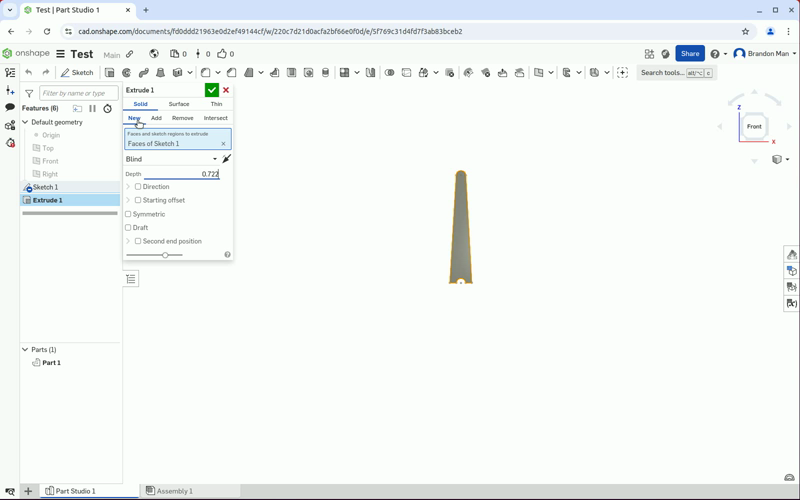
key(enter)
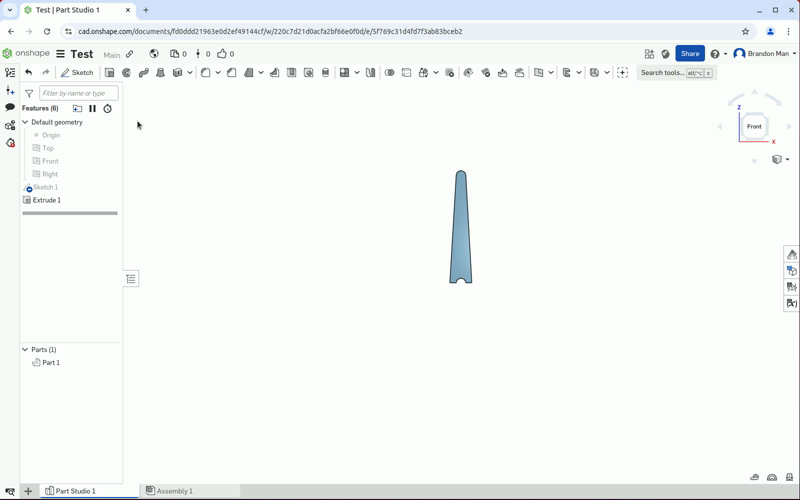
key(shift+h)
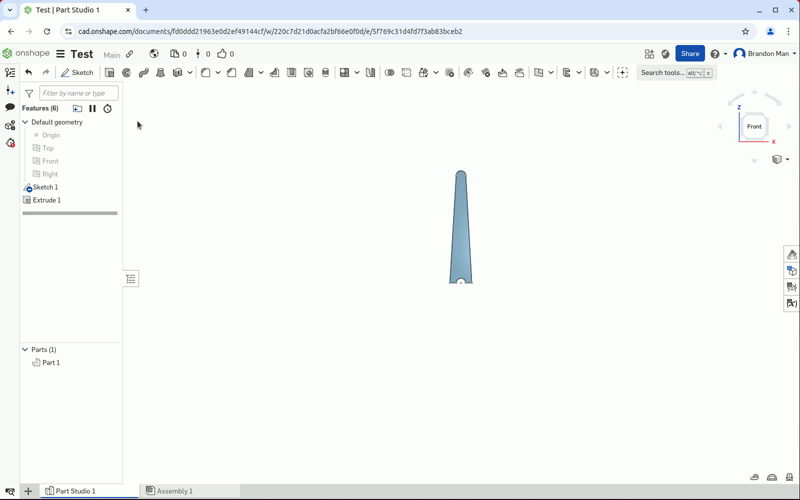
key(shift+h)
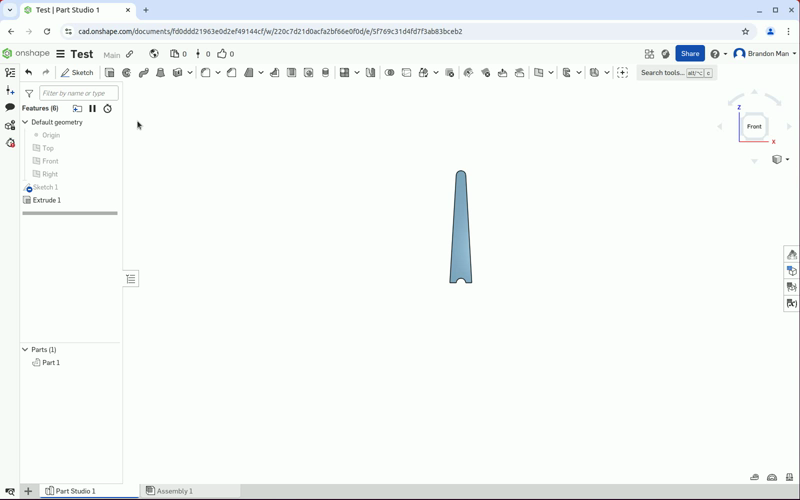
mouse_move(73, 189)
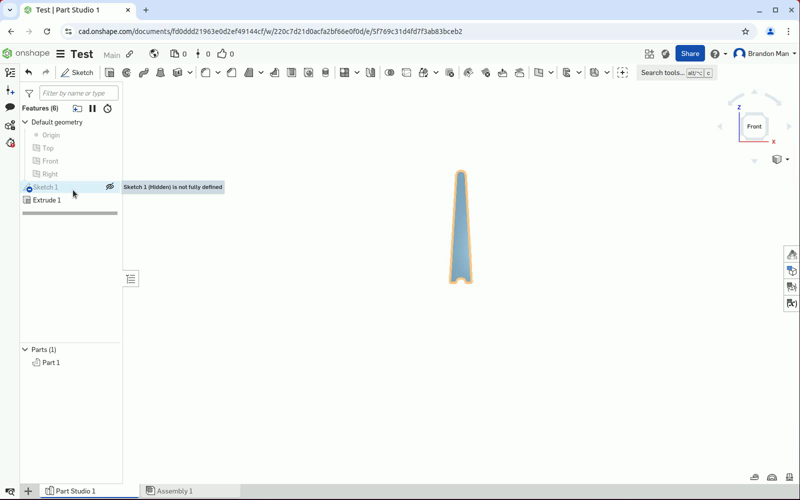
click(73, 189)
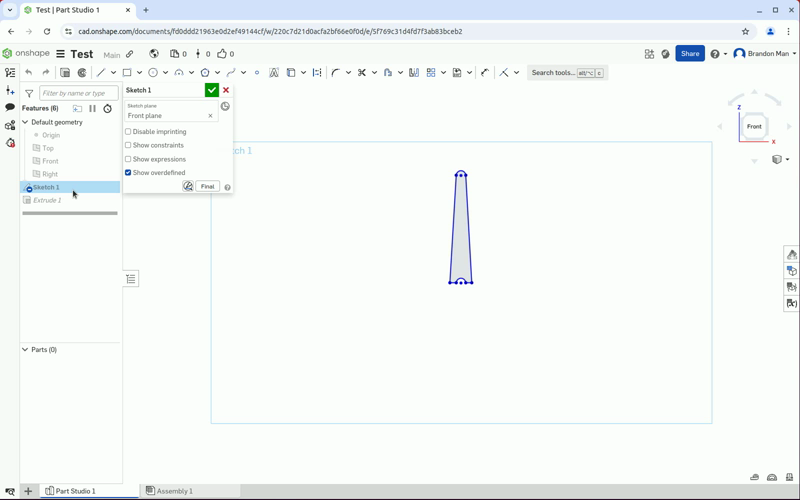
mouse_move(229, 92)
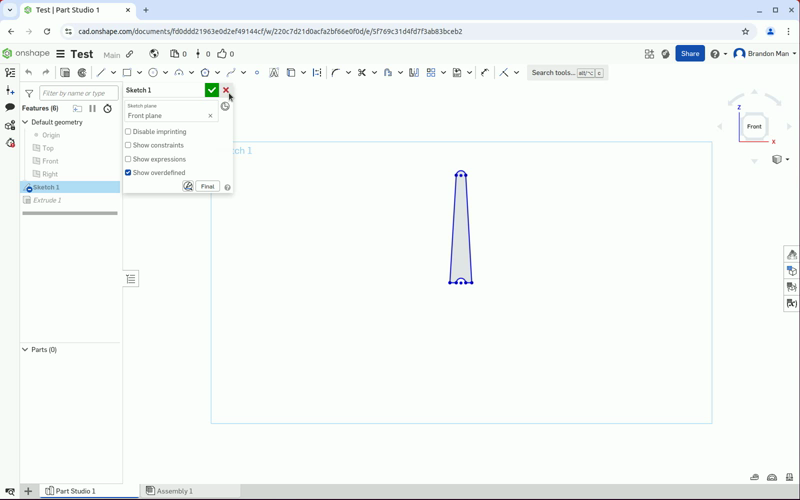
click(229, 92)
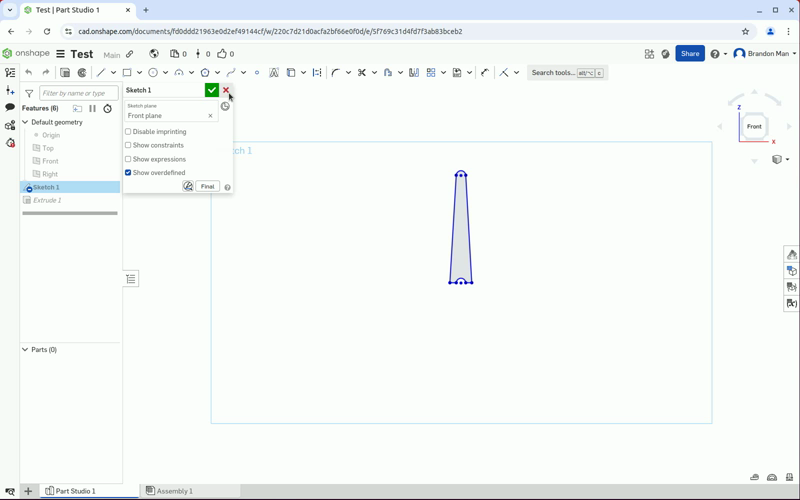
key(shift+s)
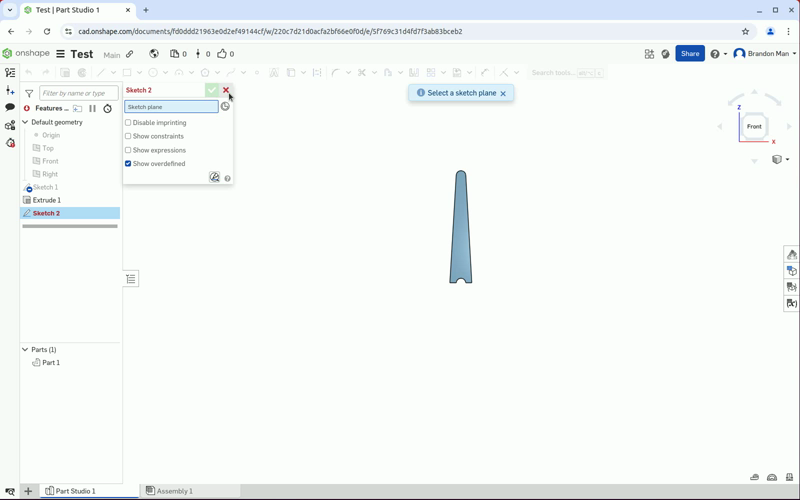
mouse_move(73, 163)
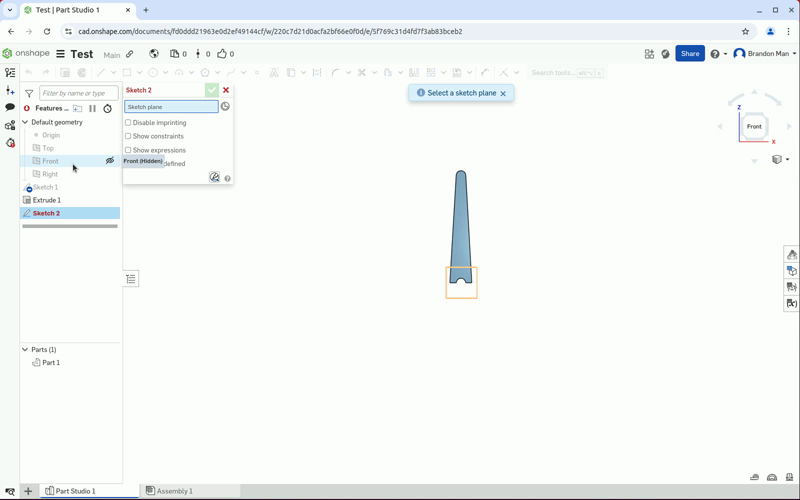
click(73, 163)
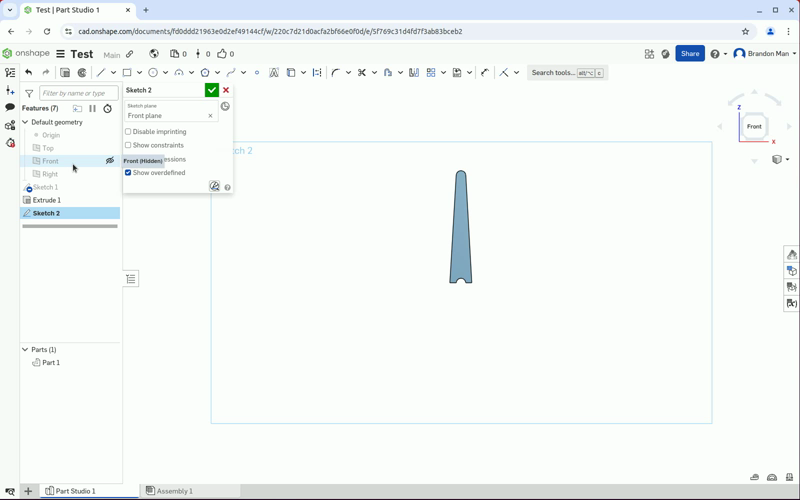
mouse_move(73, 352)
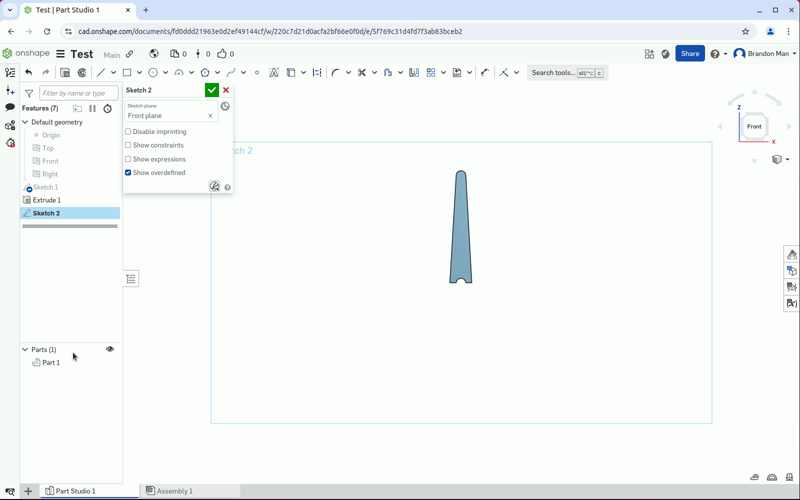
key(y)
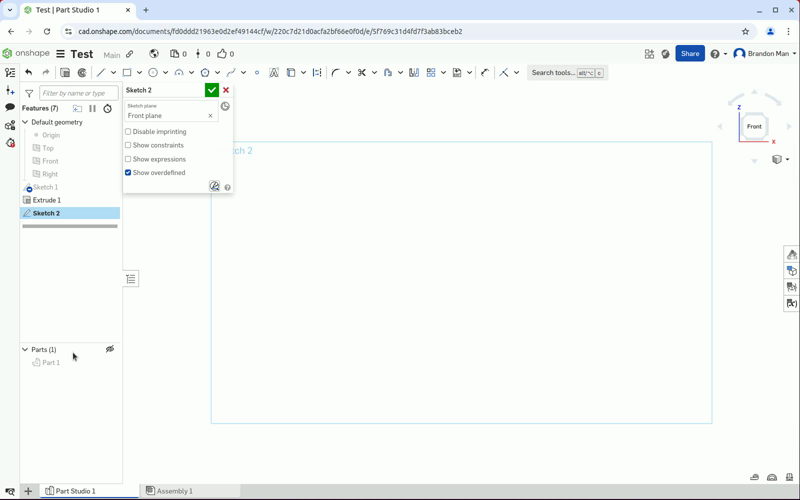
key(a)
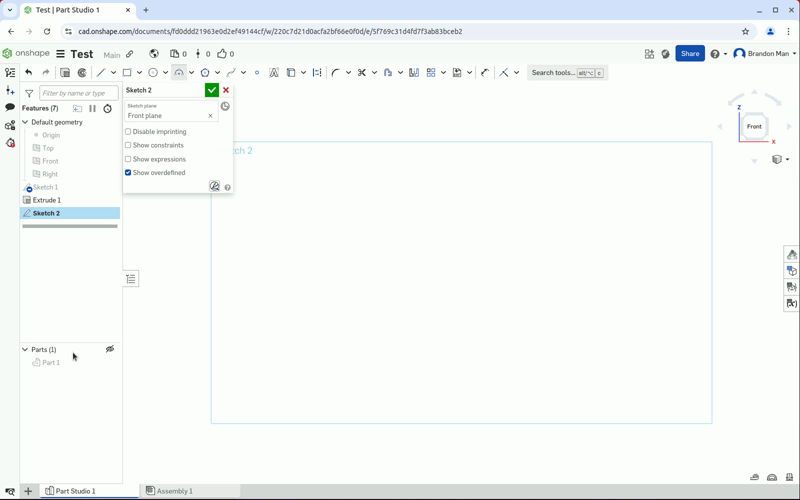
key_down(shift)
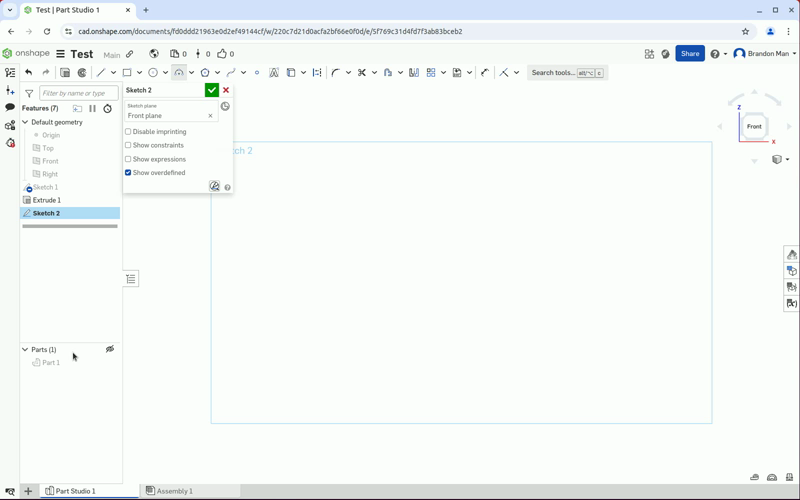
mouse_move(456, 282)
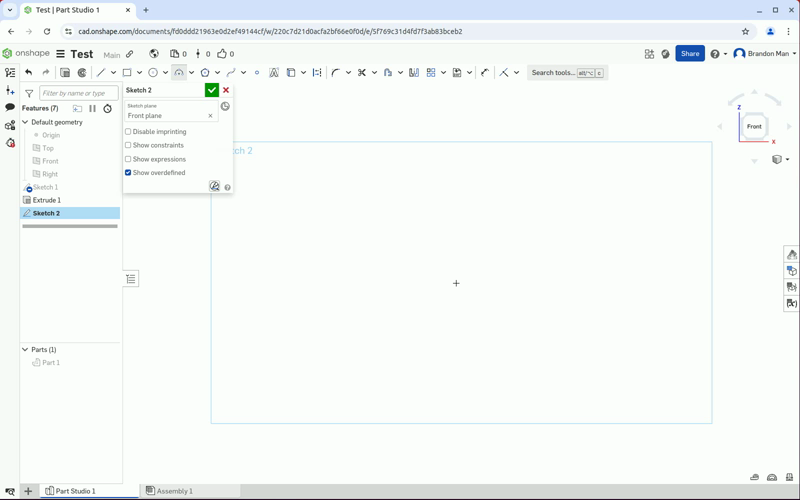
click(456, 282)
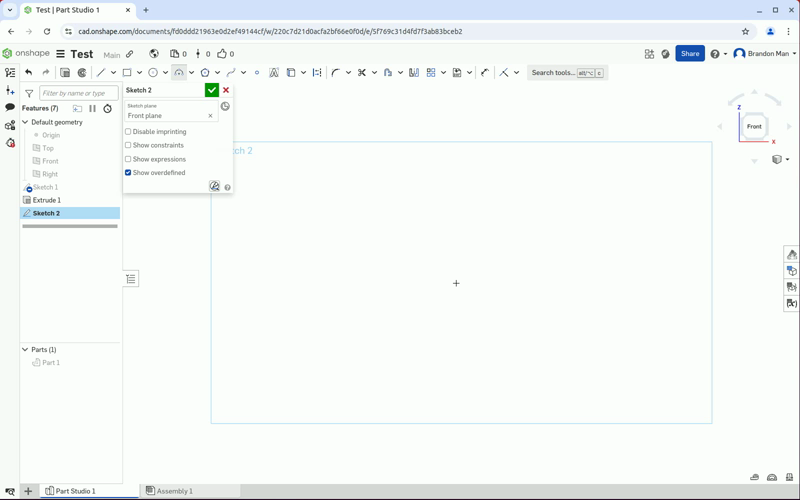
key_up(shift)
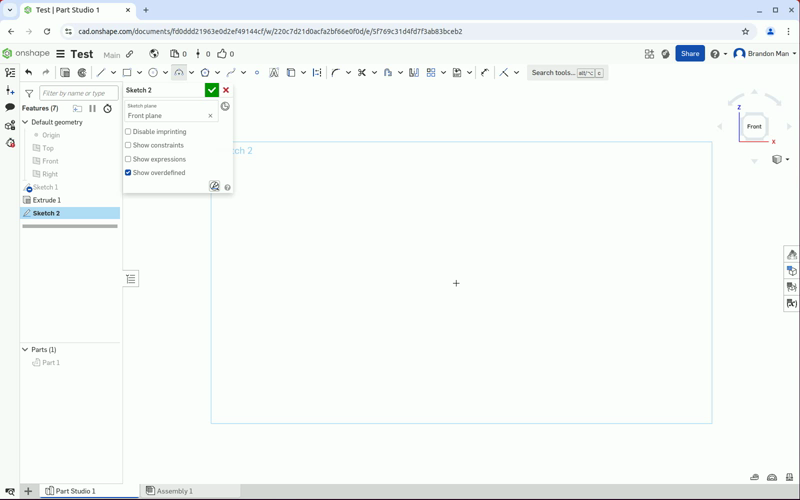
key_down(shift)
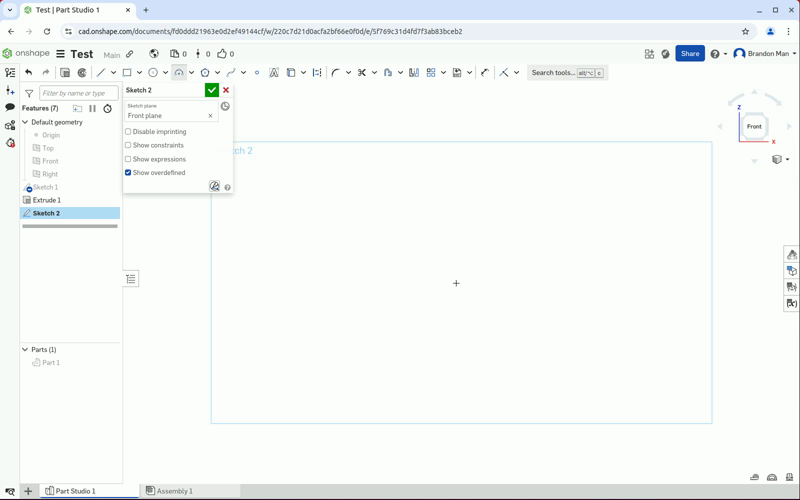
mouse_move(466, 282)
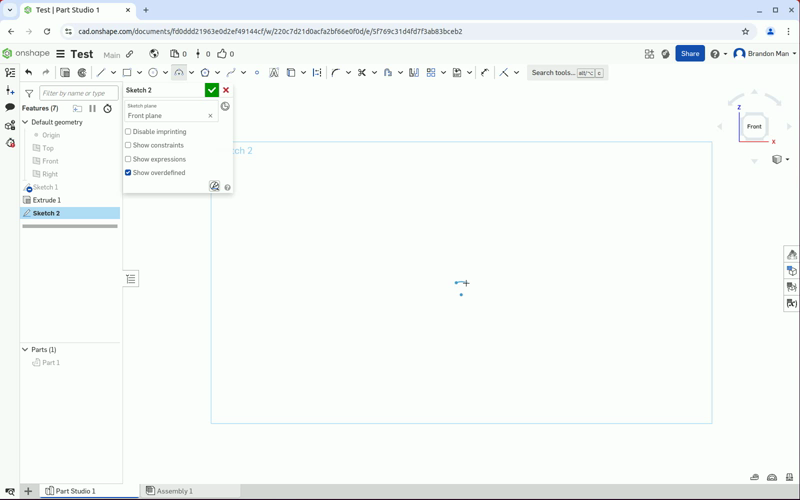
click(466, 282)
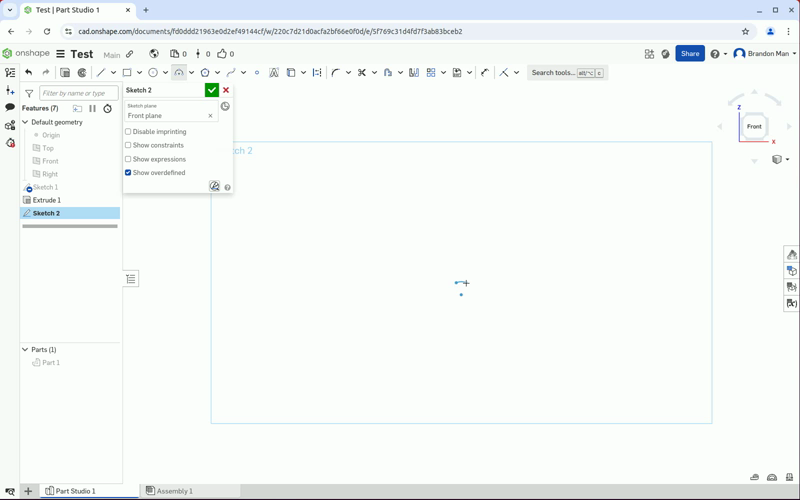
mouse_move(461, 288)
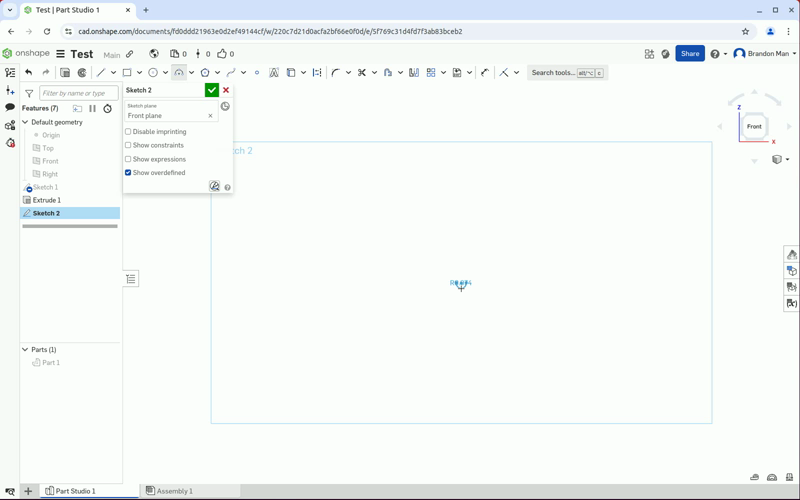
click(461, 288)
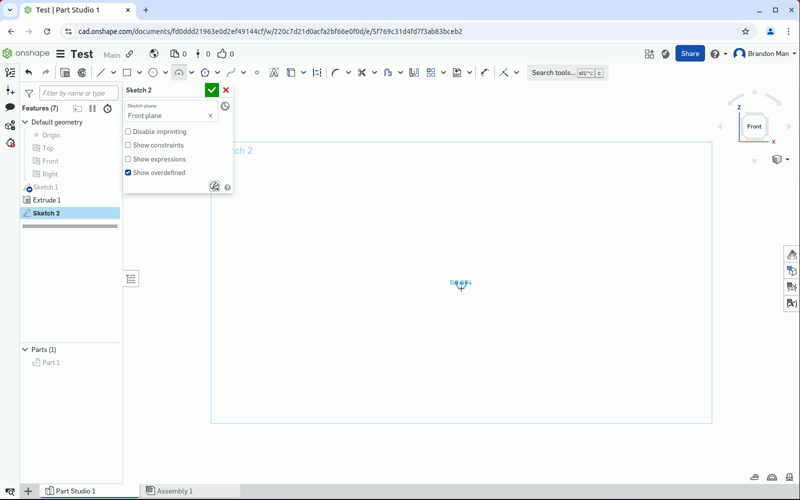
key_up(shift)
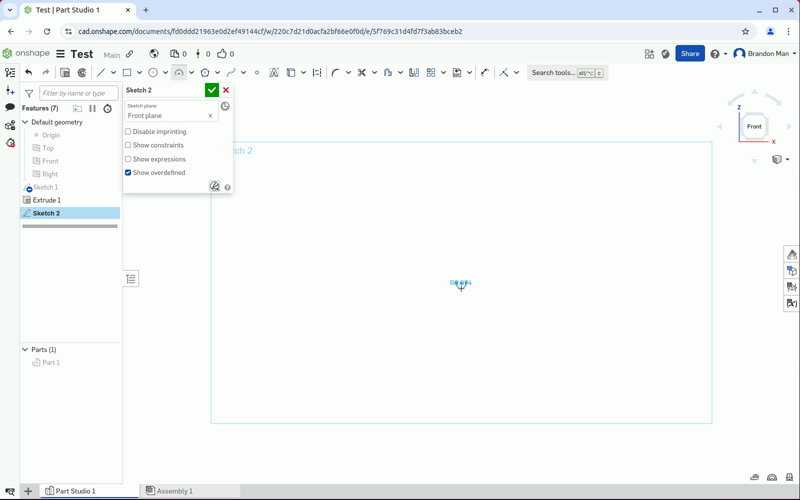
key(esc)
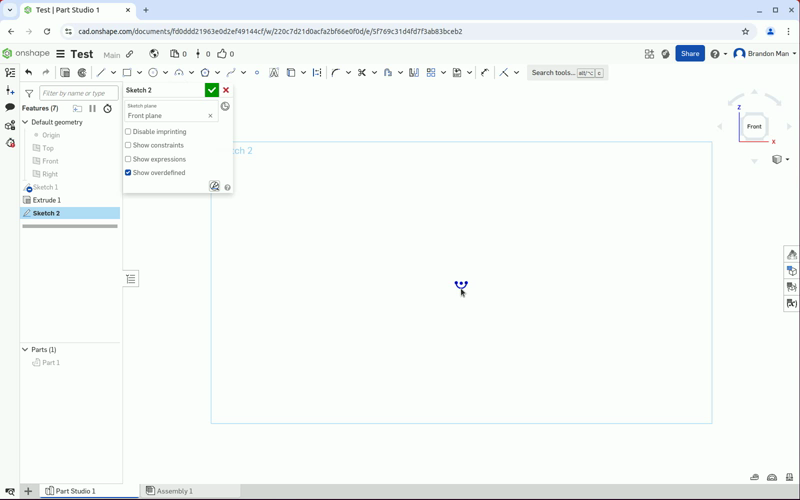
key(l)
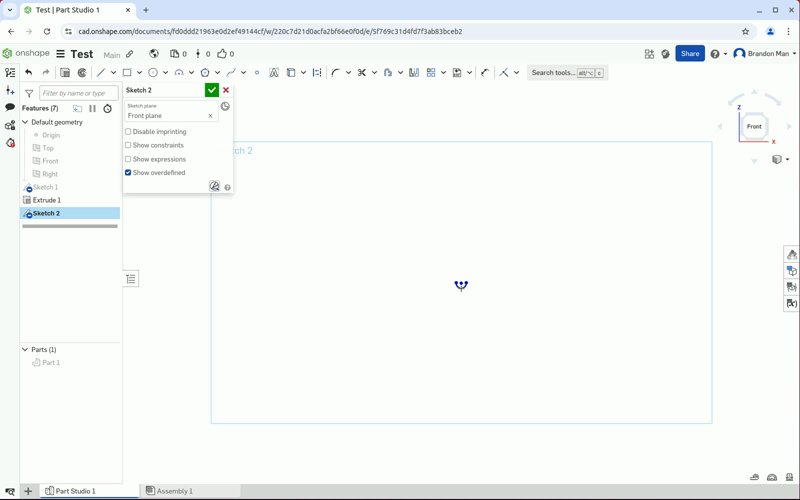
mouse_move(466, 282)
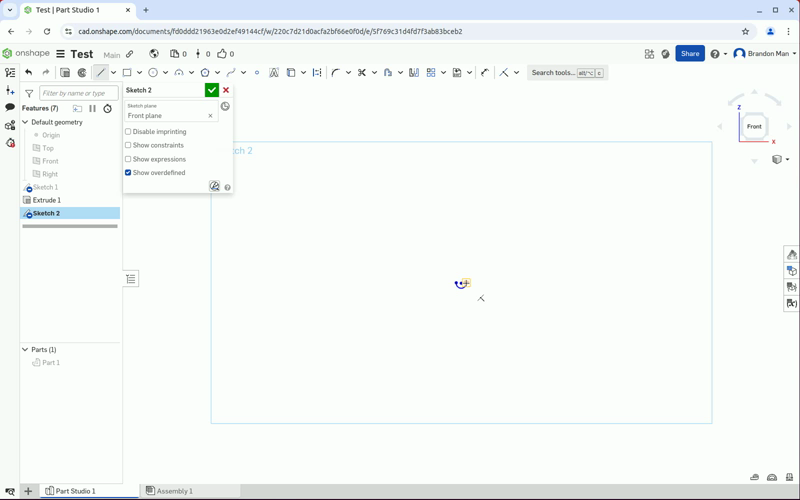
click(466, 282)
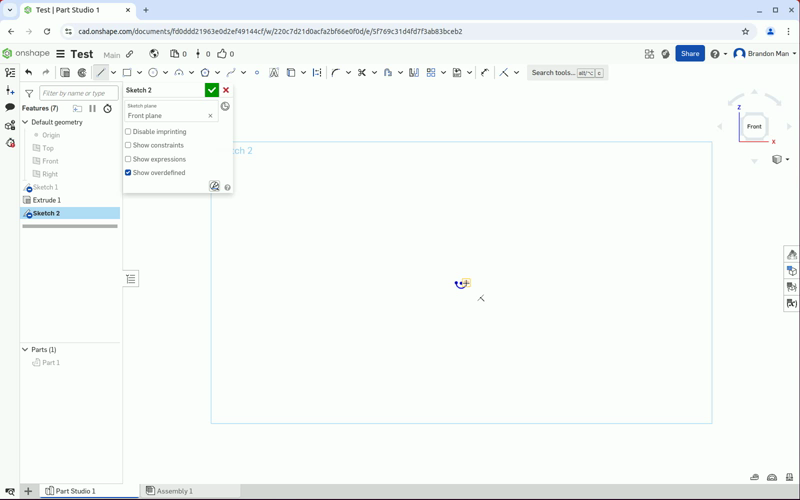
mouse_move(496, 282)
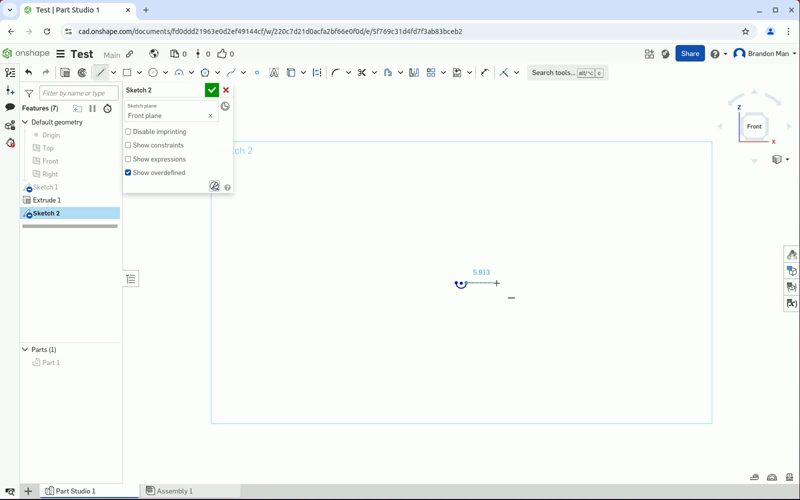
key_down(shift)
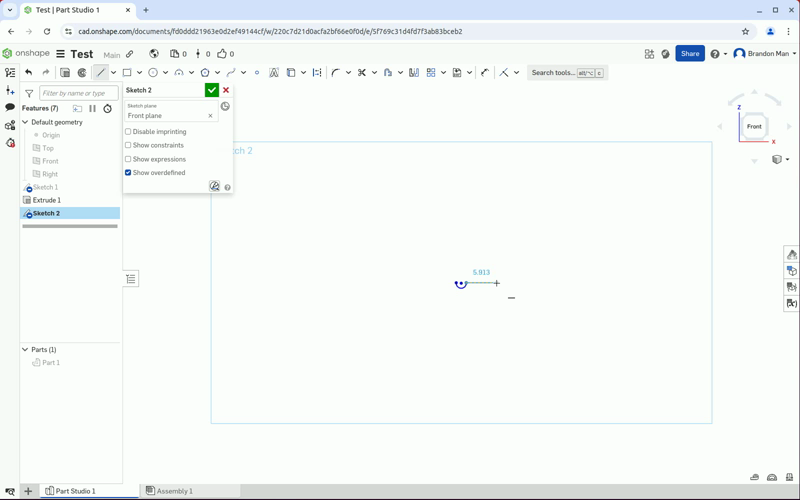
mouse_move(456, 282)
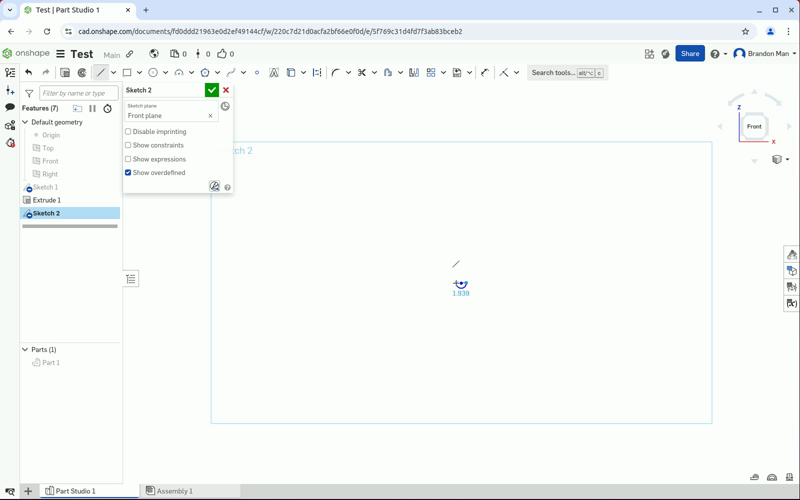
key_up(shift)
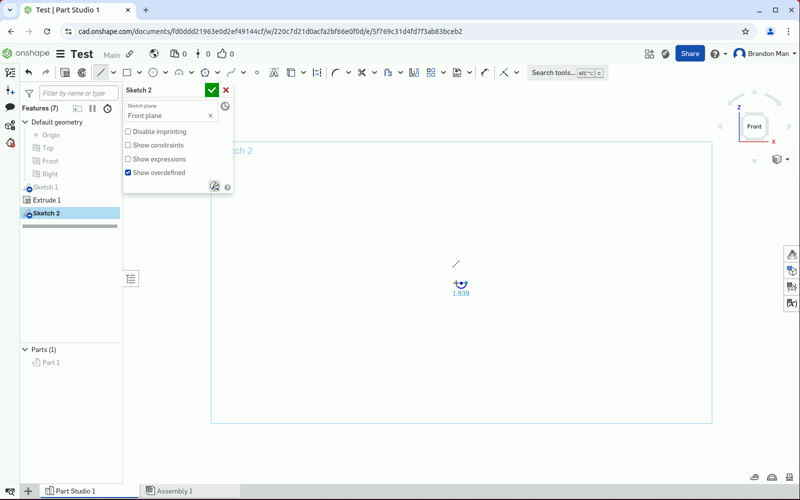
click(456, 282)
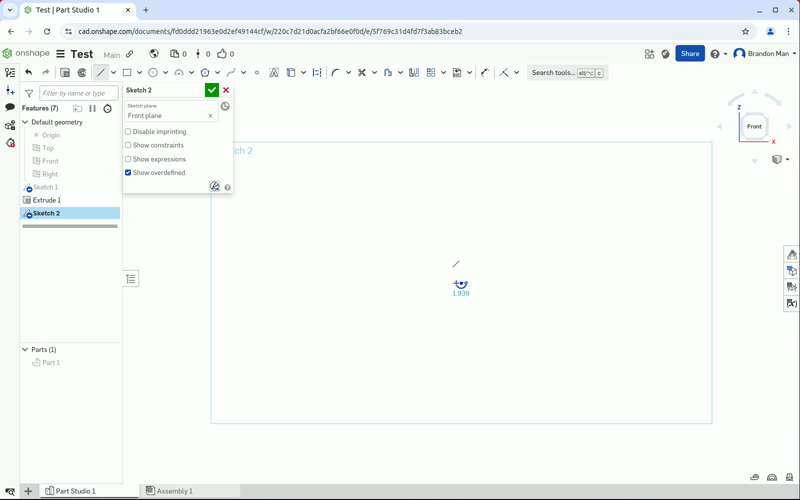
key(esc)
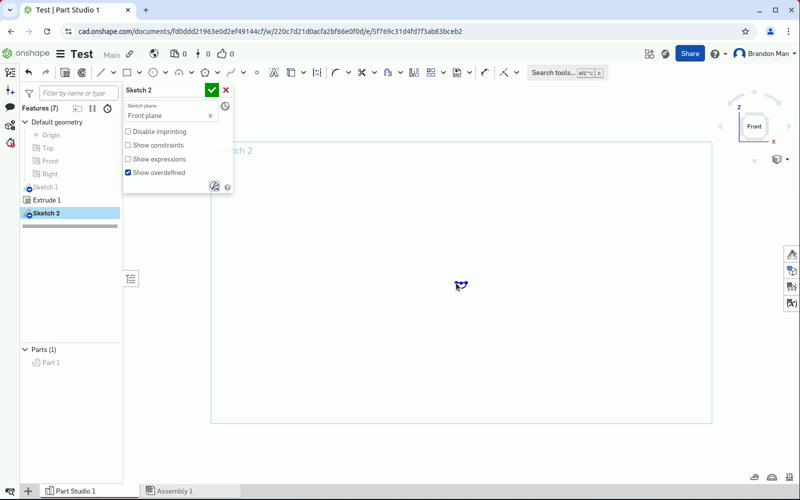
mouse_move(457, 286)
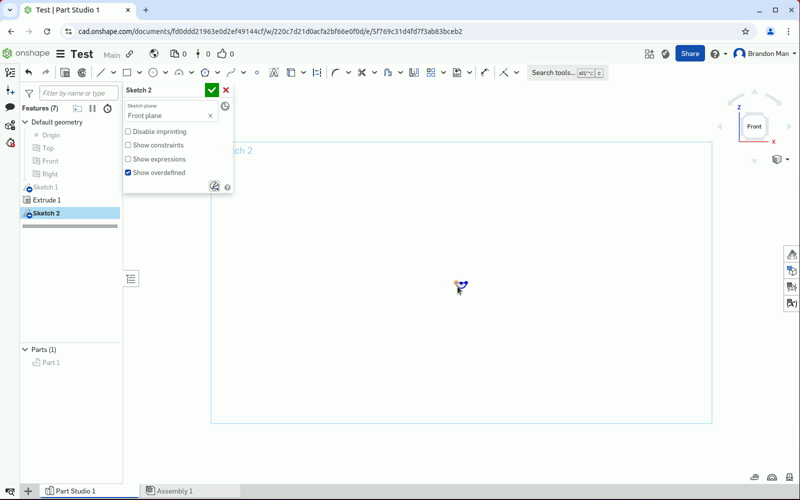
scroll(6)
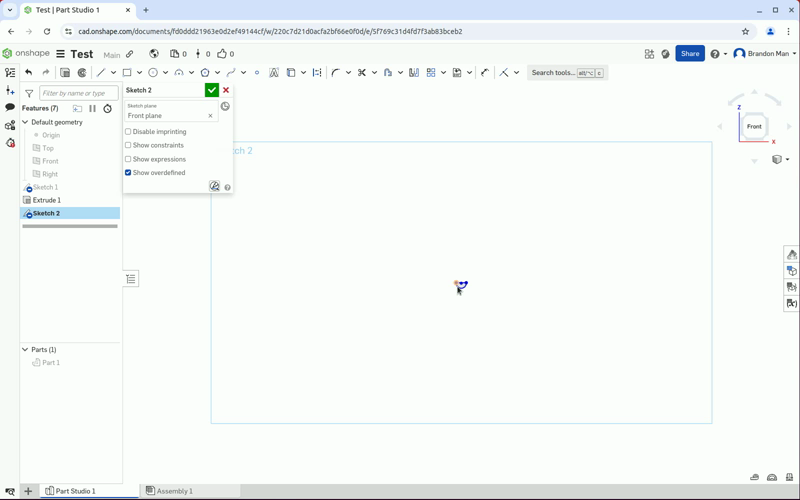
scroll(6)
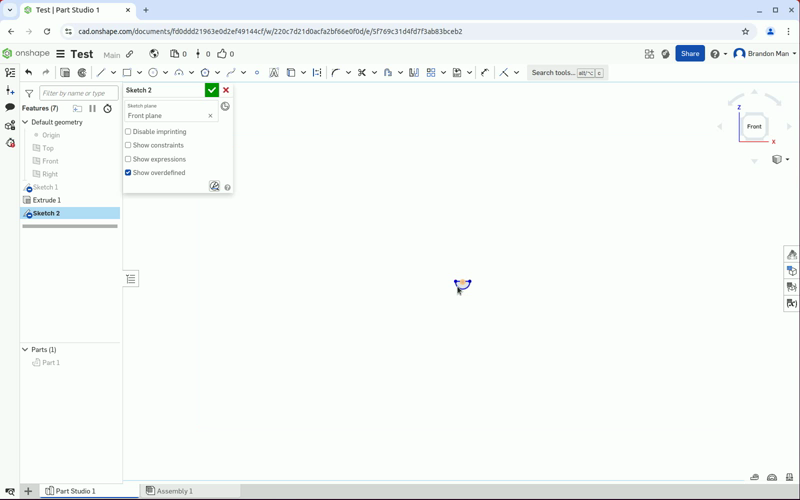
scroll(6)
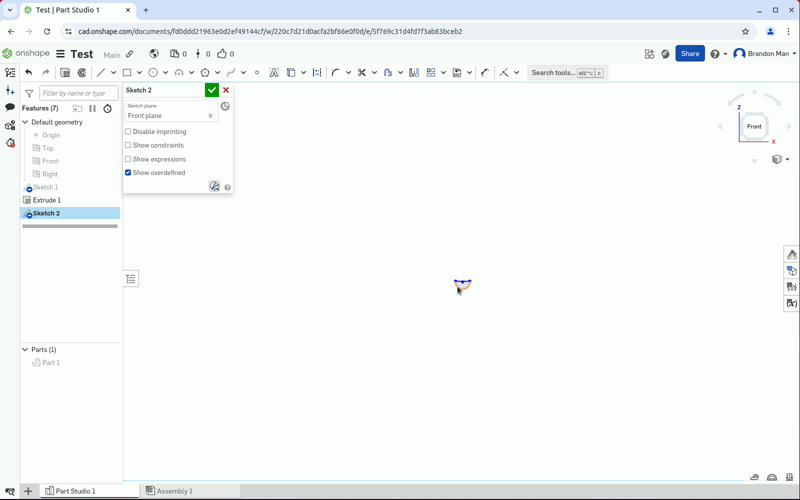
scroll(6)
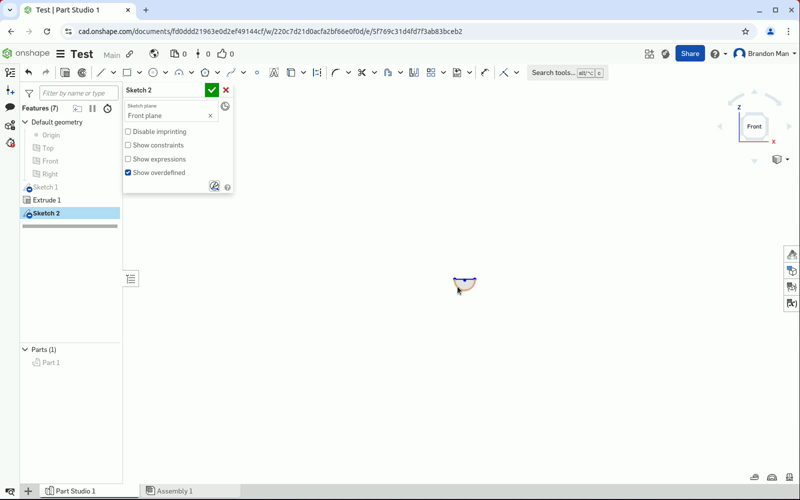
scroll(6)
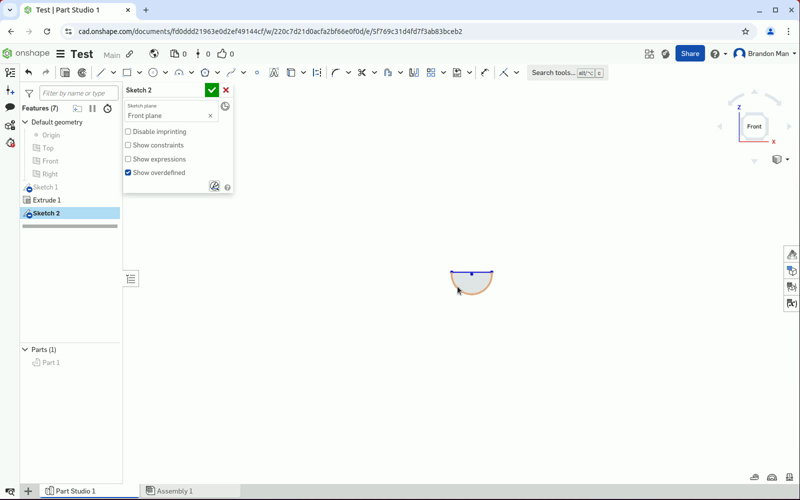
scroll(6)
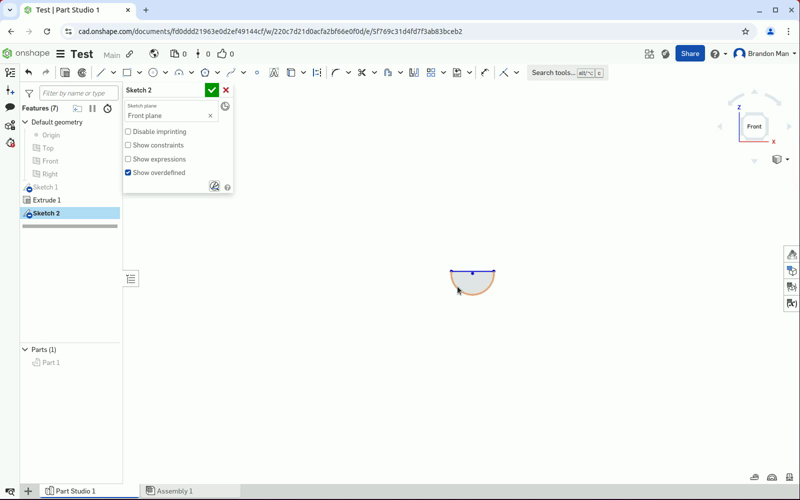
scroll(6)
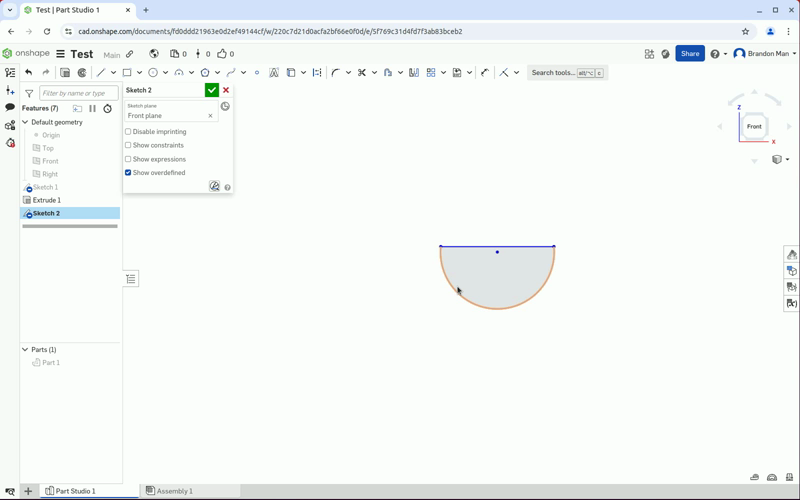
click(457, 286)
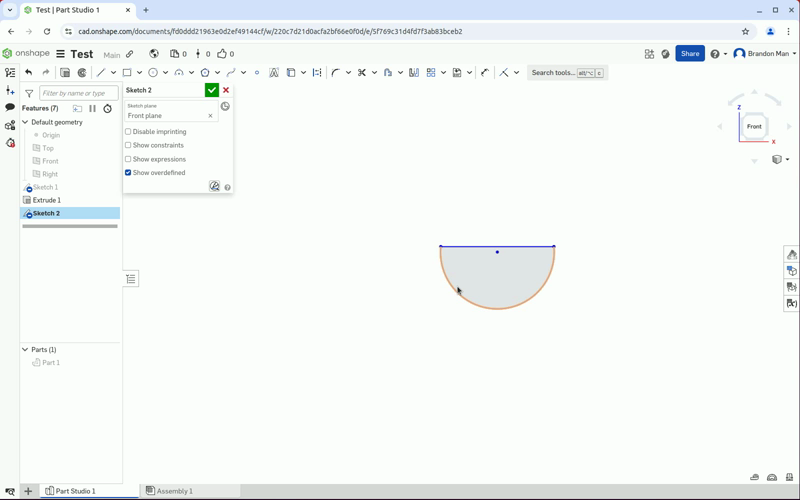
scroll(-6)
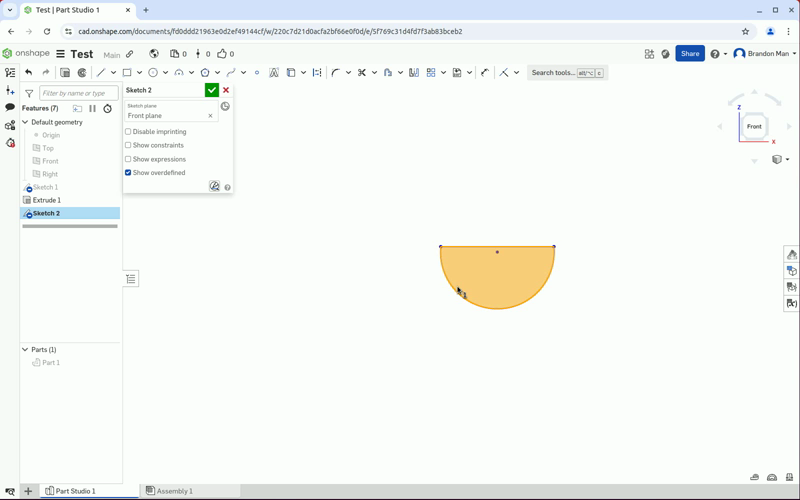
scroll(-6)
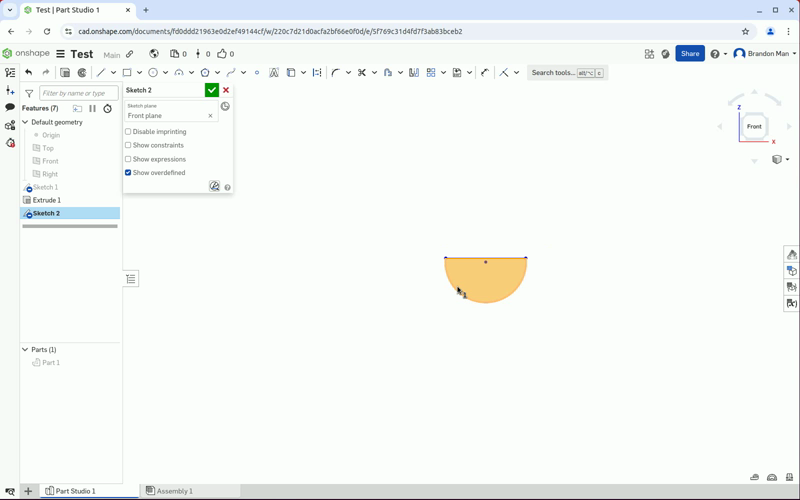
scroll(-6)
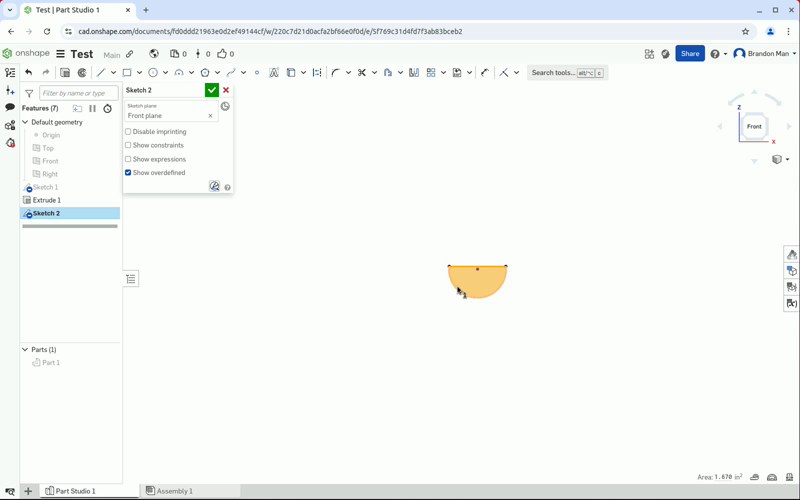
scroll(-6)
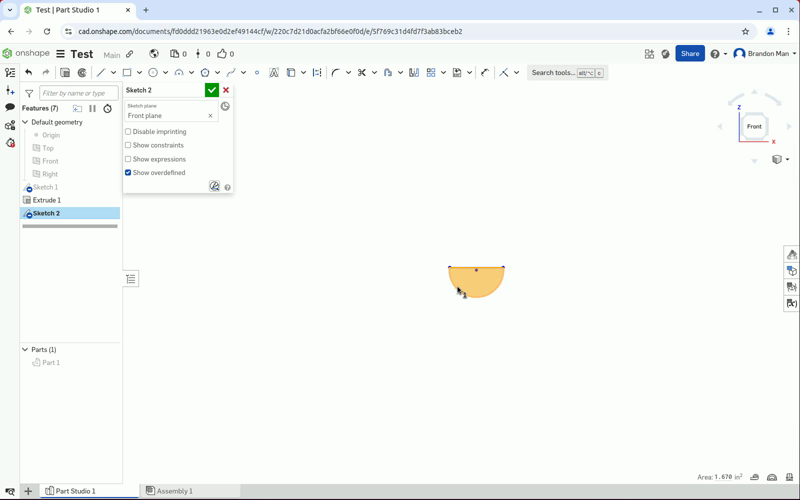
scroll(-6)
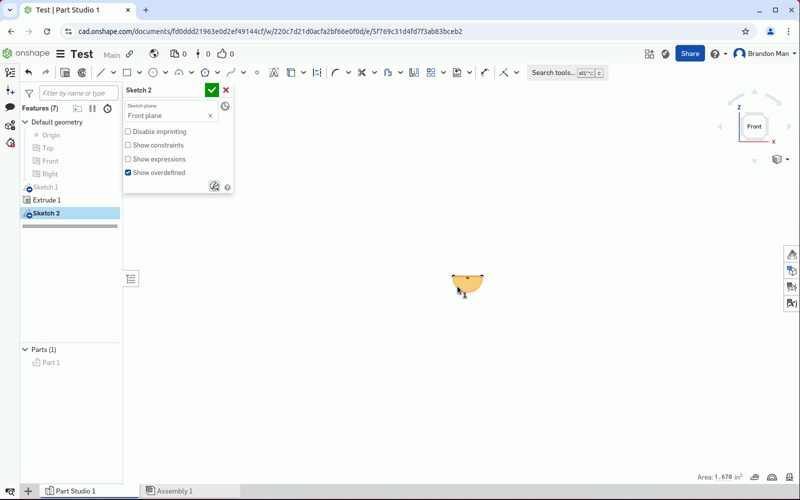
scroll(-6)
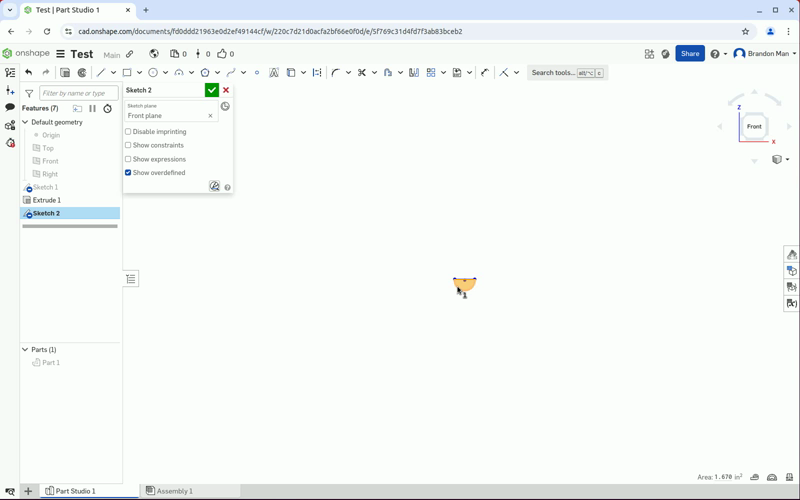
scroll(-6)
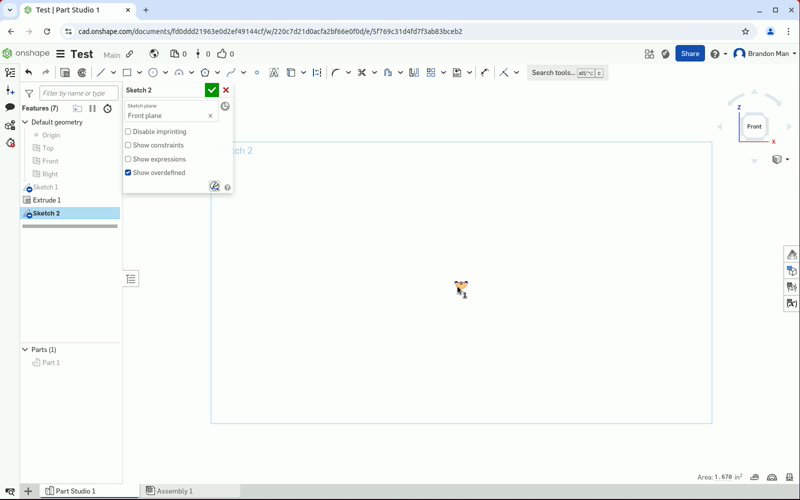
mouse_move(73, 352)
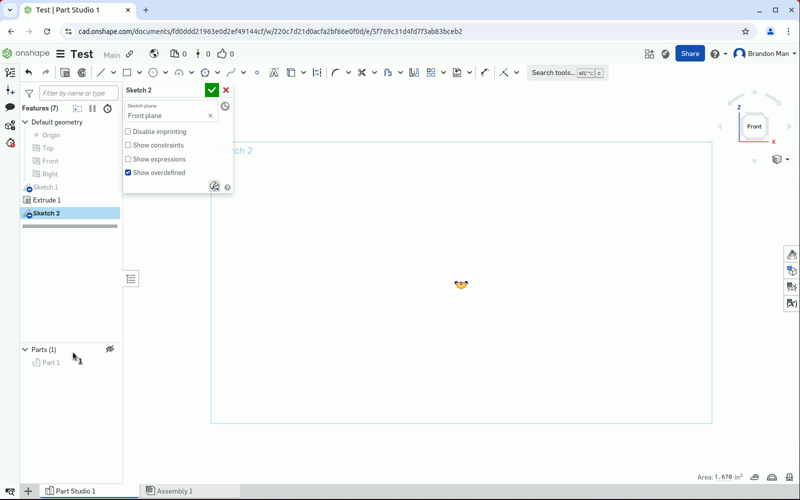
key(shift+y)
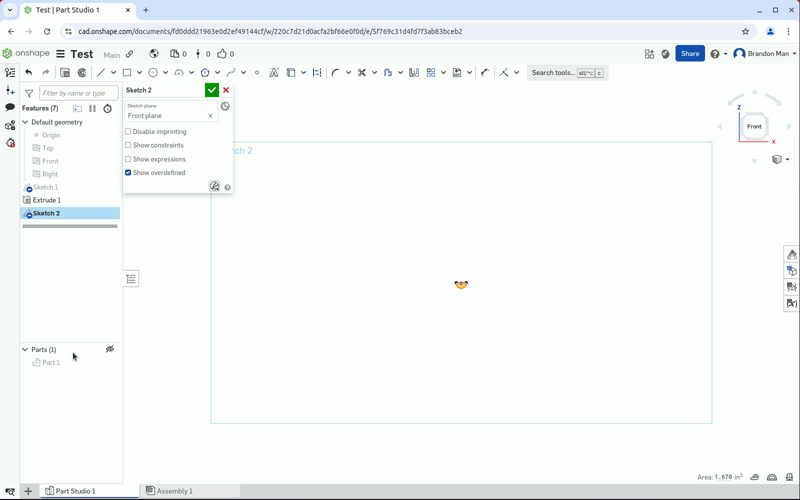
key(shift+e)
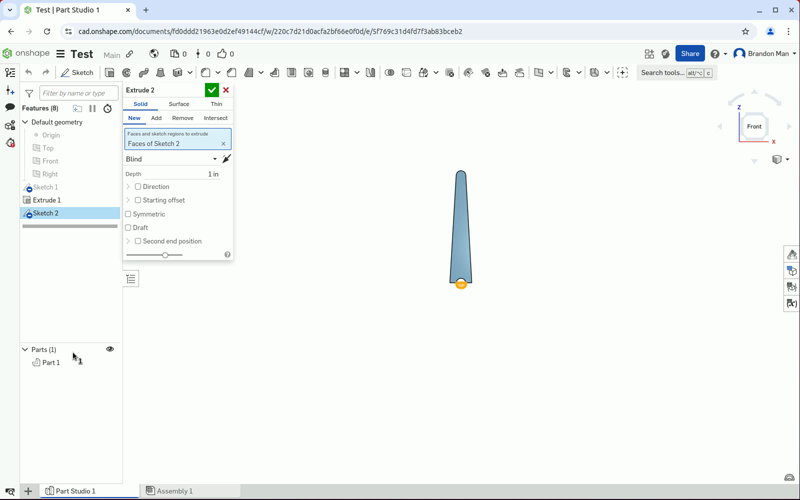
mouse_move(143, 106)
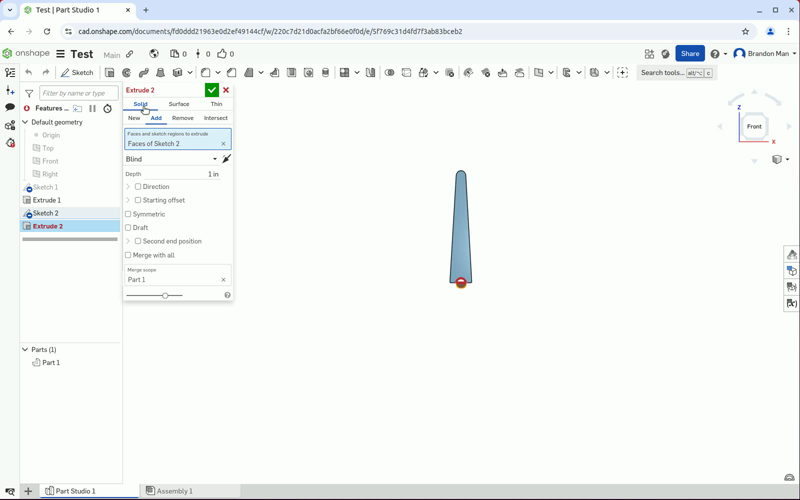
click(143, 106)
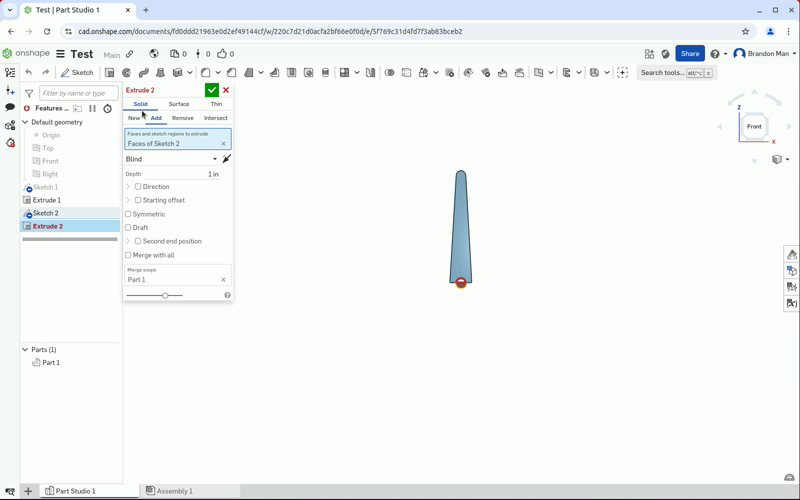
mouse_move(137, 120)
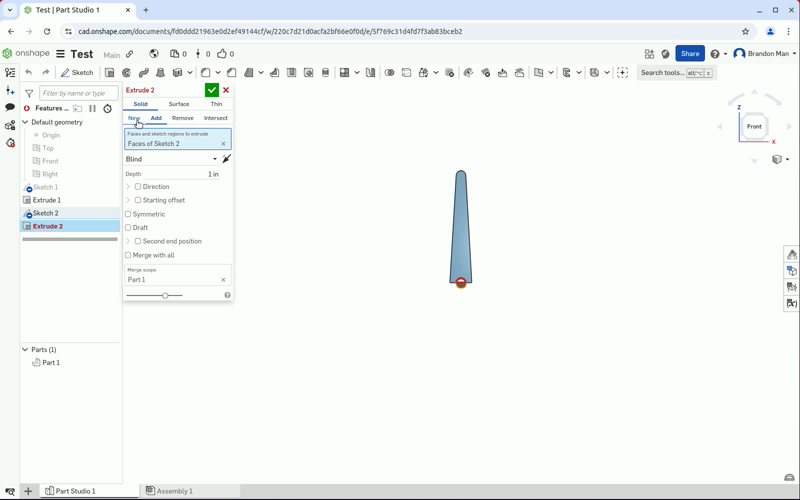
click(137, 120)
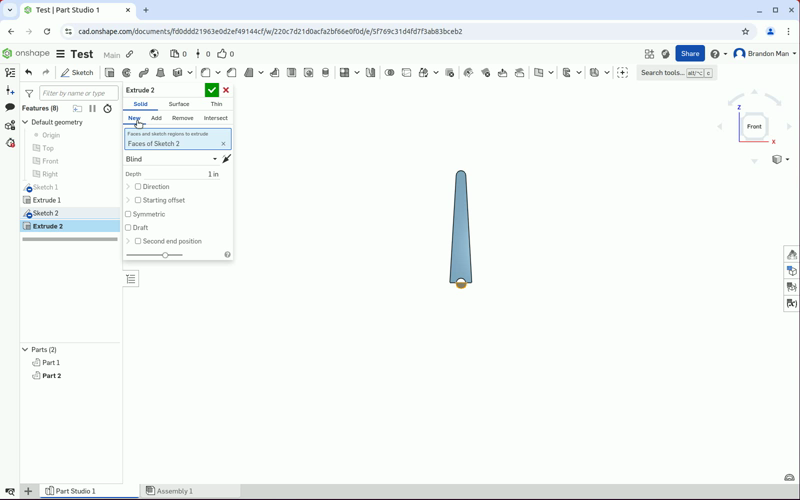
key(tab, 4)
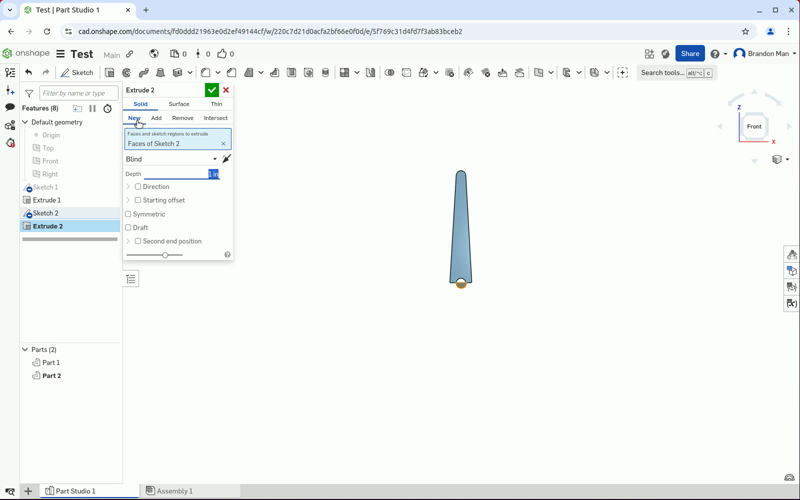
text(0.722)
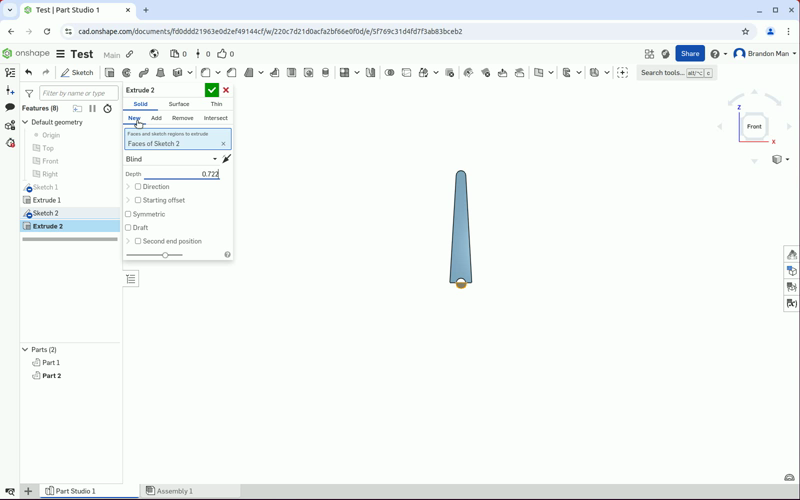
key(enter)
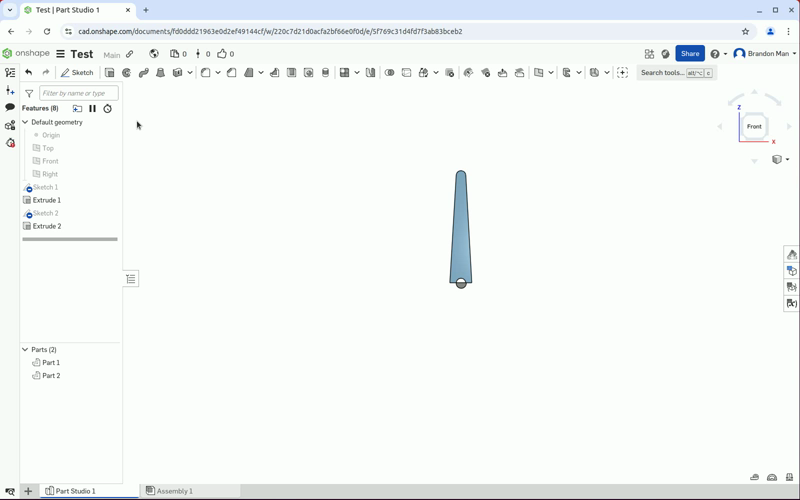
key(shift+h)
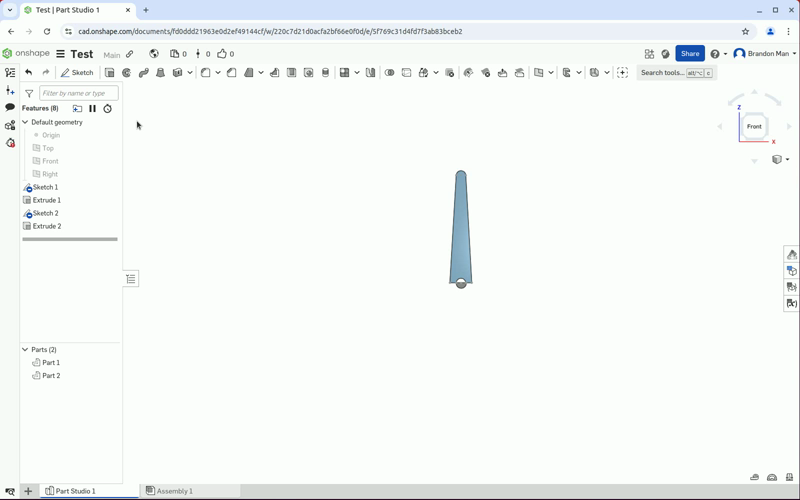
key(shift+h)
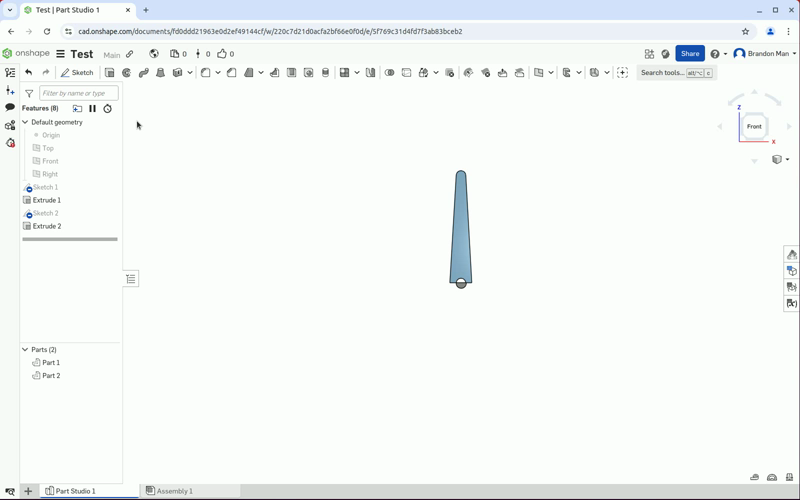
mouse_move(73, 189)
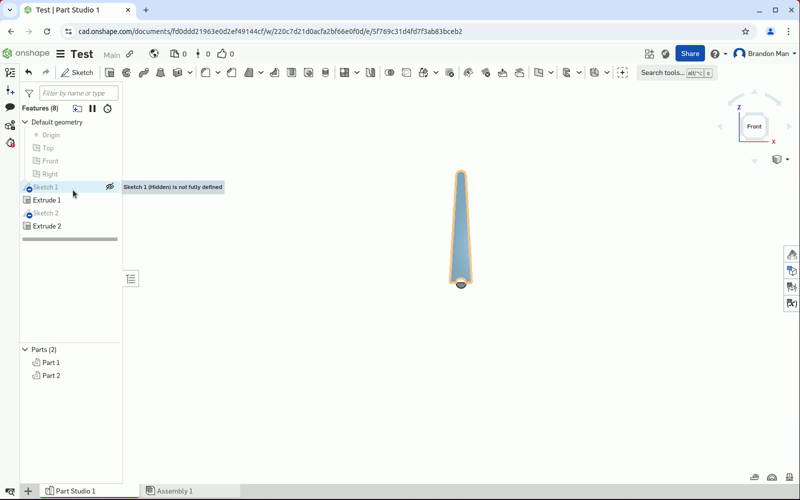
click(73, 189)
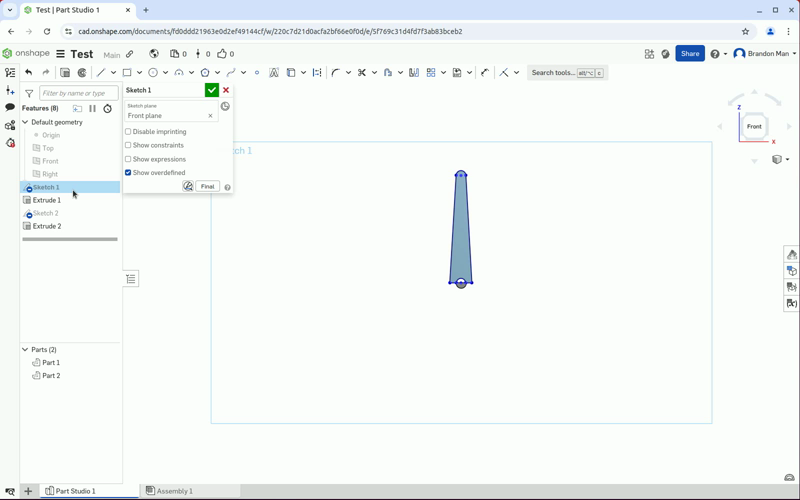
mouse_move(229, 92)
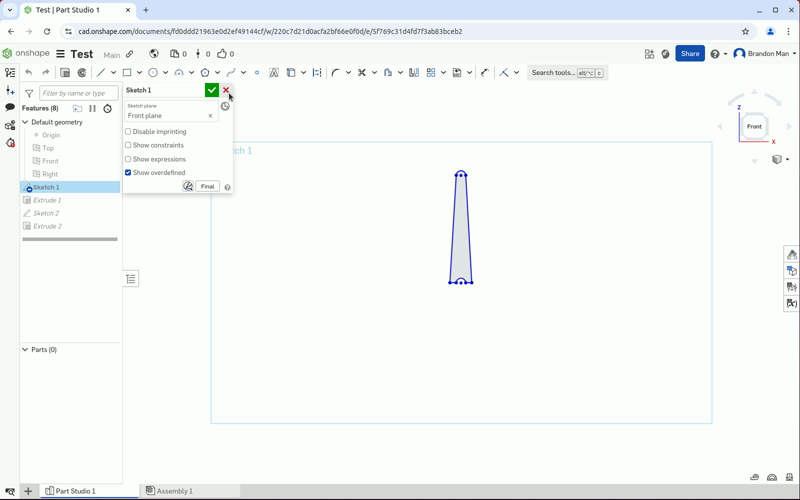
click(229, 92)
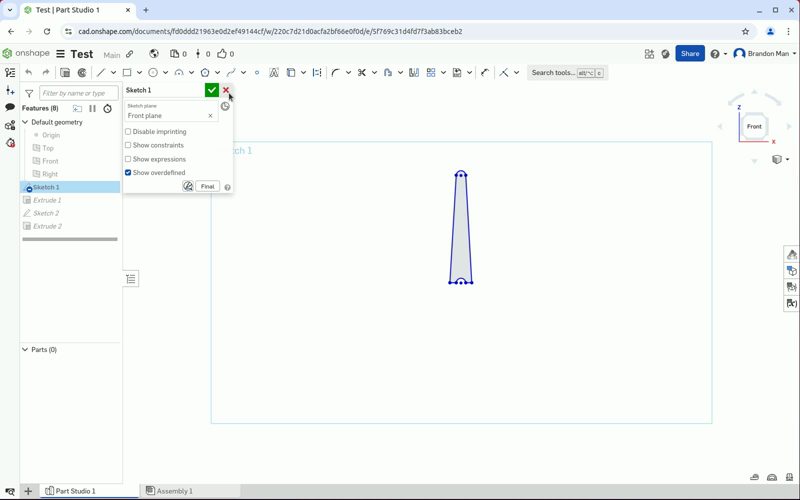
key(shift+s)
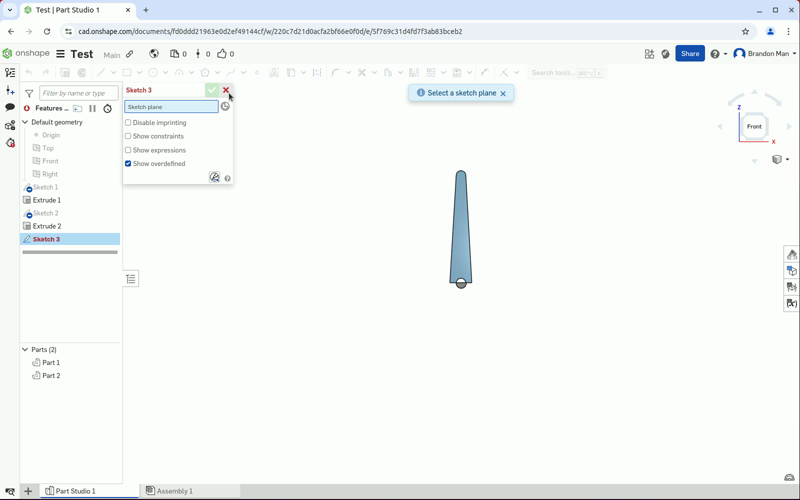
mouse_move(73, 163)
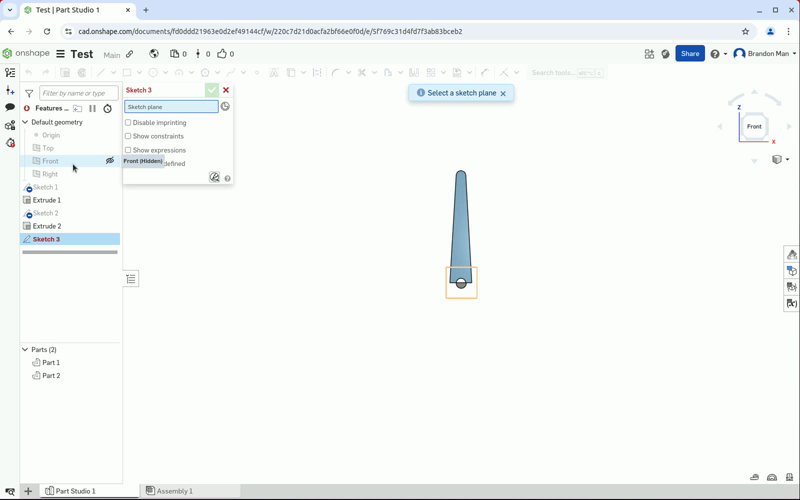
click(73, 163)
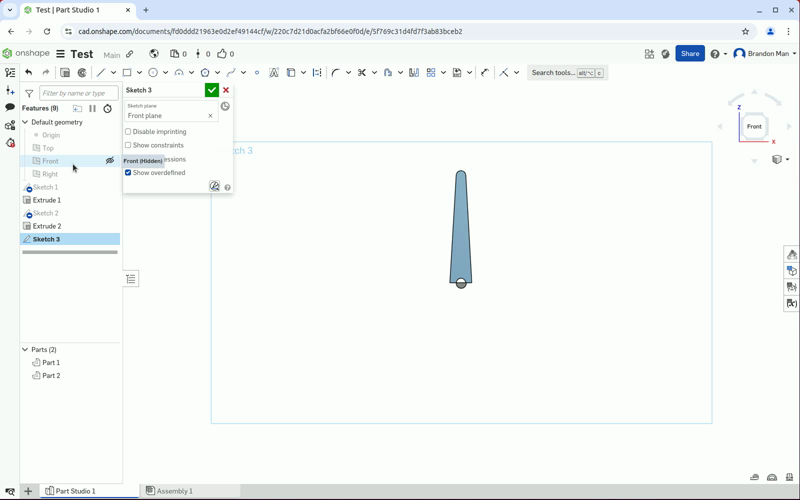
mouse_move(73, 352)
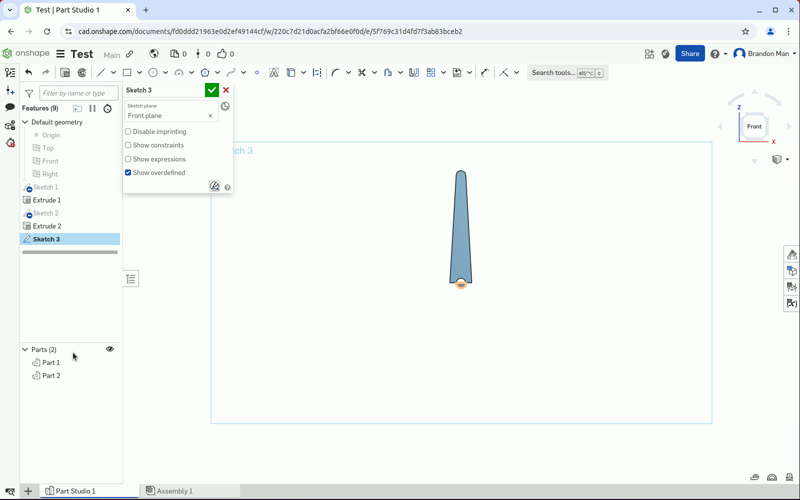
key(y)
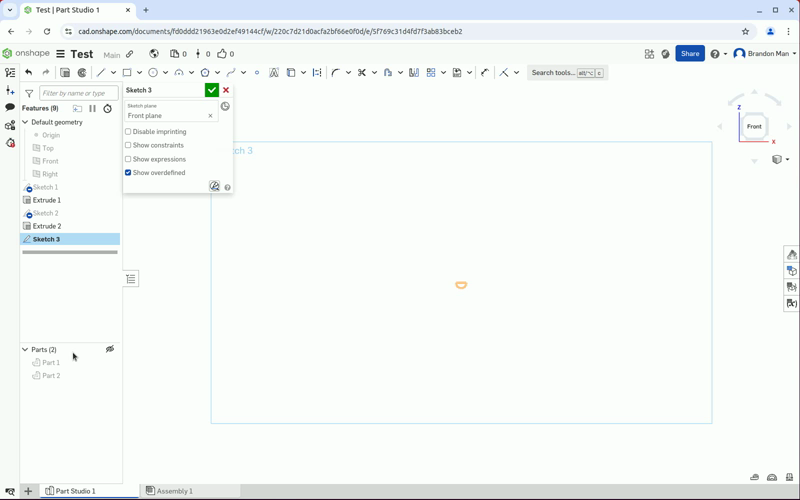
key(l)
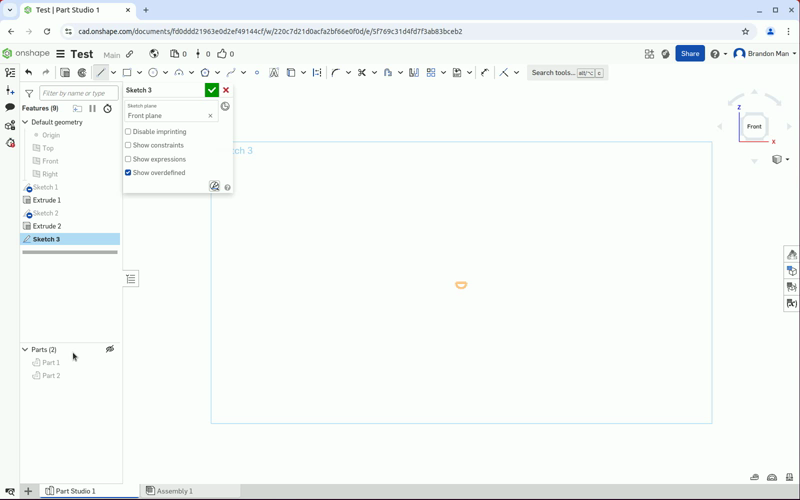
key_down(shift)
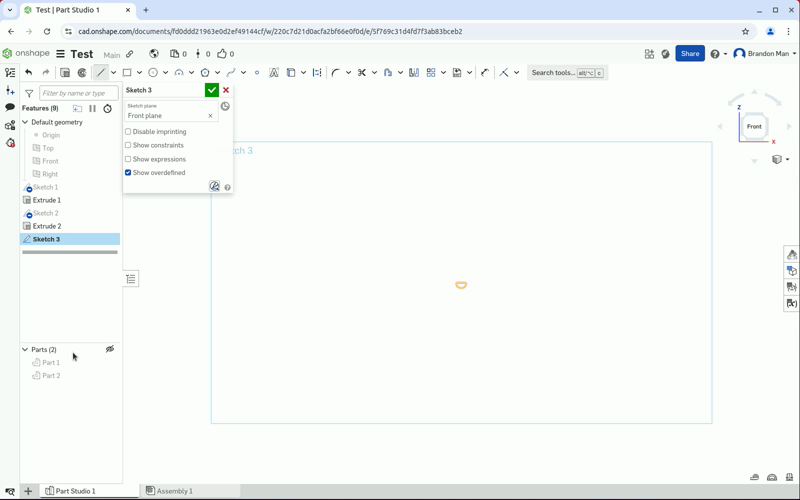
mouse_move(456, 282)
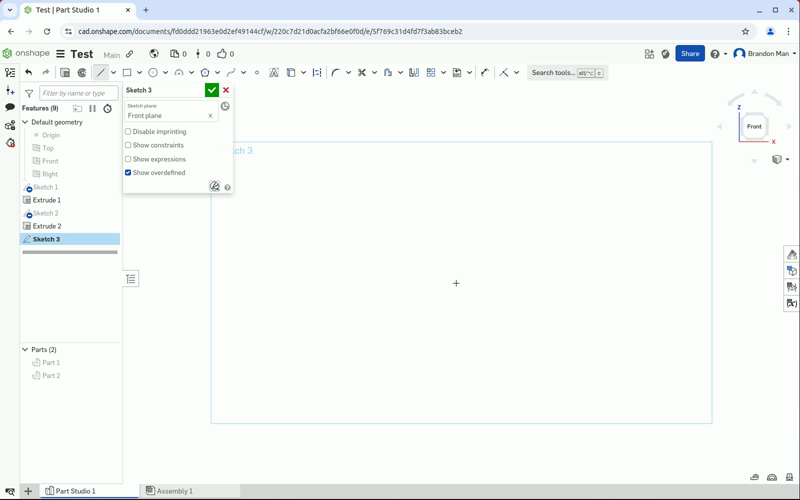
click(456, 282)
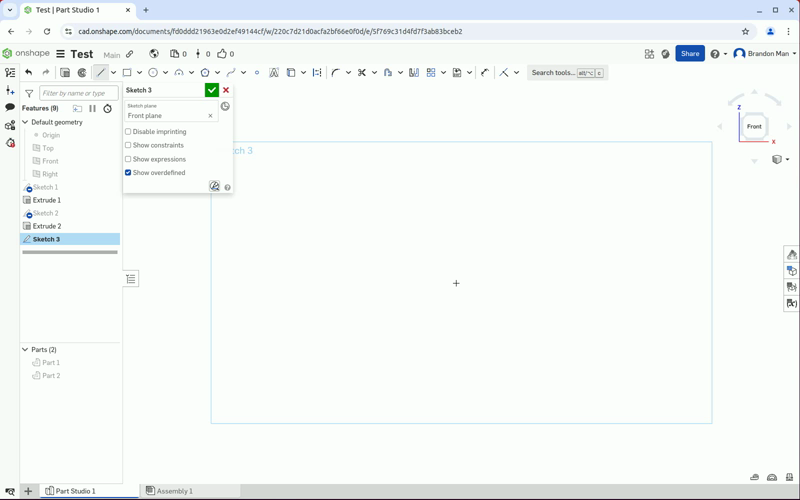
key_up(shift)
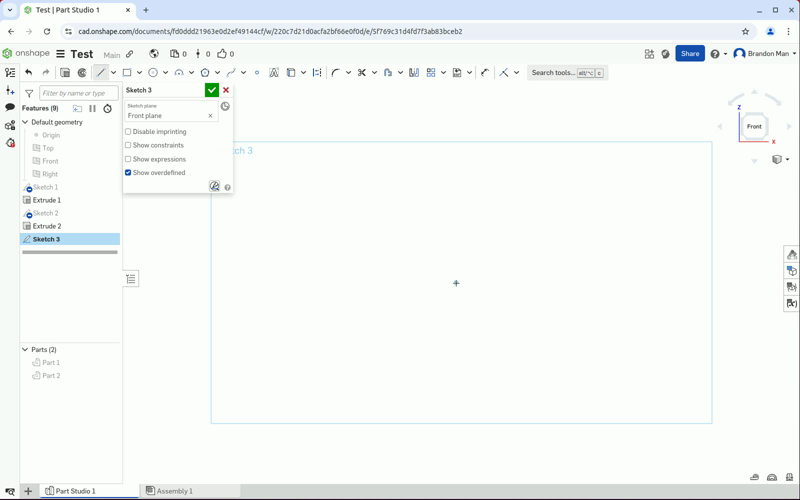
key_down(shift)
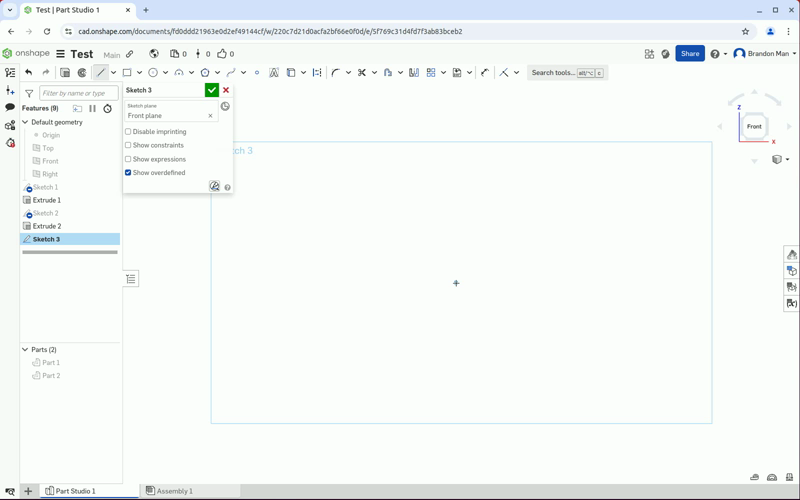
mouse_move(486, 282)
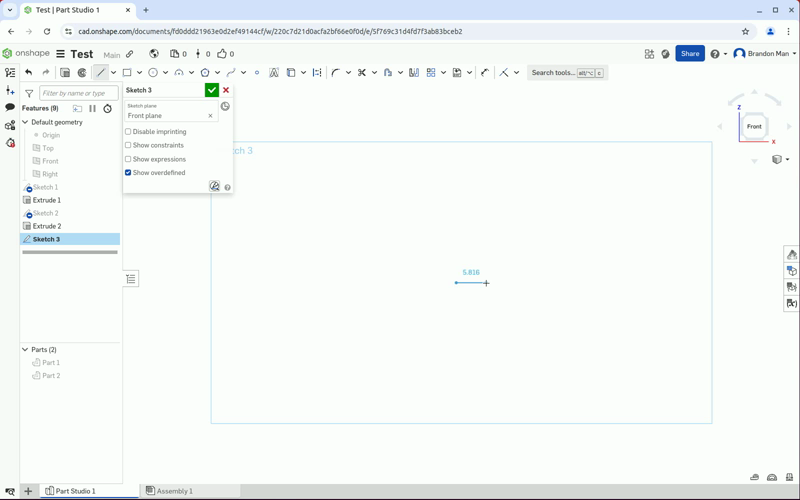
mouse_move(466, 282)
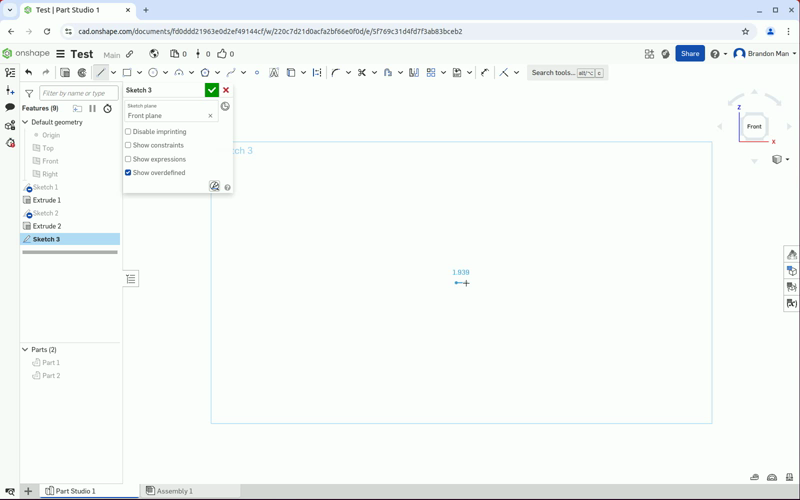
click(466, 282)
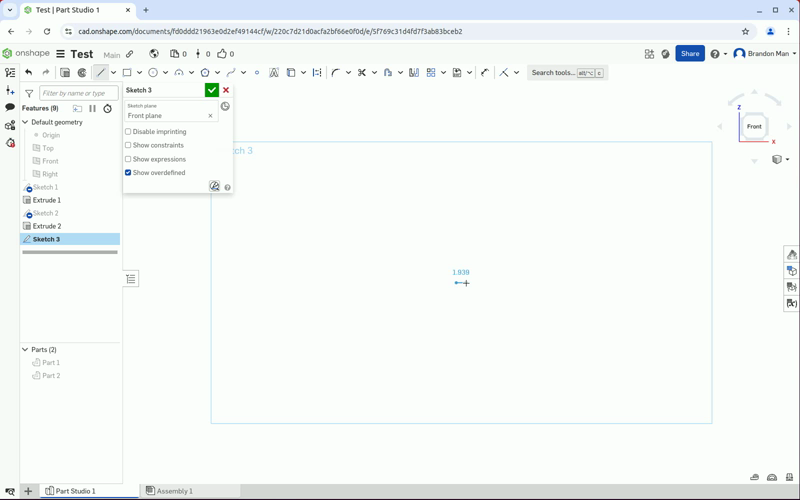
key_up(shift)
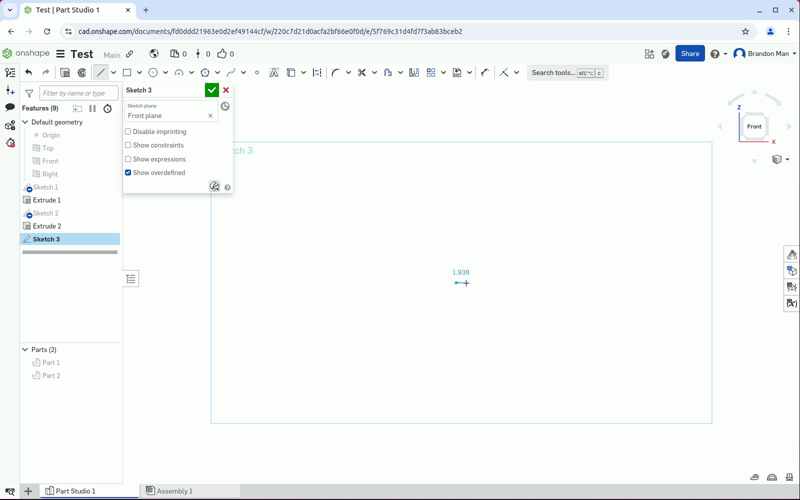
key(esc)
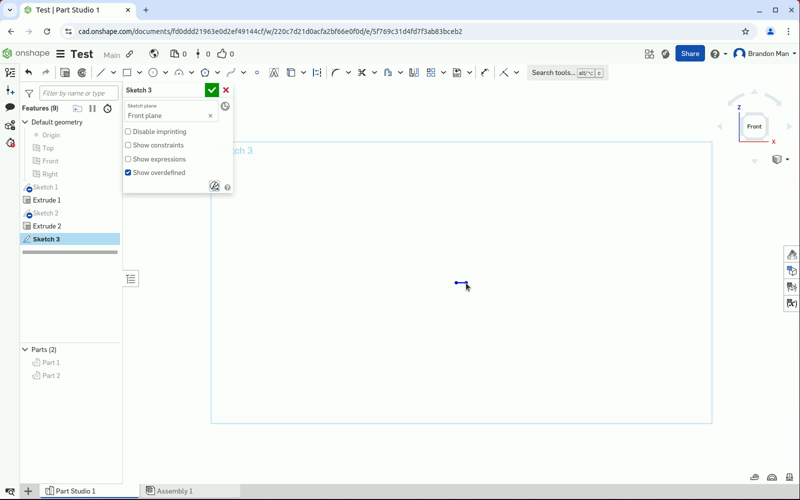
key(a)
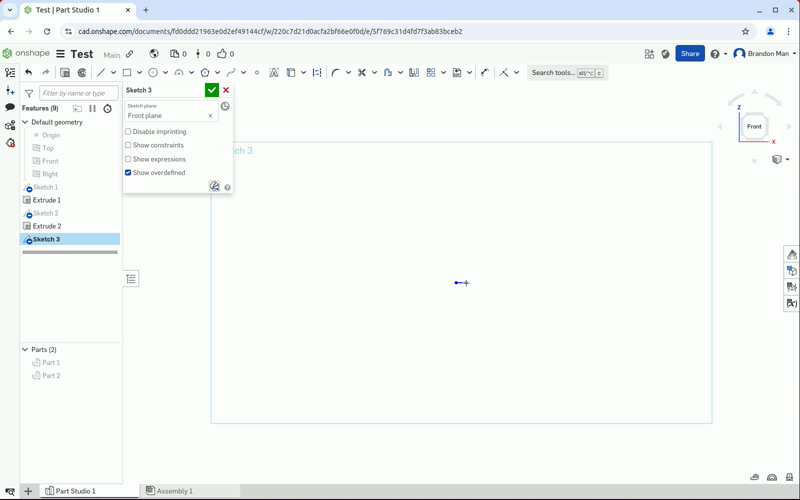
mouse_move(466, 282)
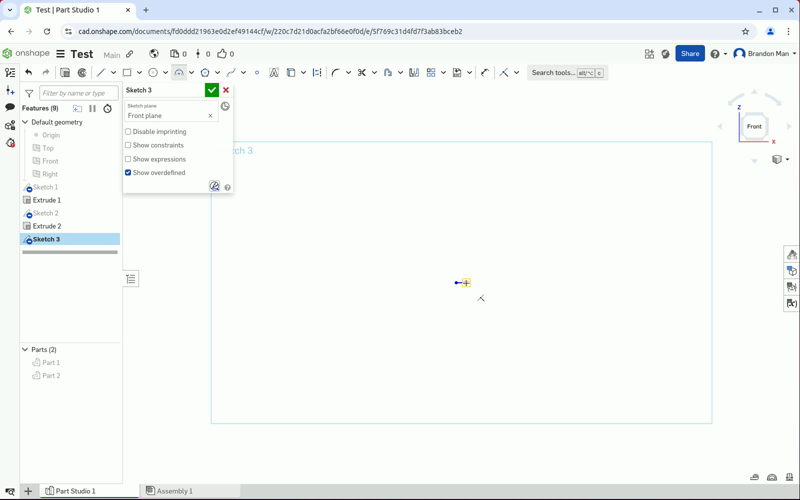
click(466, 282)
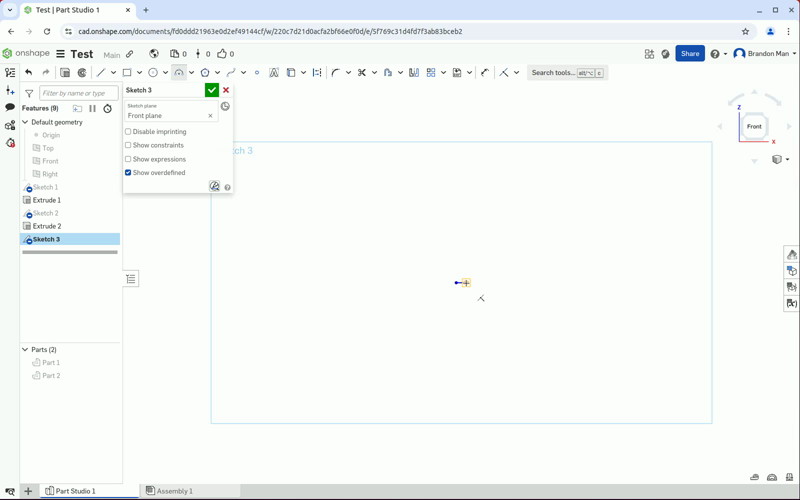
mouse_move(456, 282)
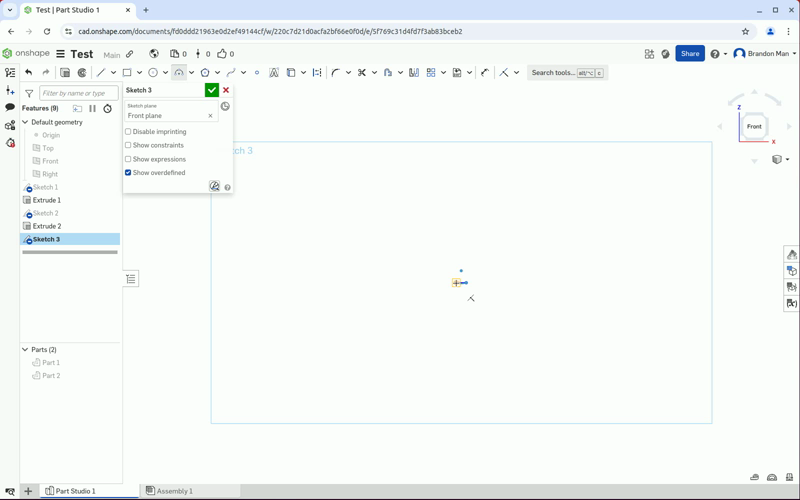
click(456, 282)
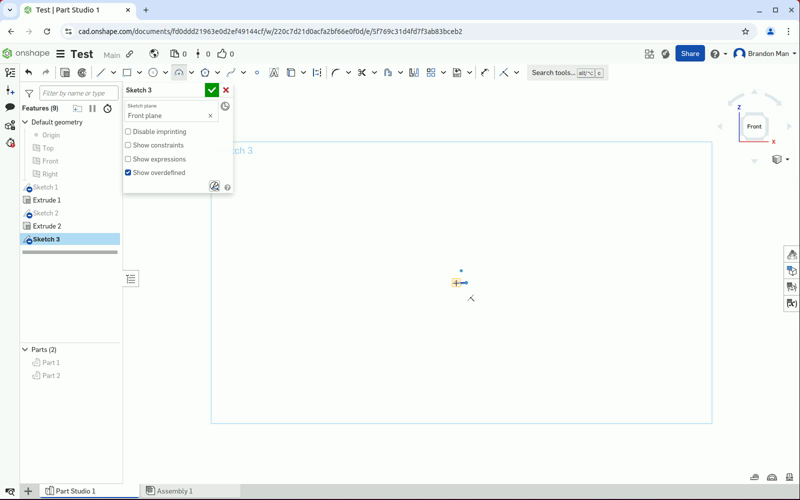
key_down(shift)
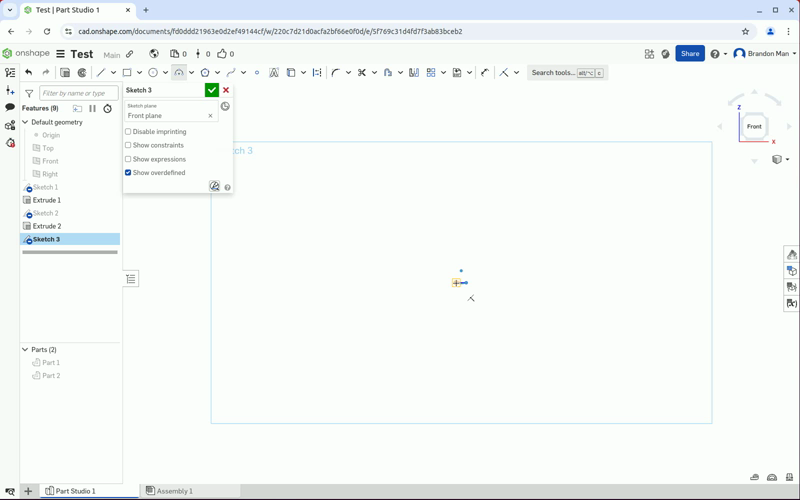
mouse_move(461, 277)
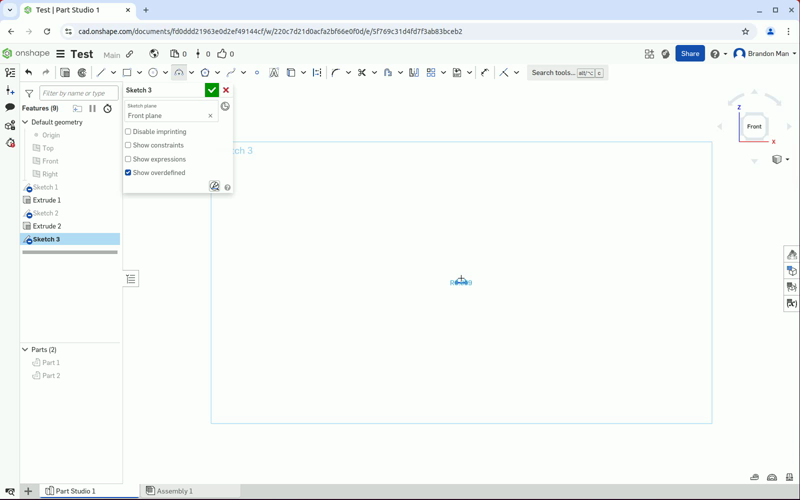
click(461, 277)
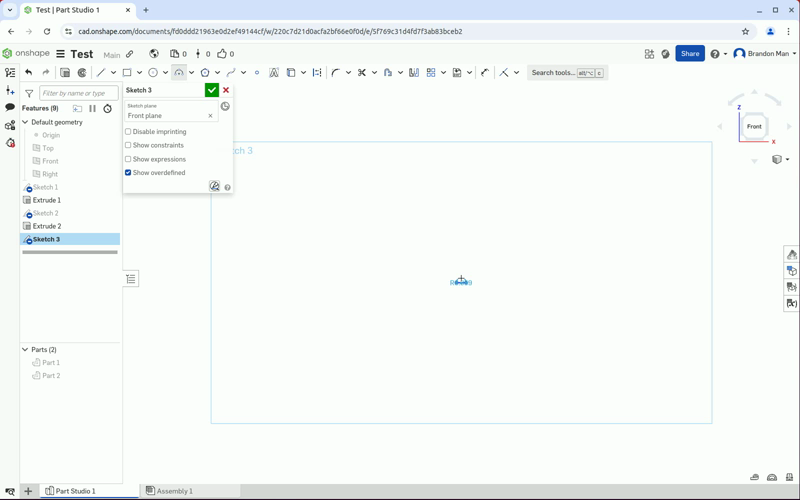
key_up(shift)
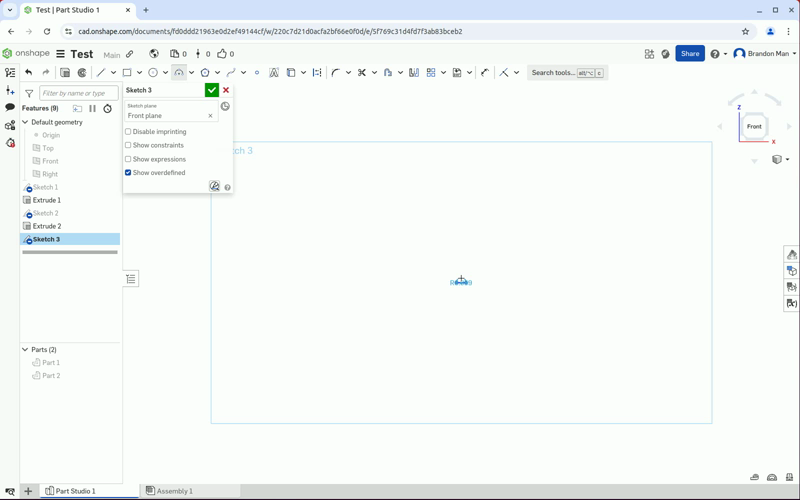
key(esc)
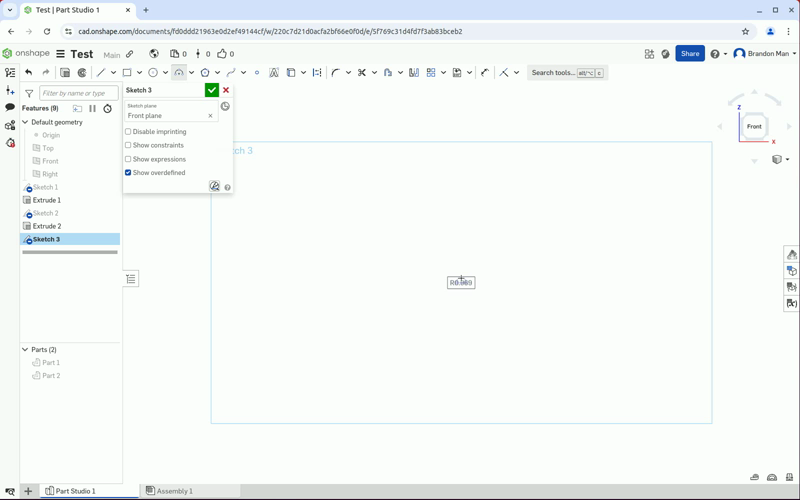
mouse_move(462, 281)
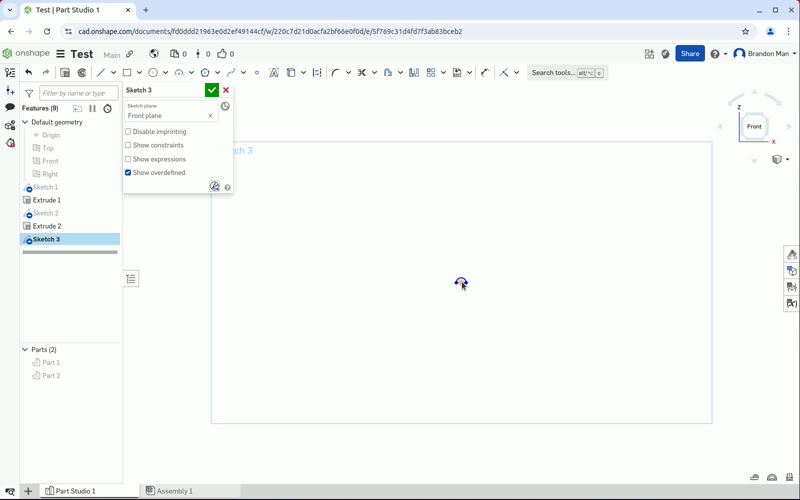
scroll(6)
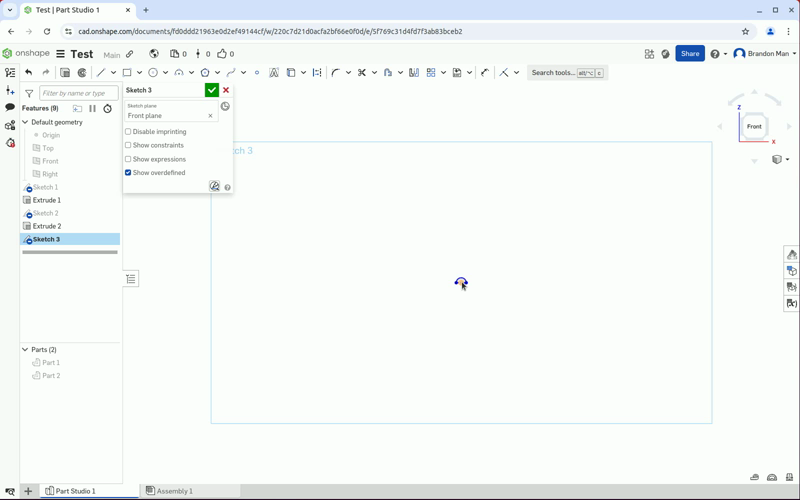
scroll(6)
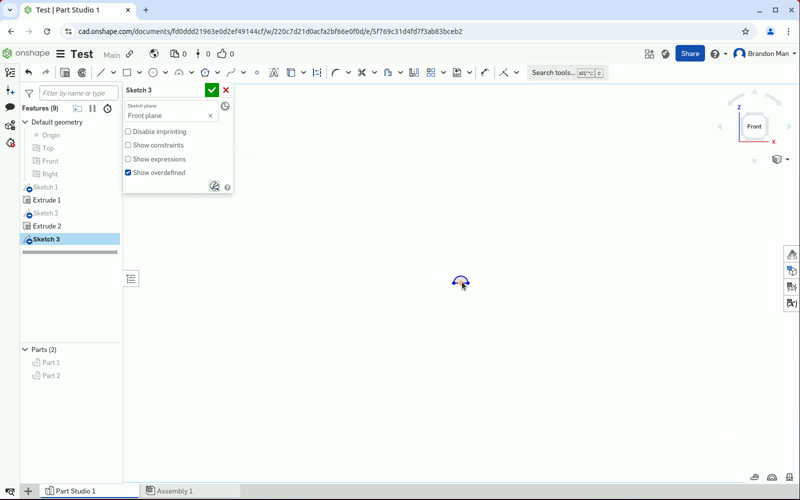
scroll(6)
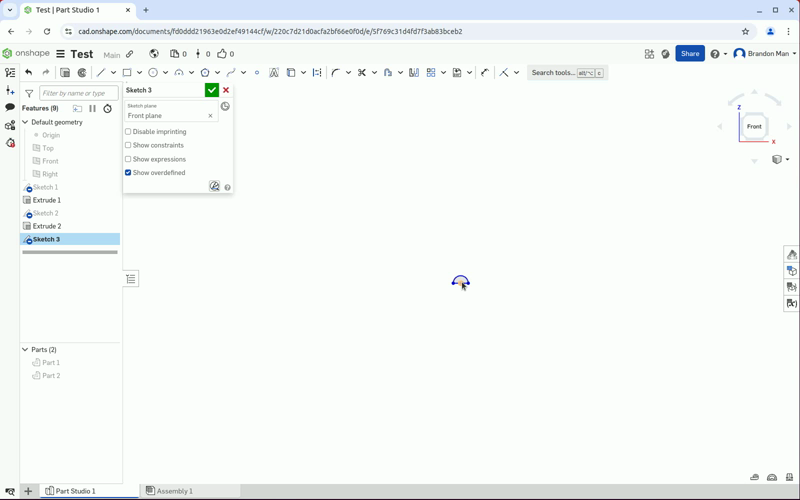
scroll(6)
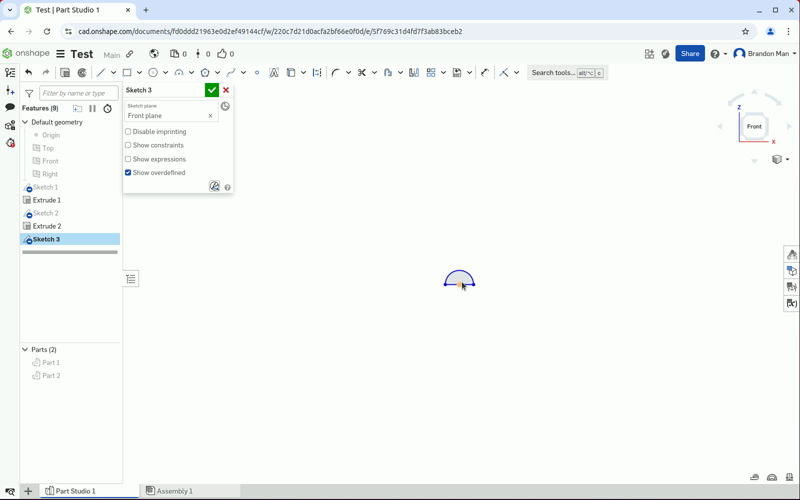
scroll(6)
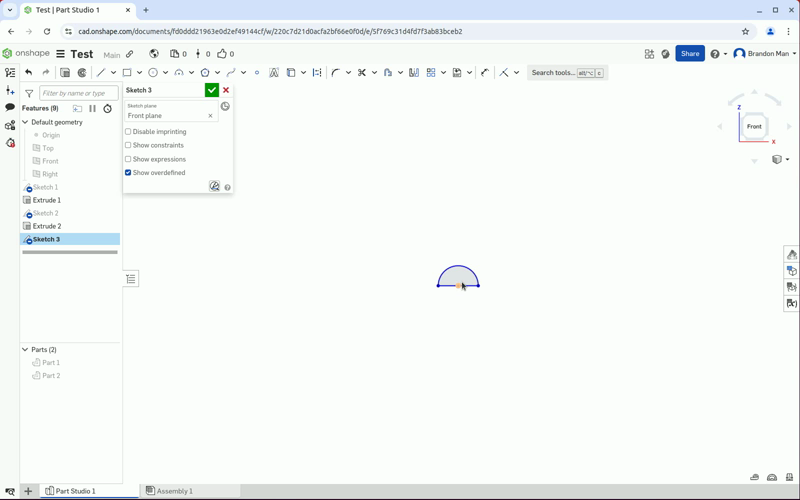
scroll(6)
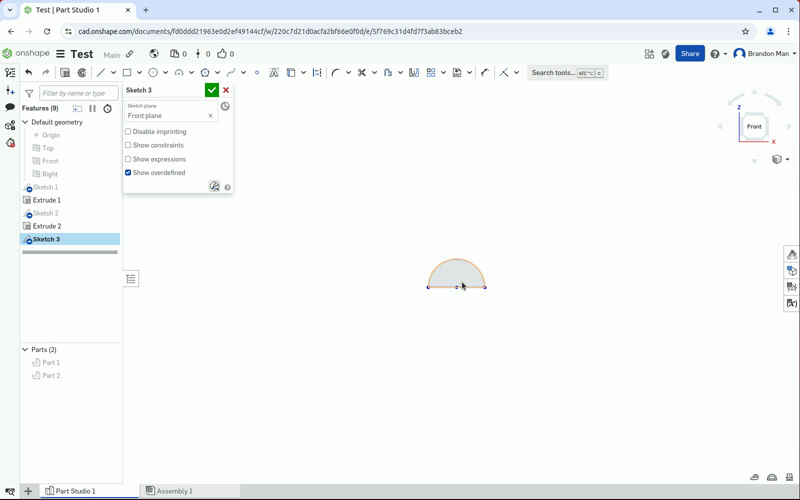
scroll(6)
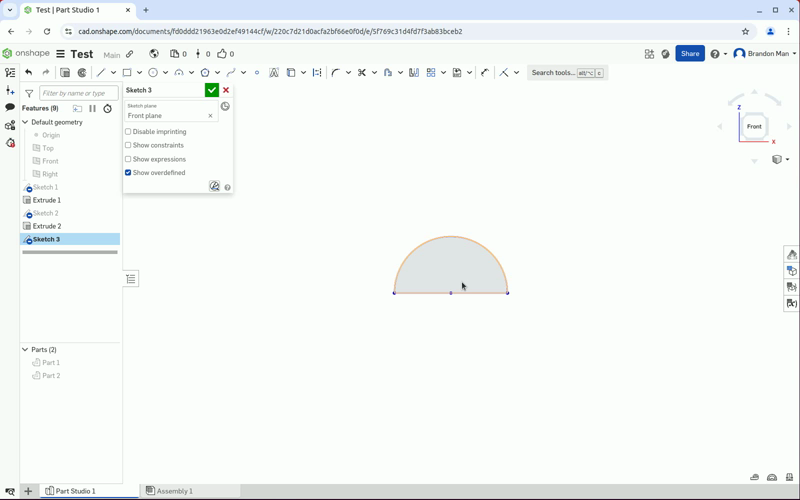
click(462, 281)
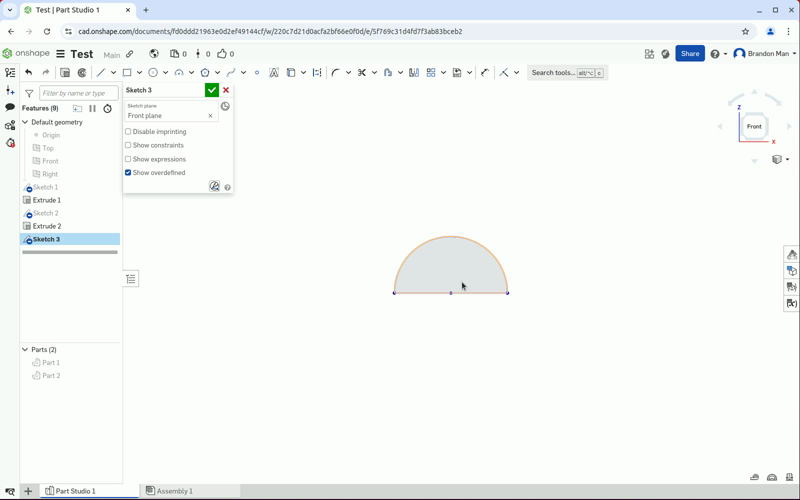
scroll(-6)
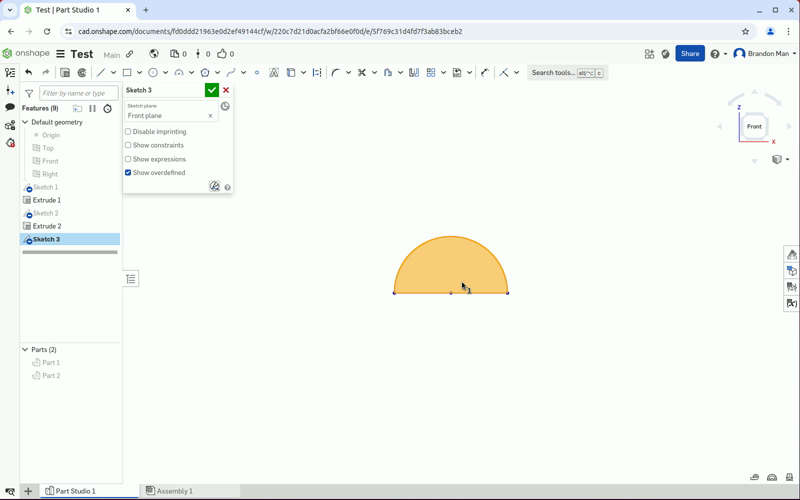
scroll(-6)
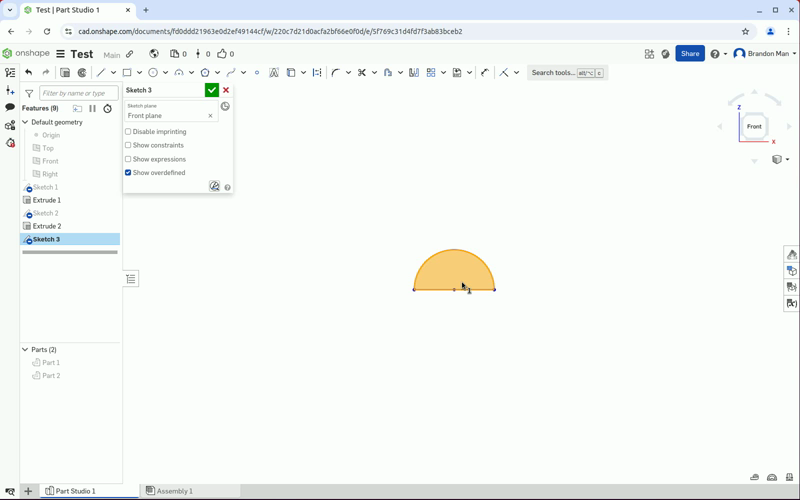
scroll(-6)
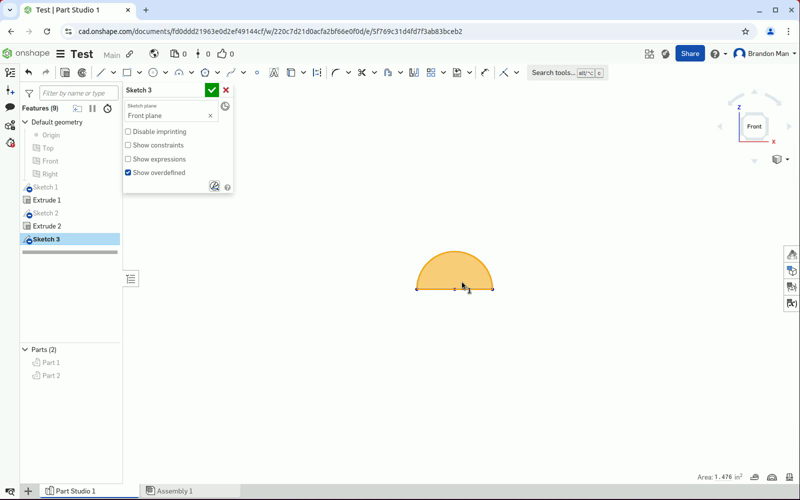
scroll(-6)
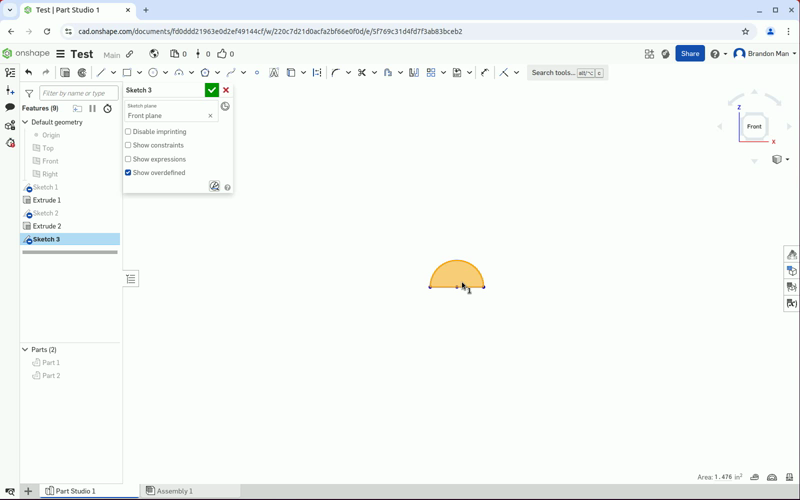
scroll(-6)
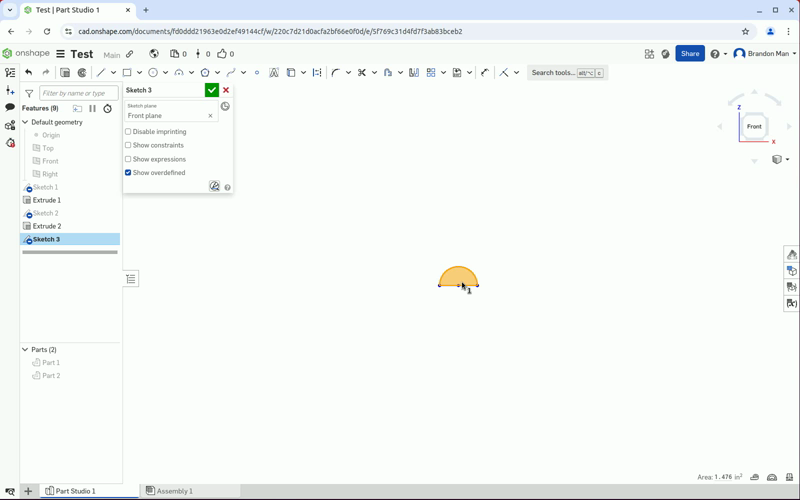
scroll(-6)
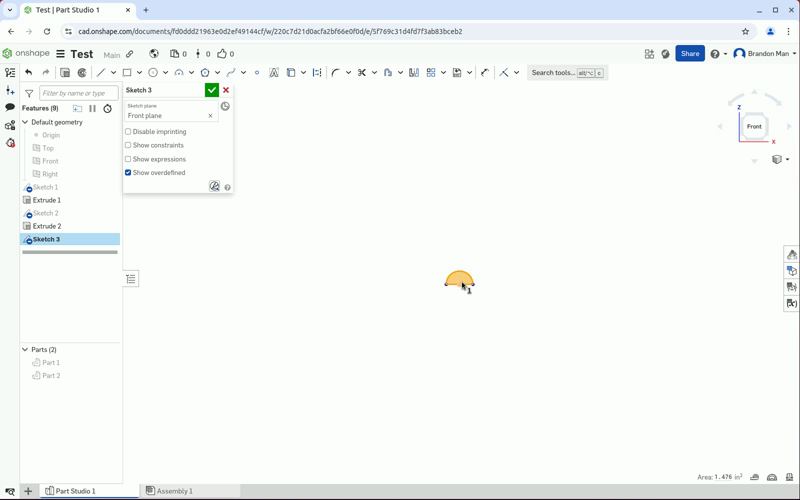
scroll(-6)
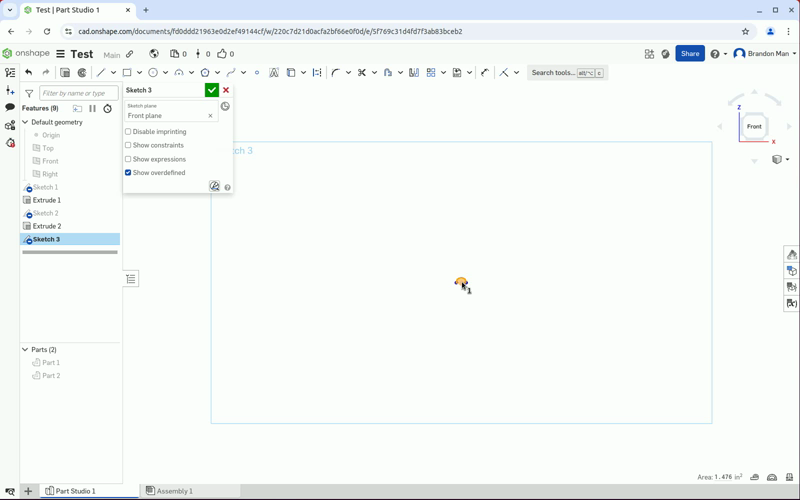
mouse_move(73, 352)
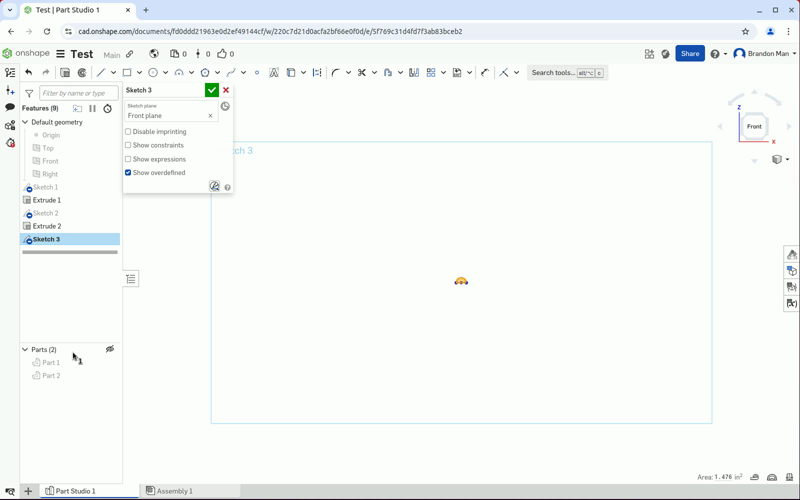
key(shift+y)
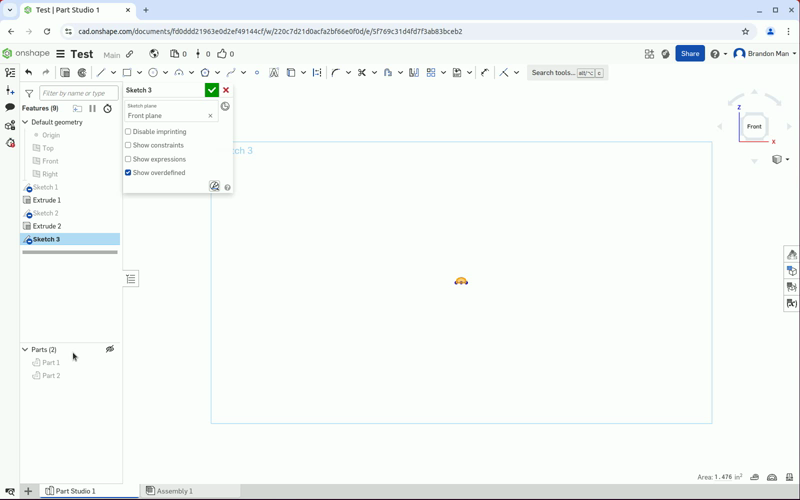
key(shift+e)
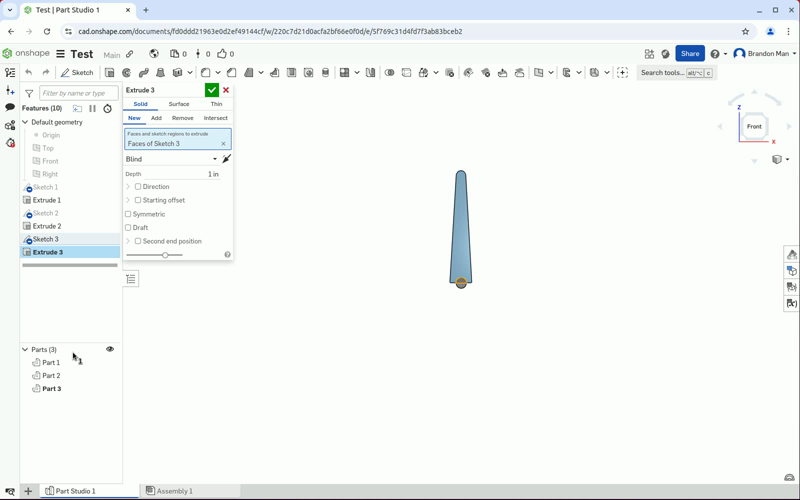
mouse_move(143, 106)
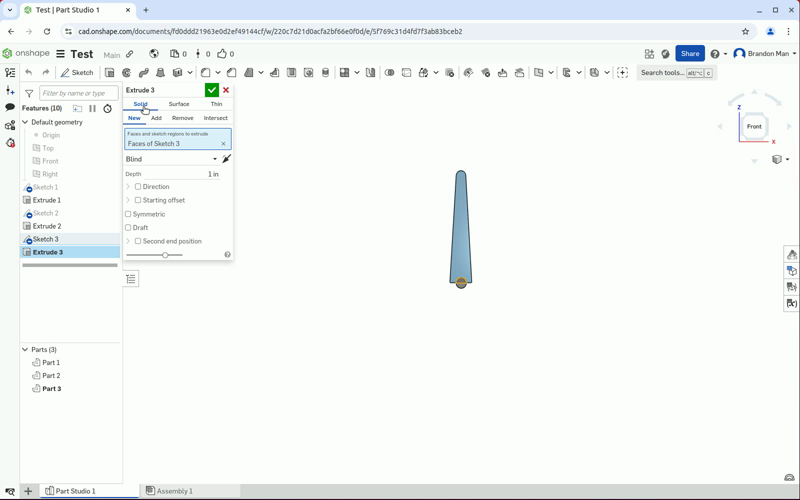
click(143, 106)
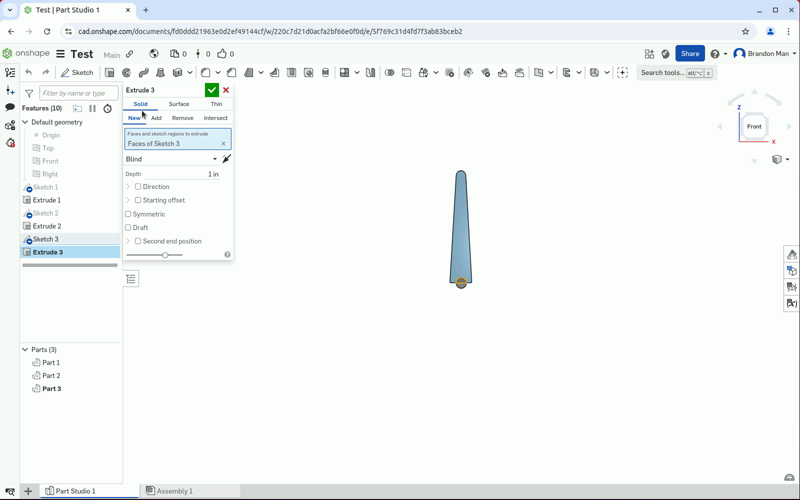
mouse_move(137, 120)
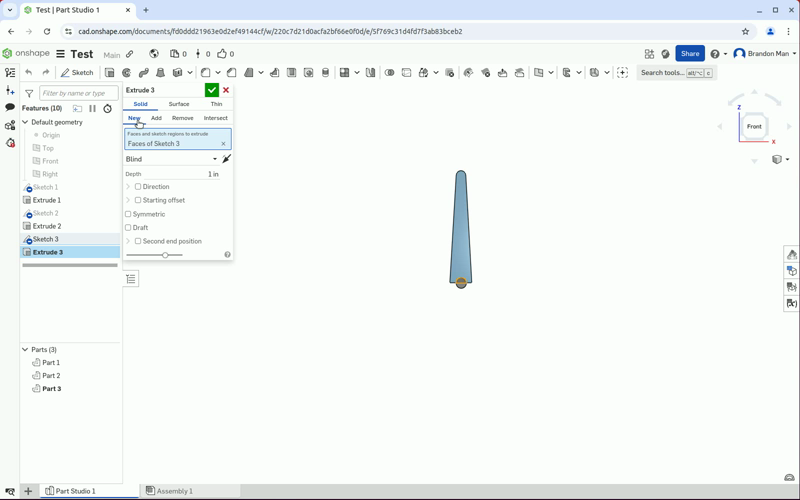
click(137, 120)
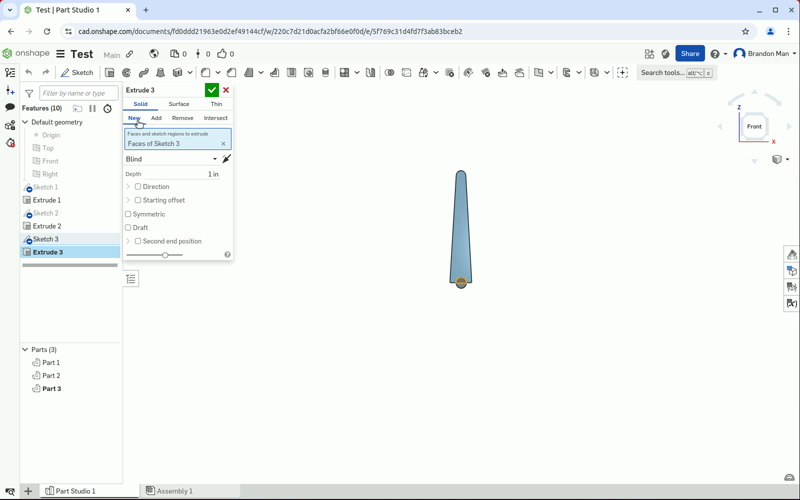
key(tab, 4)
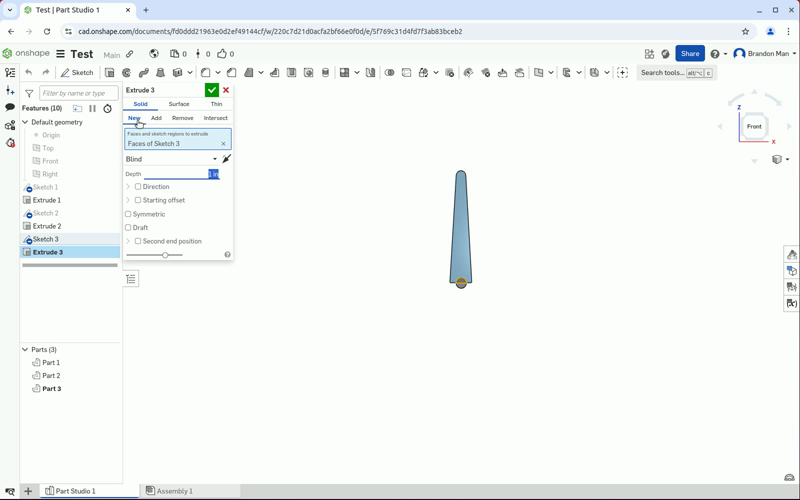
text(0.722)
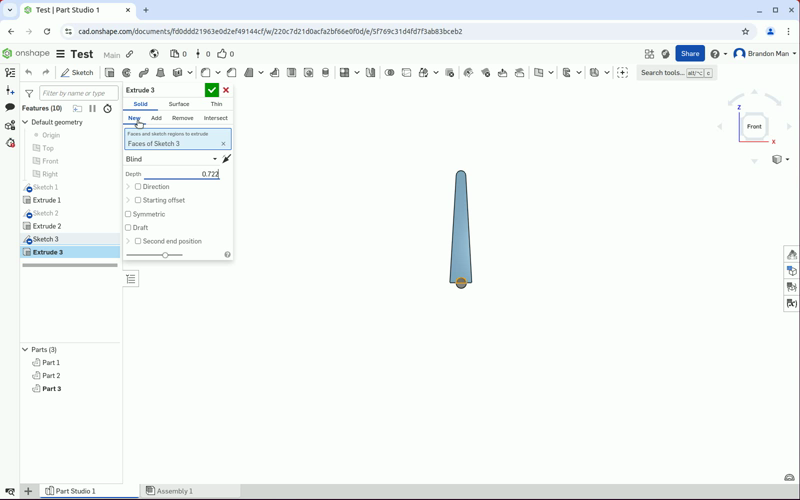
key(enter)
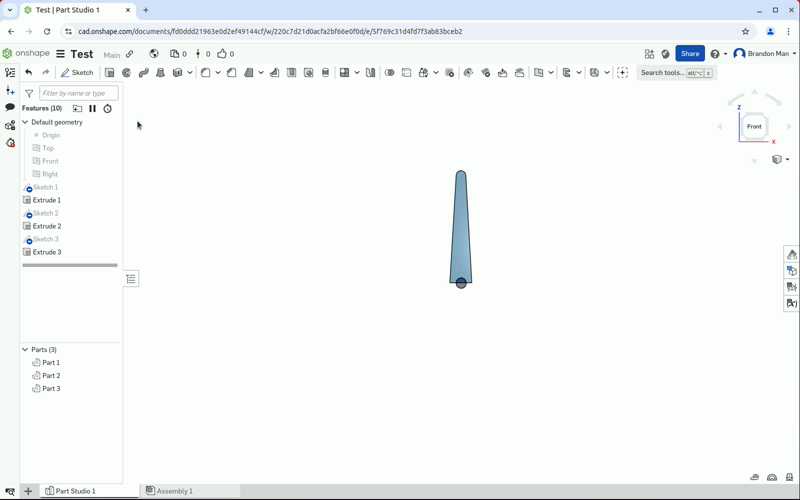
key(shift+h)
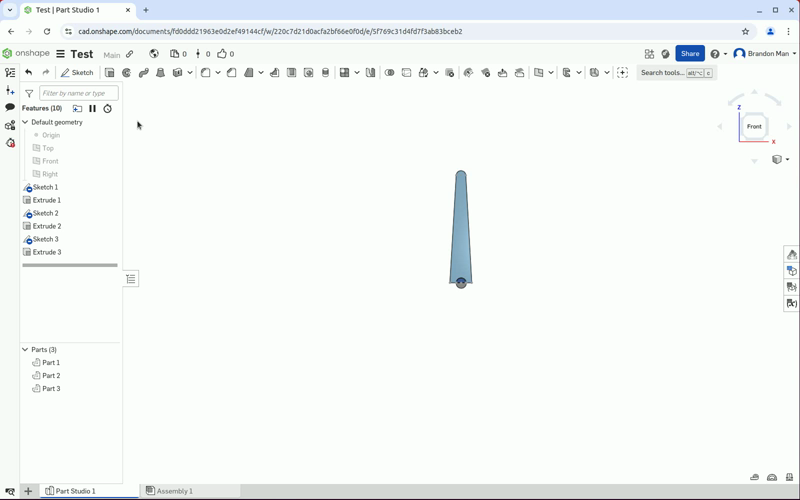
key(shift+h)
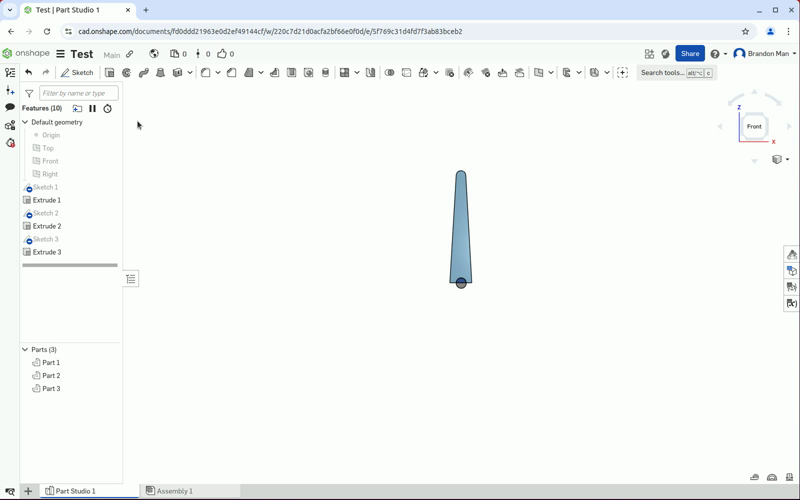
mouse_move(73, 189)
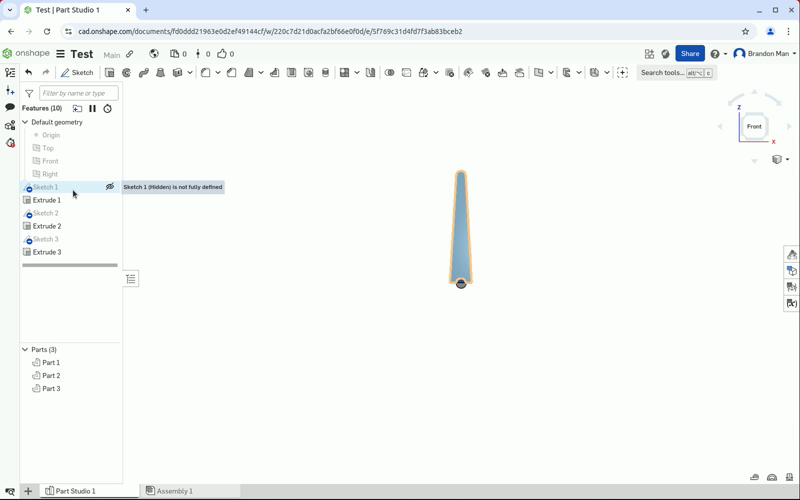
click(73, 189)
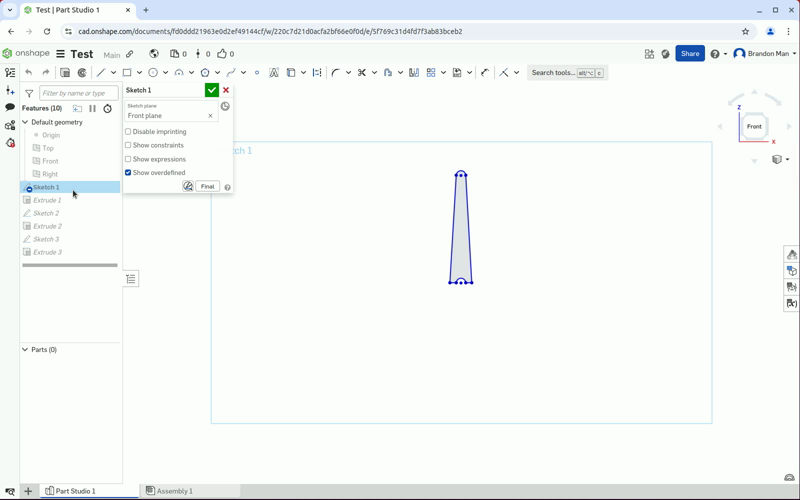
mouse_move(229, 92)
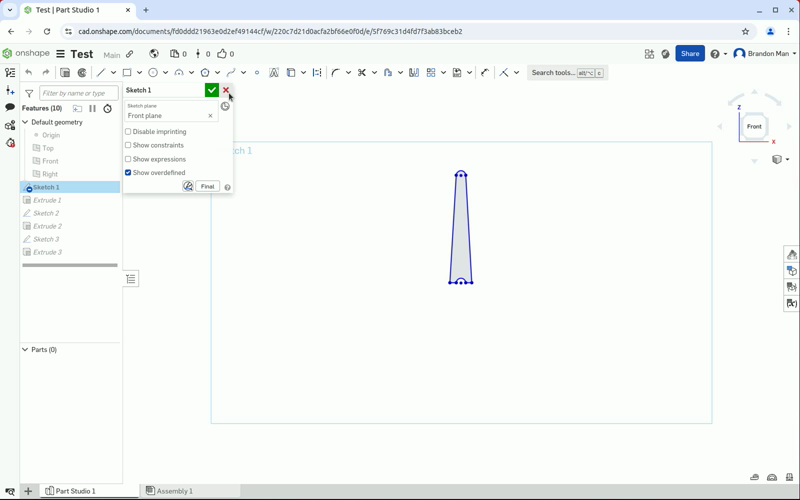
click(229, 92)
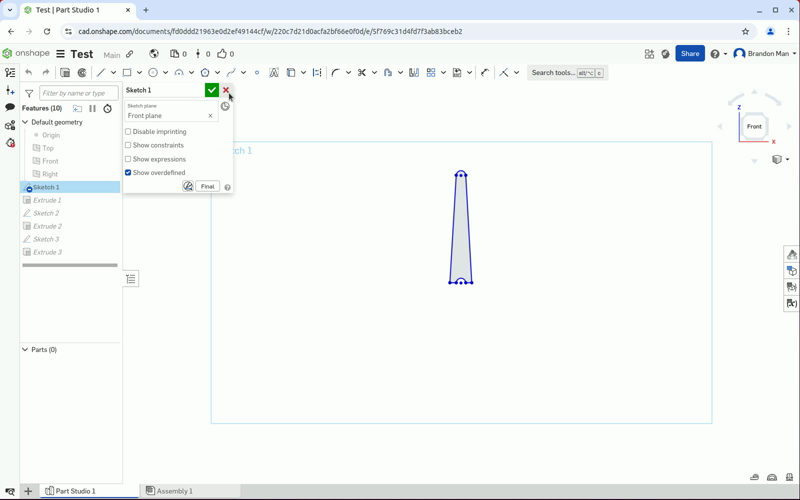
key(shift+s)
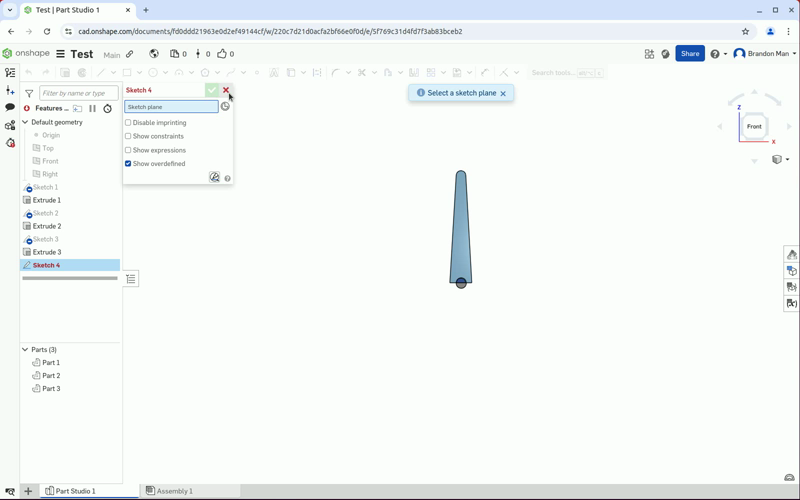
mouse_move(73, 163)
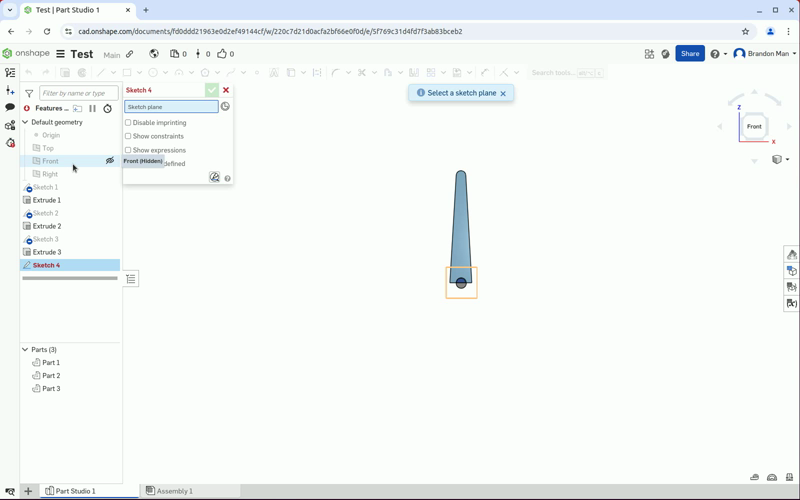
click(73, 163)
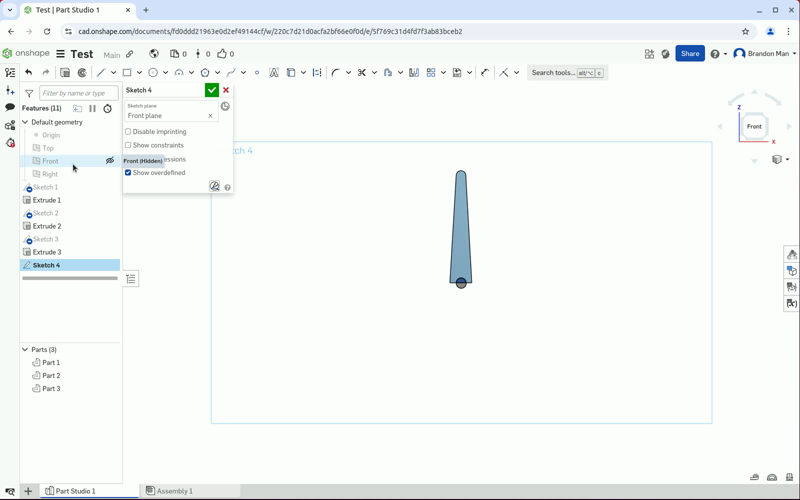
mouse_move(73, 352)
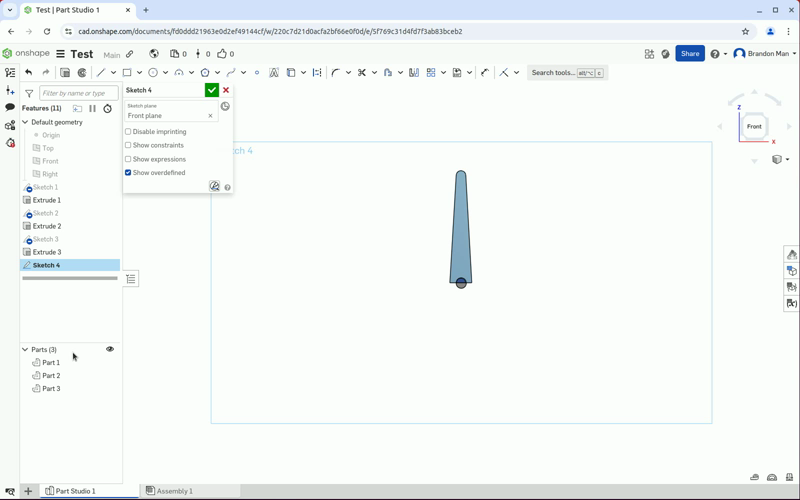
key(y)
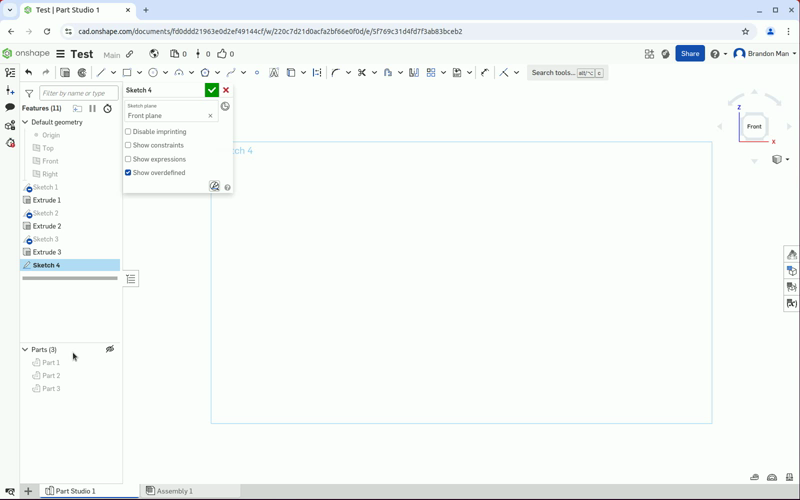
key(l)
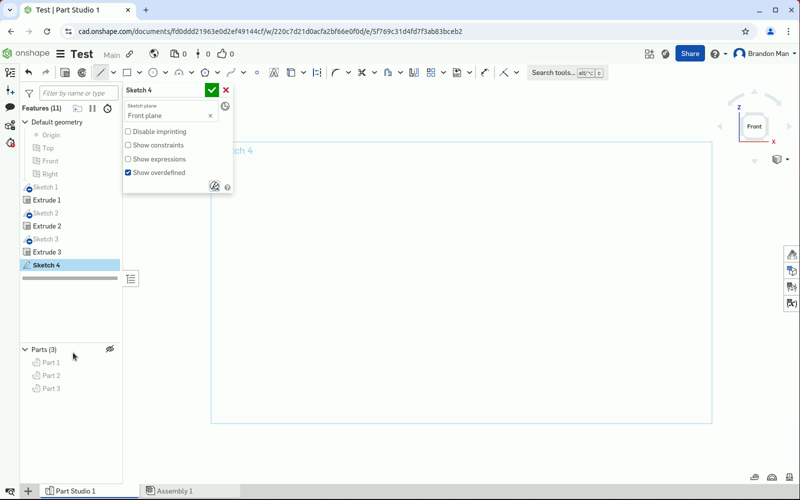
key_down(shift)
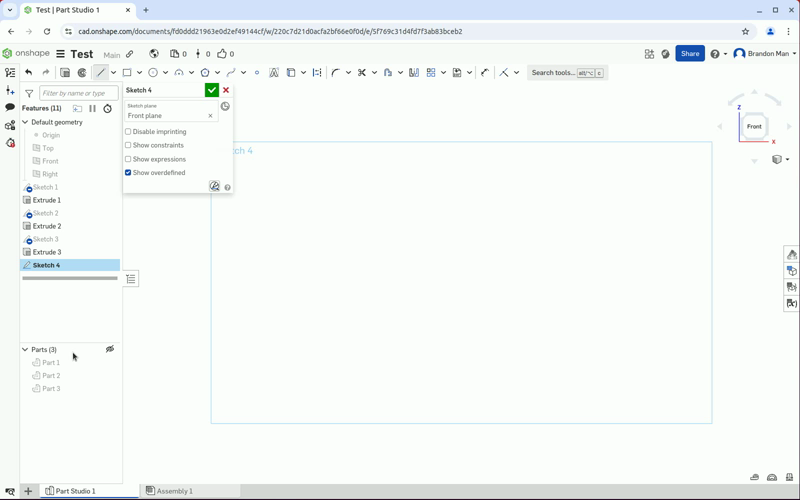
mouse_move(457, 282)
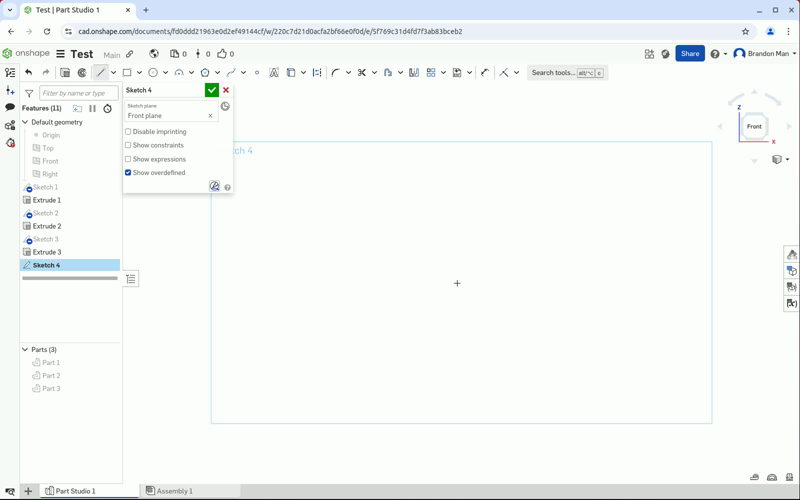
click(457, 282)
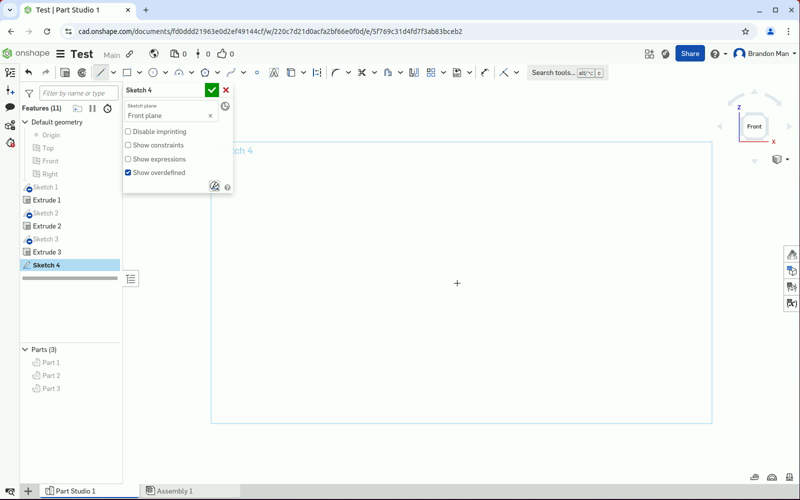
key_up(shift)
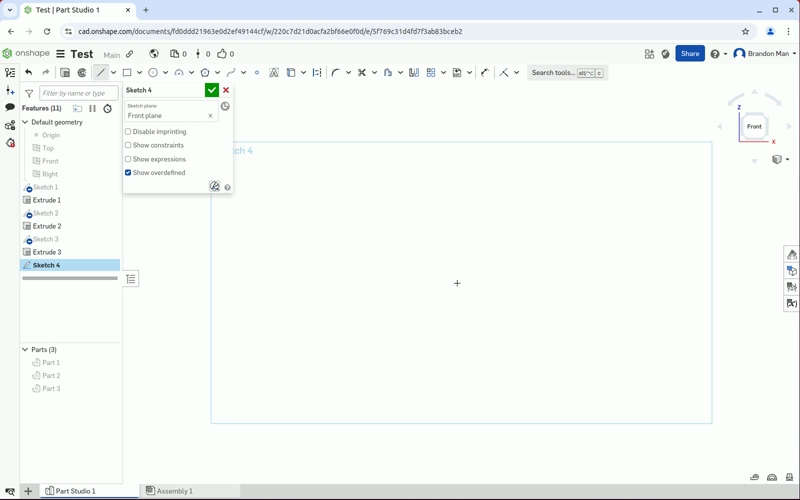
key_down(shift)
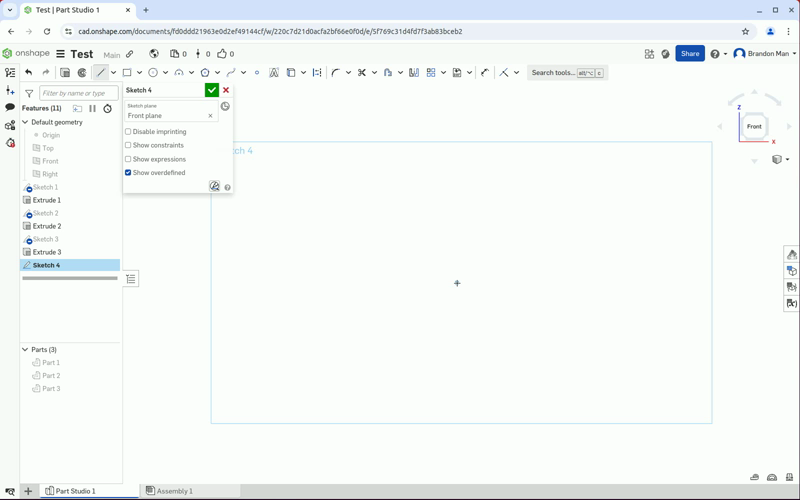
mouse_move(487, 282)
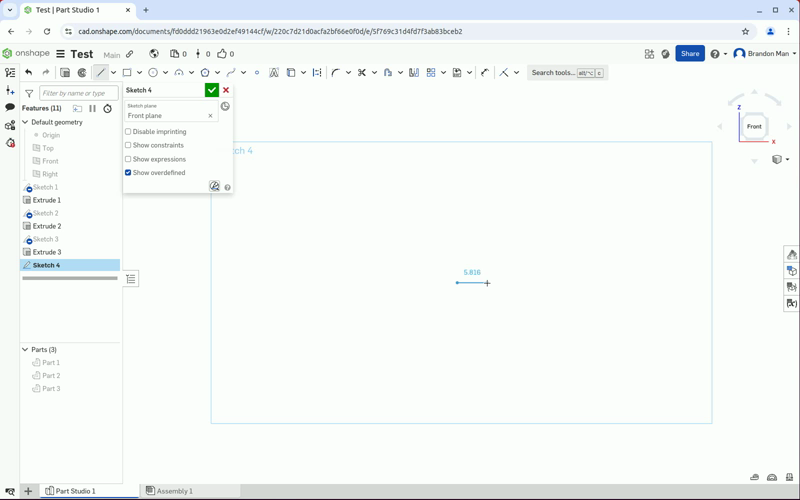
mouse_move(465, 282)
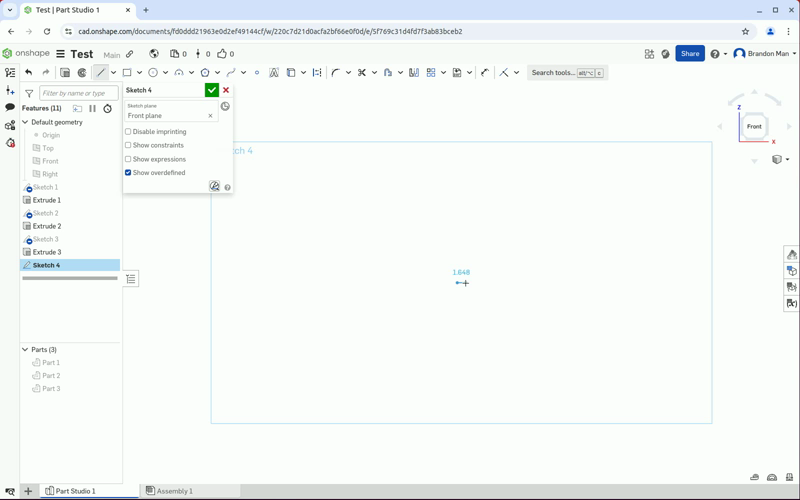
click(465, 282)
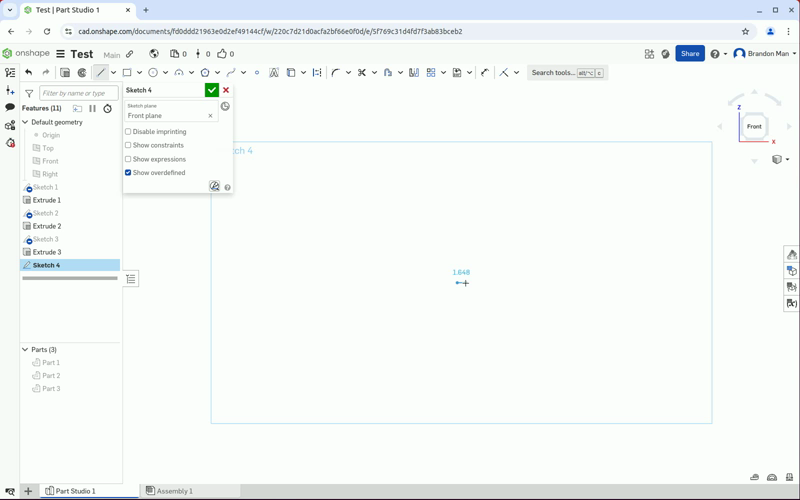
key_up(shift)
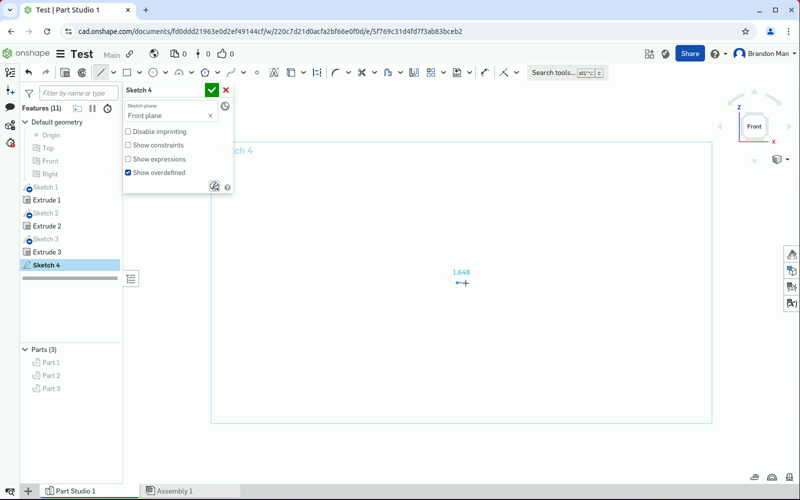
key(esc)
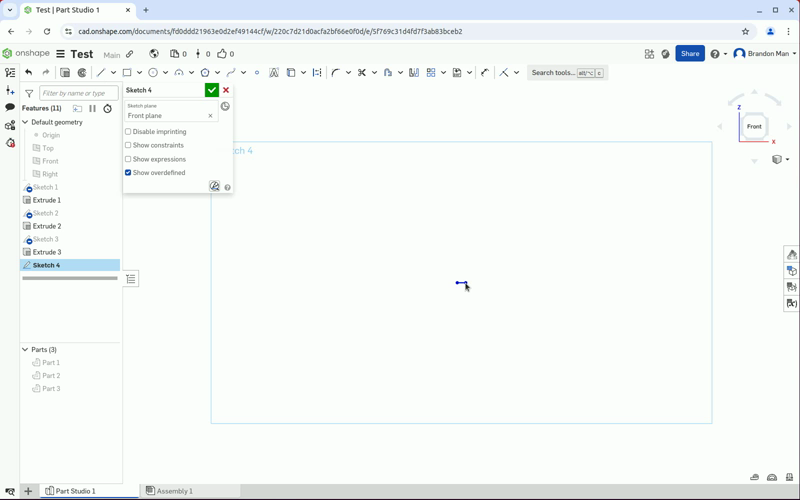
key(a)
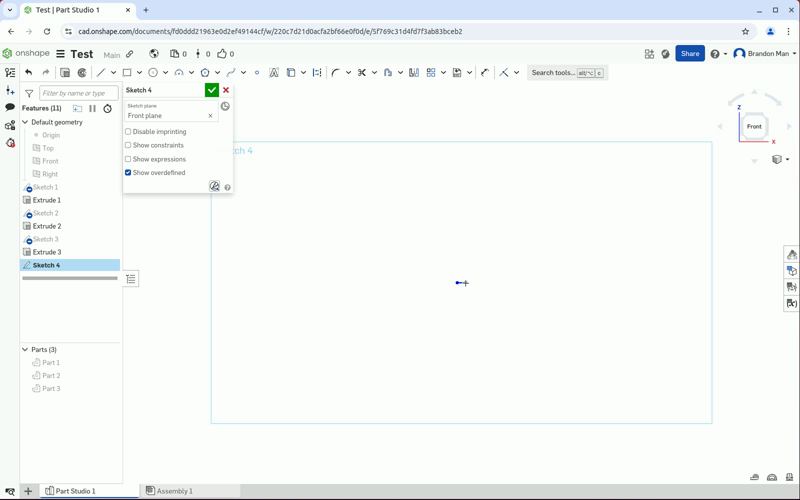
mouse_move(465, 282)
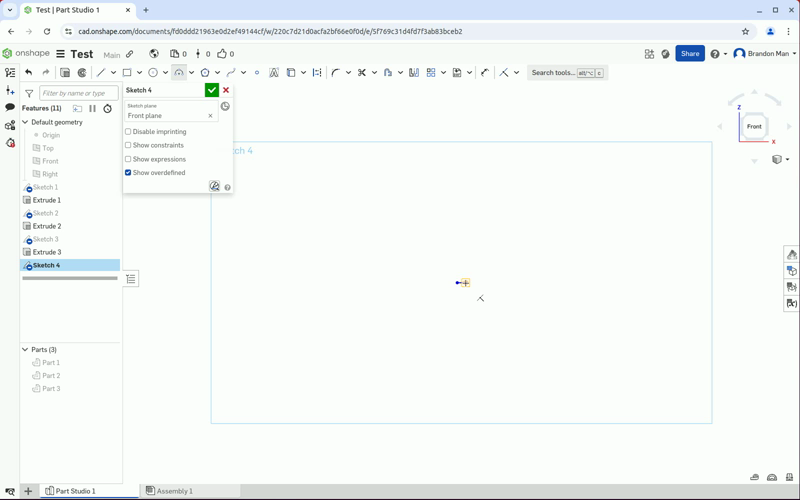
click(465, 282)
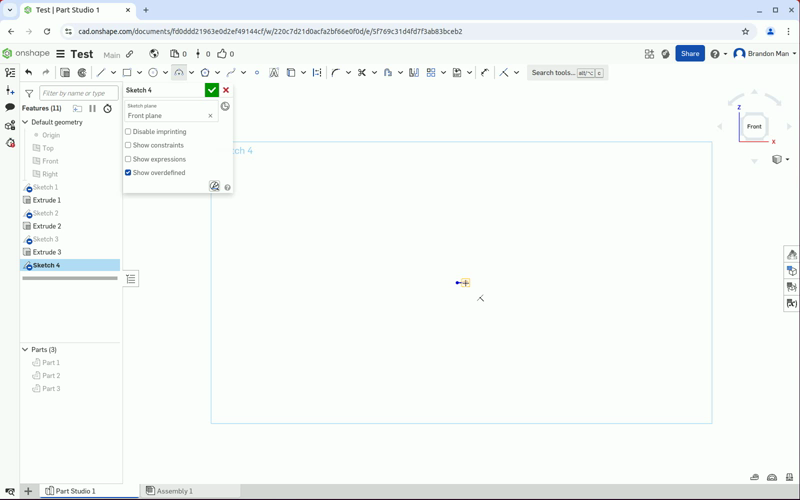
mouse_move(457, 282)
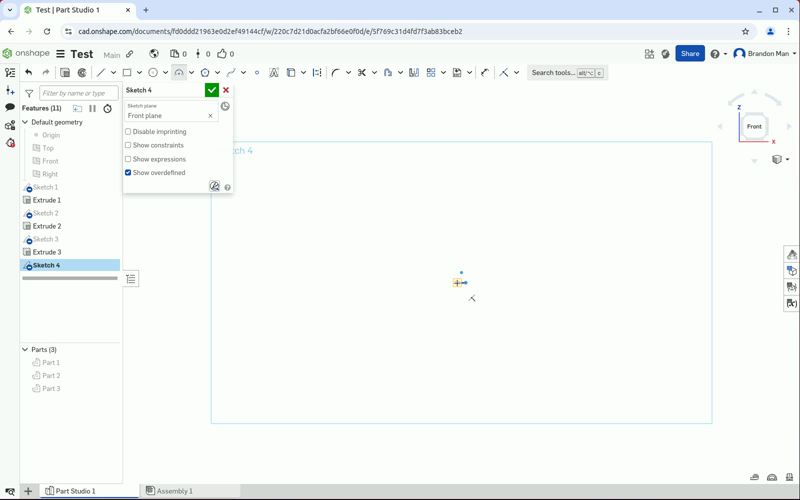
click(457, 282)
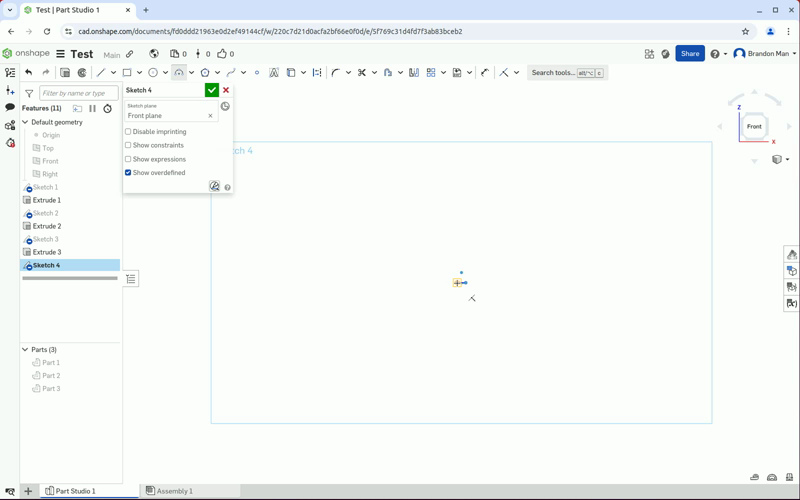
key_down(shift)
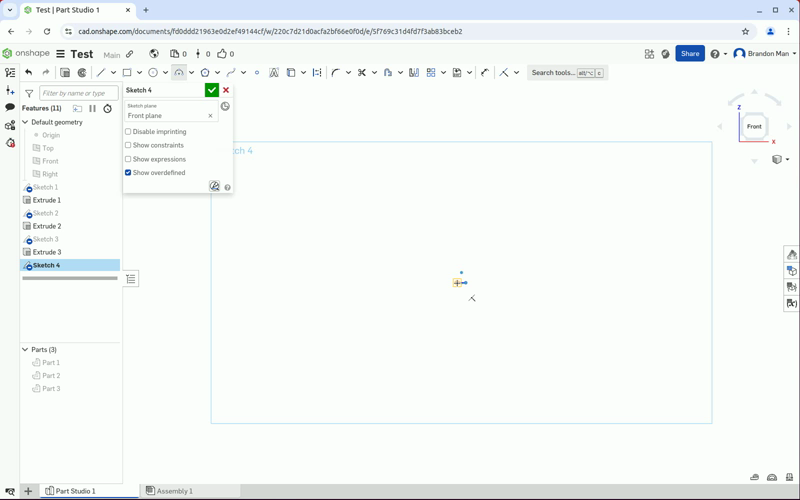
mouse_move(461, 278)
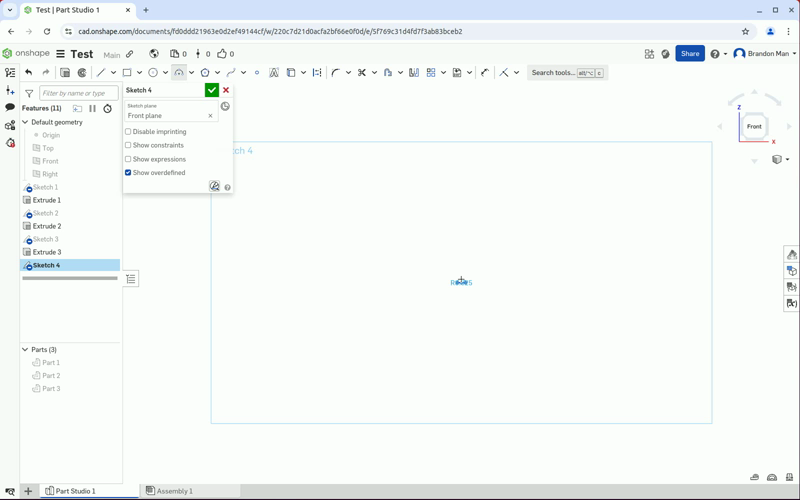
click(461, 278)
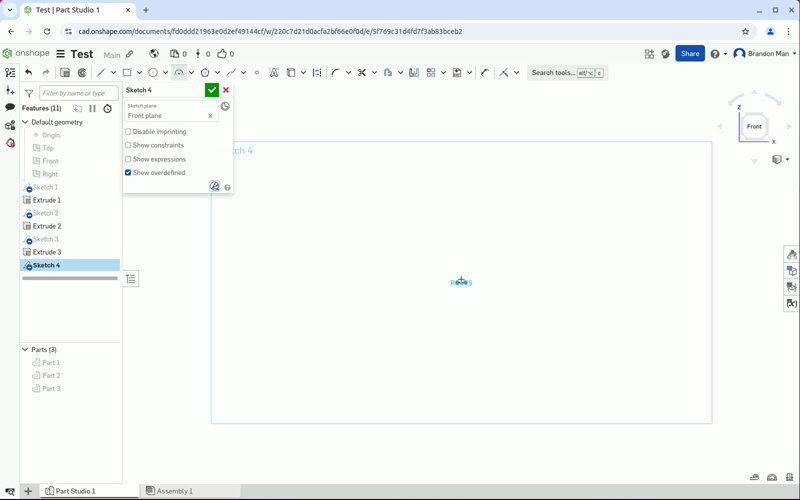
key_up(shift)
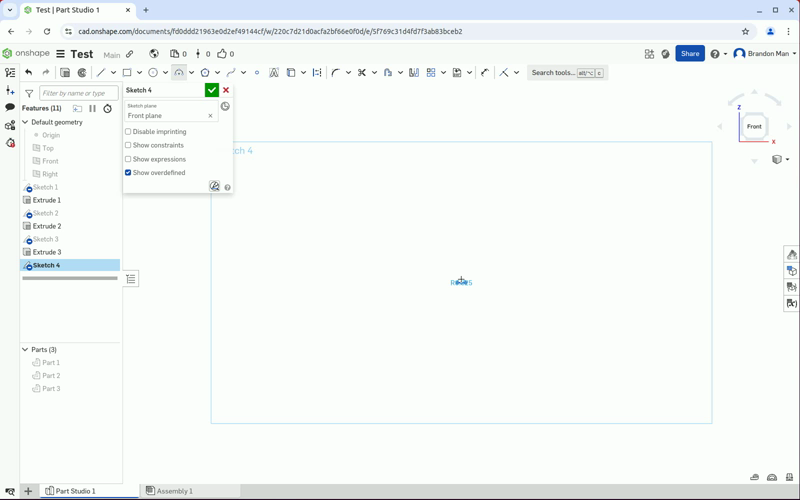
key(esc)
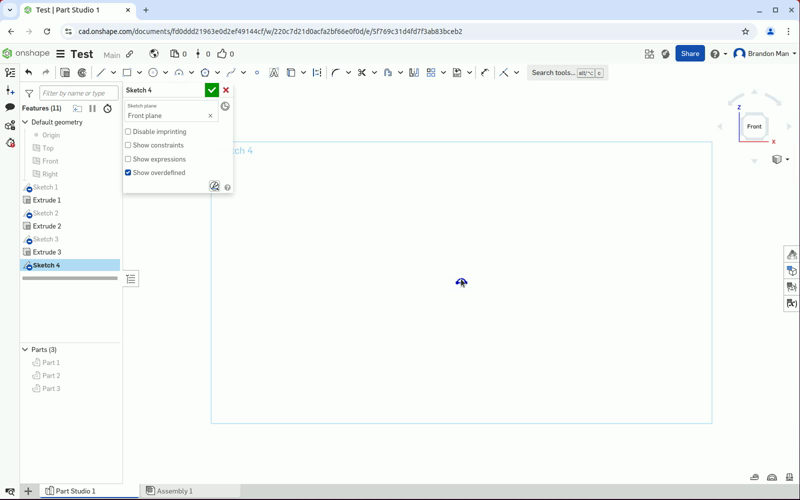
mouse_move(458, 280)
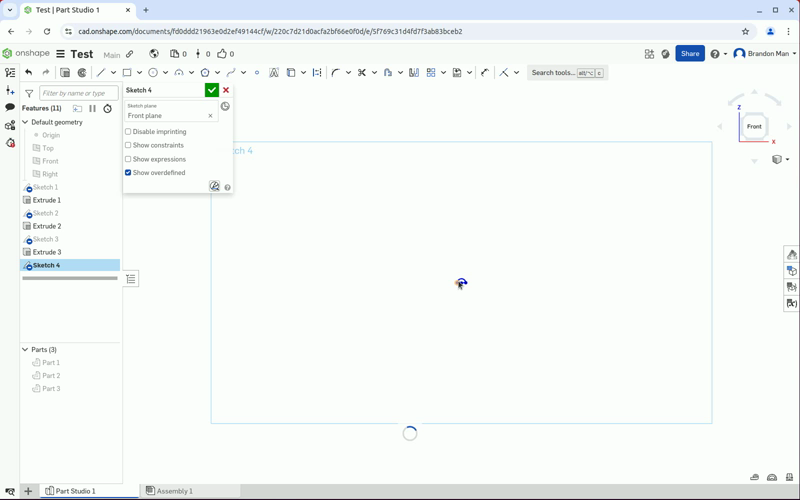
scroll(6)
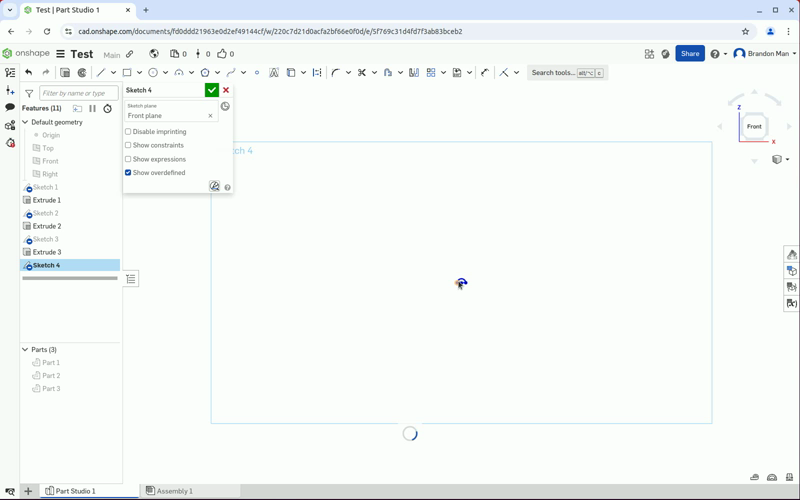
scroll(6)
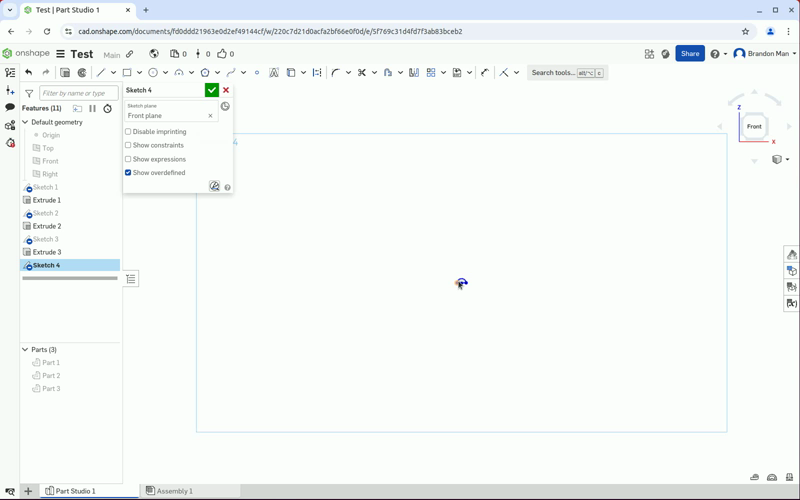
scroll(6)
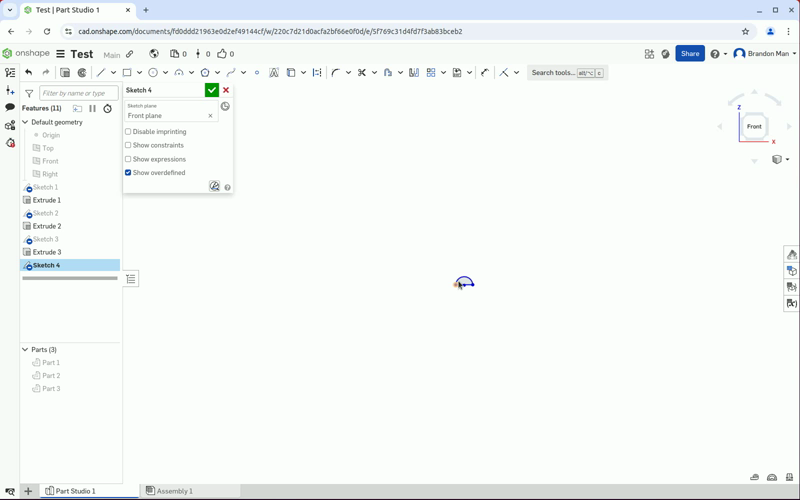
scroll(6)
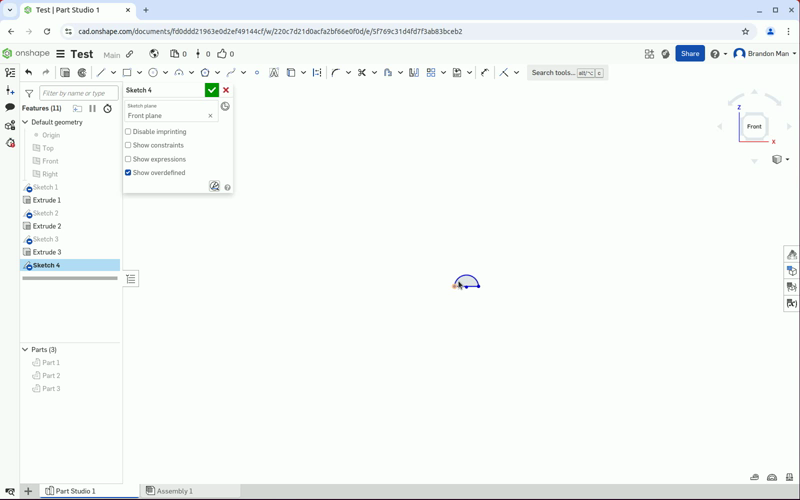
scroll(6)
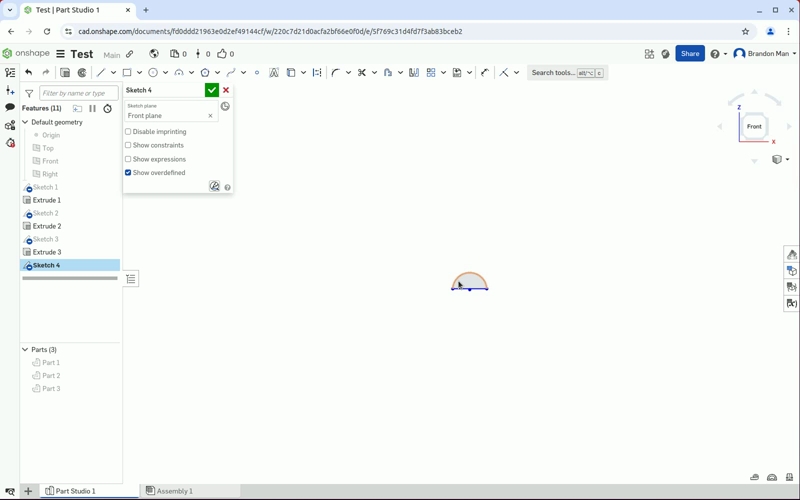
scroll(6)
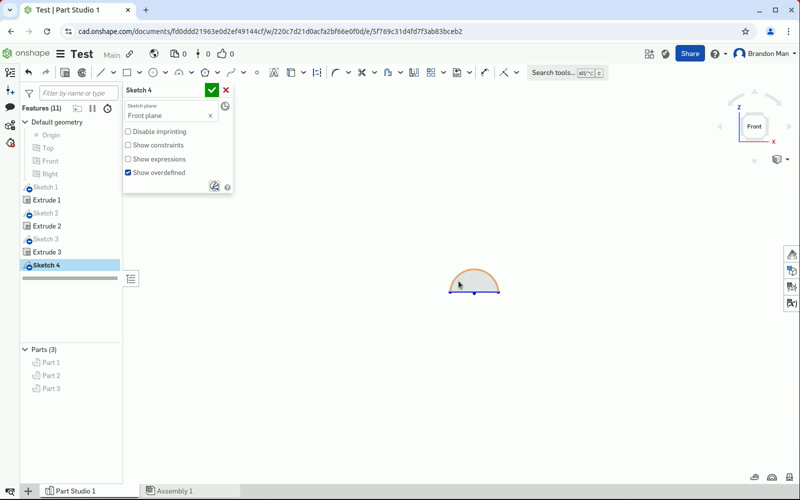
scroll(6)
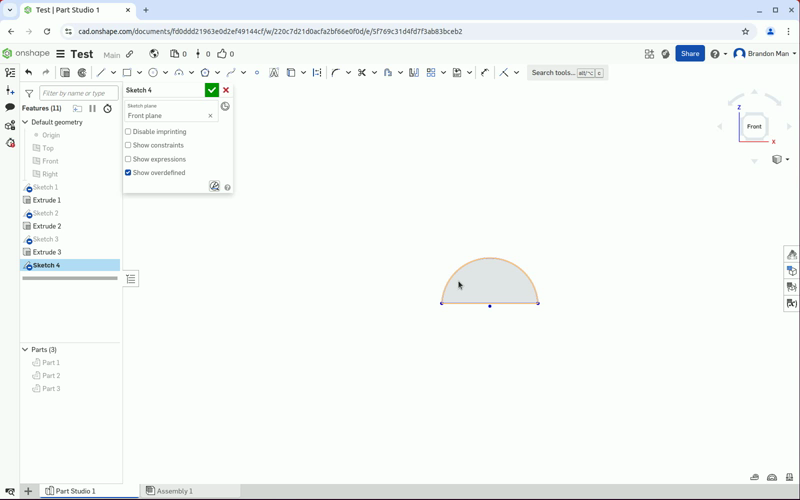
click(458, 280)
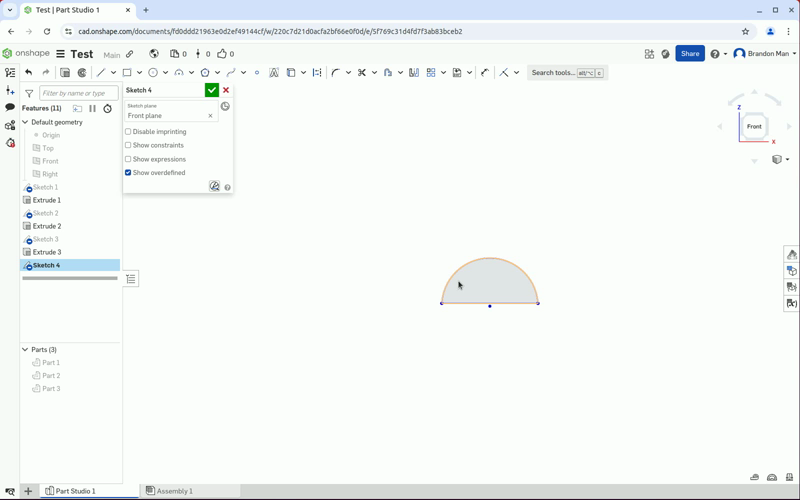
scroll(-6)
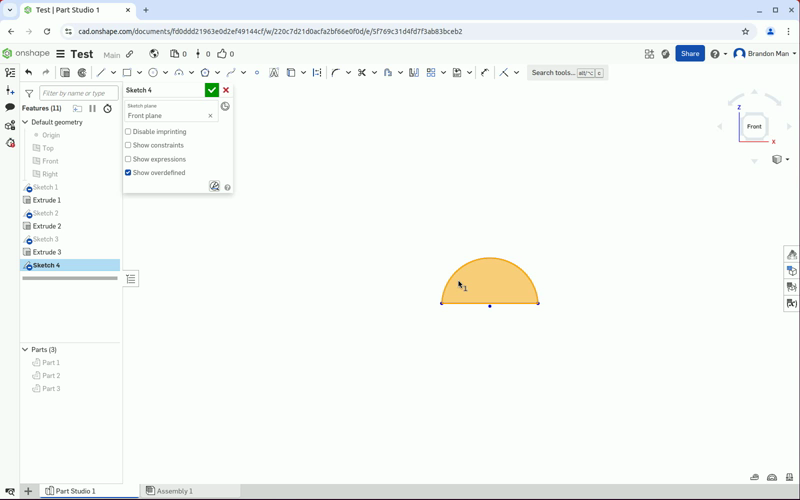
scroll(-6)
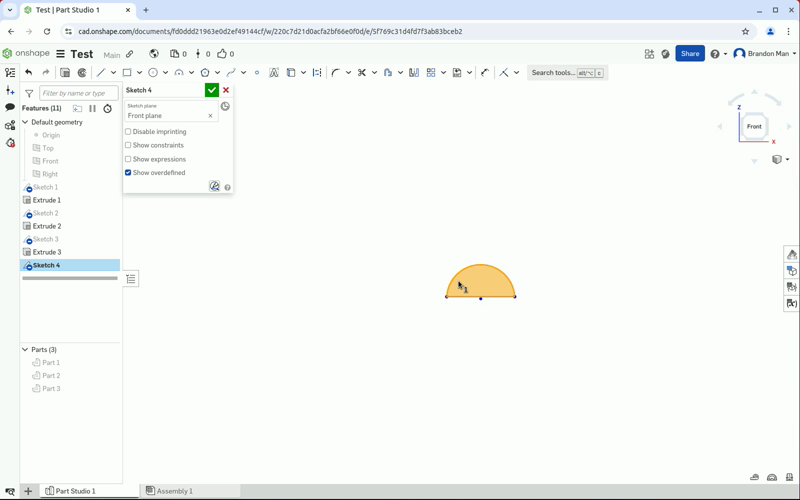
scroll(-6)
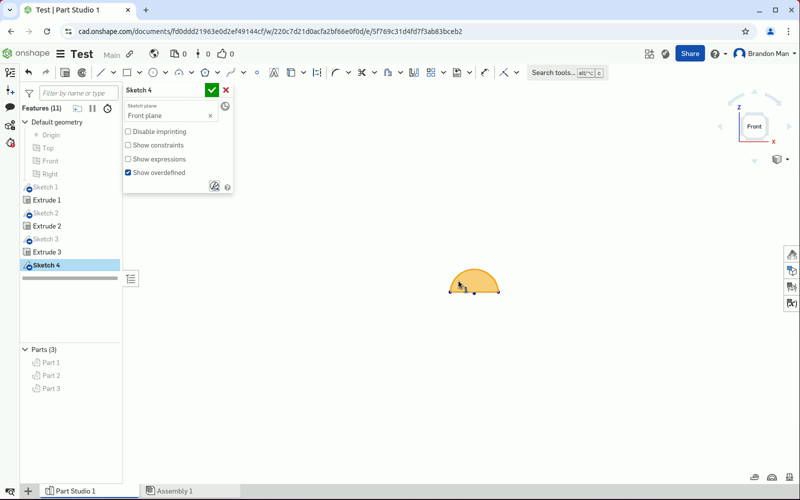
scroll(-6)
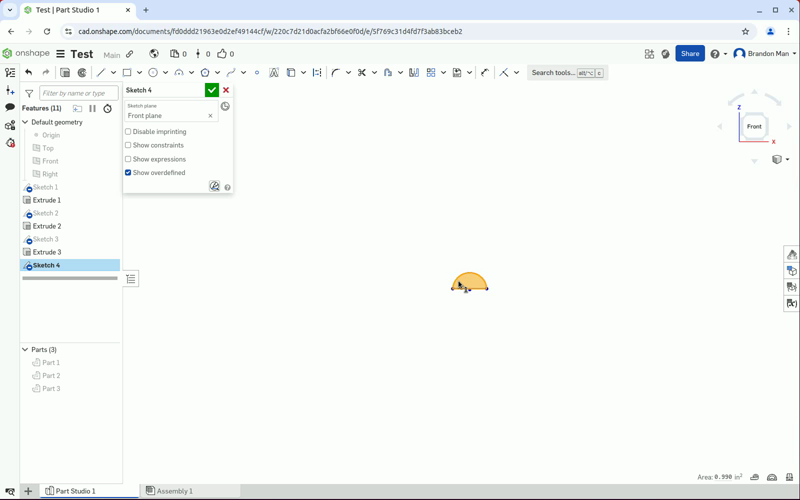
scroll(-6)
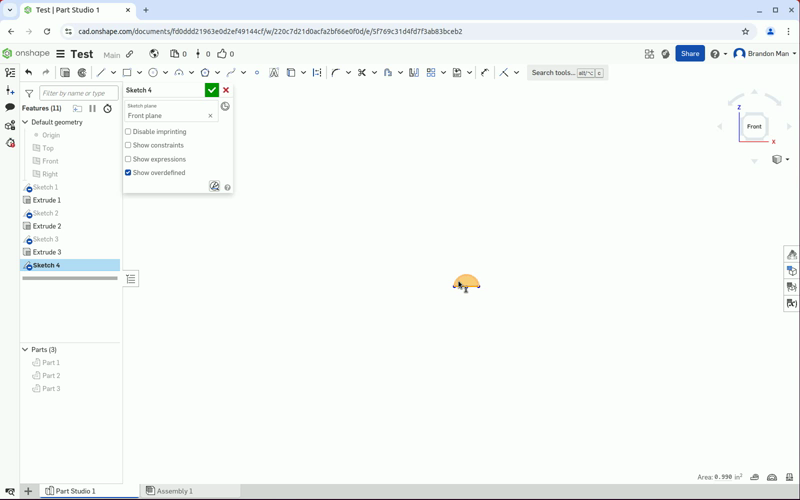
scroll(-6)
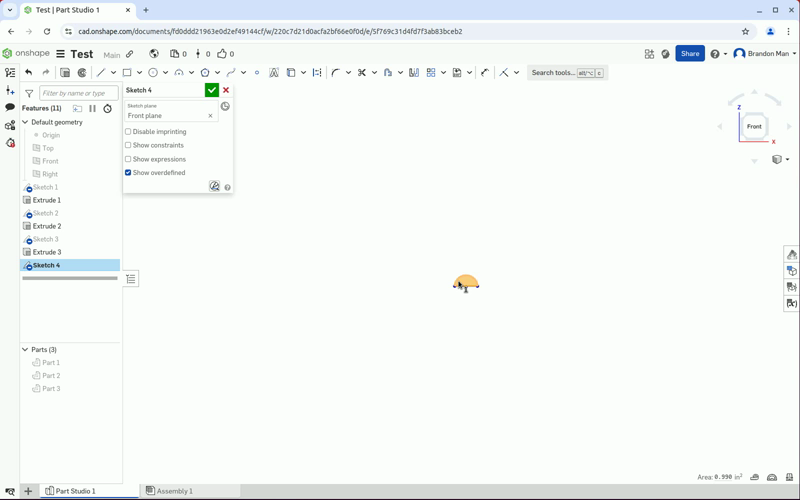
scroll(-6)
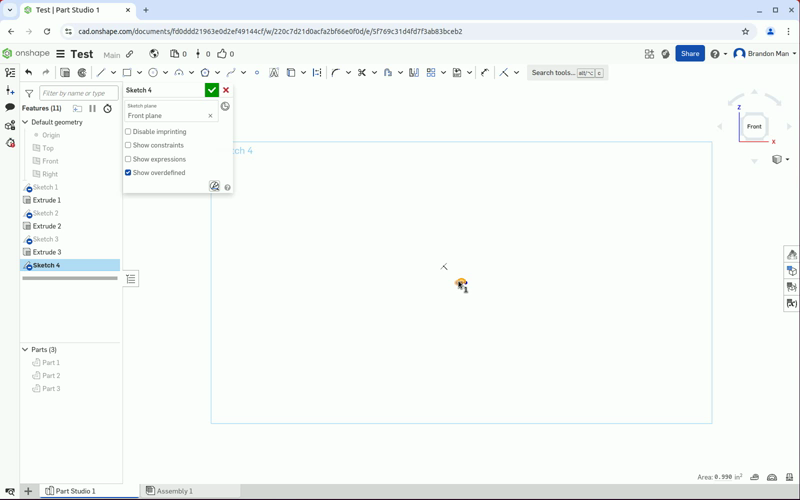
mouse_move(73, 352)
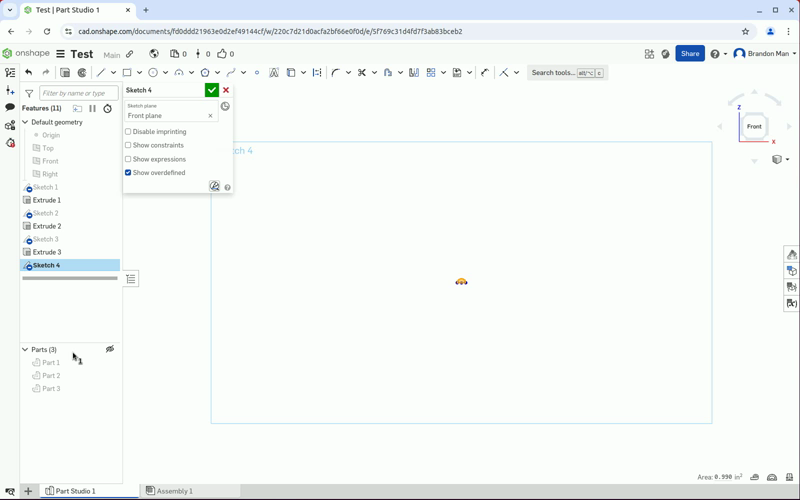
key(shift+y)
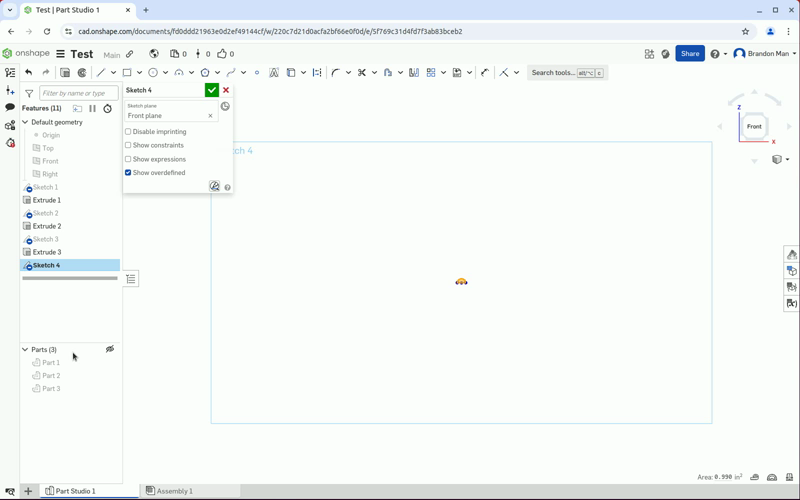
key(shift+e)
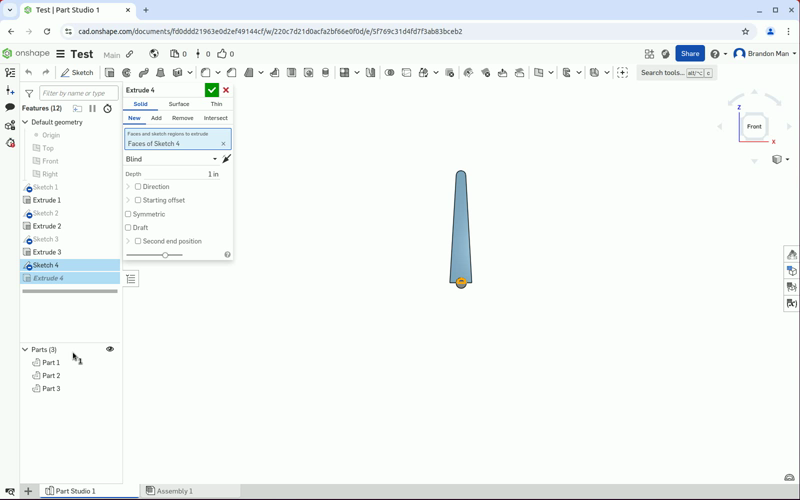
mouse_move(143, 106)
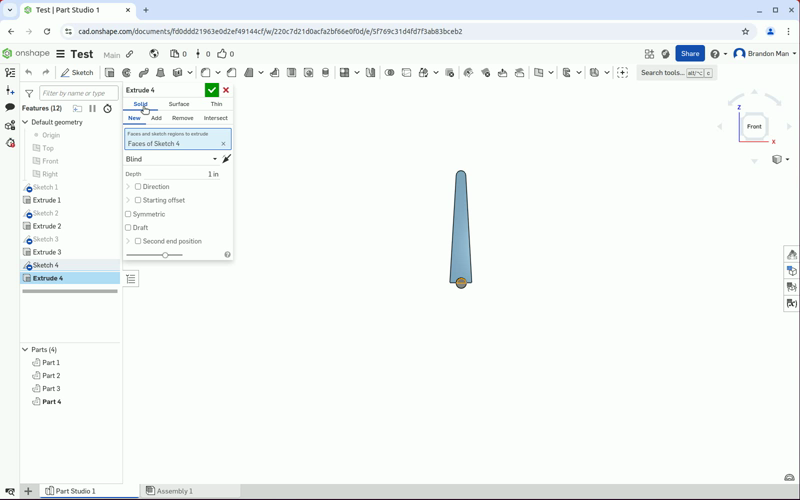
click(143, 106)
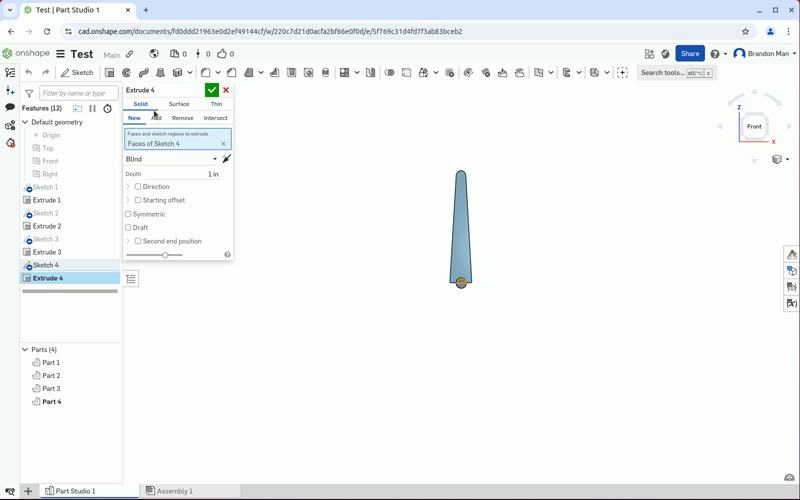
mouse_move(186, 120)
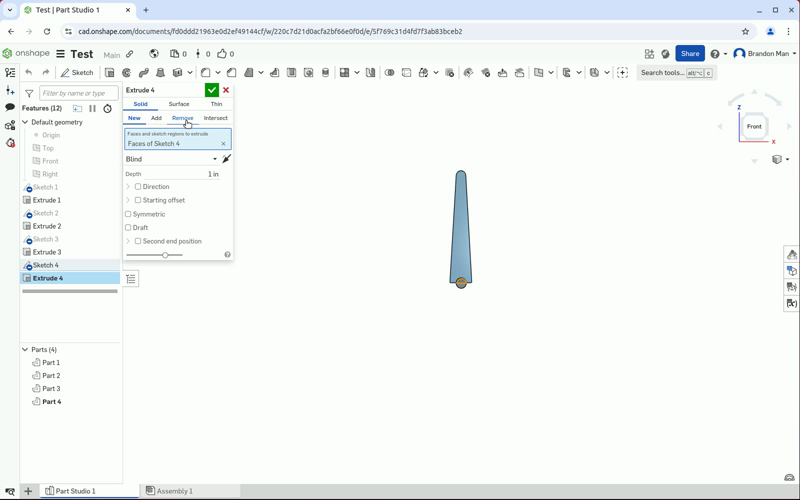
click(186, 120)
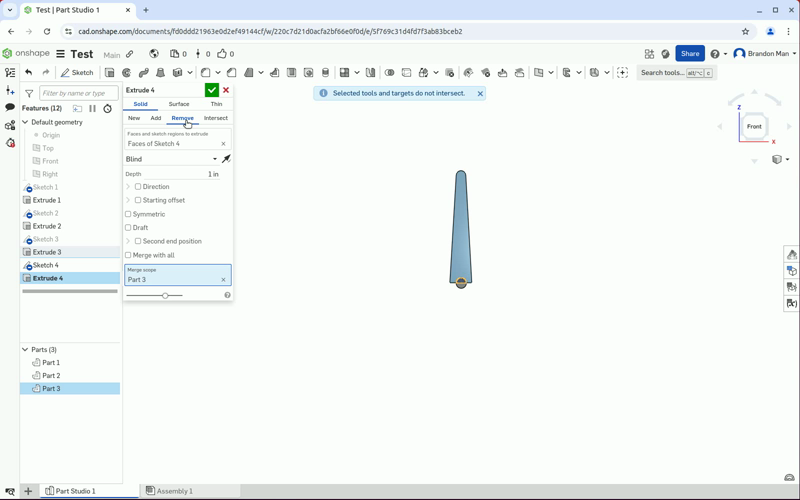
key(tab, 4)
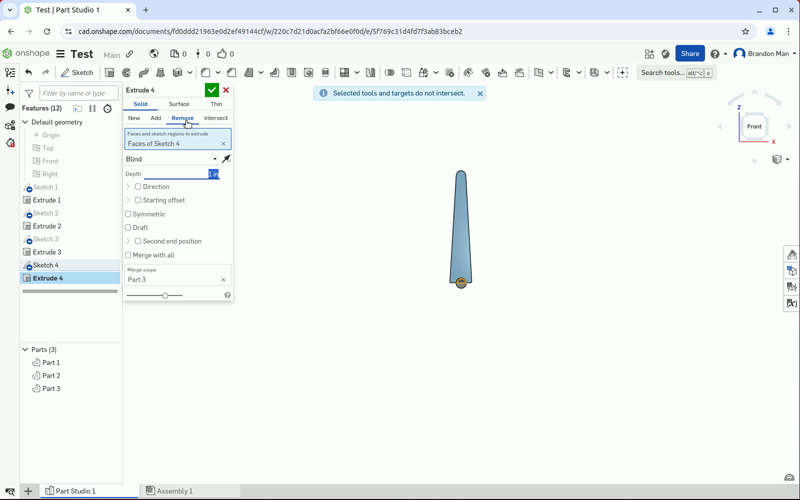
text(-28.885)
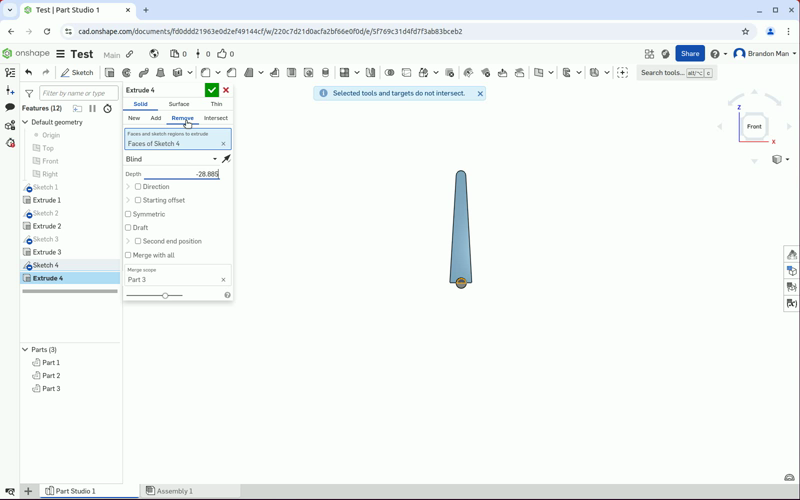
key(tab, 6)
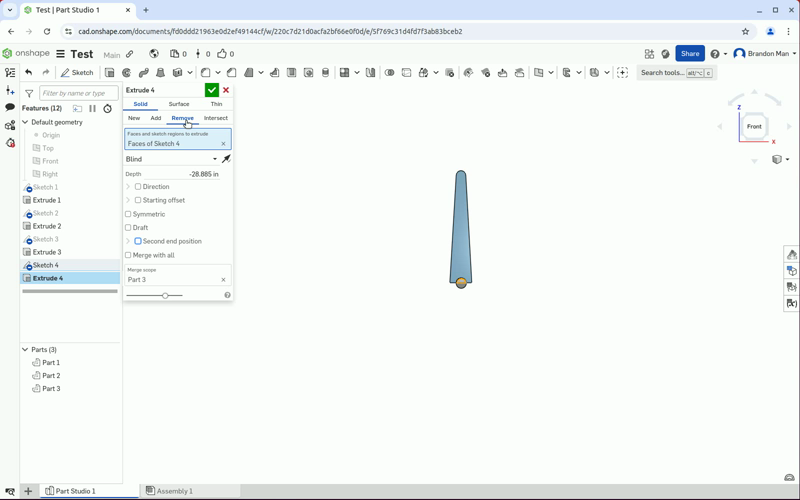
key(space)
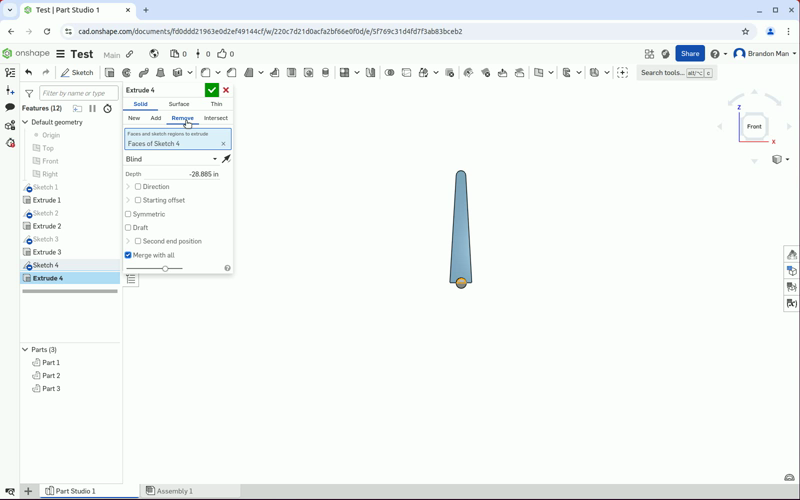
key(enter)
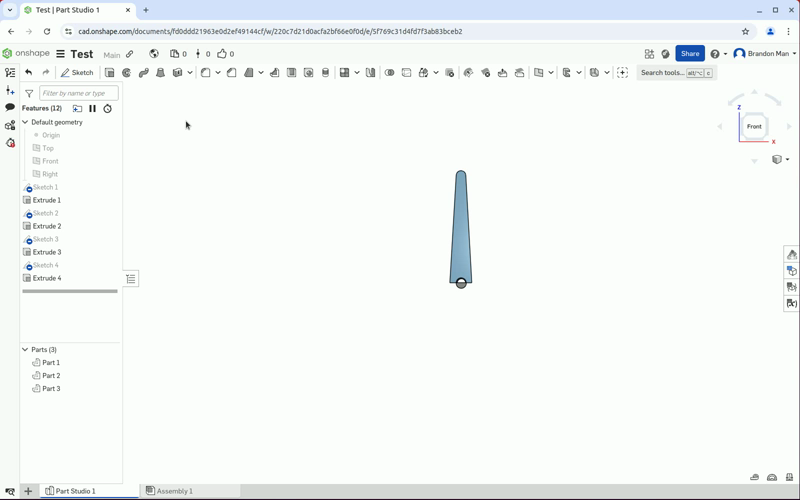
key(shift+h)
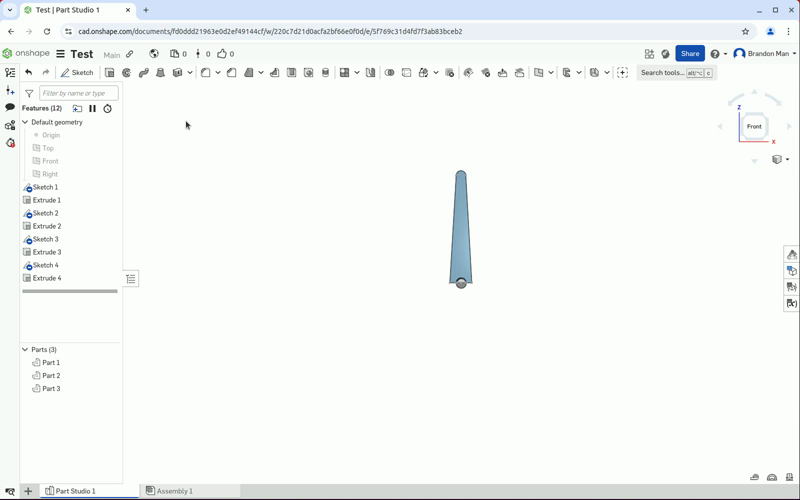
key(shift+h)
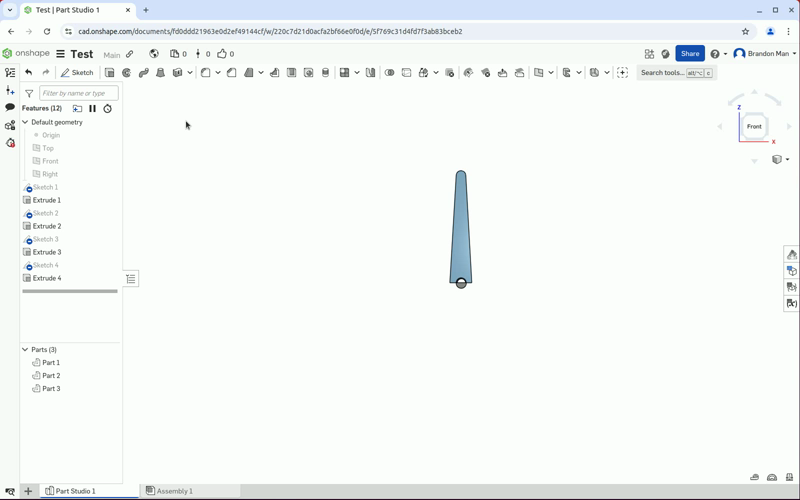
mouse_move(73, 189)
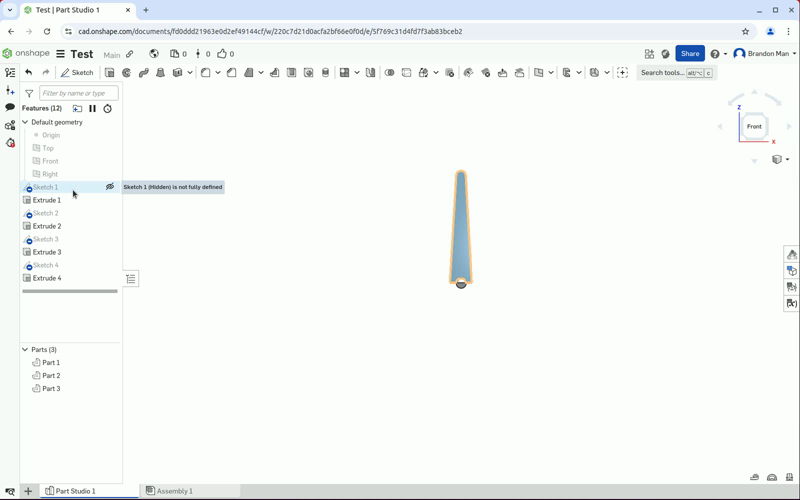
click(73, 189)
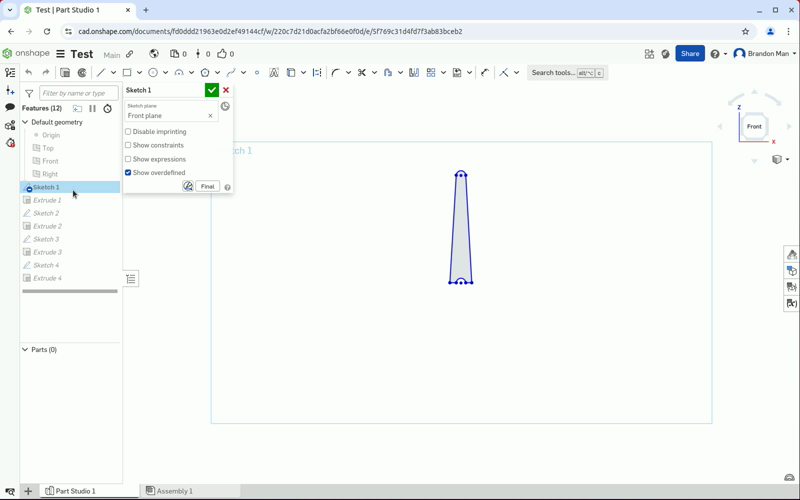
mouse_move(229, 92)
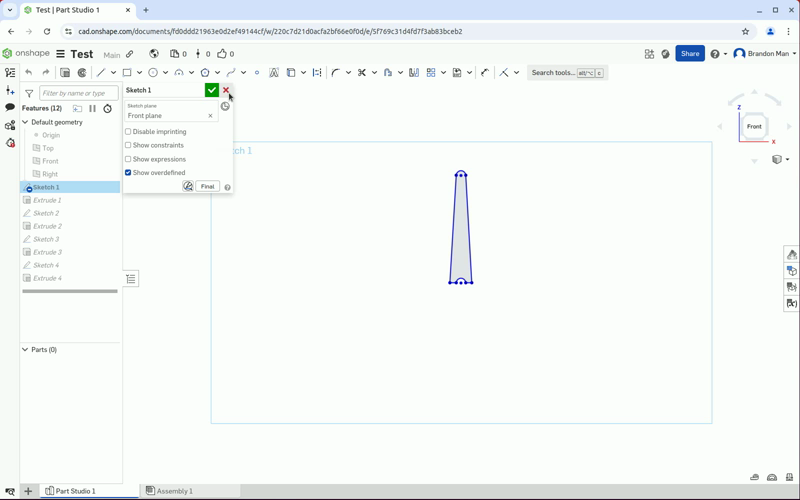
click(229, 92)
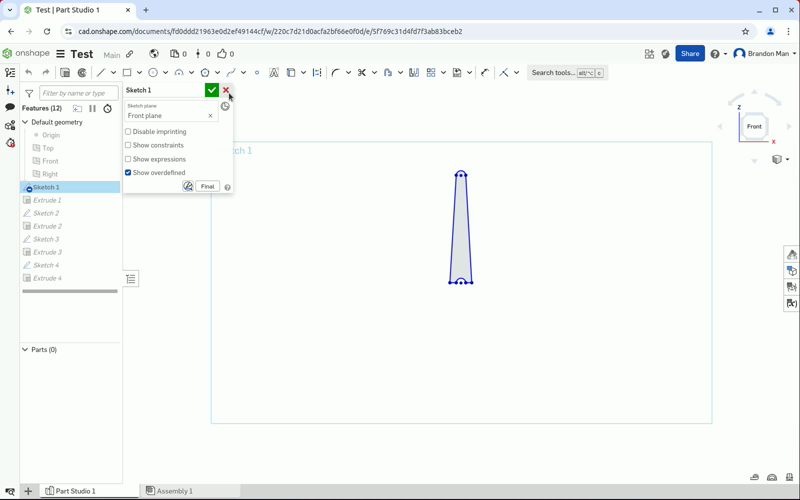
key(shift+s)
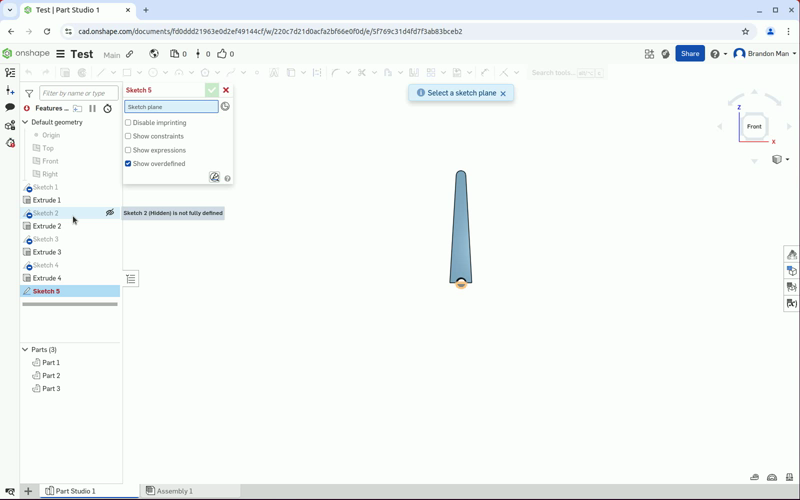
scroll(3)
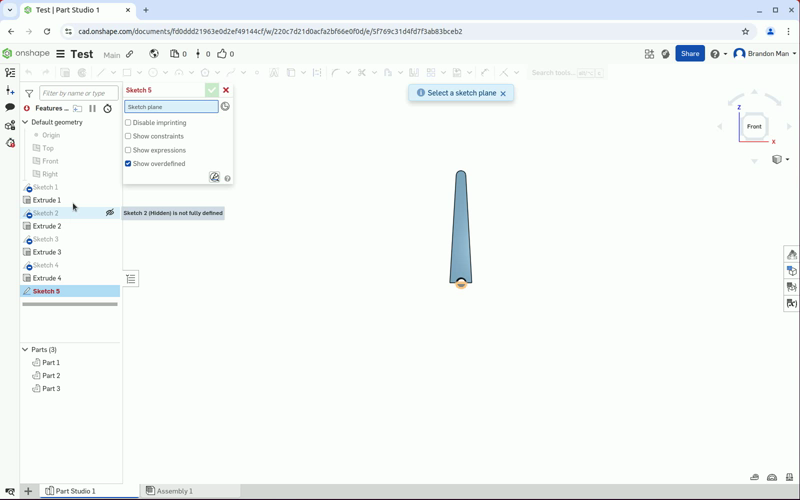
mouse_move(73, 163)
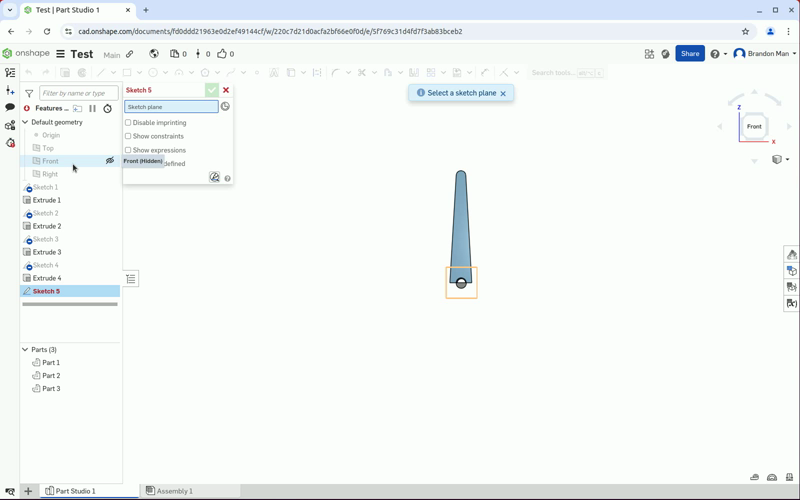
click(73, 163)
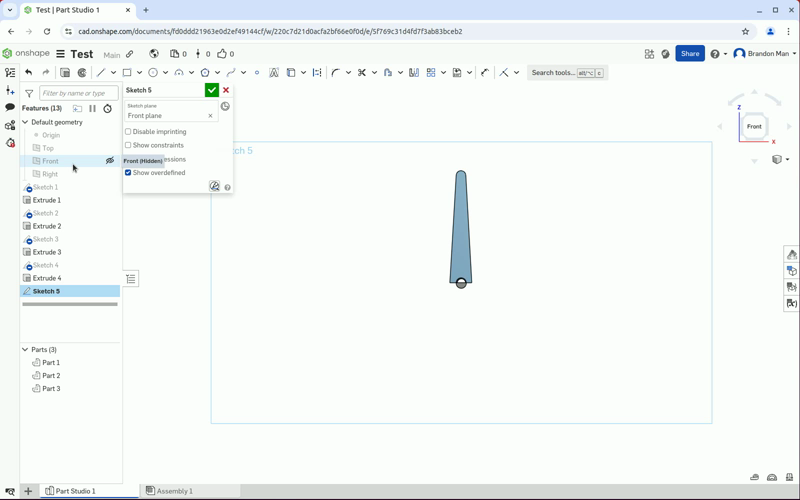
mouse_move(73, 352)
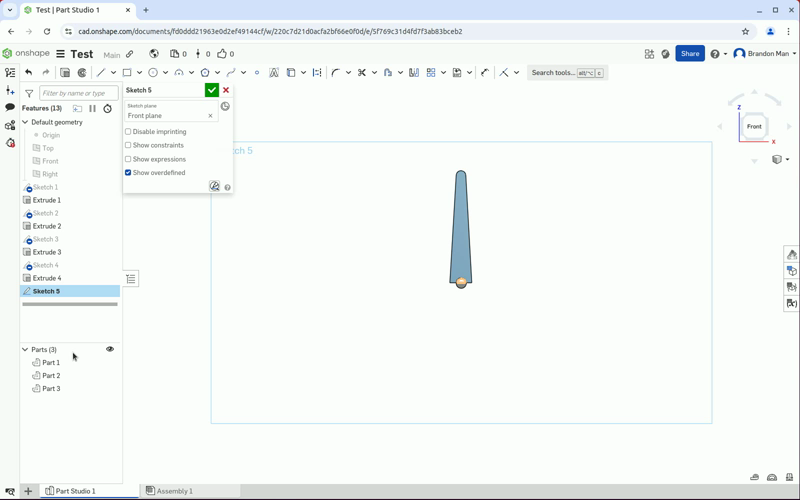
key(y)
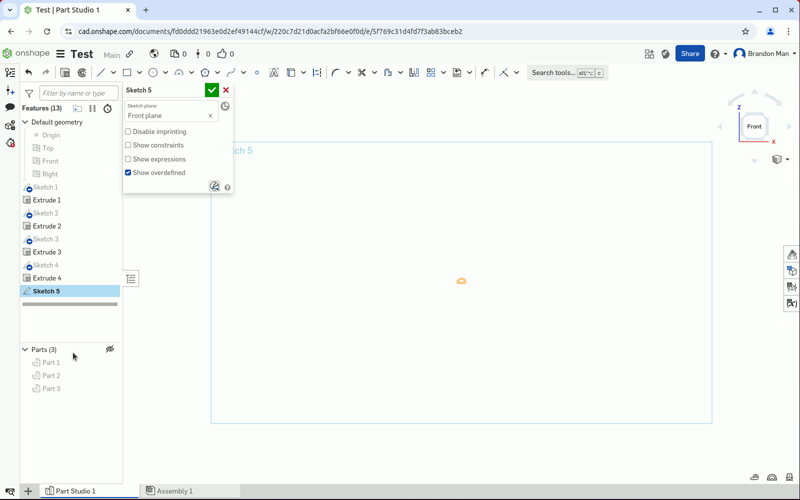
key(a)
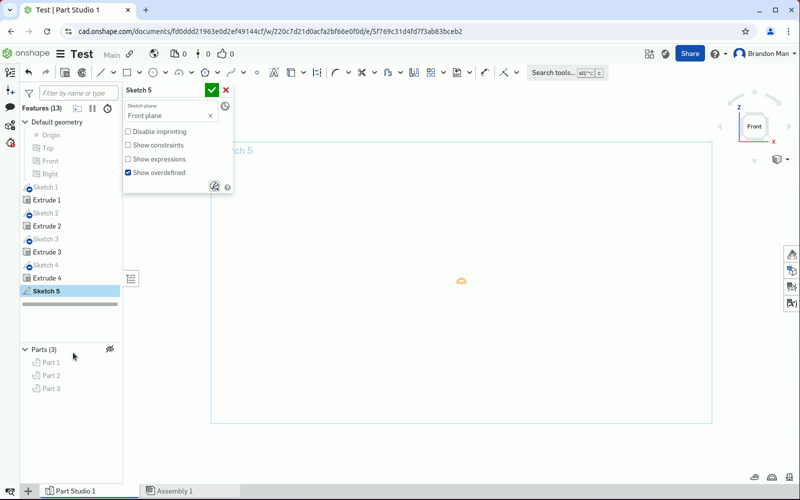
key_down(shift)
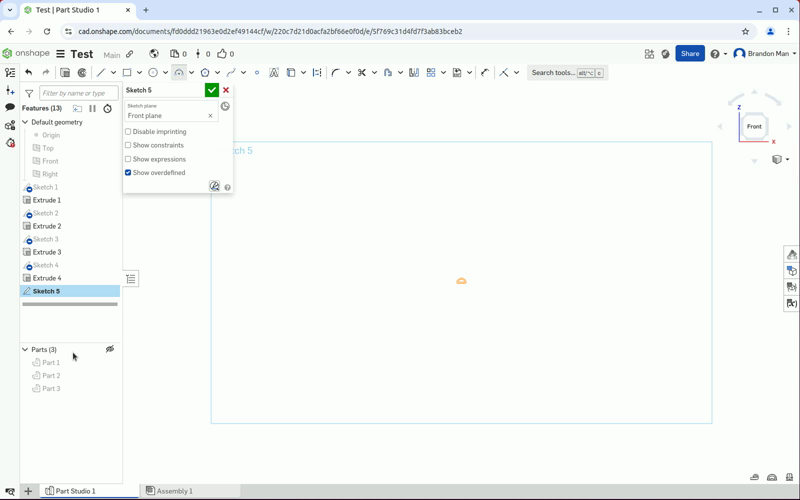
mouse_move(457, 282)
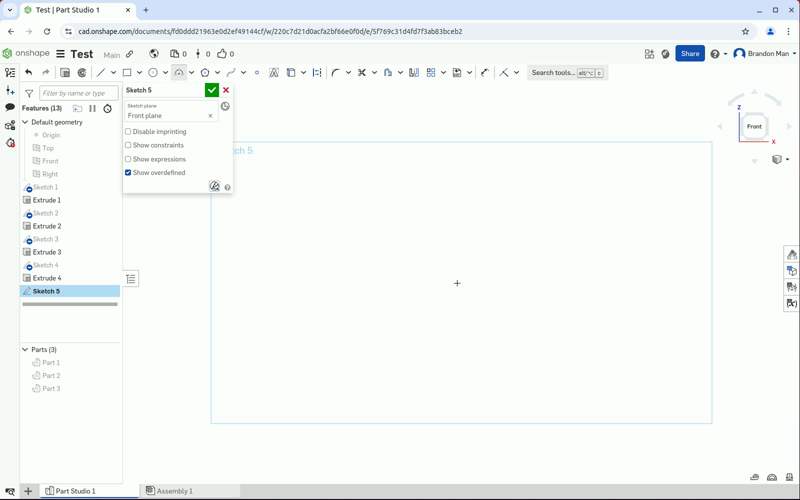
click(457, 282)
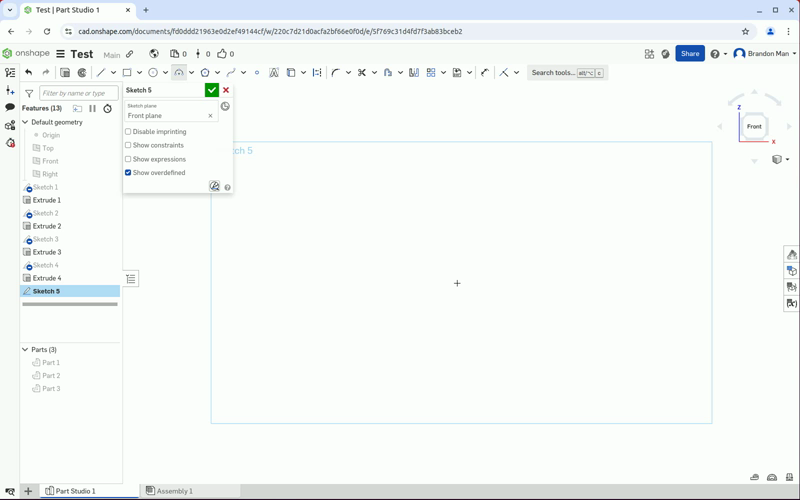
key_up(shift)
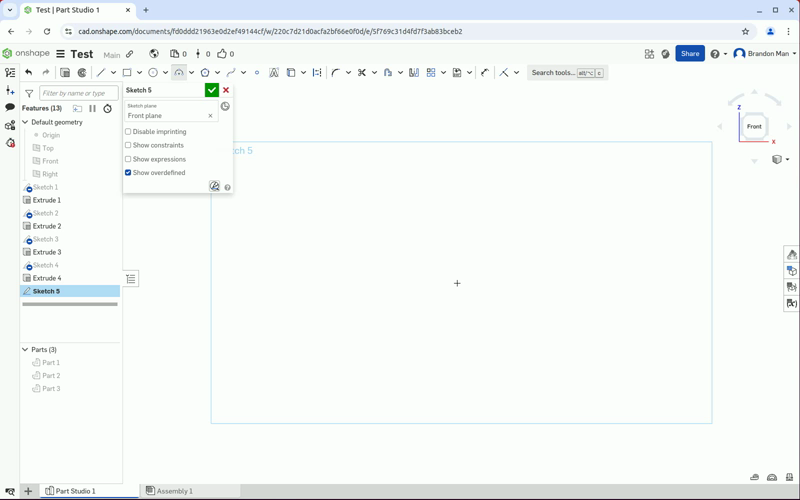
key_down(shift)
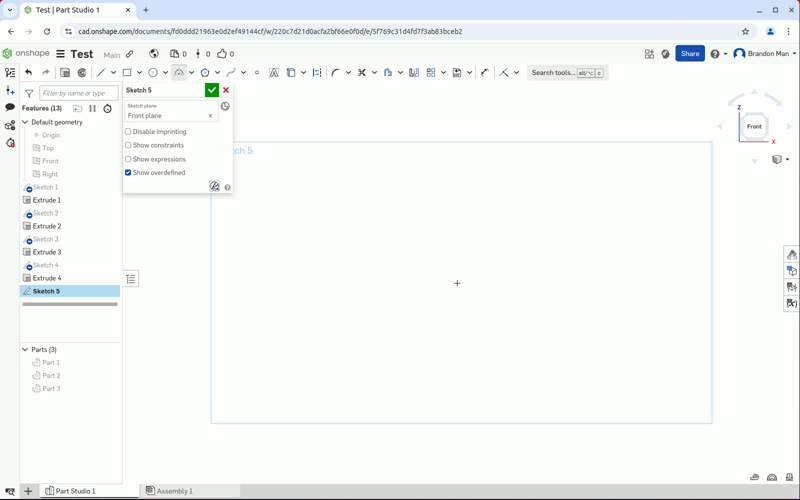
mouse_move(465, 282)
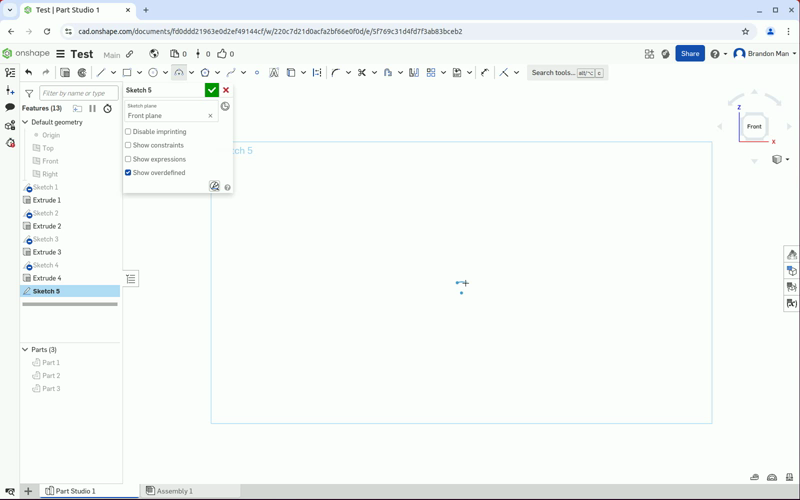
click(465, 282)
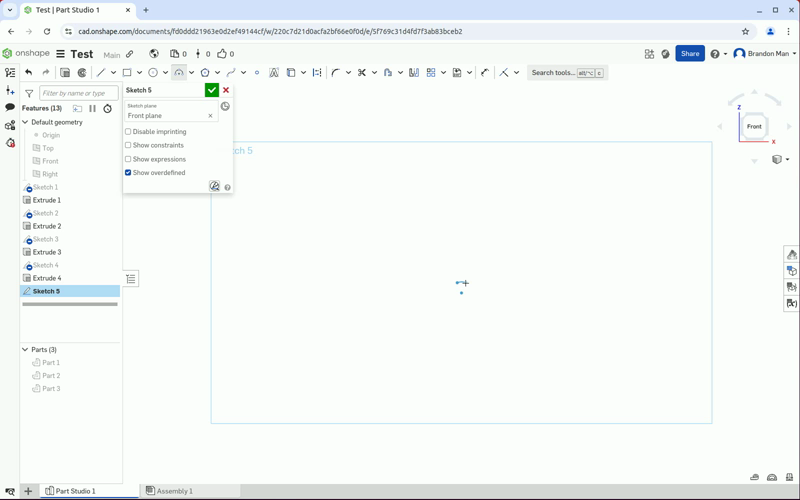
mouse_move(461, 287)
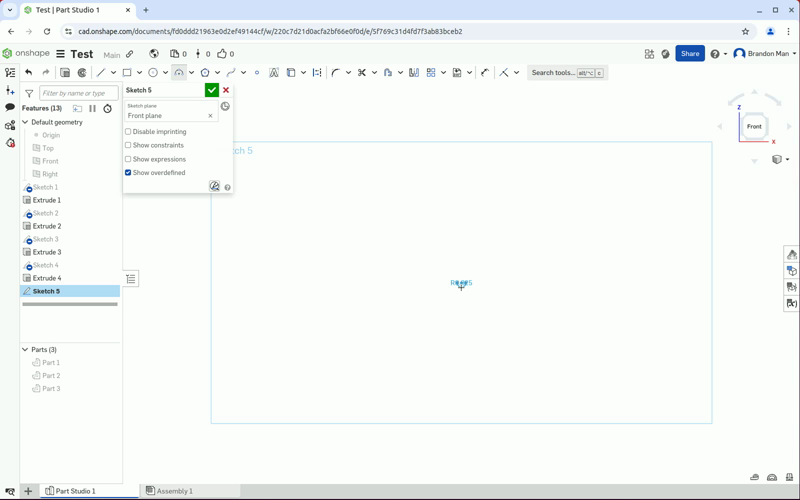
click(461, 287)
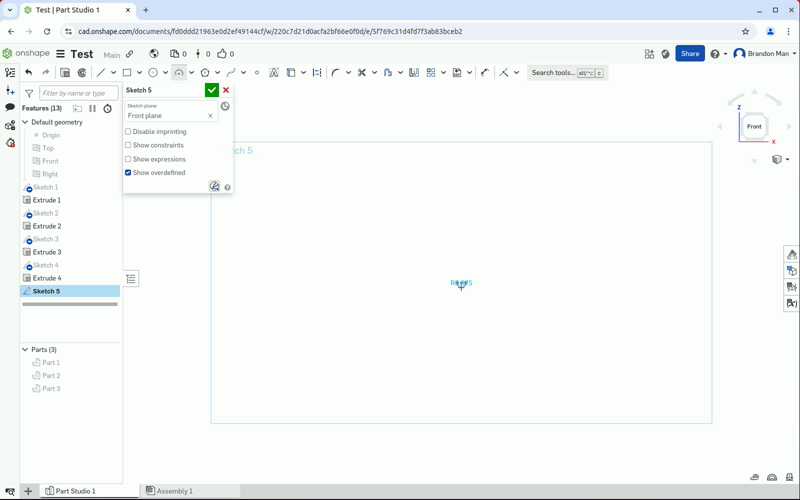
key_up(shift)
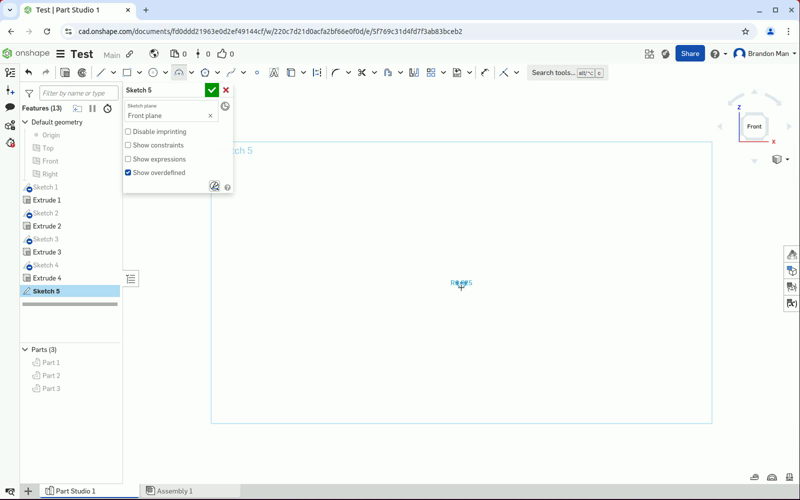
key(esc)
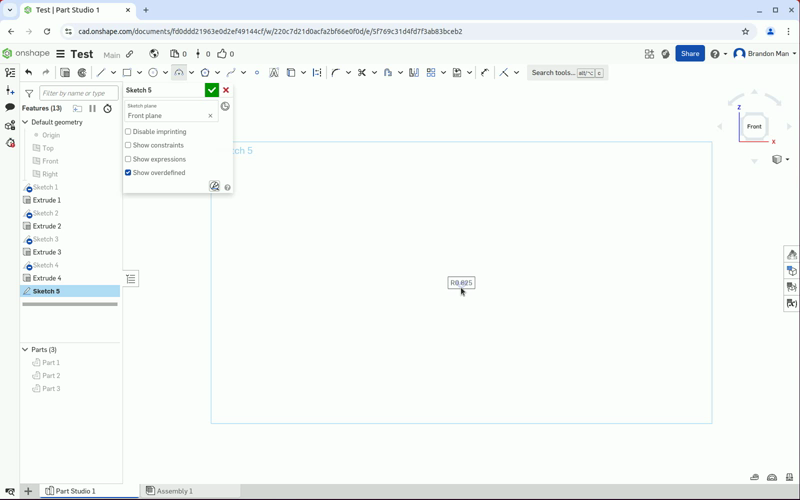
key(l)
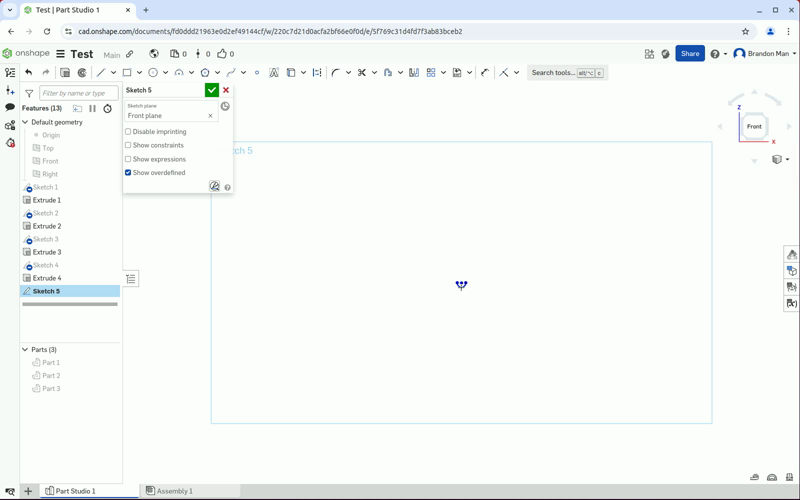
mouse_move(465, 282)
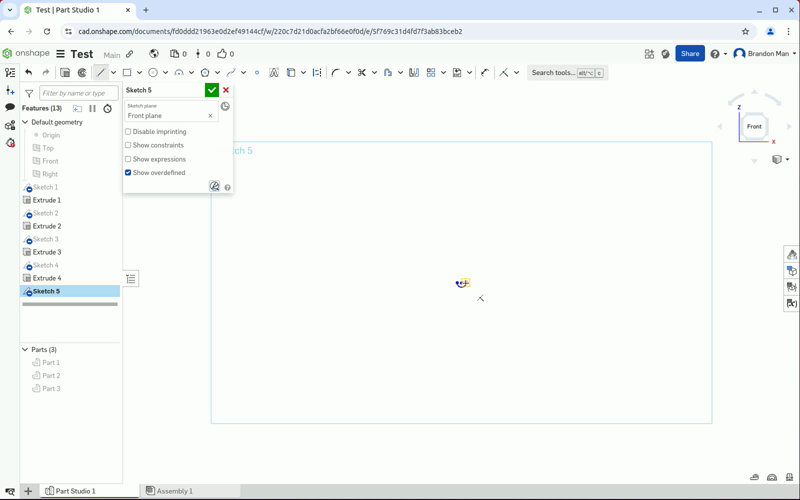
scroll(6)
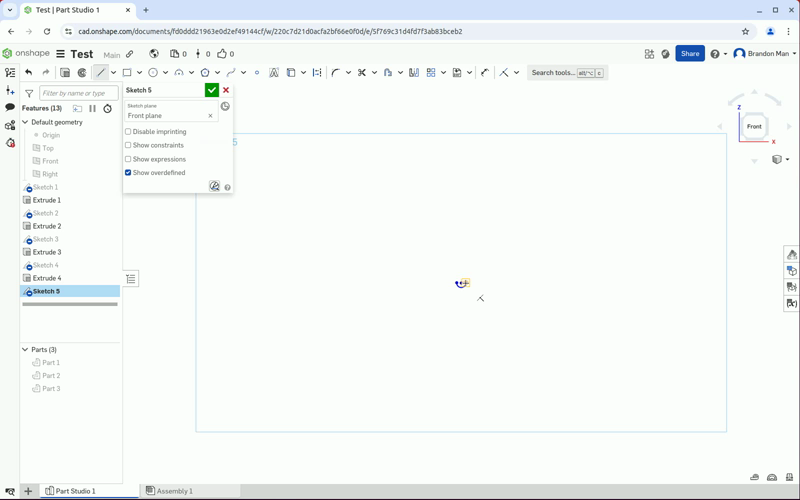
scroll(6)
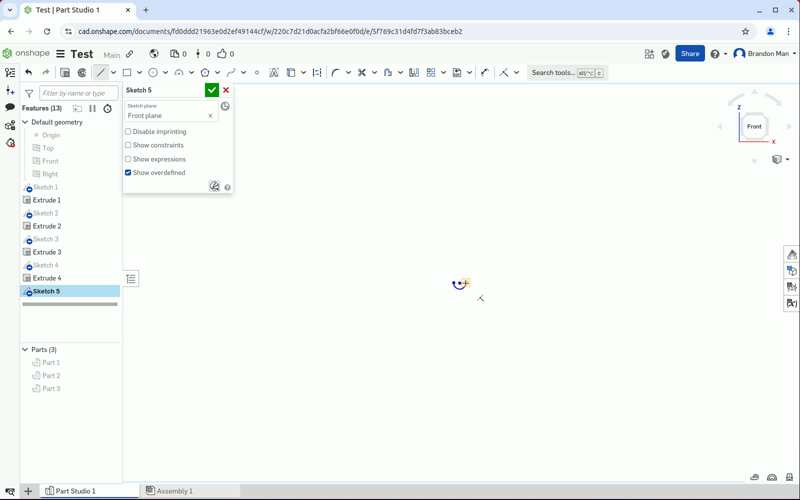
scroll(6)
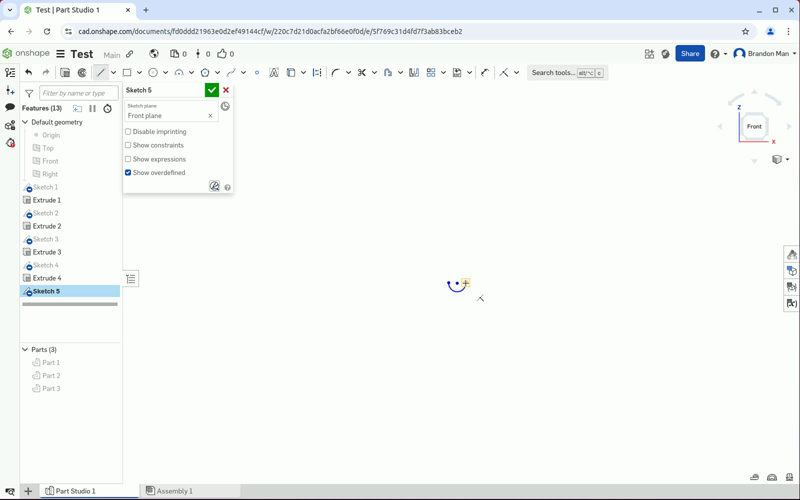
scroll(6)
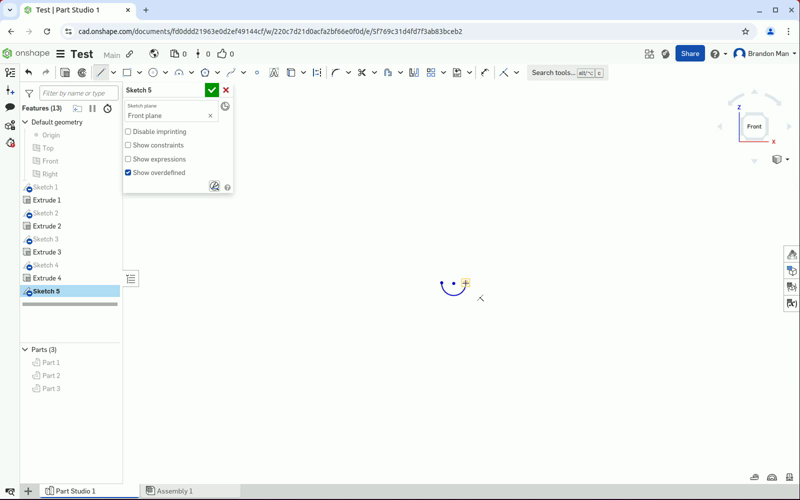
scroll(6)
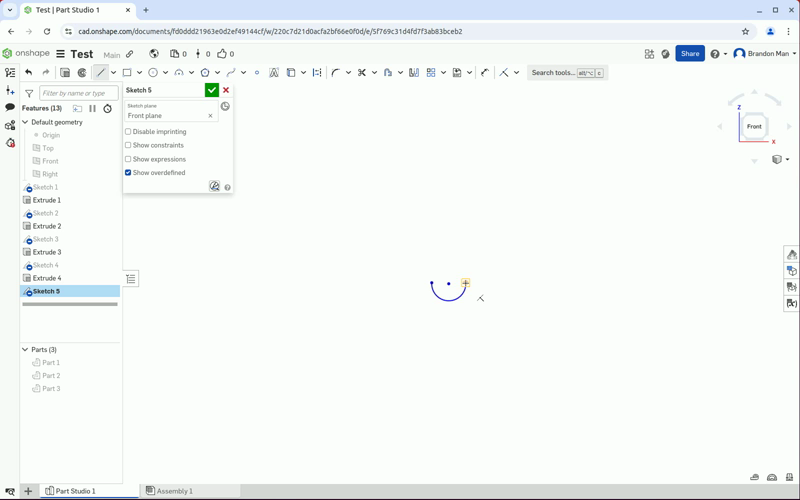
scroll(6)
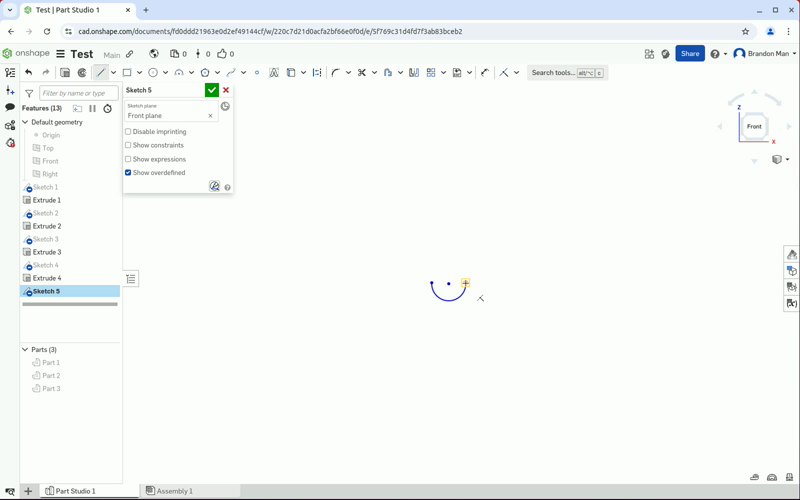
scroll(6)
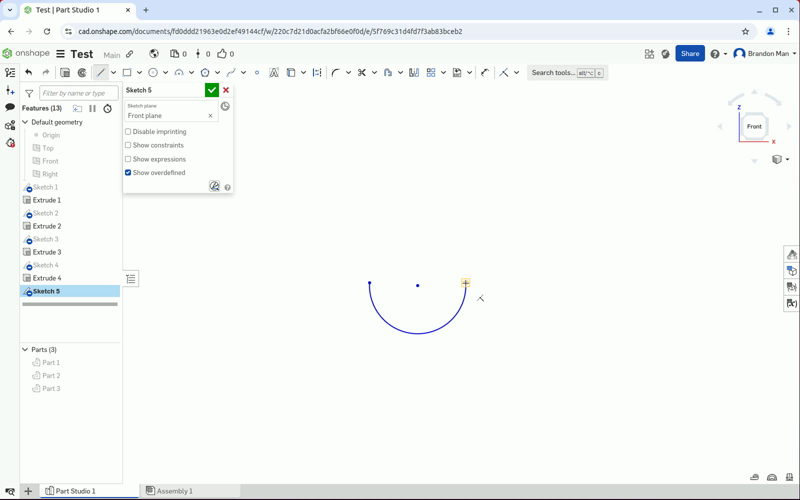
click(465, 282)
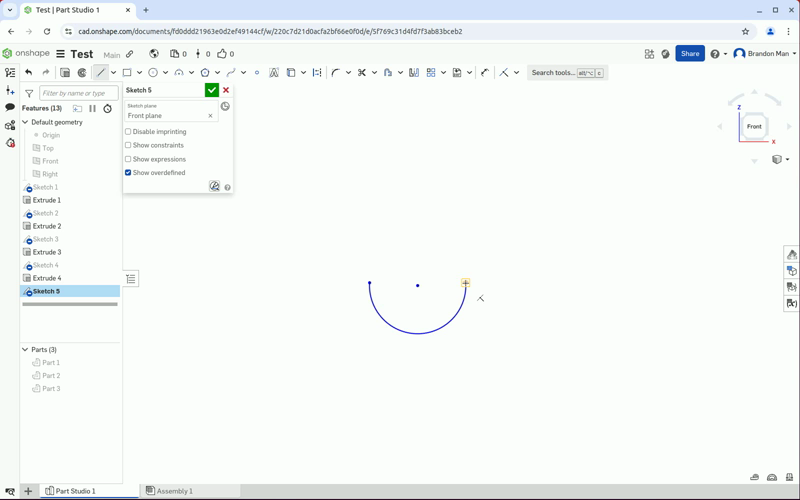
scroll(-6)
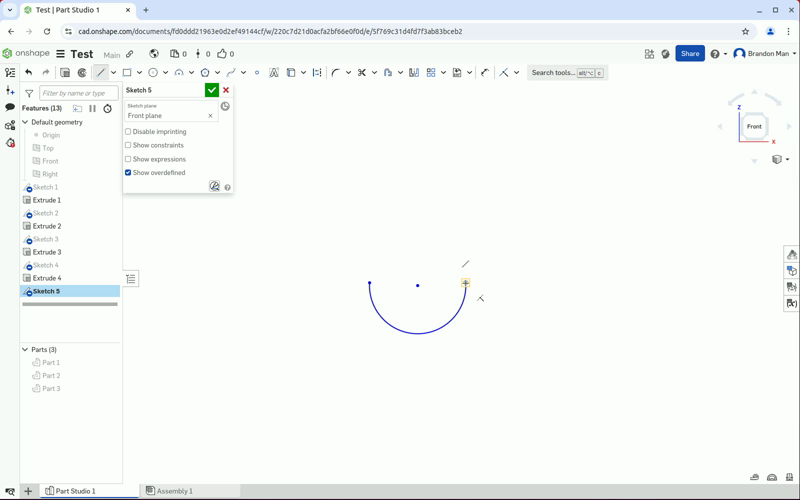
scroll(-6)
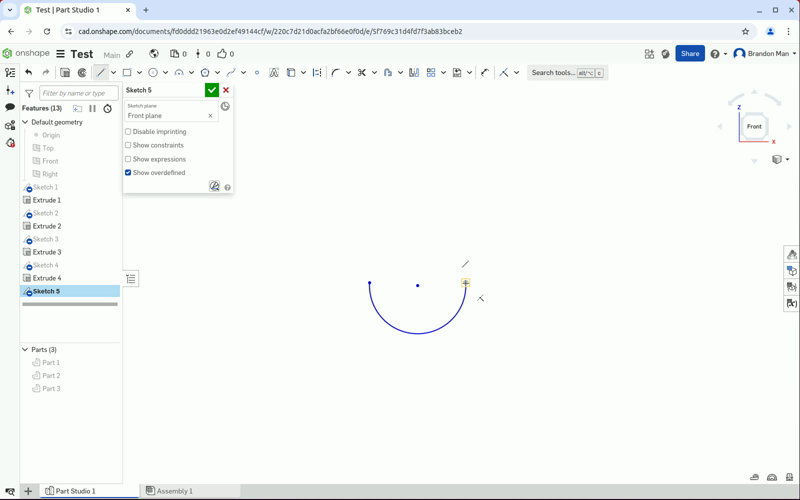
scroll(-6)
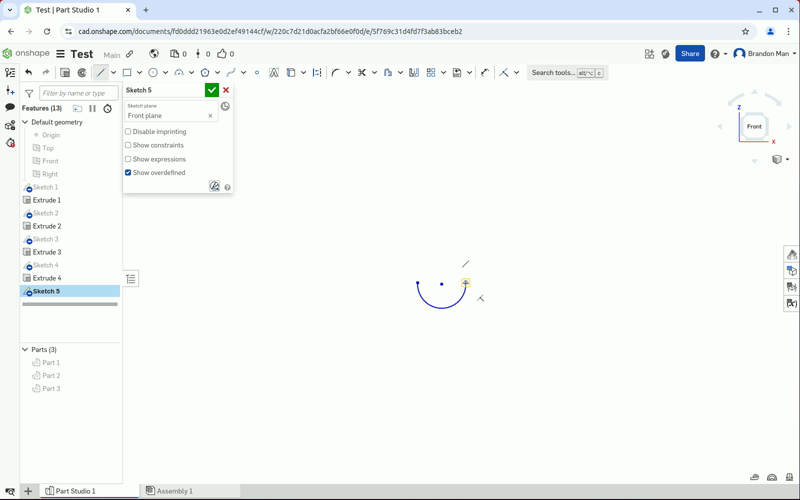
scroll(-6)
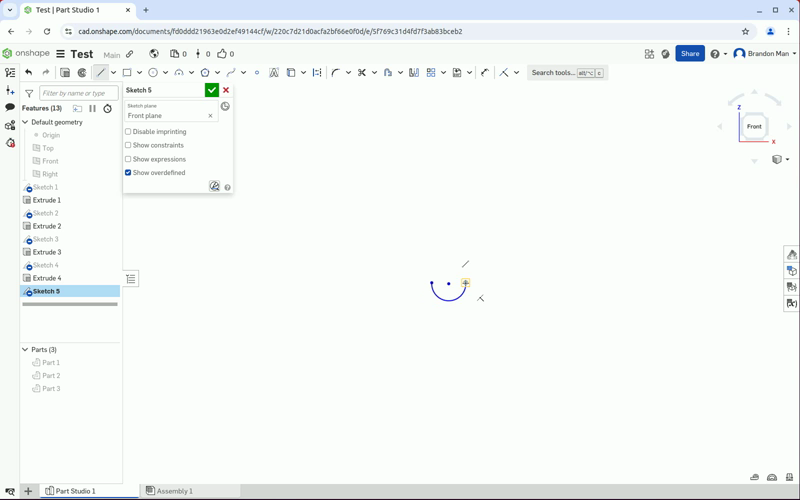
scroll(-6)
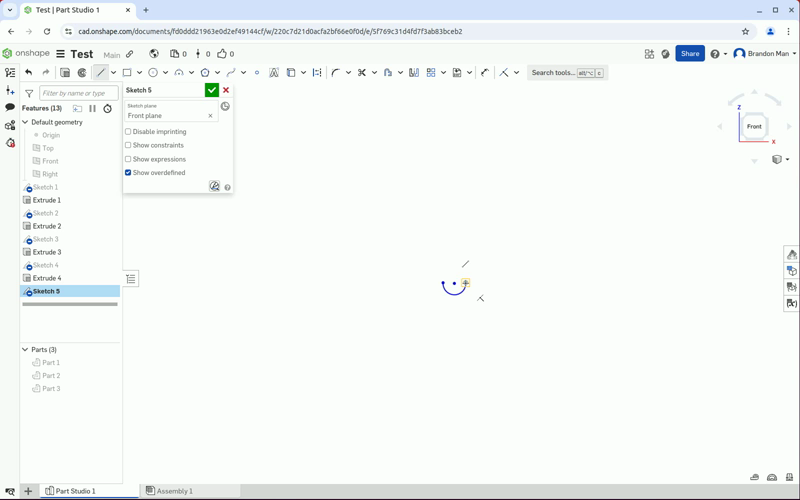
scroll(-6)
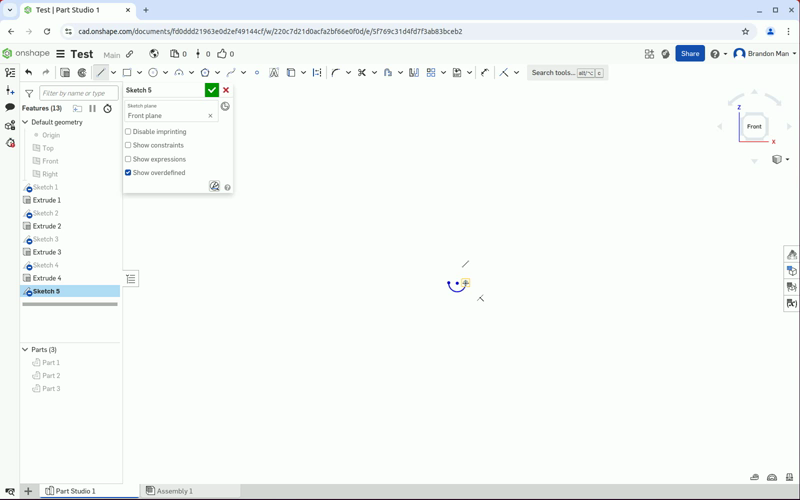
scroll(-6)
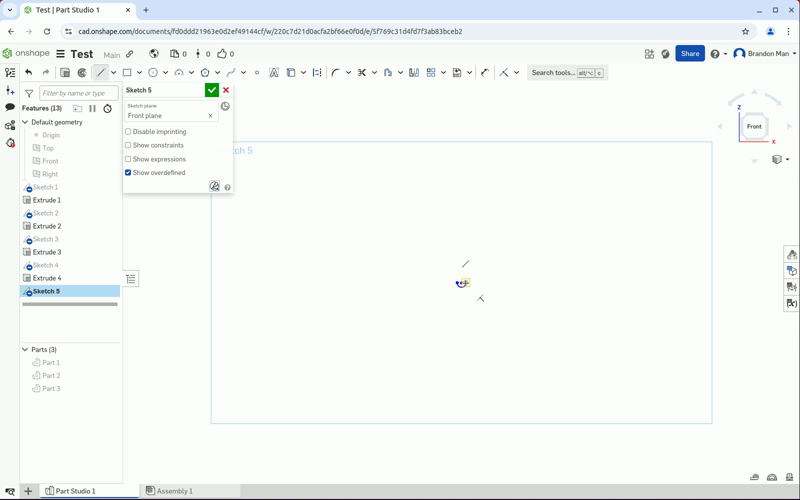
mouse_move(495, 282)
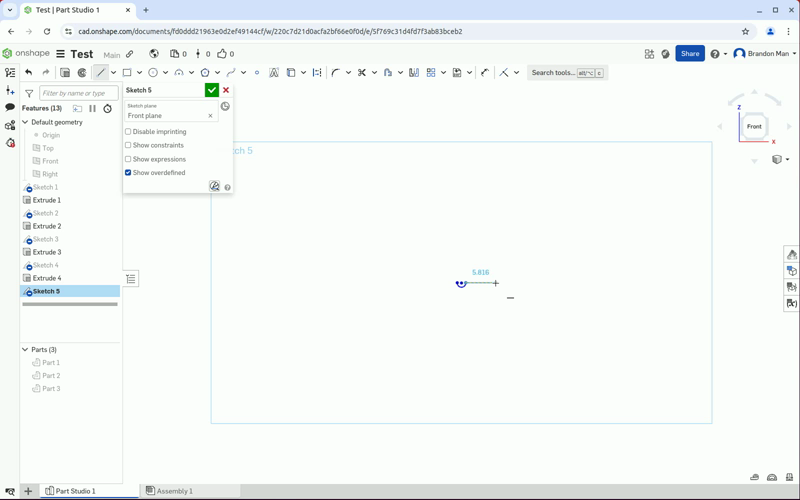
key_down(shift)
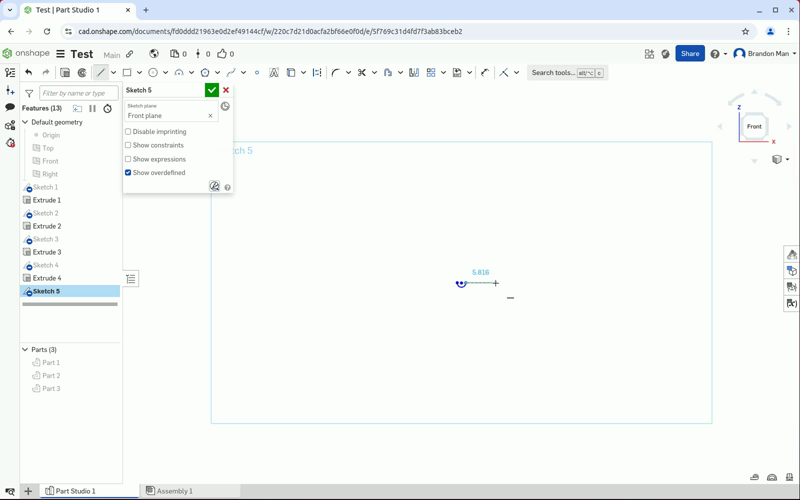
mouse_move(457, 282)
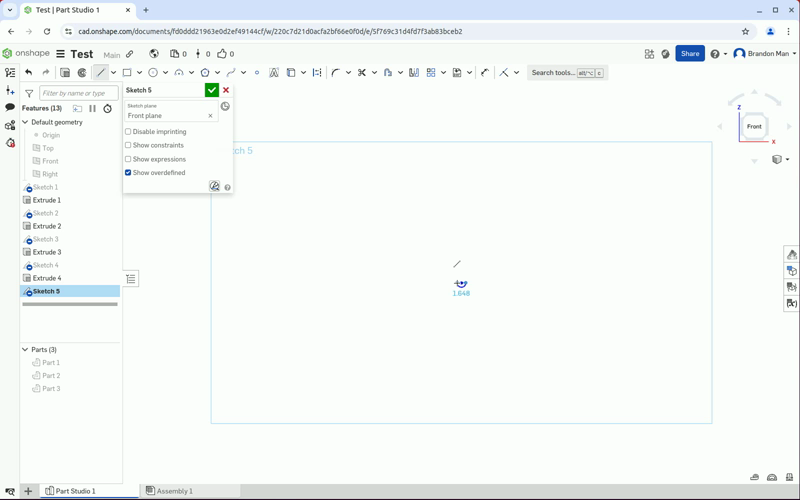
scroll(6)
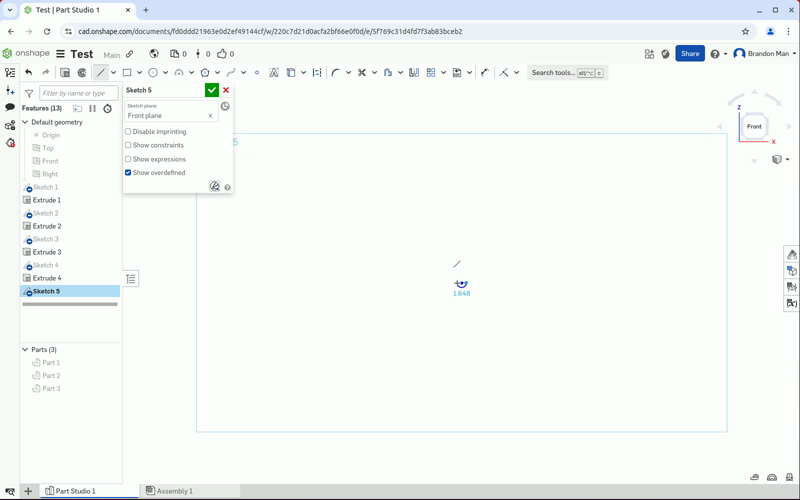
scroll(6)
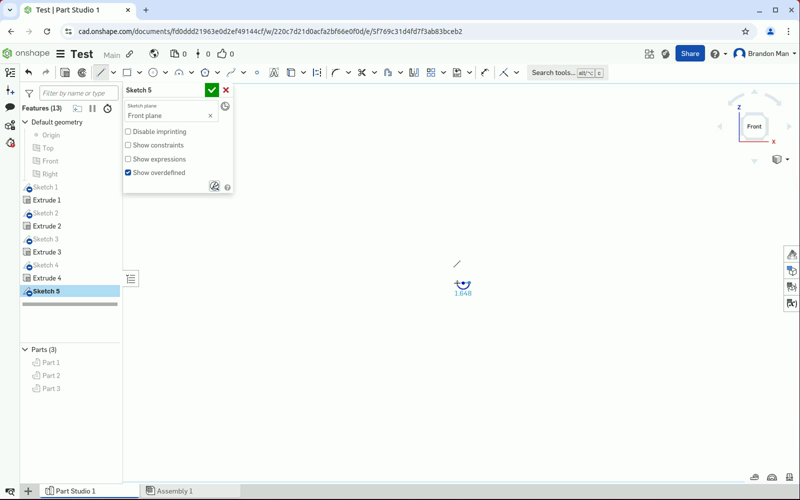
scroll(6)
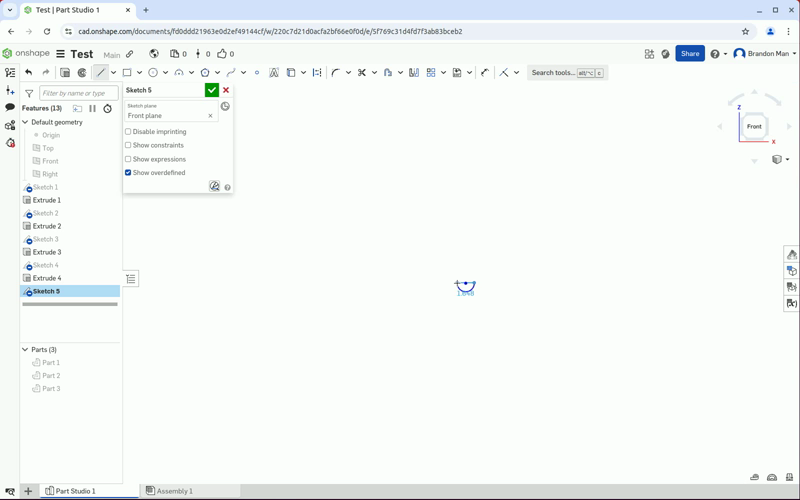
scroll(6)
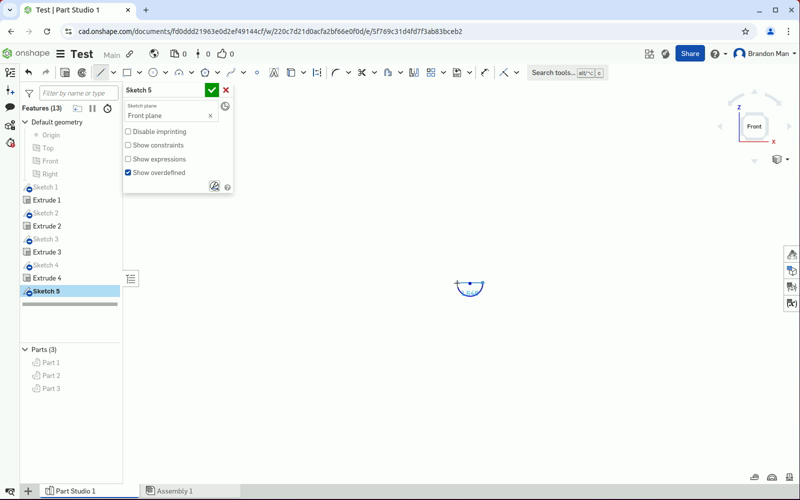
scroll(6)
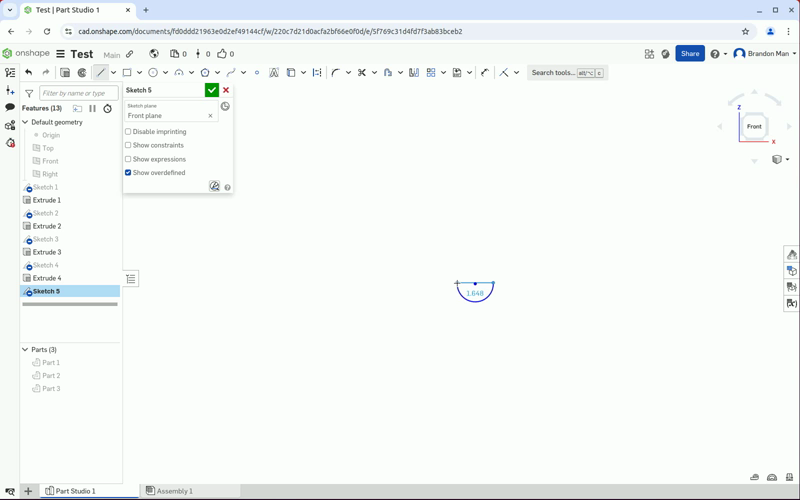
scroll(6)
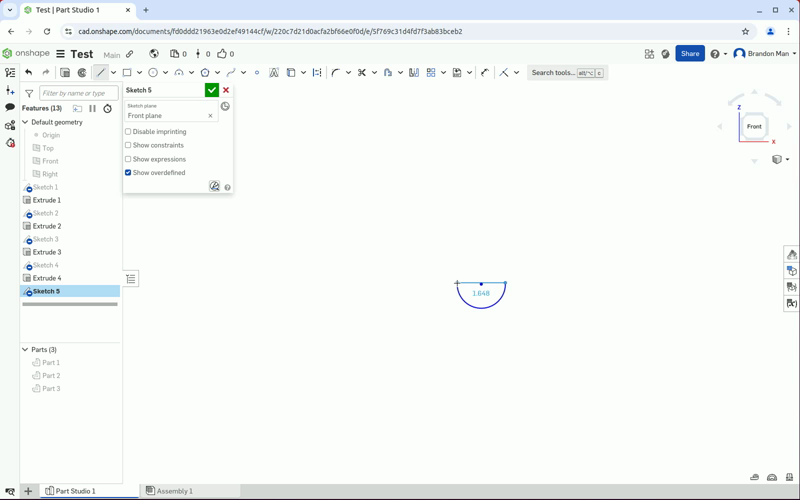
scroll(6)
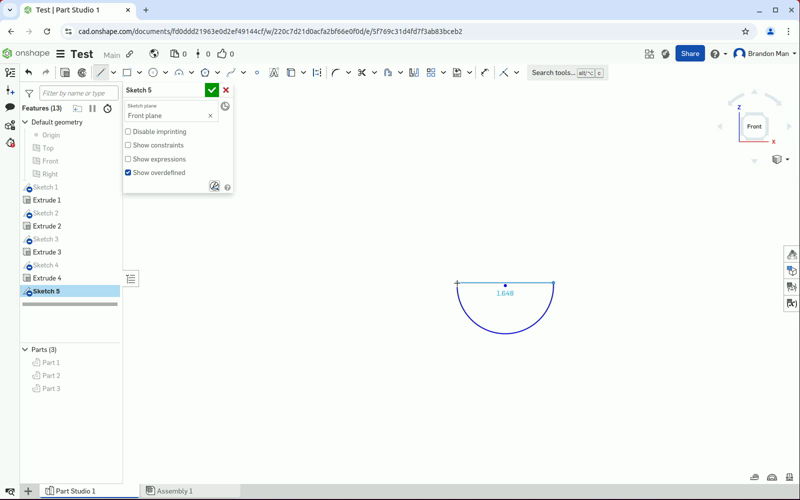
key_up(shift)
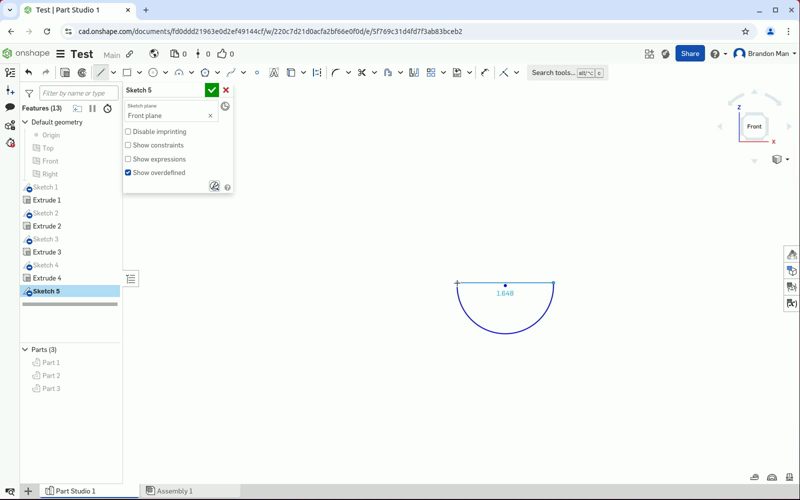
click(457, 282)
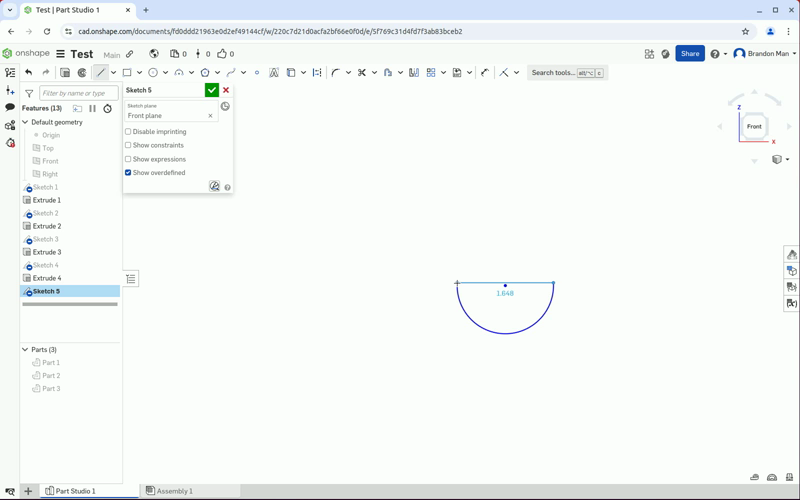
scroll(-6)
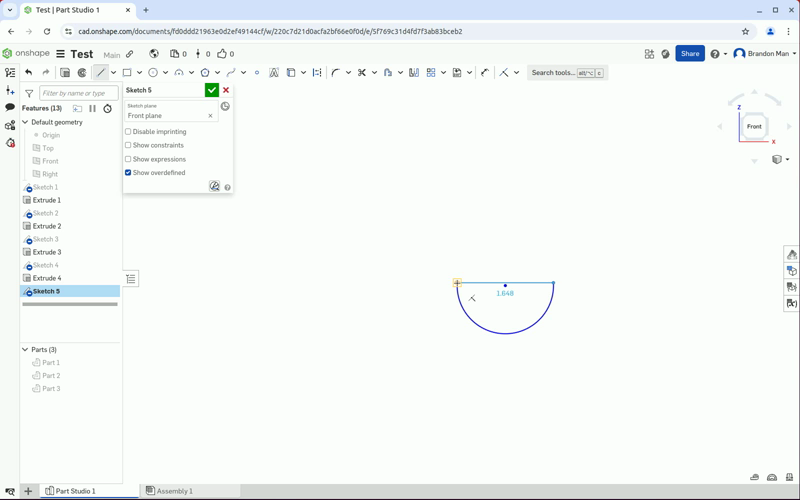
scroll(-6)
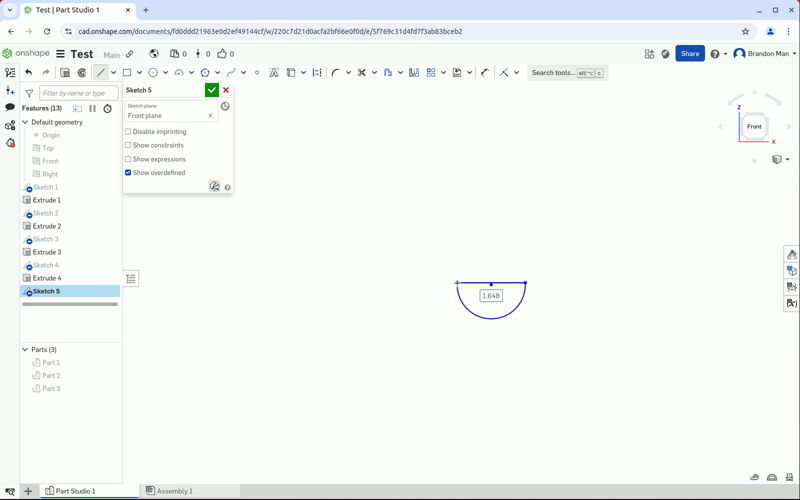
scroll(-6)
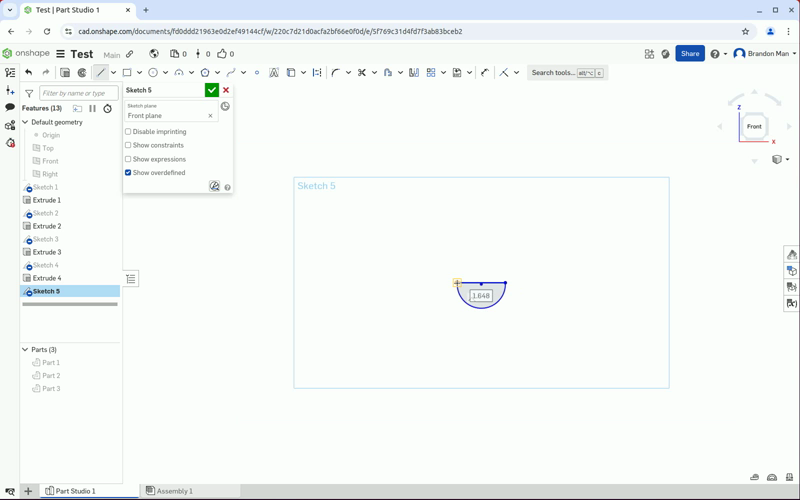
scroll(-6)
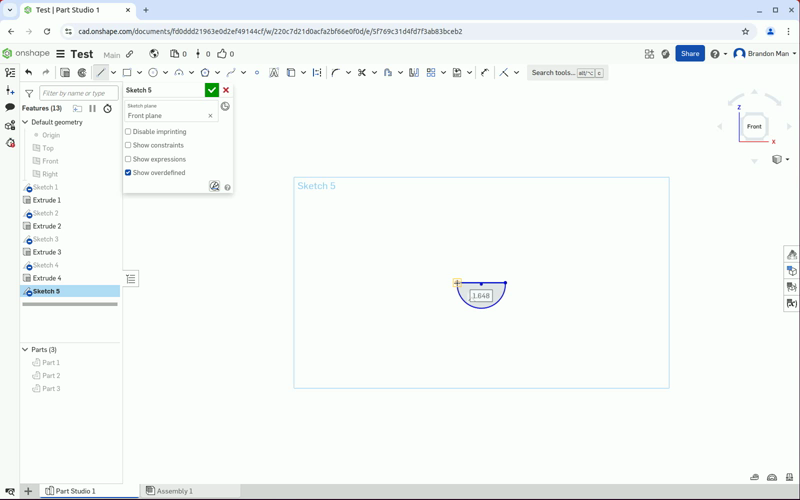
scroll(-6)
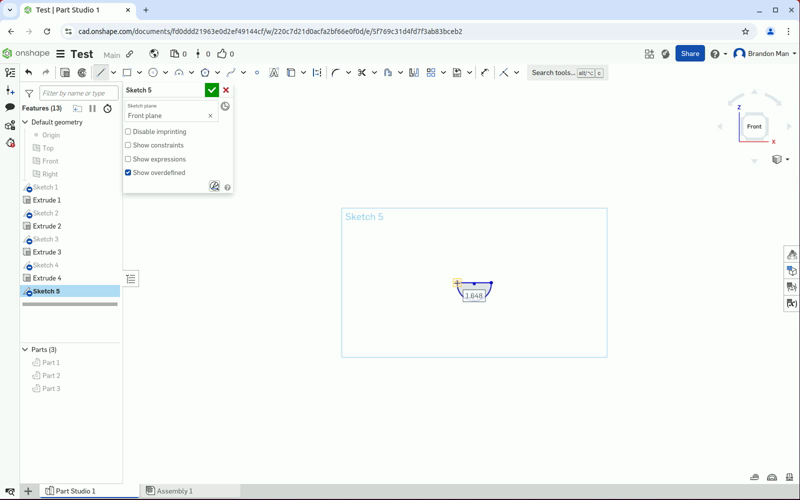
scroll(-6)
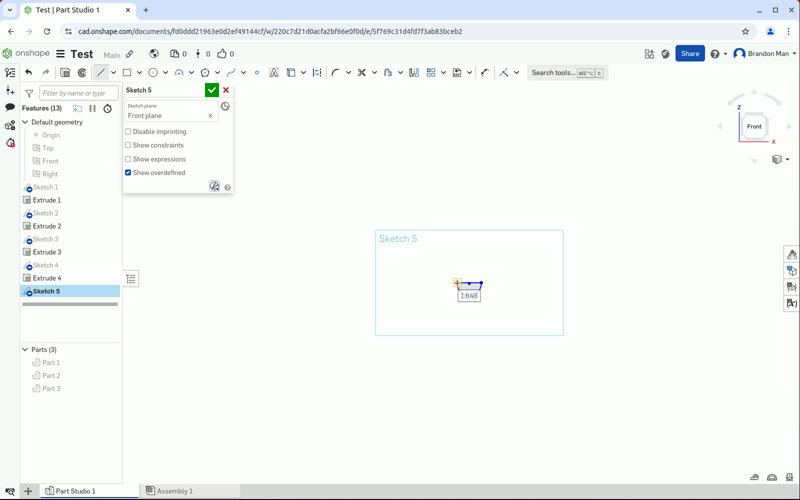
scroll(-6)
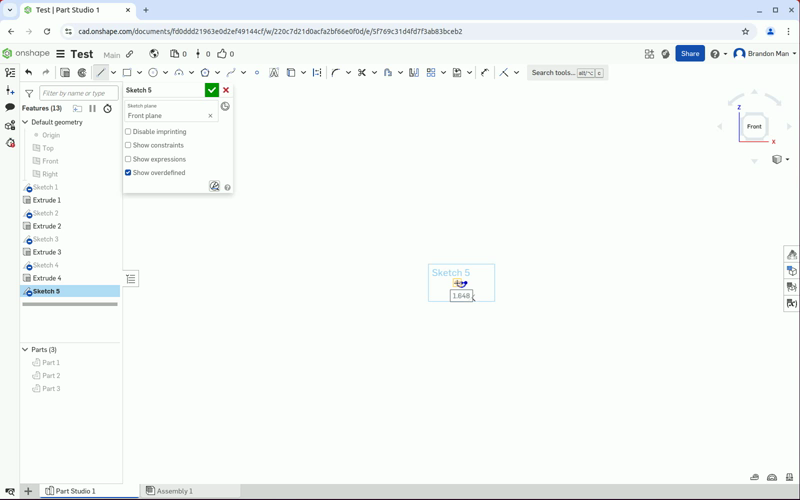
key(esc)
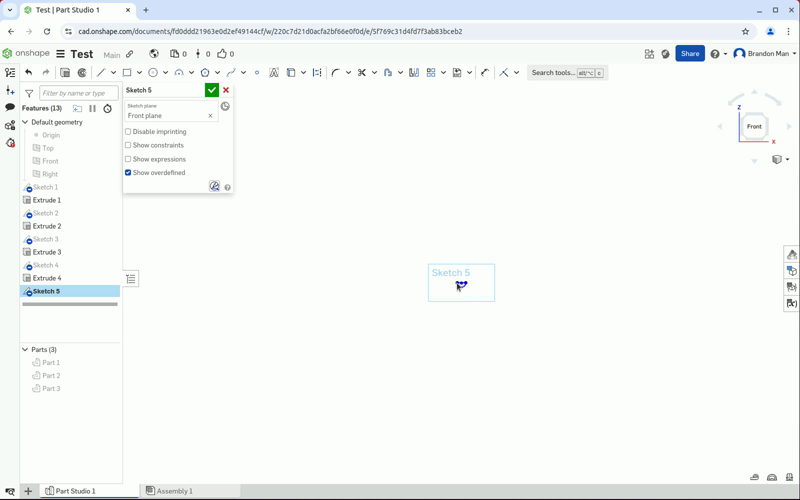
mouse_move(463, 285)
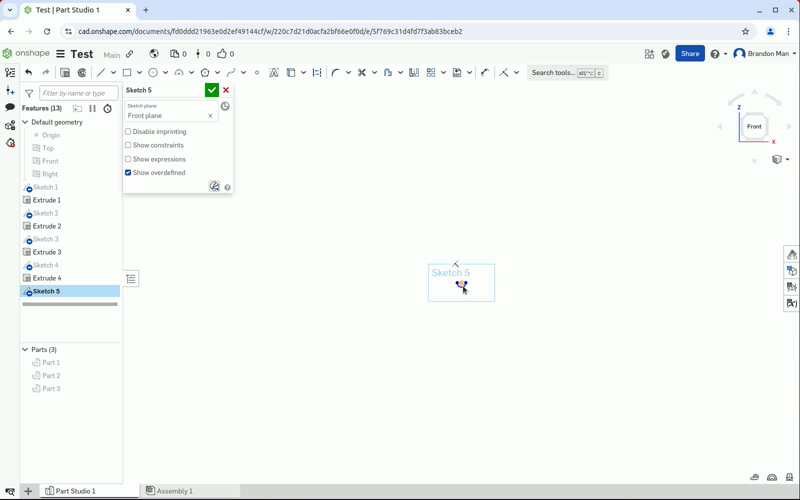
scroll(6)
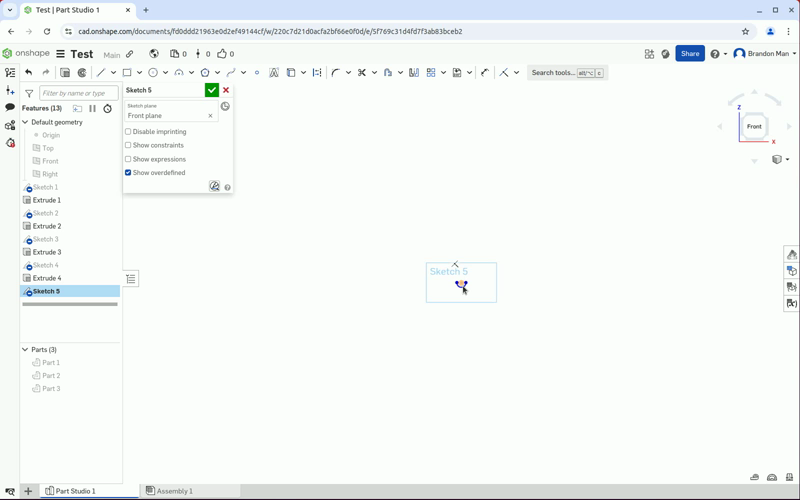
scroll(6)
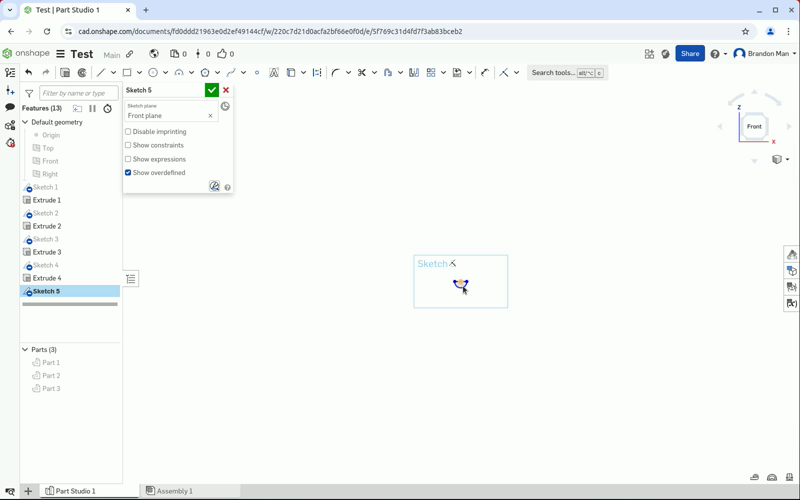
scroll(6)
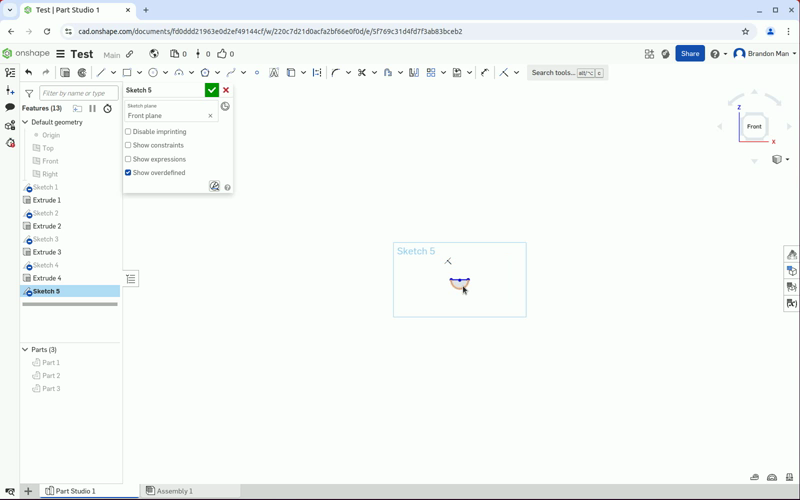
scroll(6)
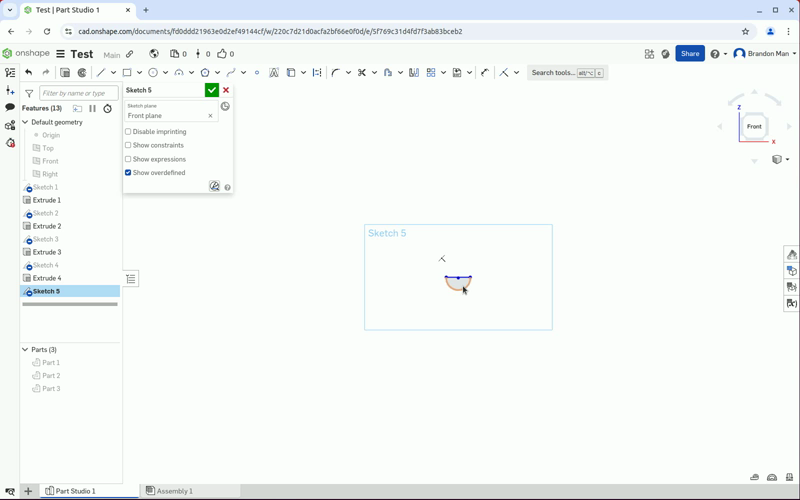
scroll(6)
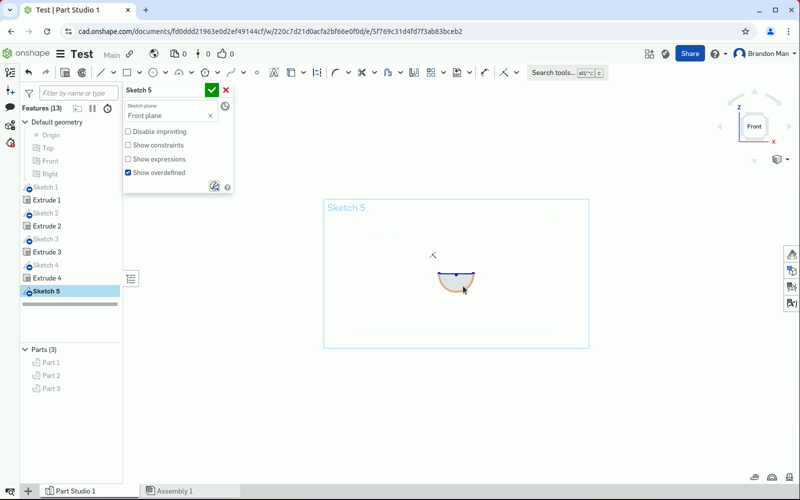
scroll(6)
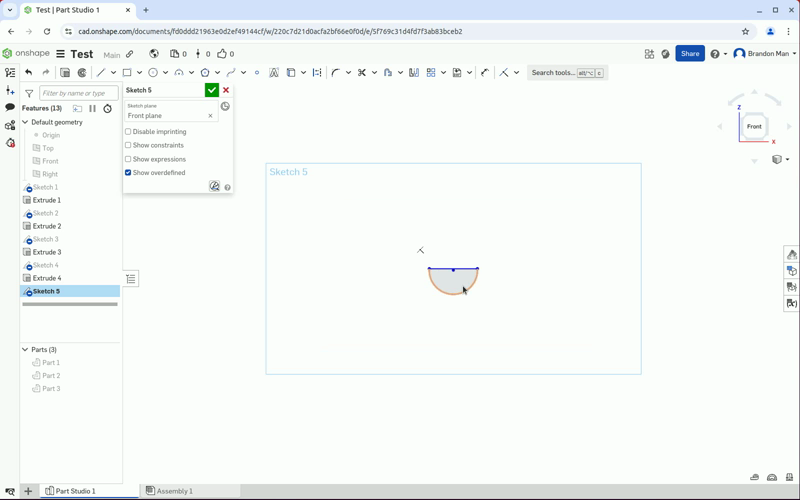
scroll(6)
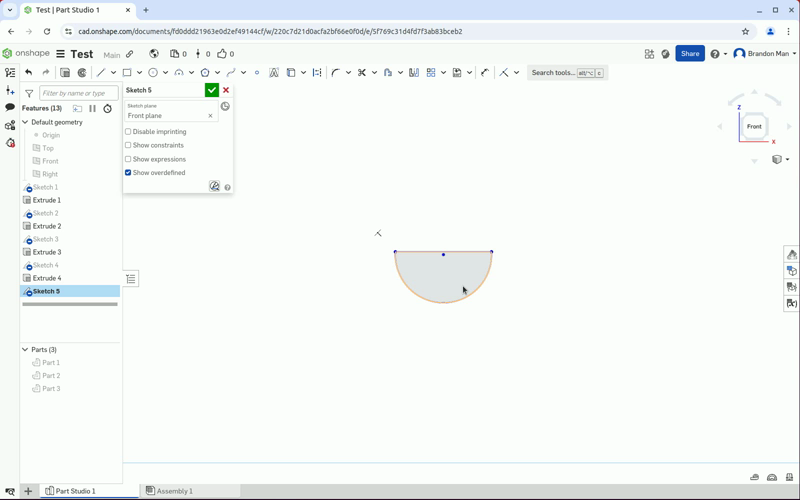
click(463, 285)
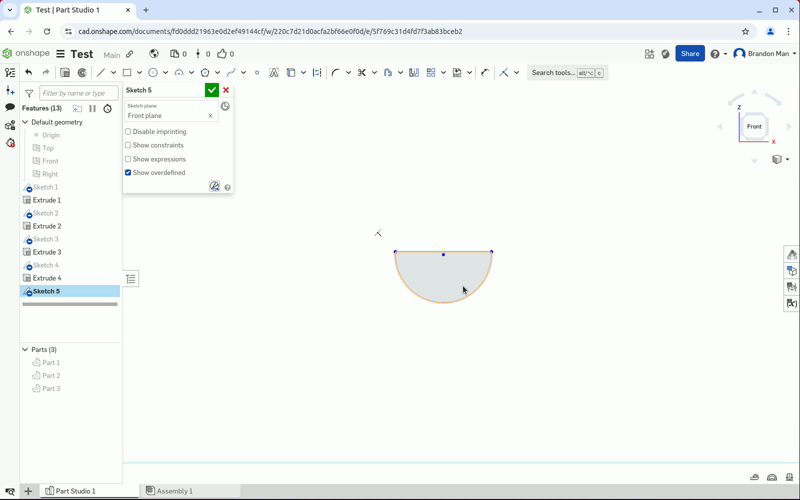
scroll(-6)
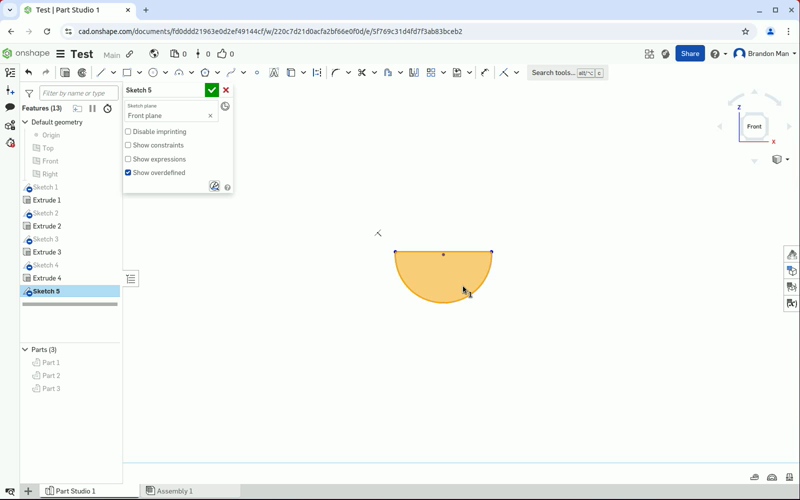
scroll(-6)
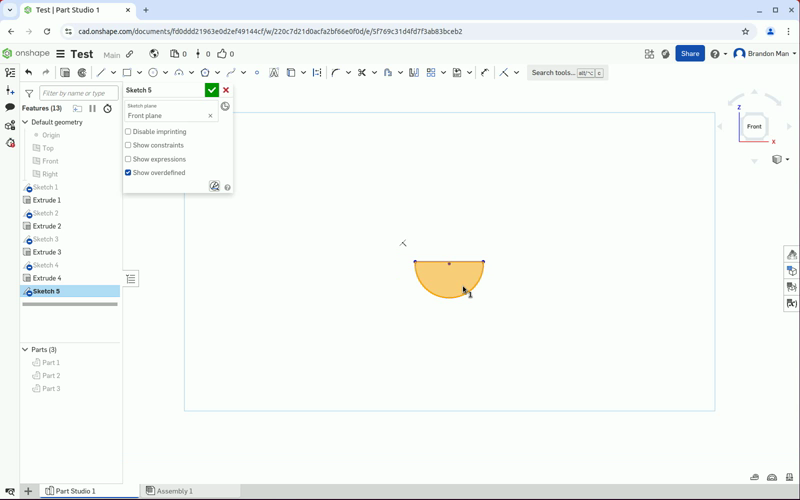
scroll(-6)
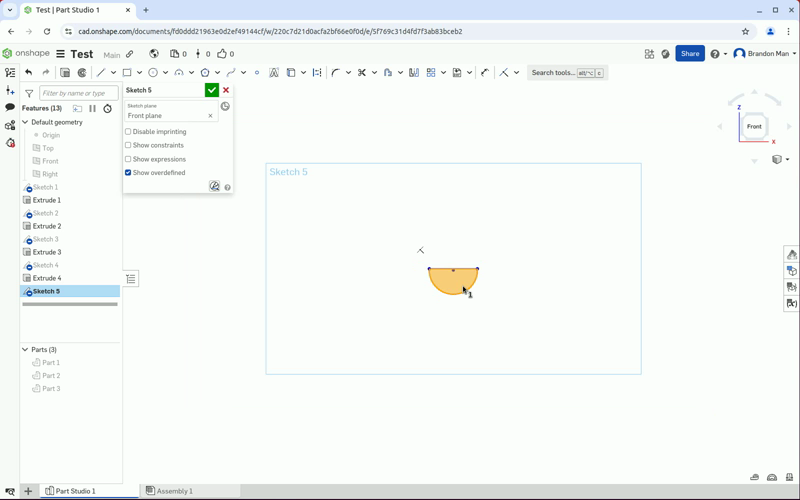
scroll(-6)
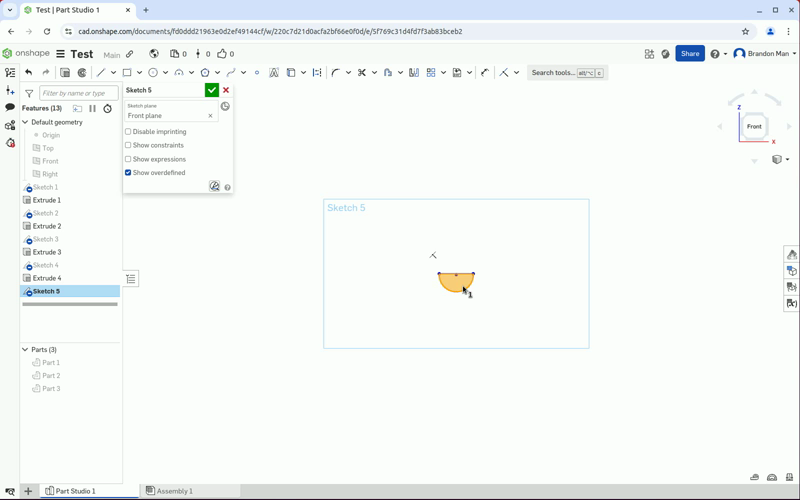
scroll(-6)
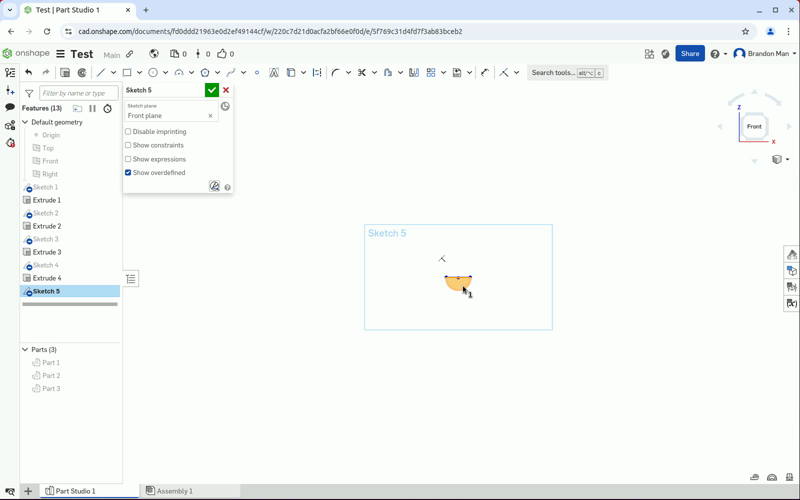
scroll(-6)
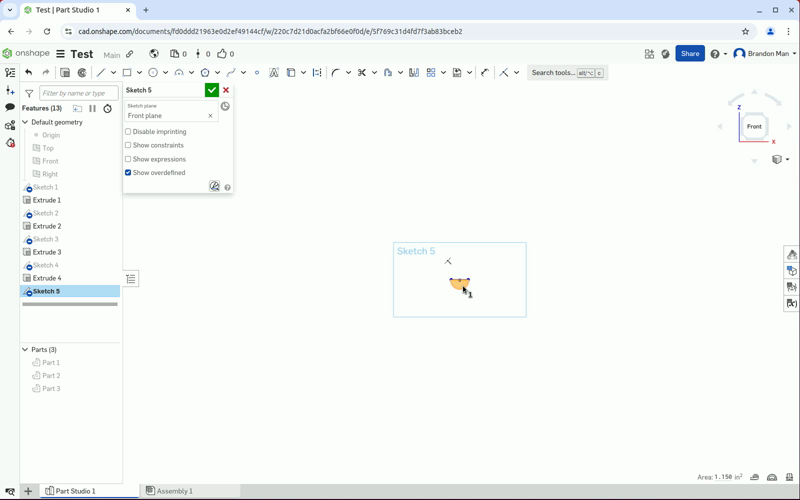
scroll(-6)
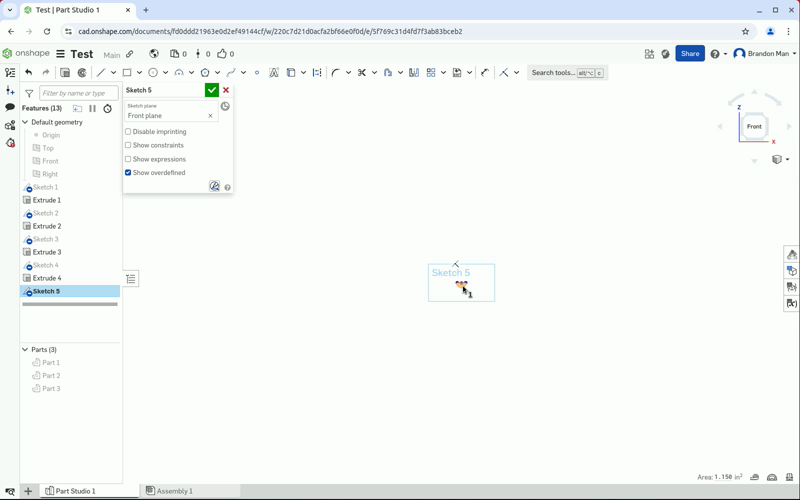
mouse_move(73, 352)
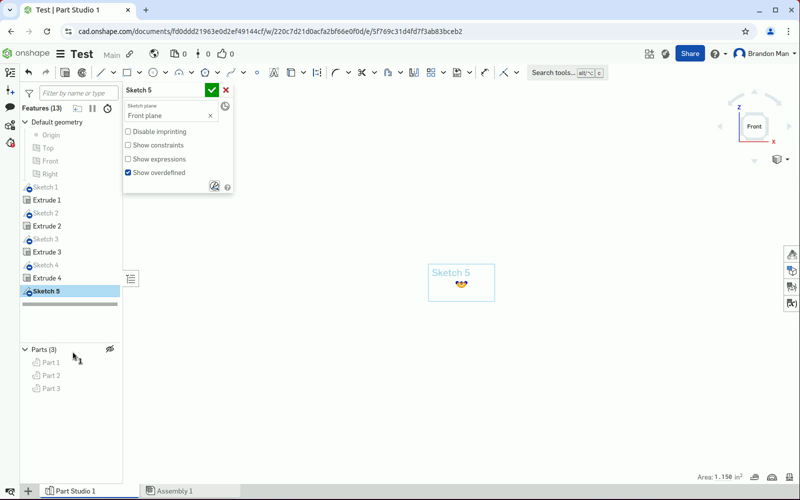
key(shift+y)
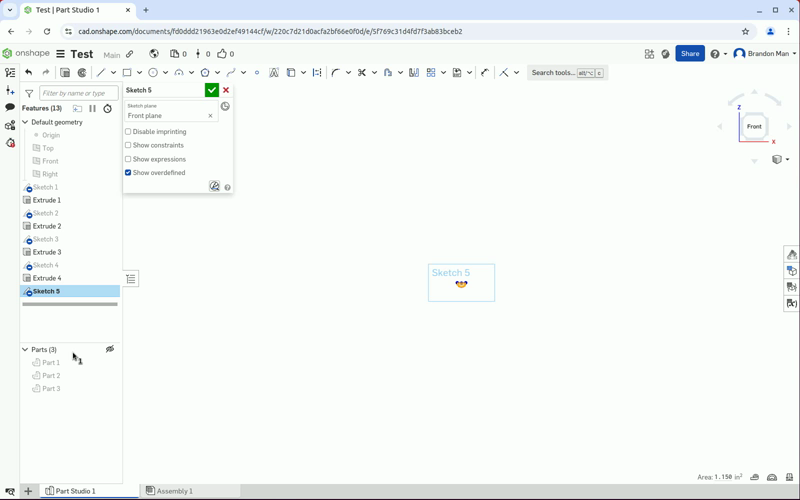
key(shift+e)
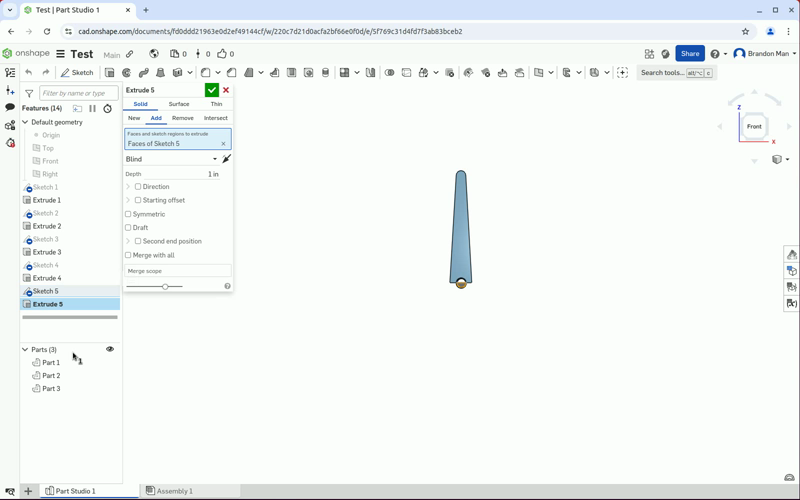
mouse_move(143, 106)
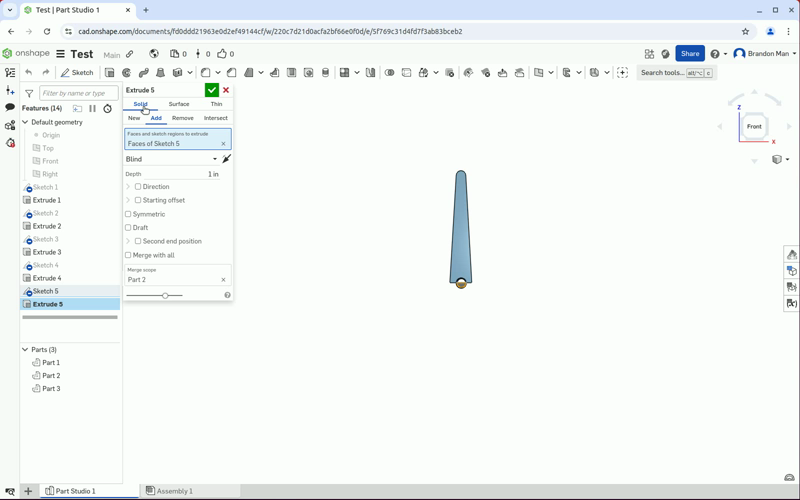
click(143, 106)
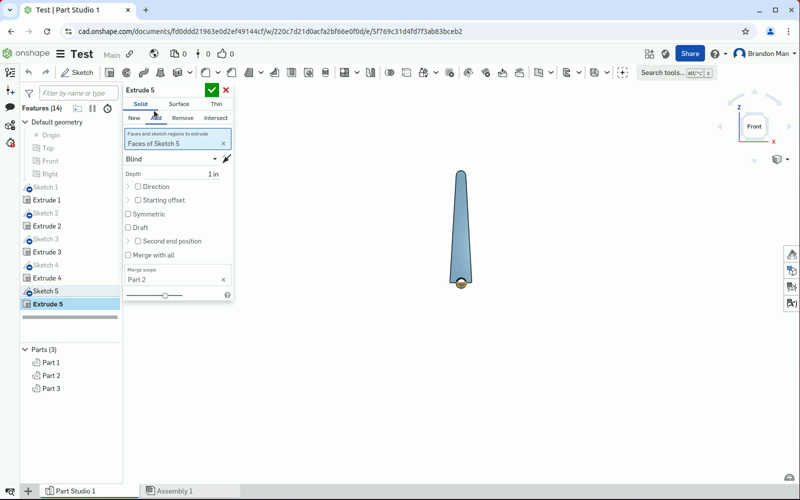
mouse_move(186, 120)
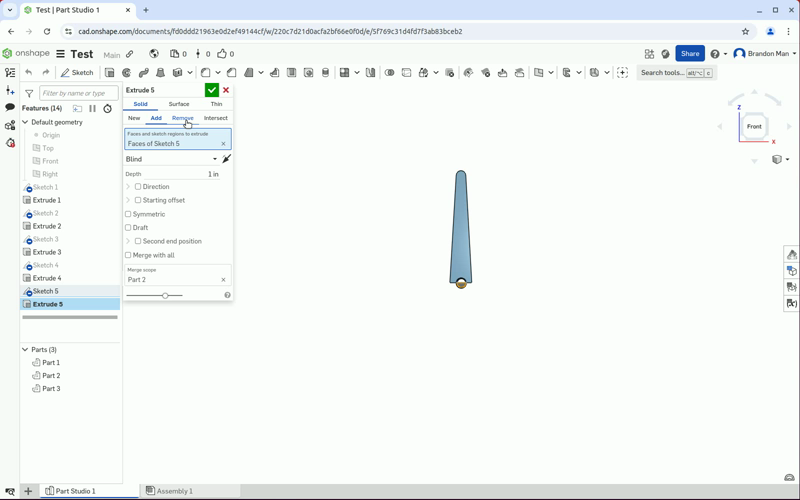
click(186, 120)
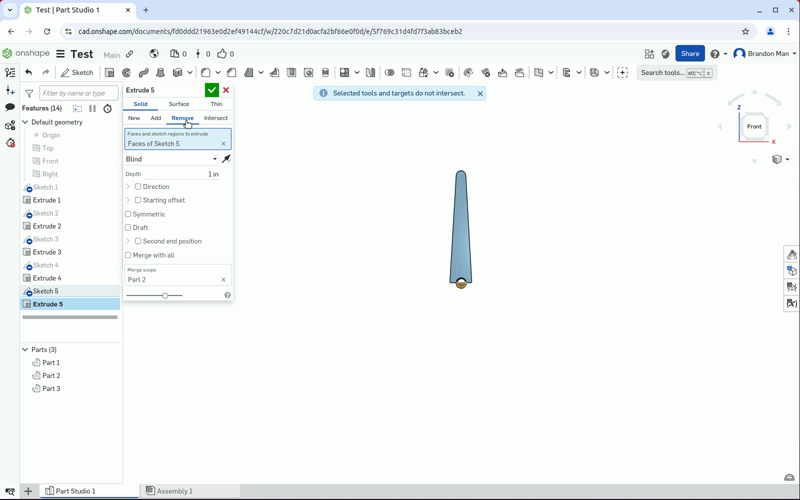
key(tab, 4)
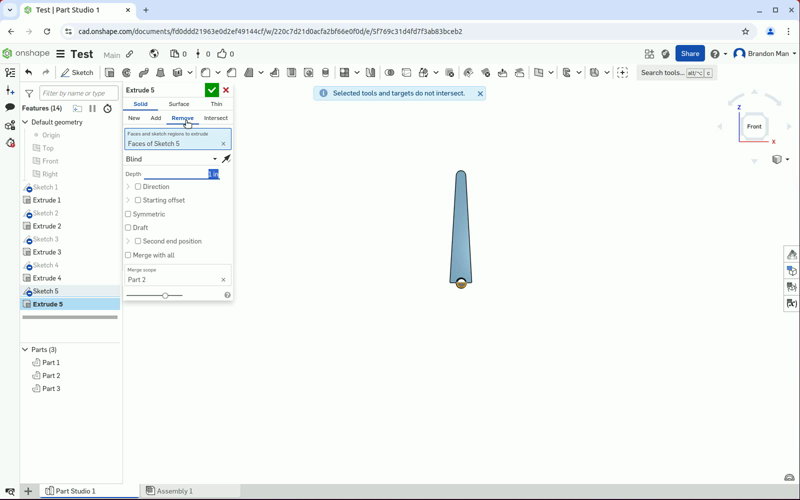
text(-28.885)
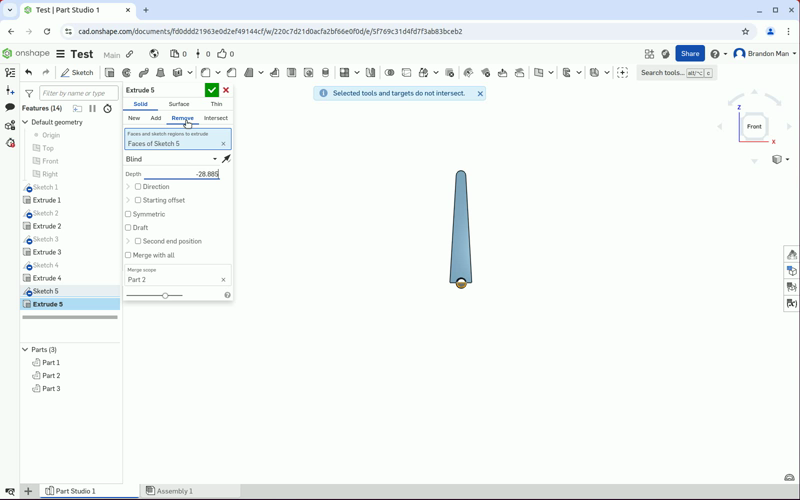
key(tab, 6)
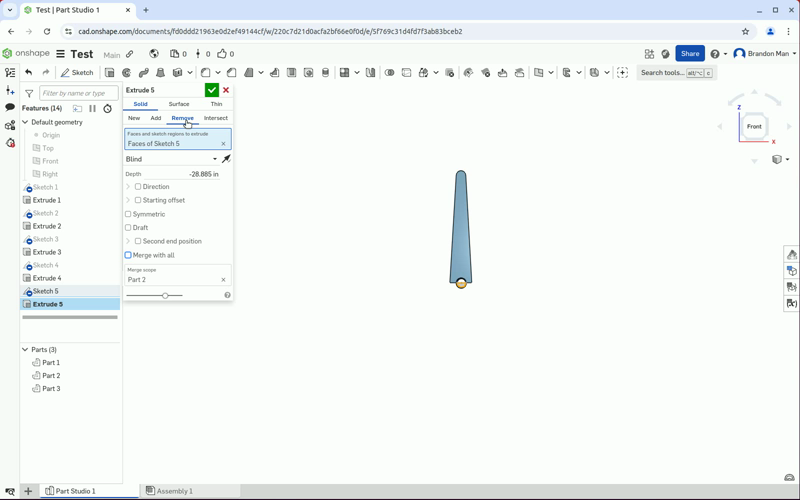
key(space)
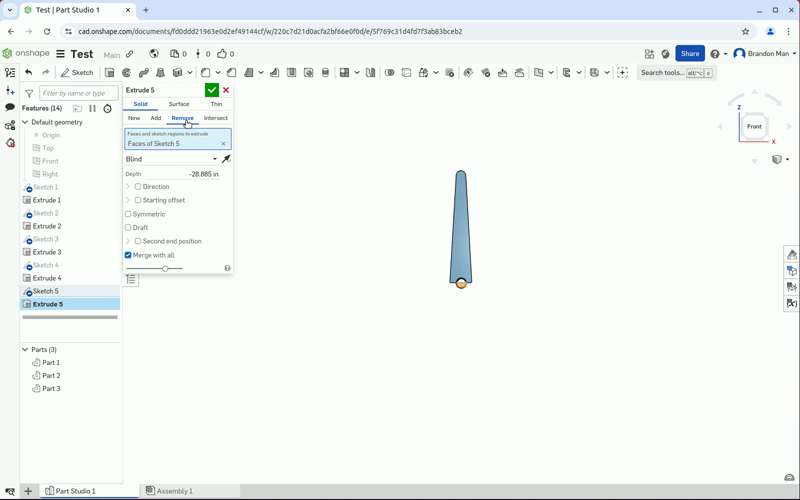
key(enter)
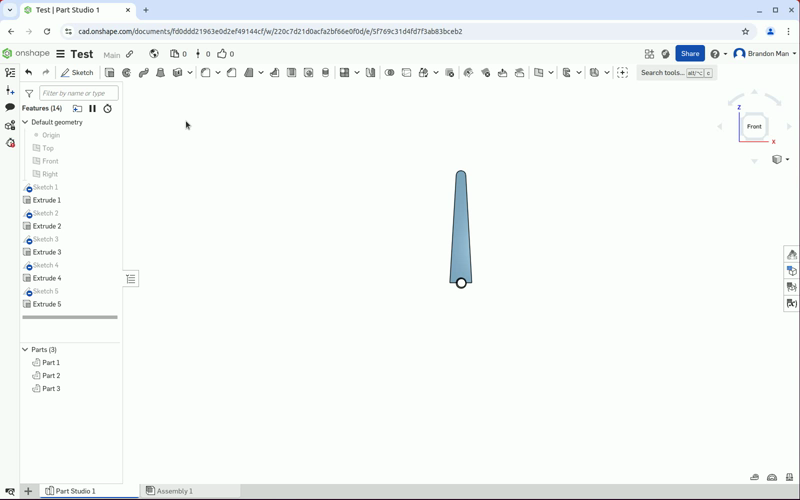
key(shift+h)
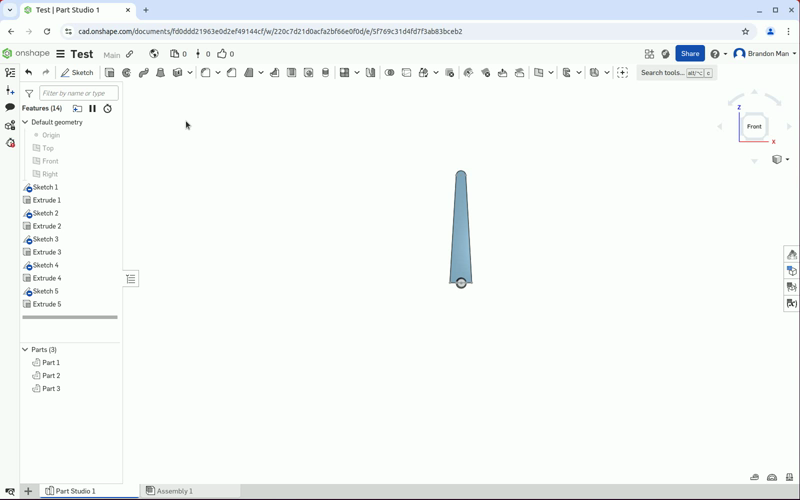
key(shift+h)
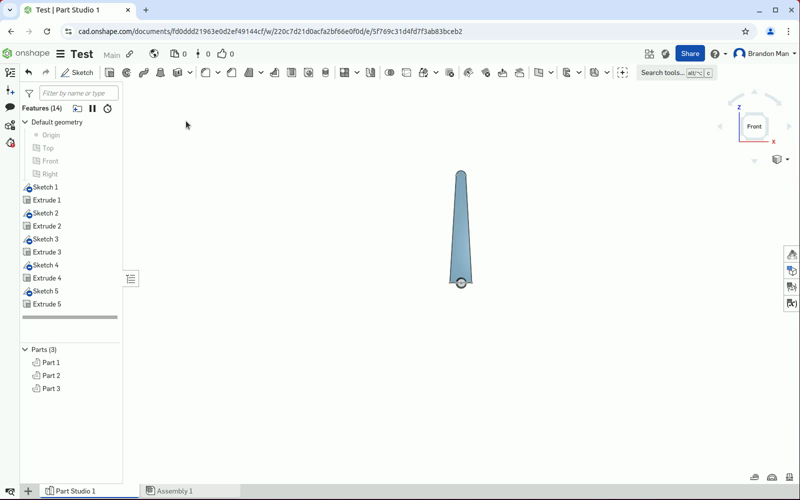
key(shift+7)
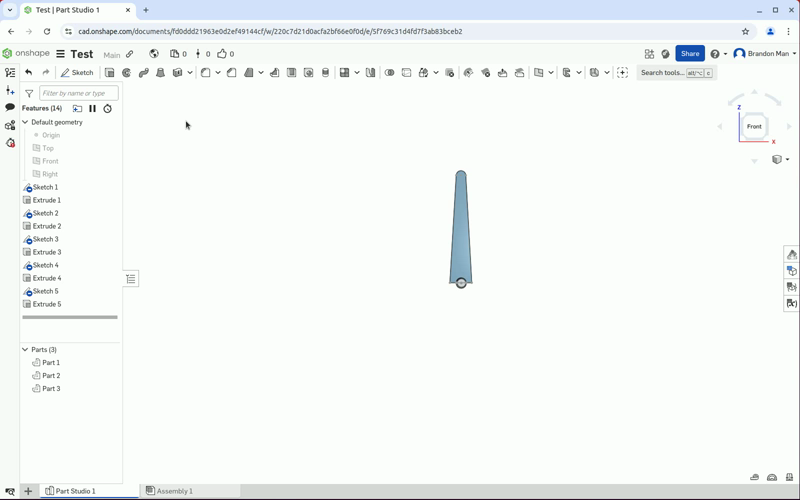
key(left, 2)
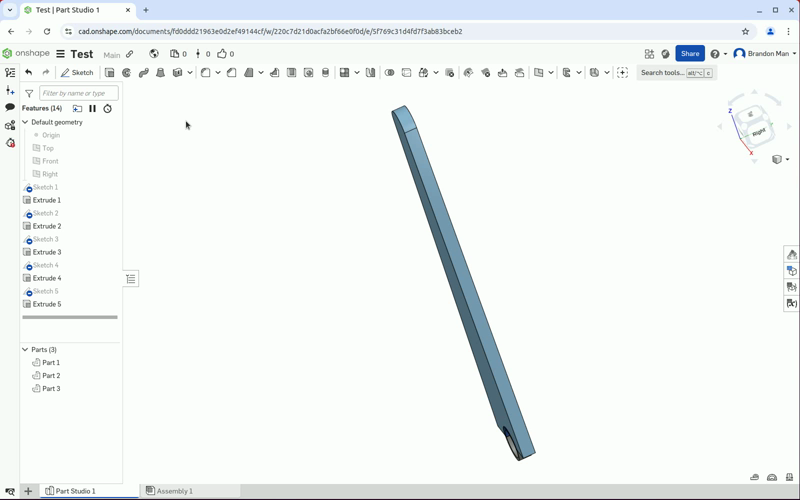
key(down, 2)
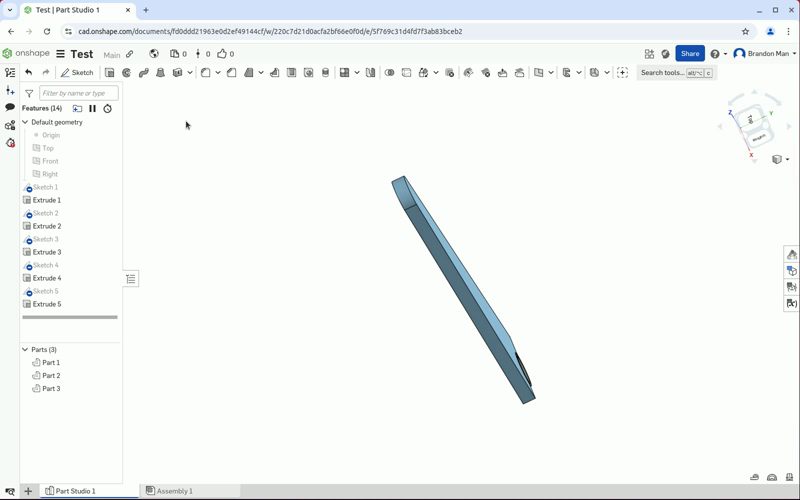
key(up, 2)
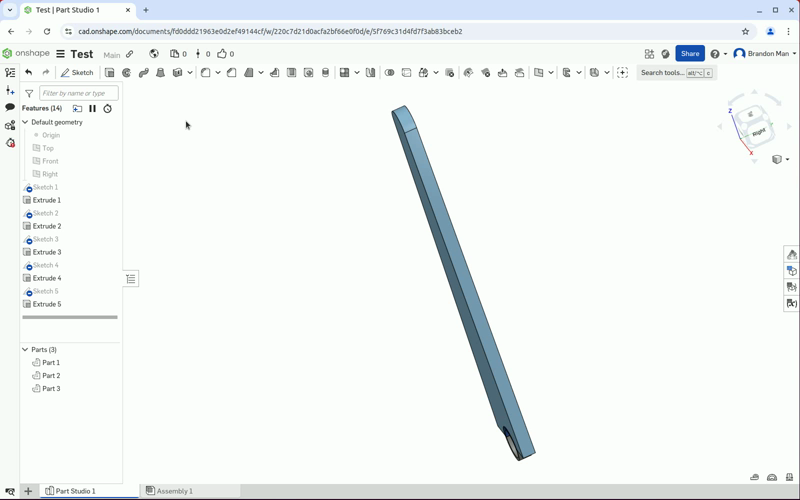
key(right, 2)
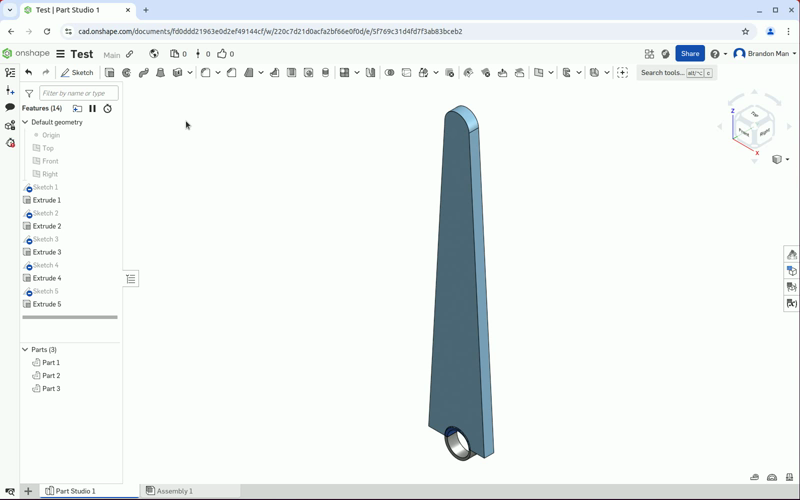
mouse_move(73, 189)
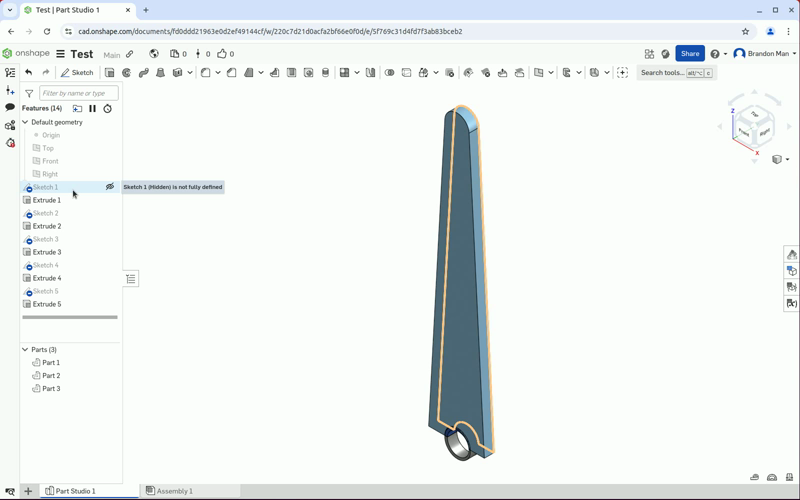
click(73, 189)